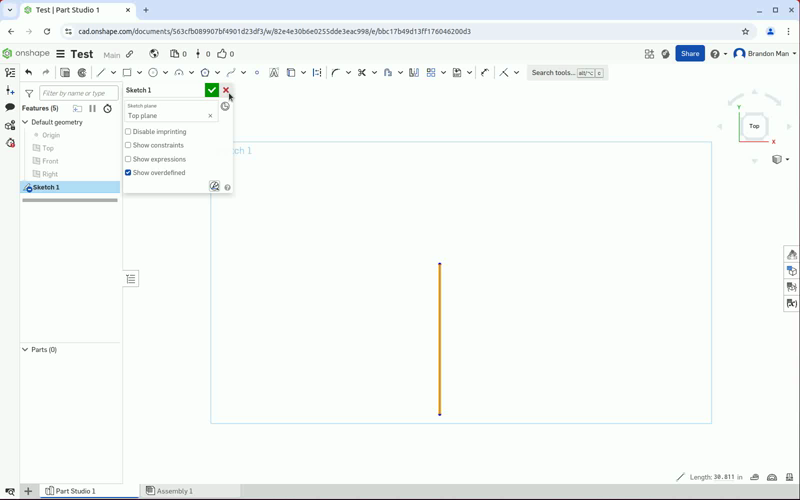
key(shift+h)
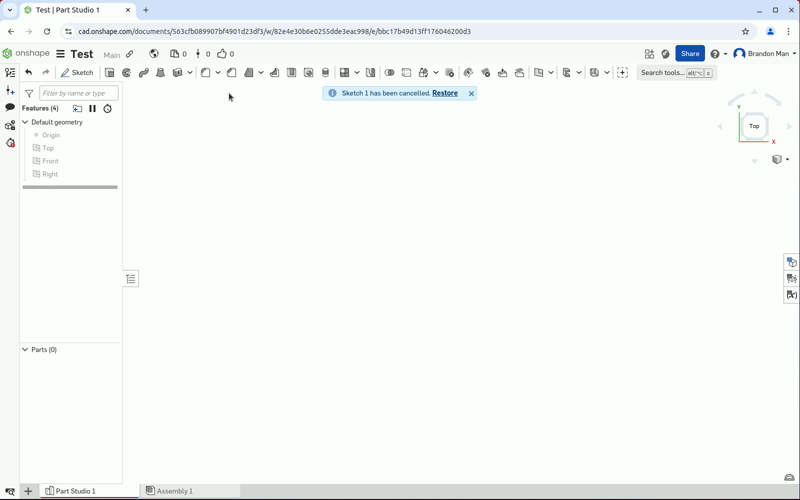
mouse_move(73, 352)
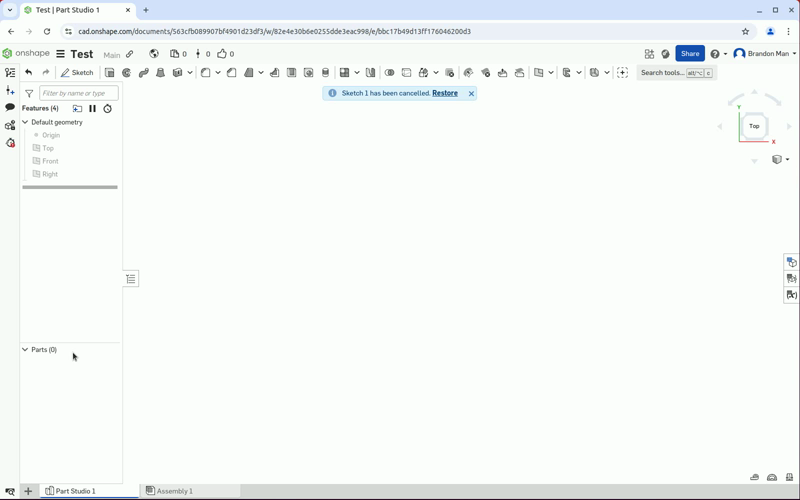
key(y)
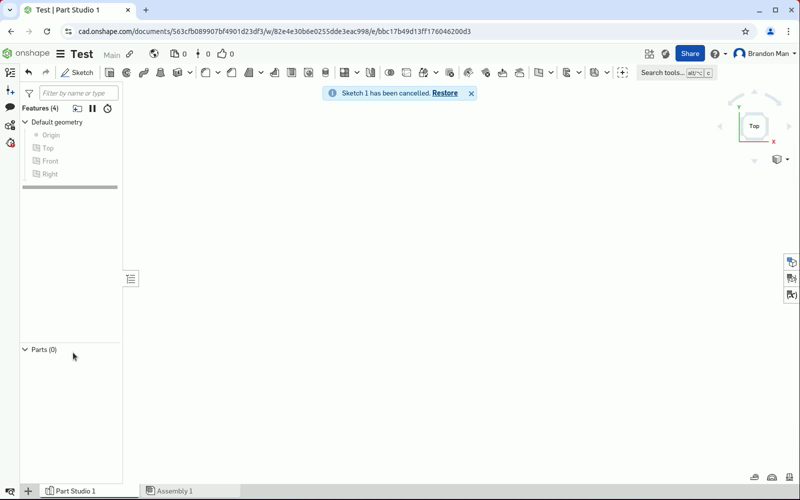
key(shift+p)
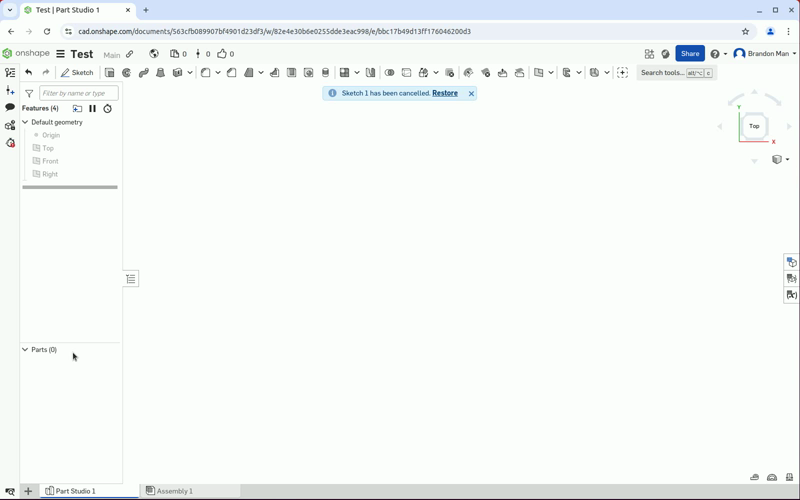
key(space)
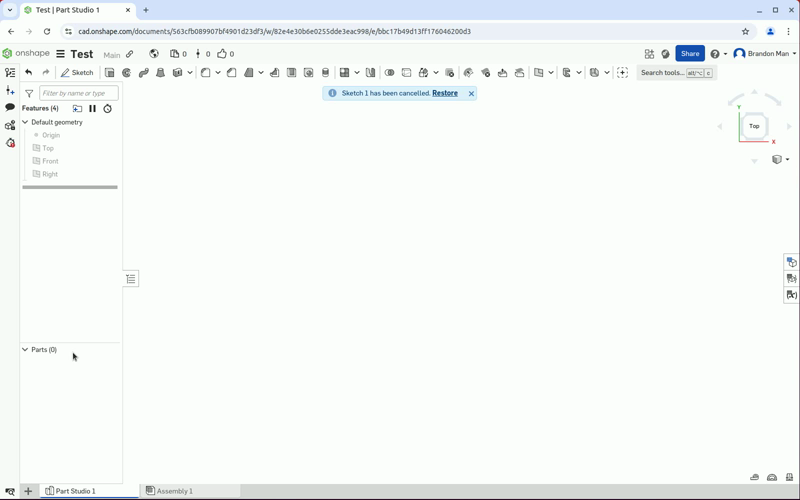
key_down(shift)
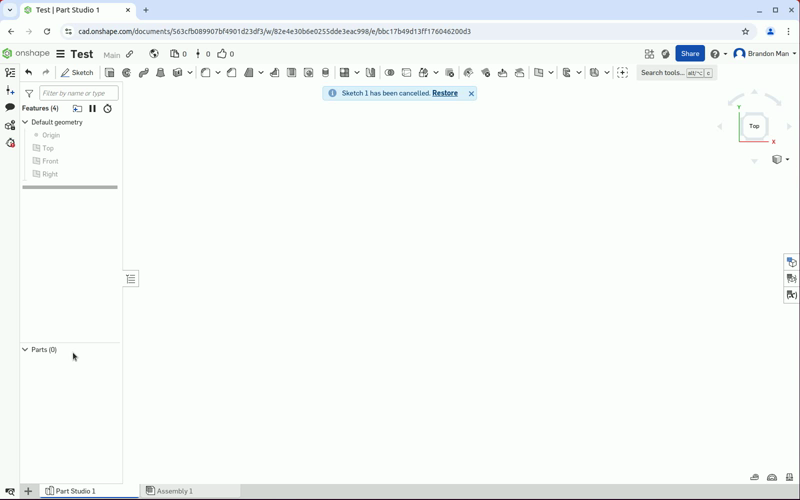
key(up)
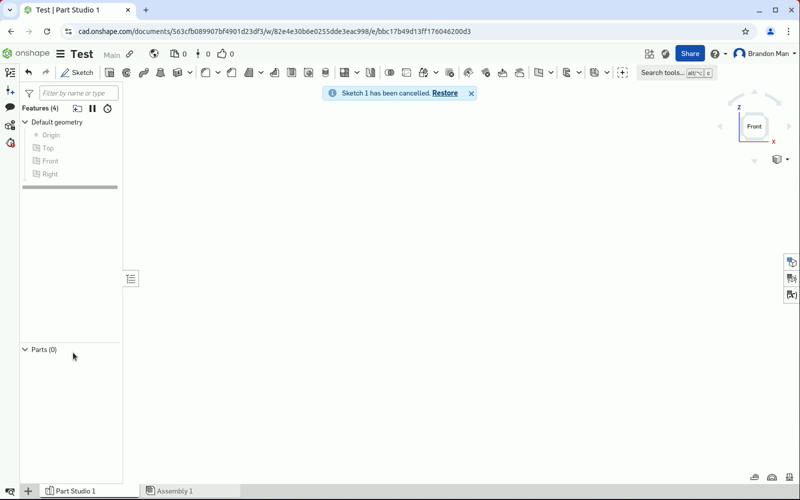
key_up(shift)
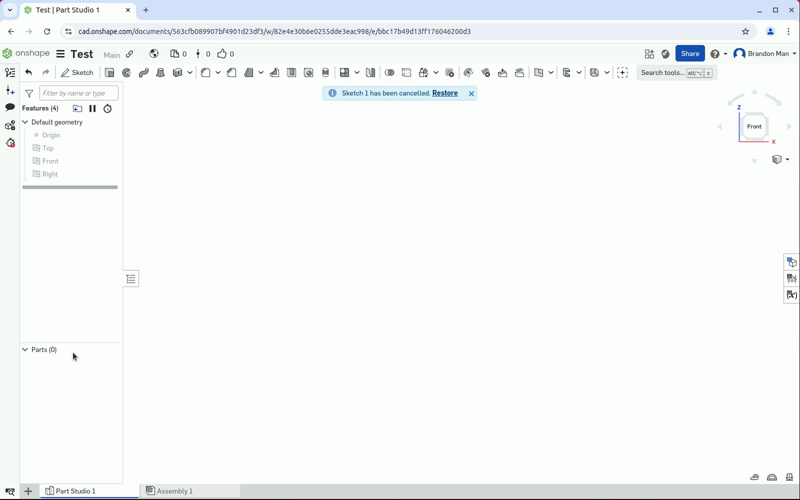
mouse_move(73, 352)
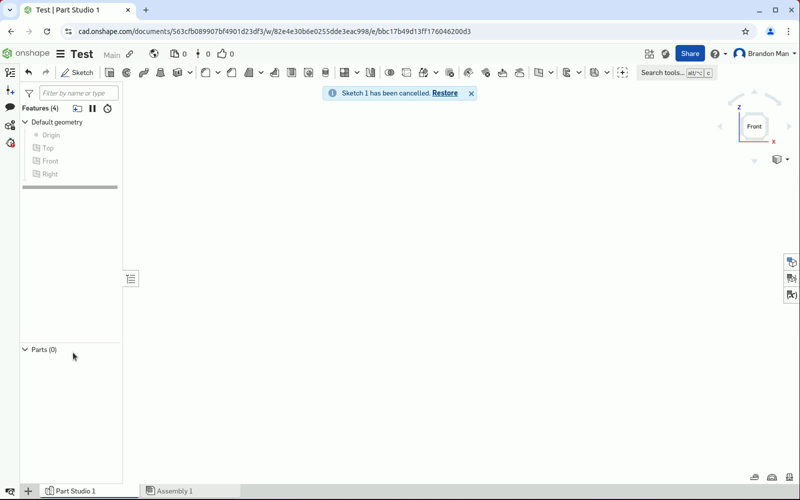
key(shift+y)
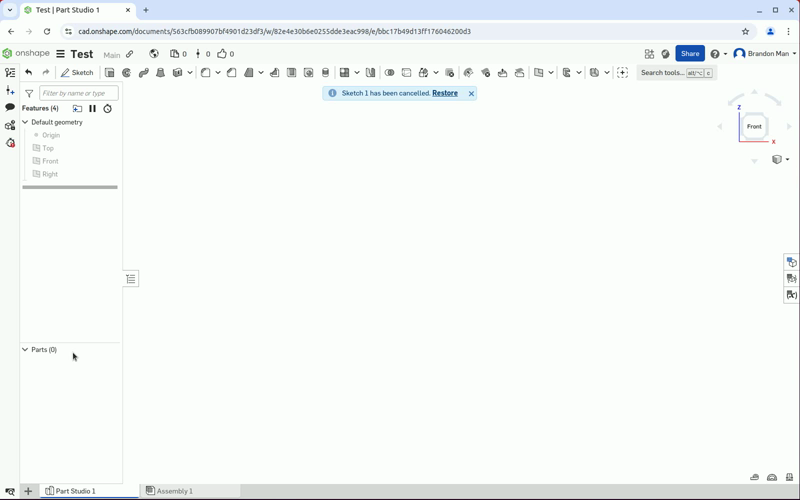
key(shift+s)
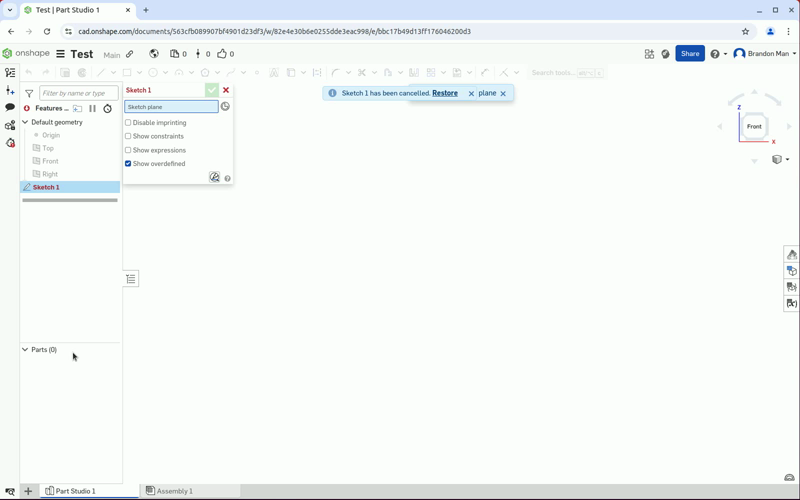
mouse_move(73, 163)
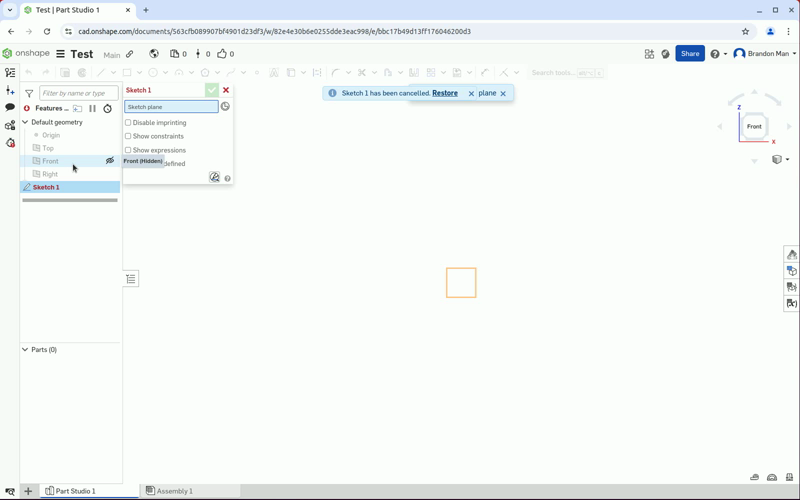
click(73, 163)
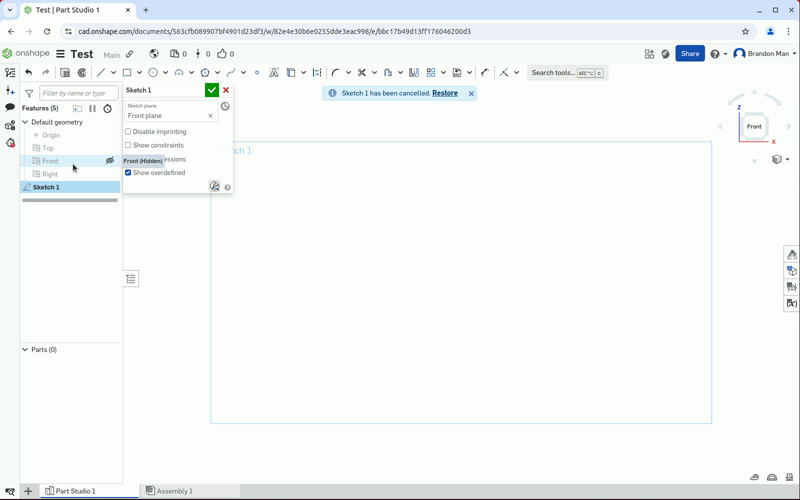
mouse_move(73, 352)
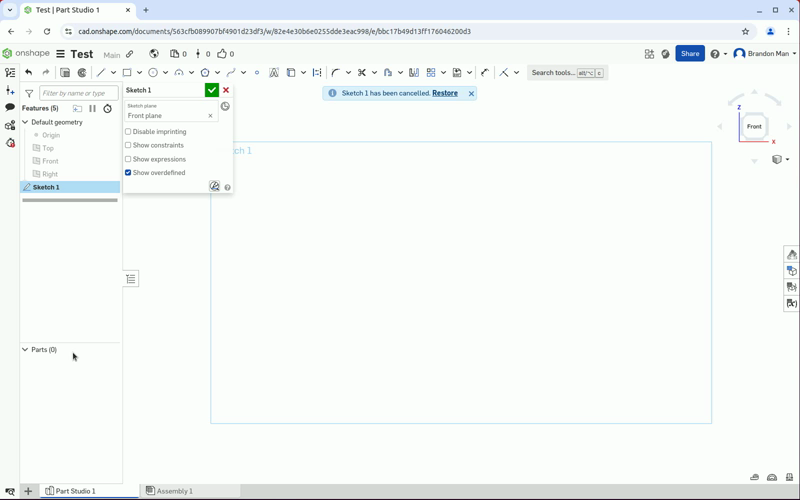
key(y)
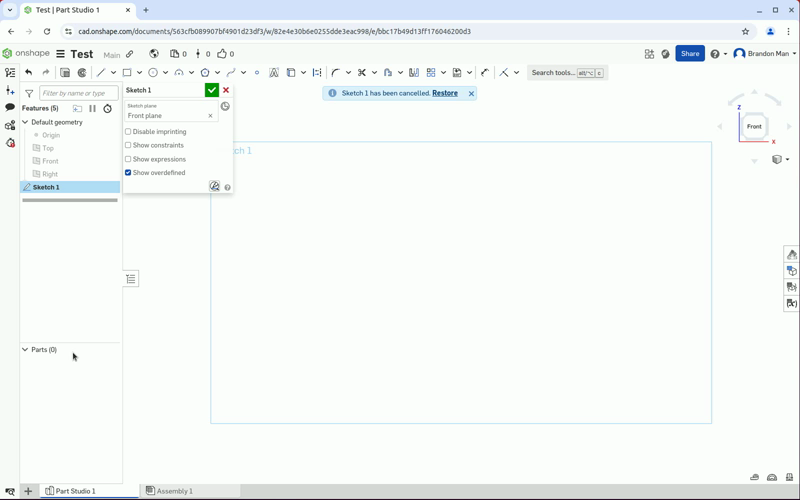
key(l)
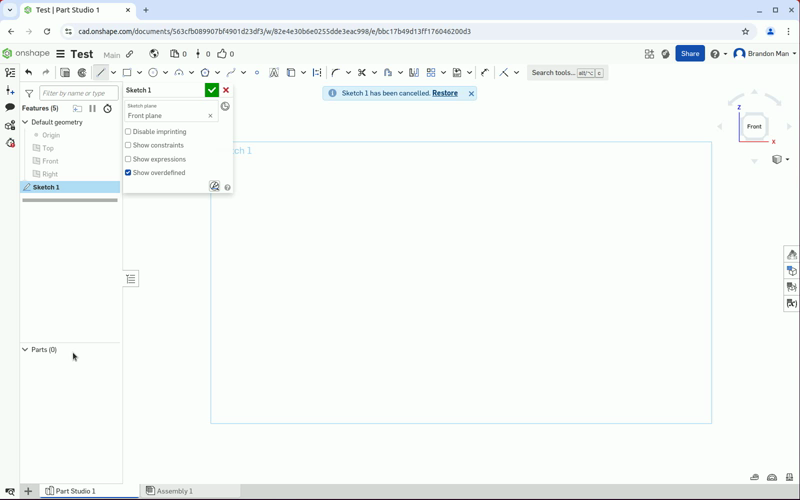
key_down(shift)
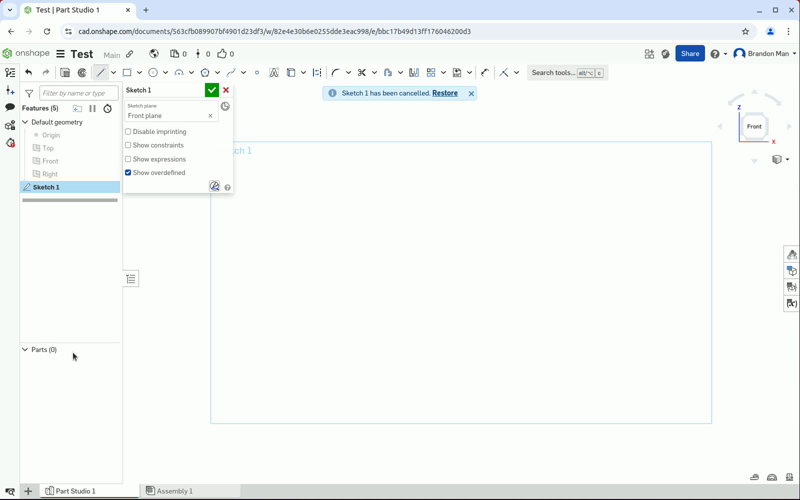
mouse_move(434, 356)
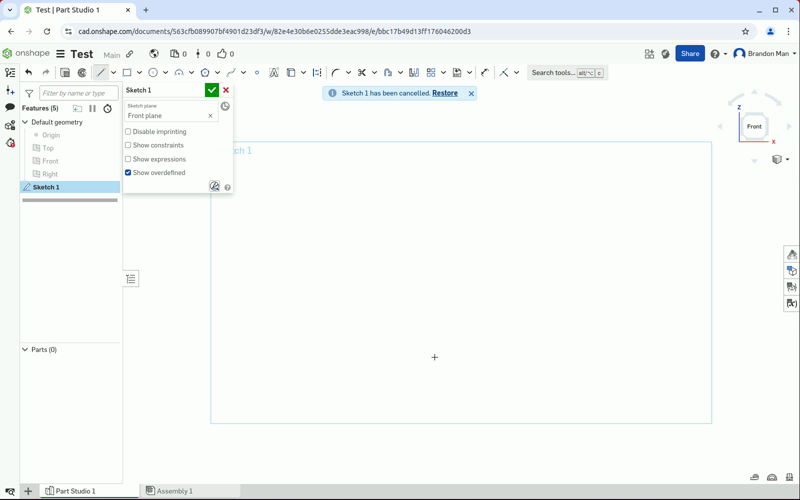
click(434, 356)
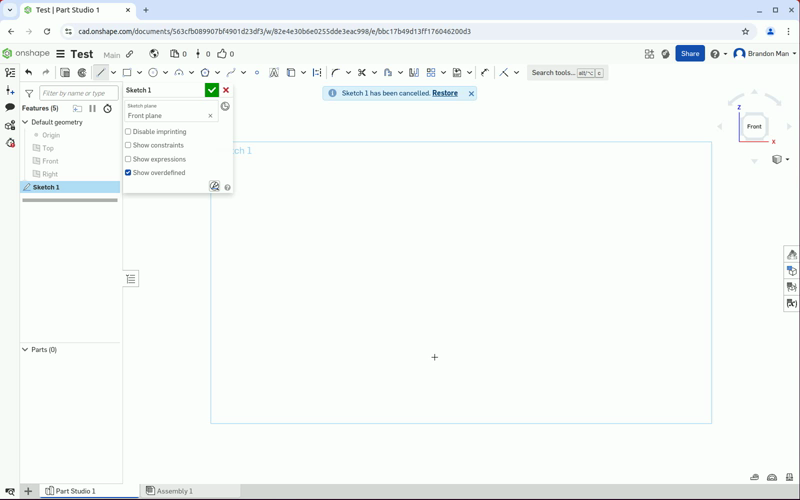
key_up(shift)
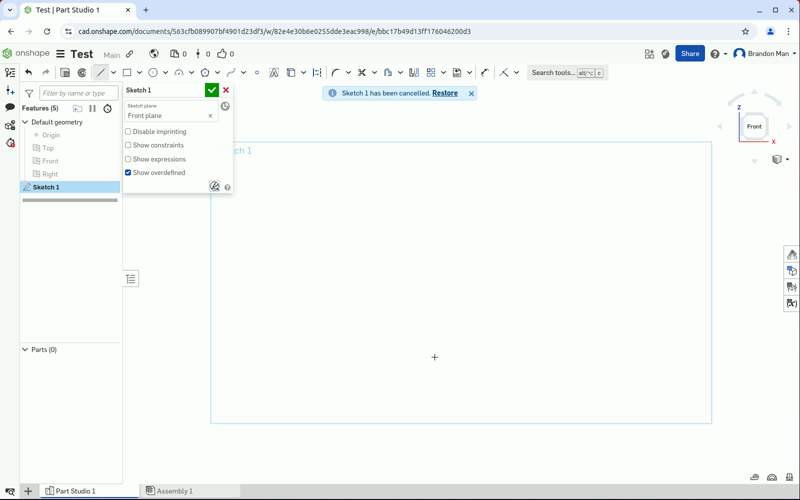
key_down(shift)
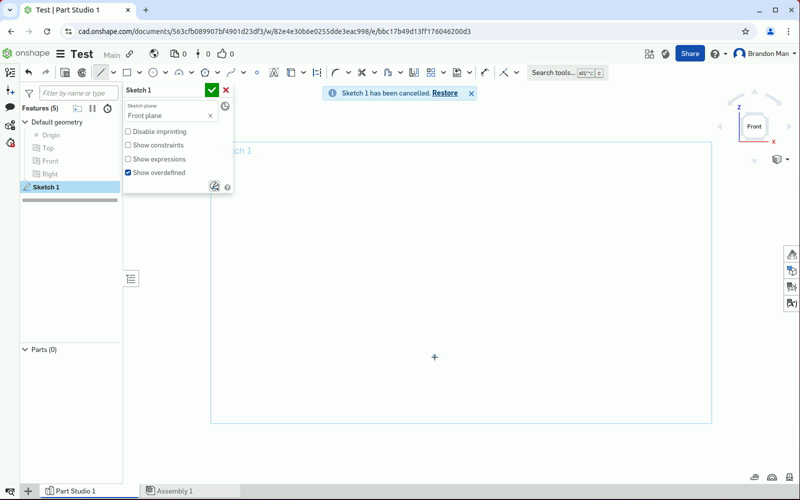
mouse_move(464, 356)
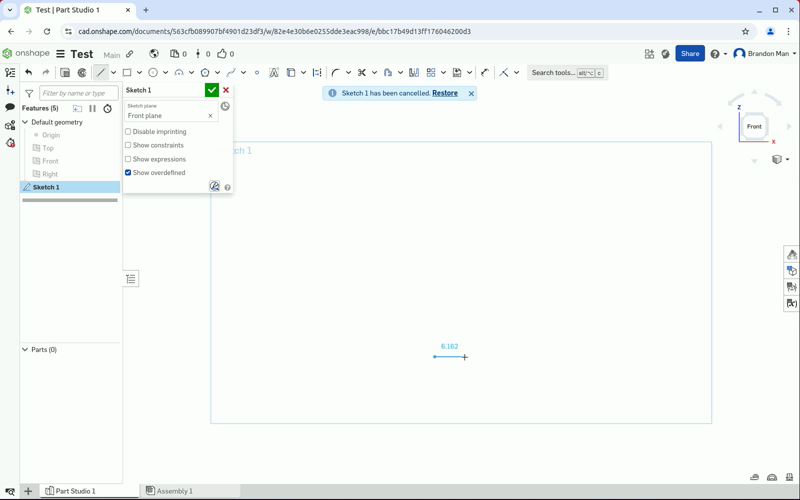
mouse_move(492, 356)
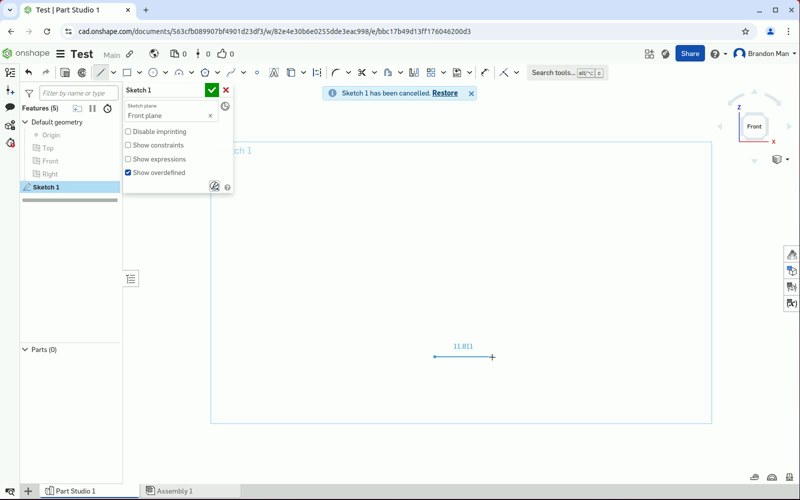
click(492, 356)
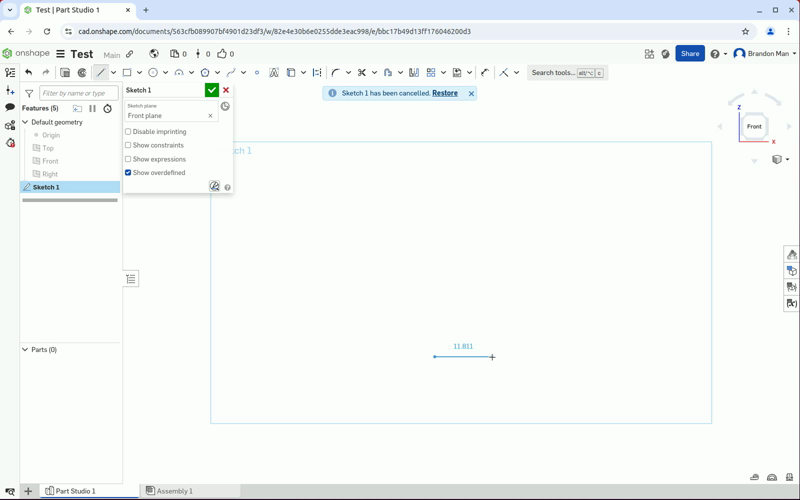
key_up(shift)
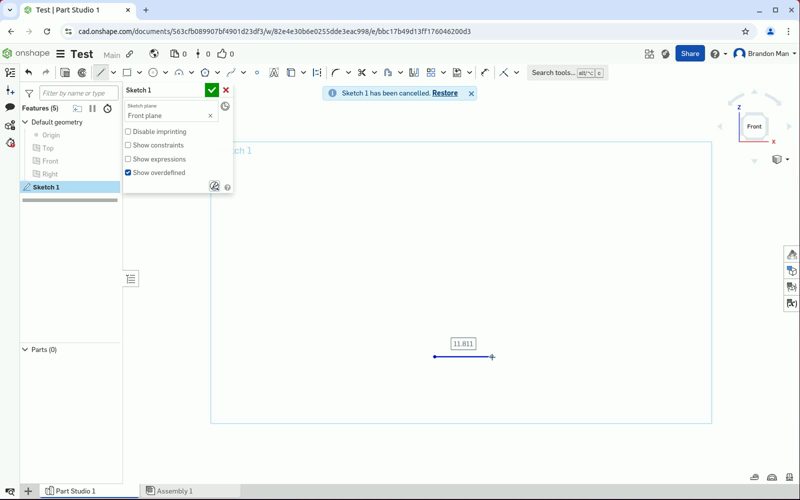
key_down(shift)
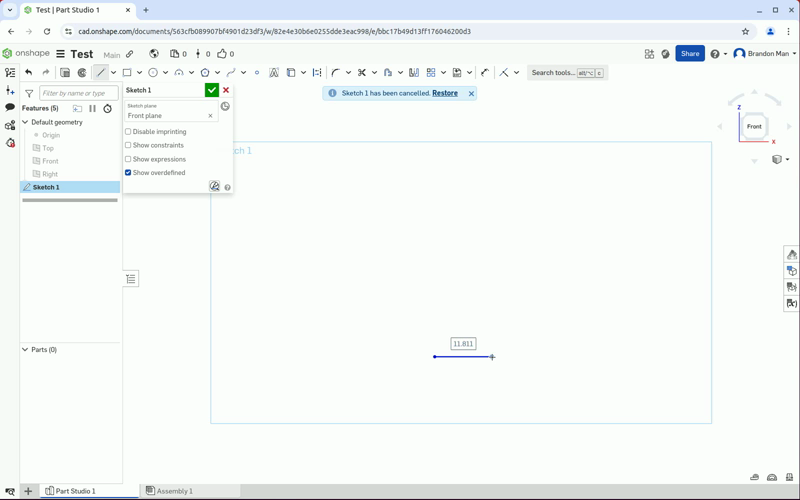
mouse_move(492, 293)
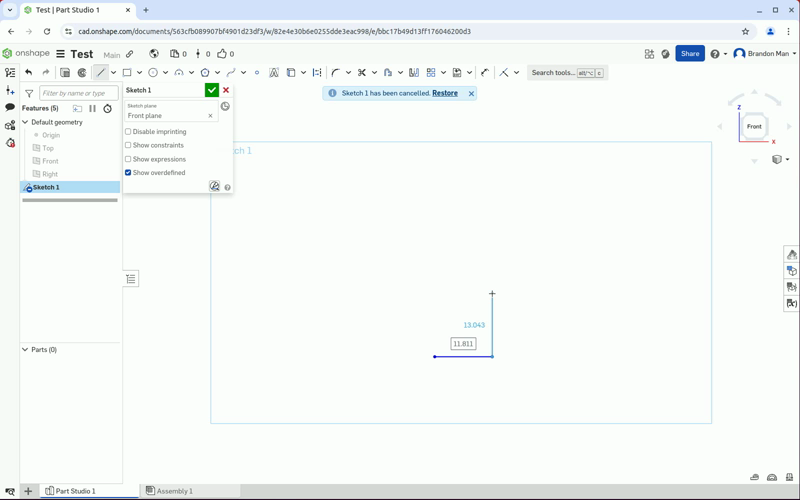
click(492, 293)
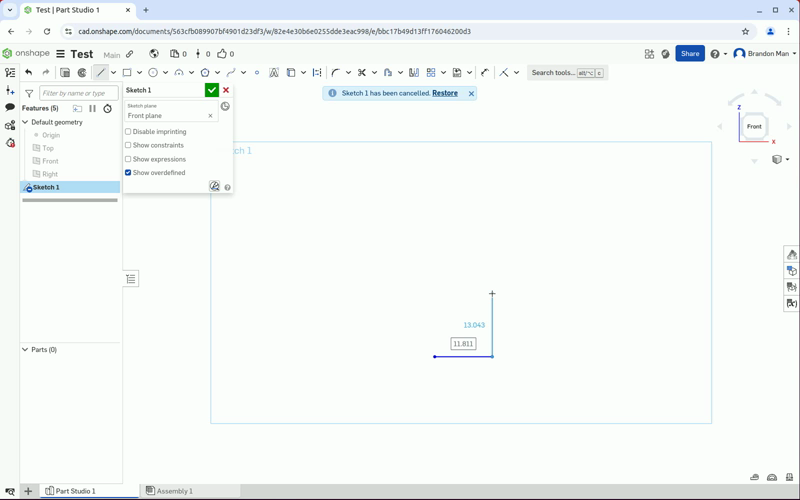
key_up(shift)
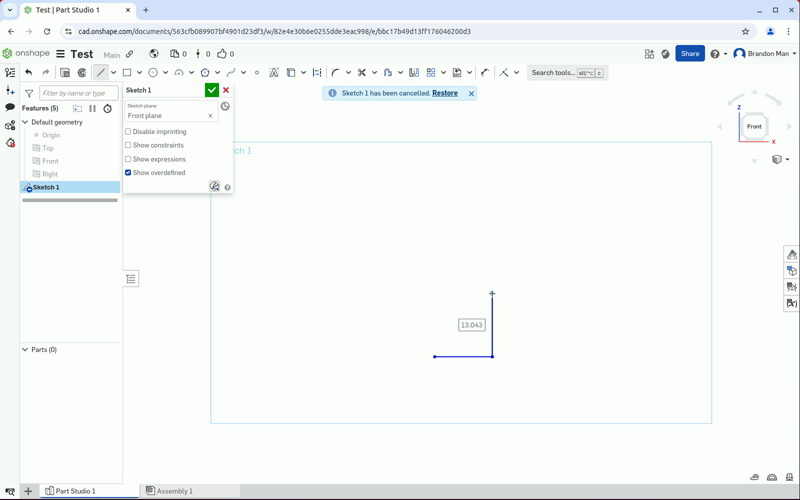
key_down(shift)
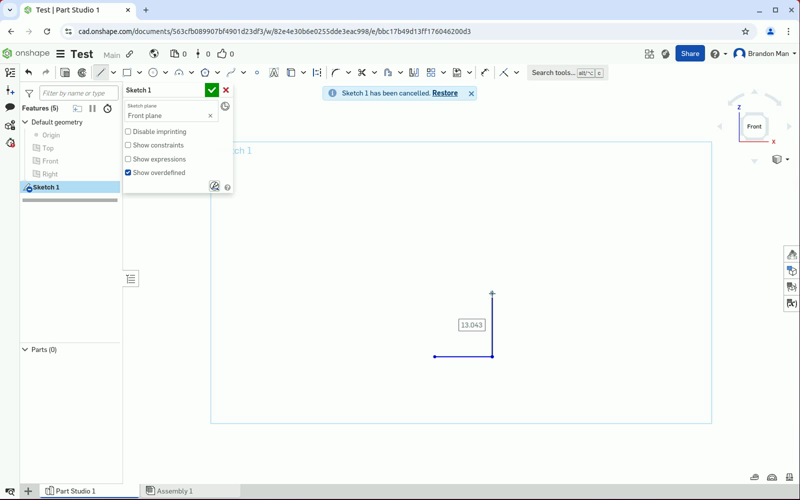
mouse_move(522, 293)
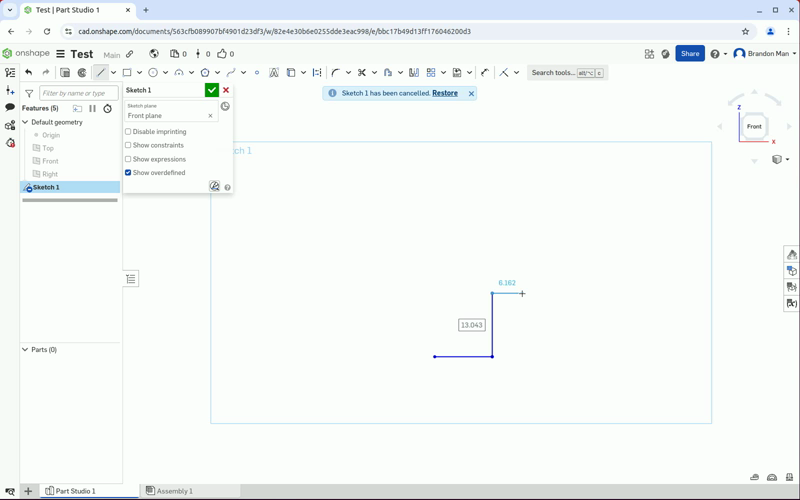
mouse_move(471, 293)
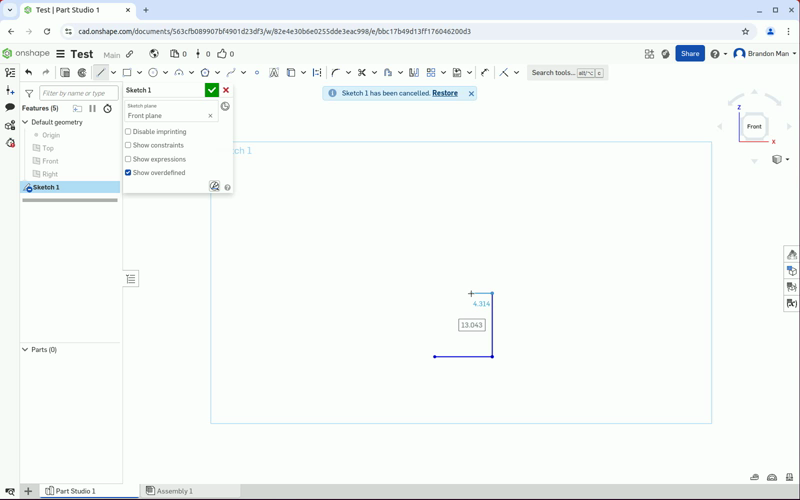
click(471, 293)
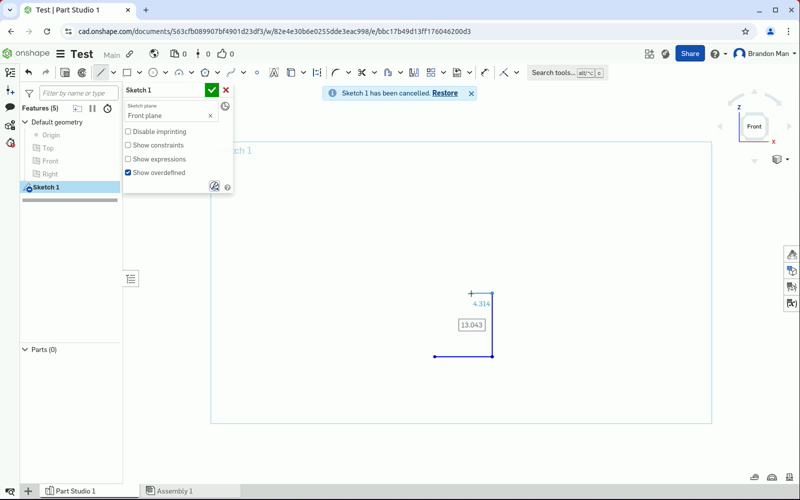
key_up(shift)
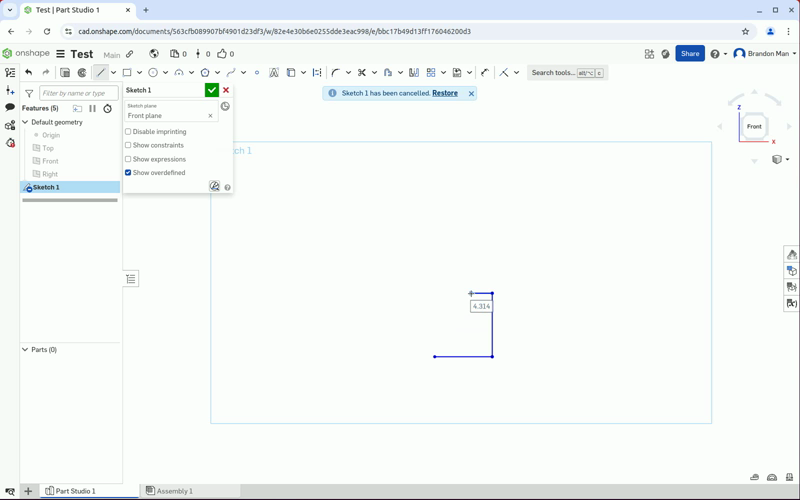
key_down(shift)
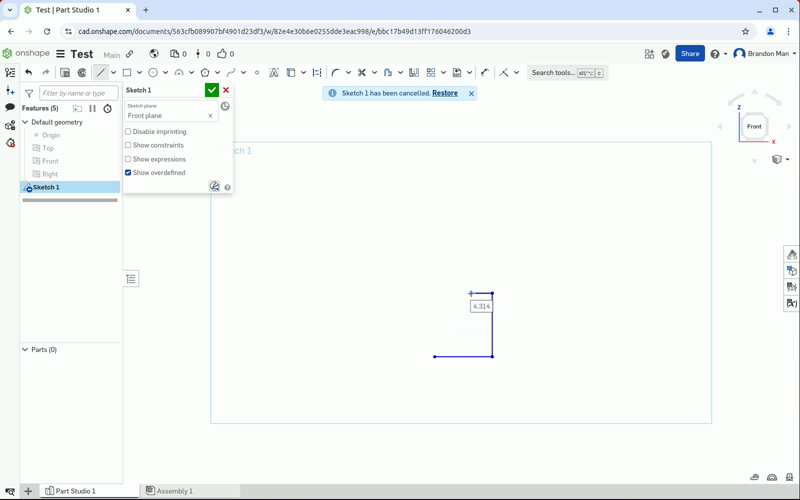
mouse_move(501, 293)
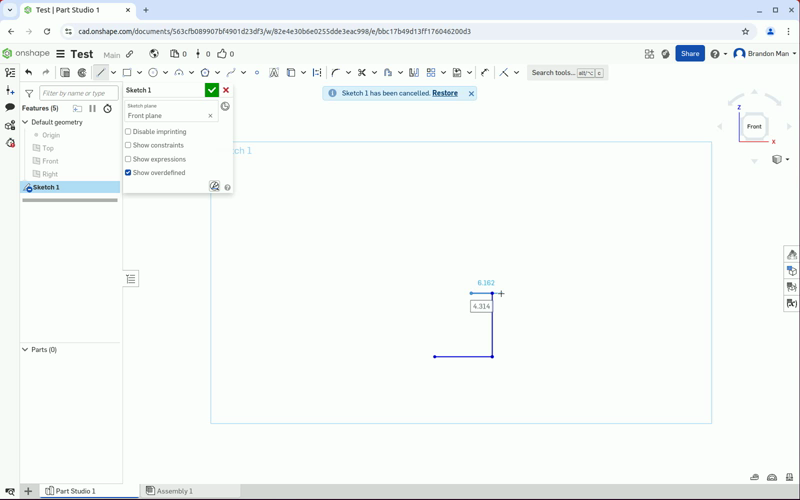
mouse_move(478, 280)
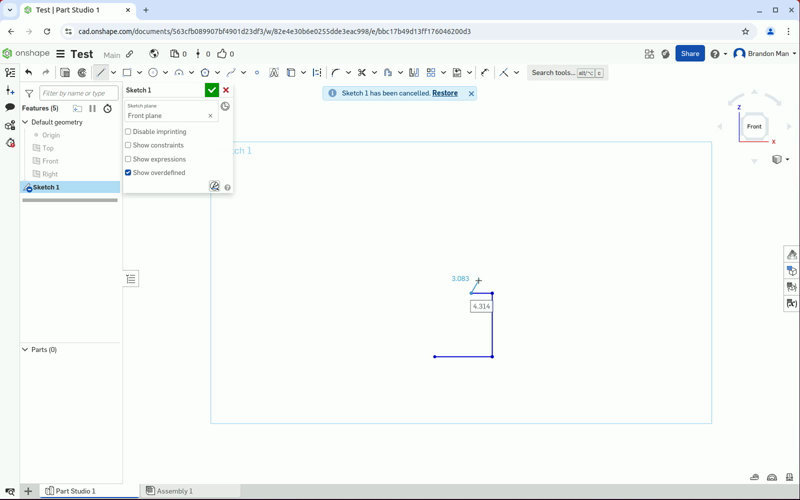
click(478, 280)
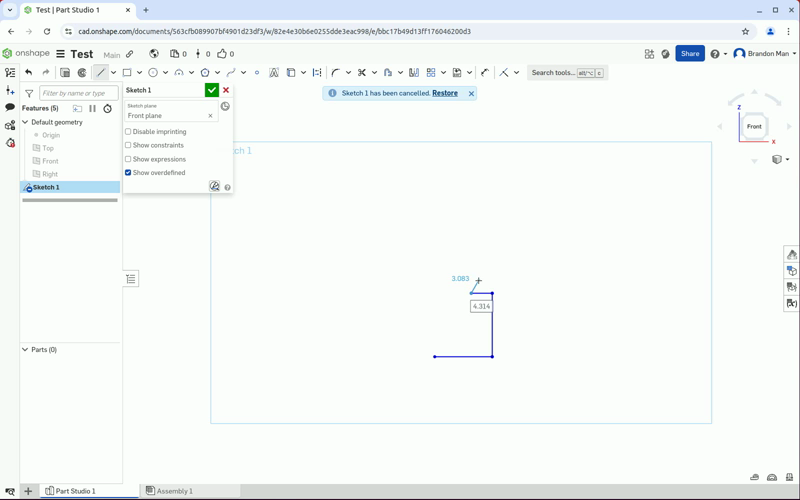
key_up(shift)
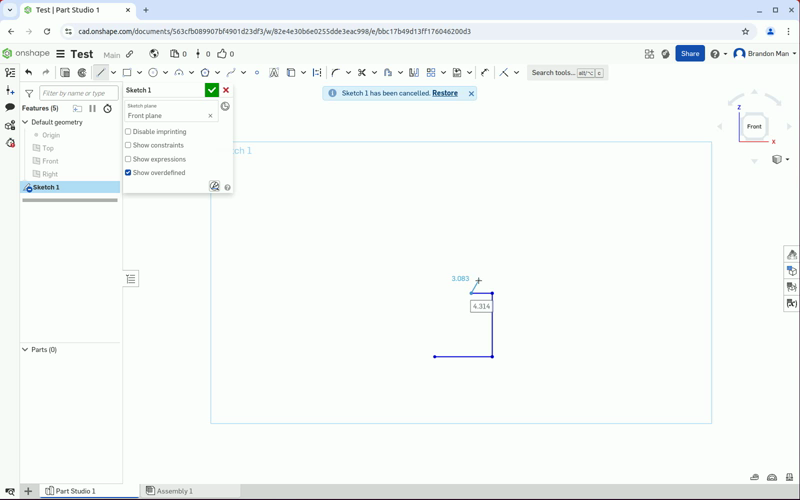
key_down(shift)
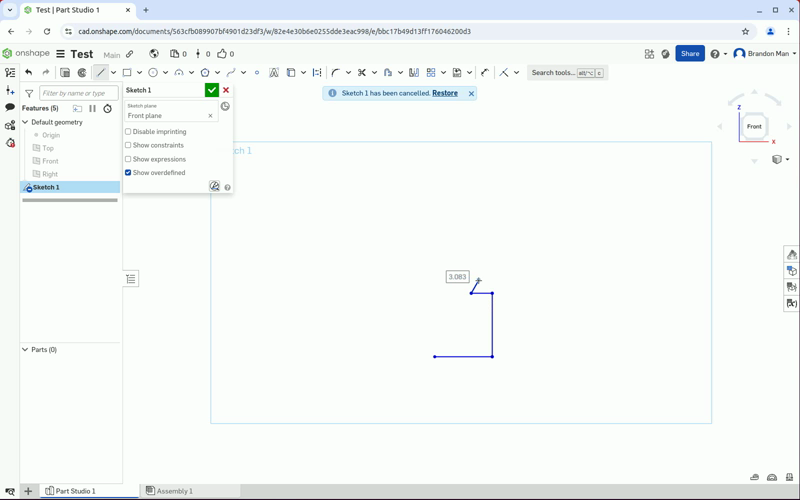
mouse_move(508, 280)
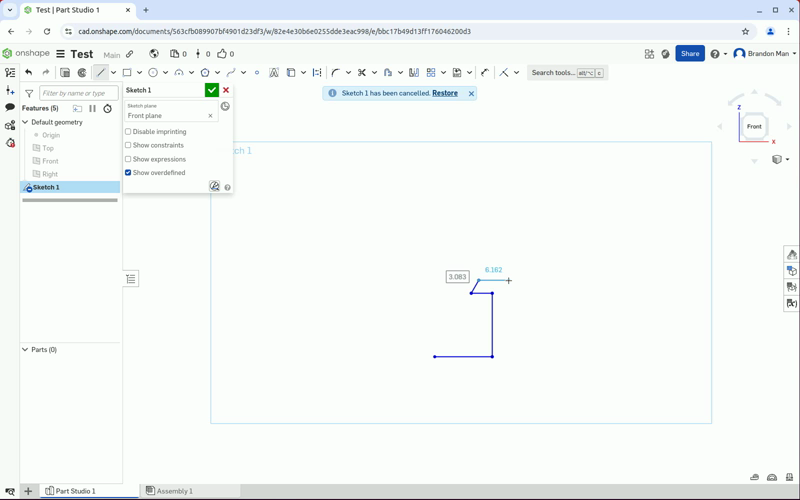
mouse_move(448, 280)
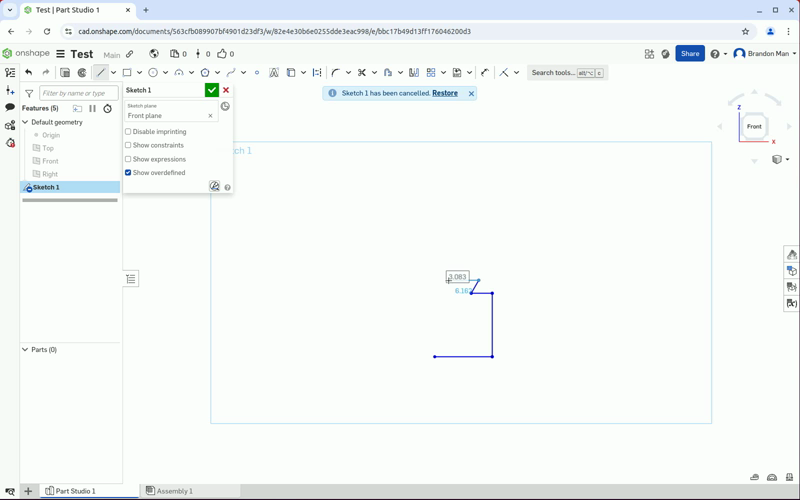
click(448, 280)
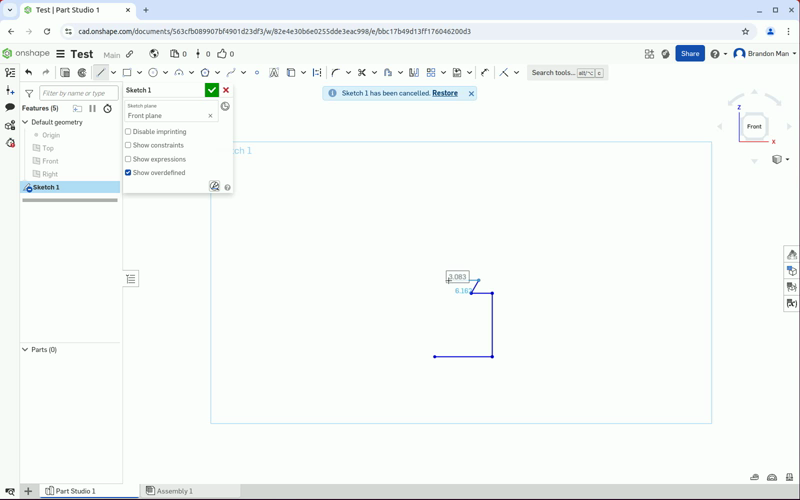
key_up(shift)
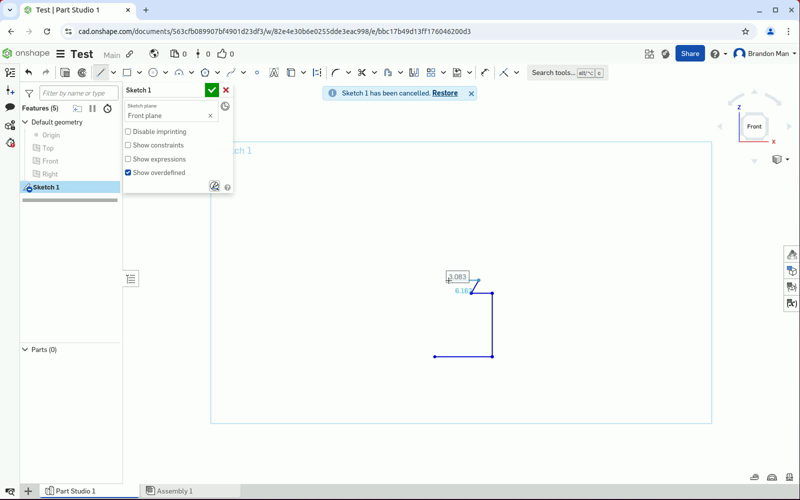
key_down(shift)
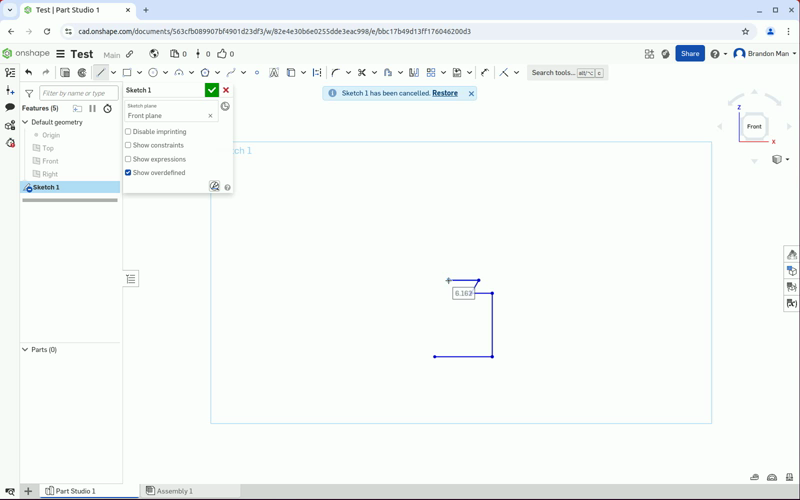
mouse_move(478, 280)
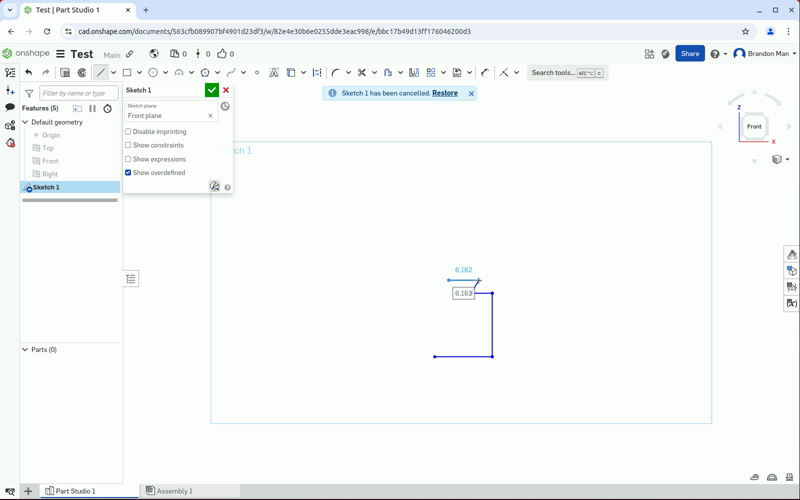
mouse_move(456, 293)
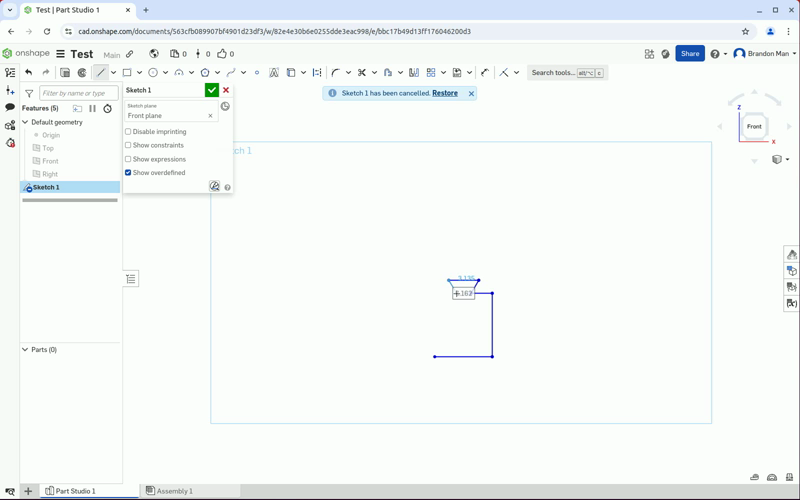
click(456, 293)
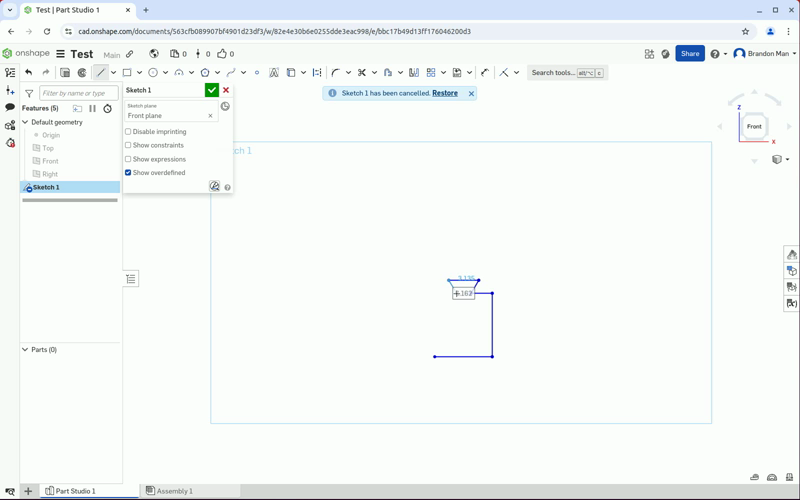
key_up(shift)
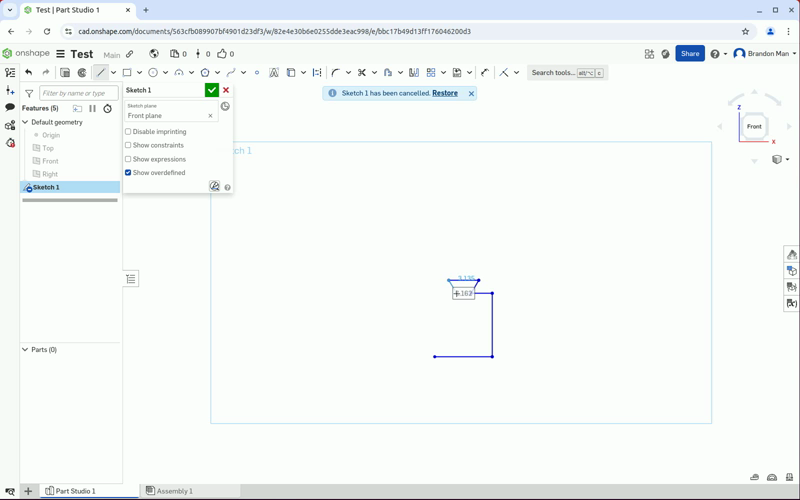
key_down(shift)
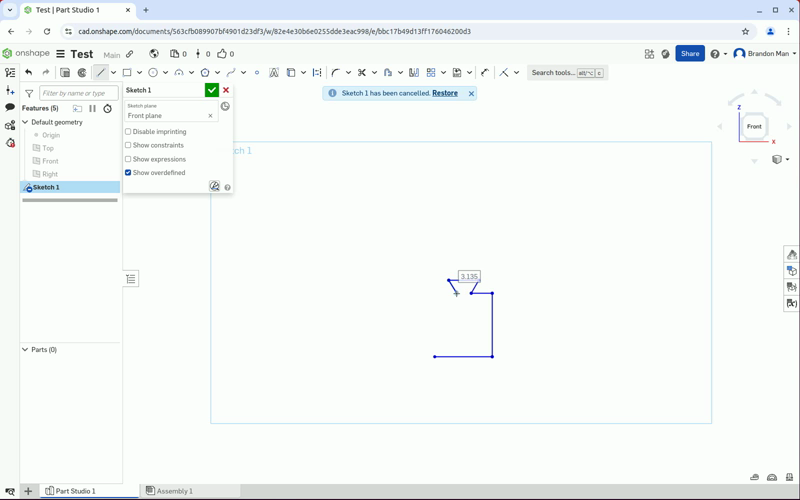
mouse_move(486, 293)
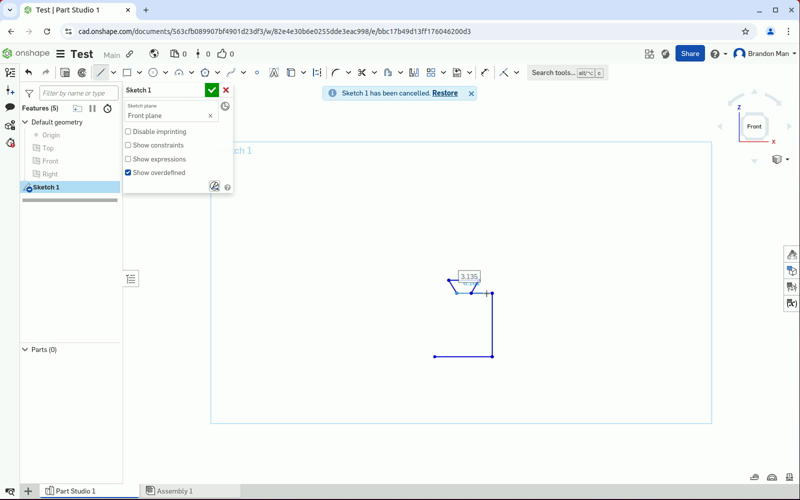
mouse_move(434, 293)
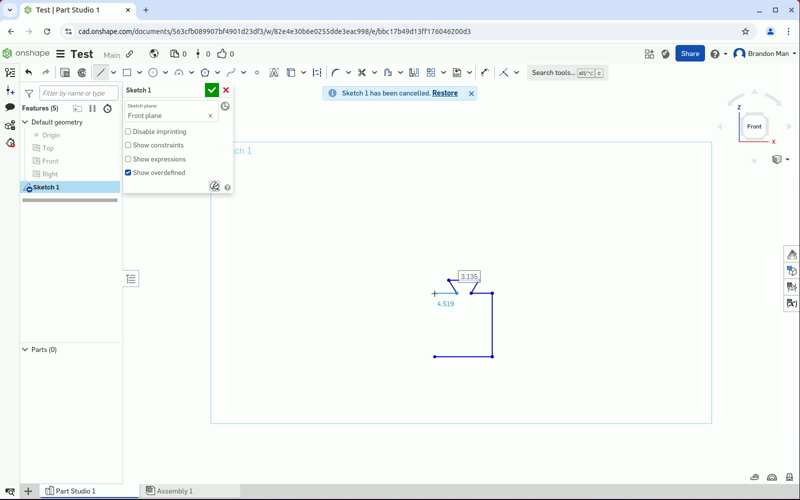
click(434, 293)
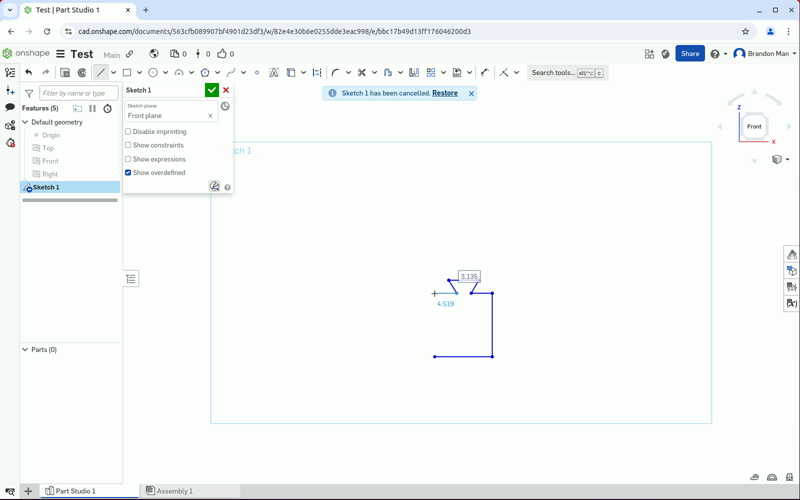
key_up(shift)
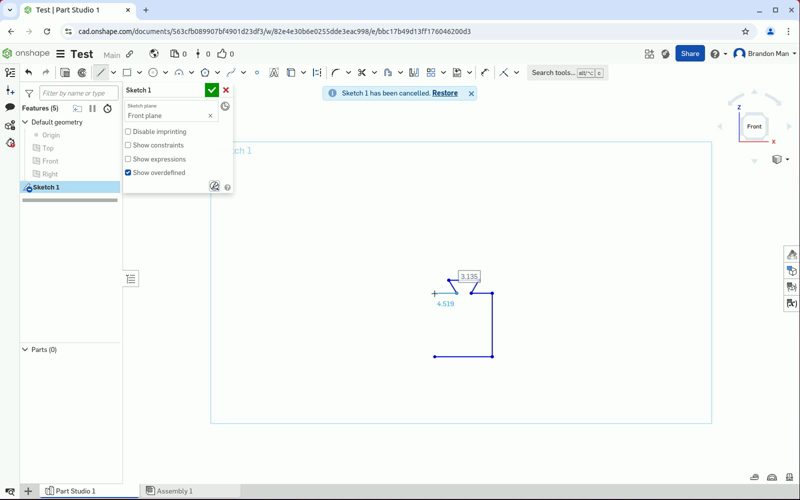
key_down(shift)
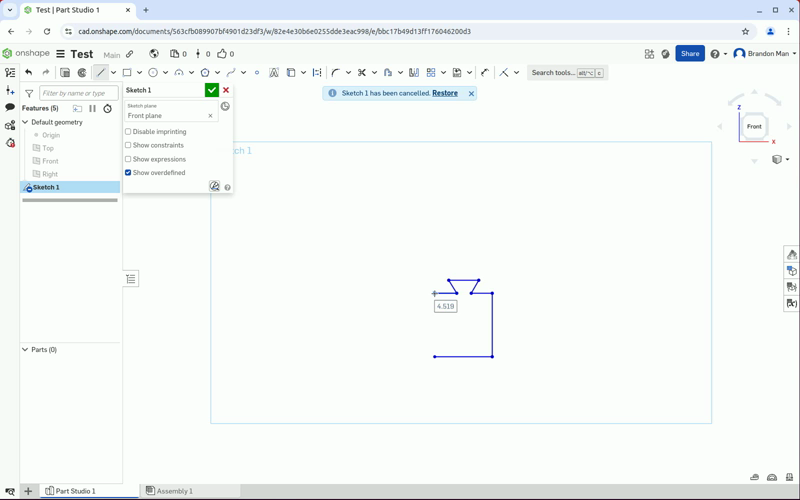
mouse_move(434, 356)
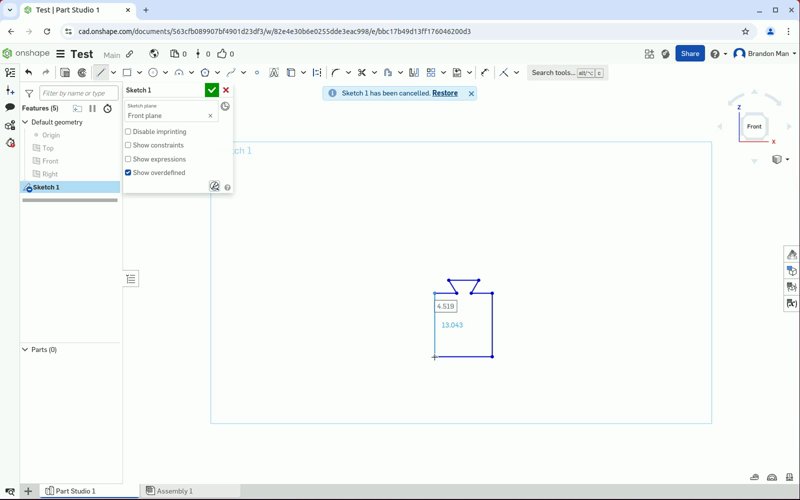
key_up(shift)
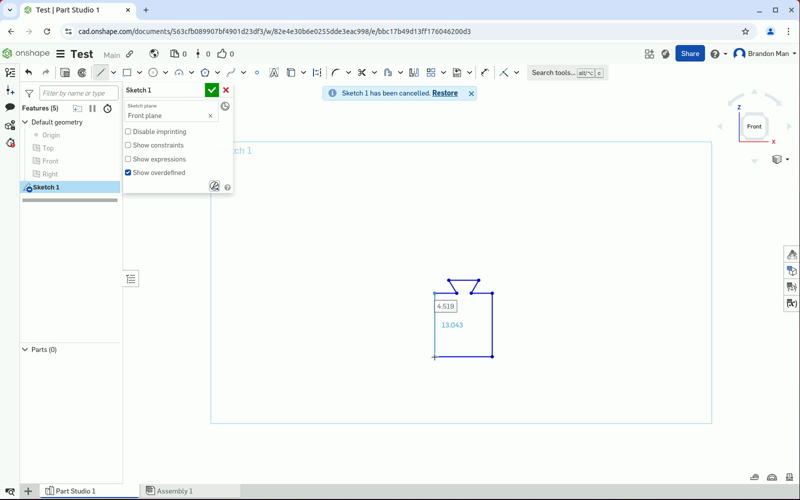
click(434, 356)
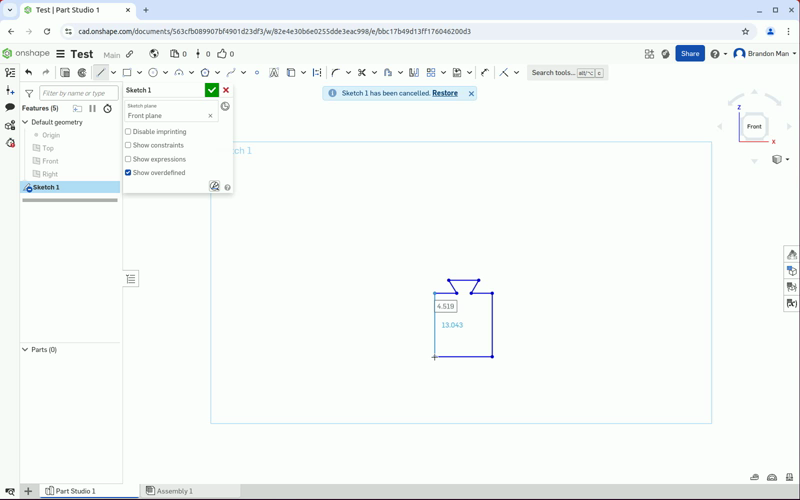
key(esc)
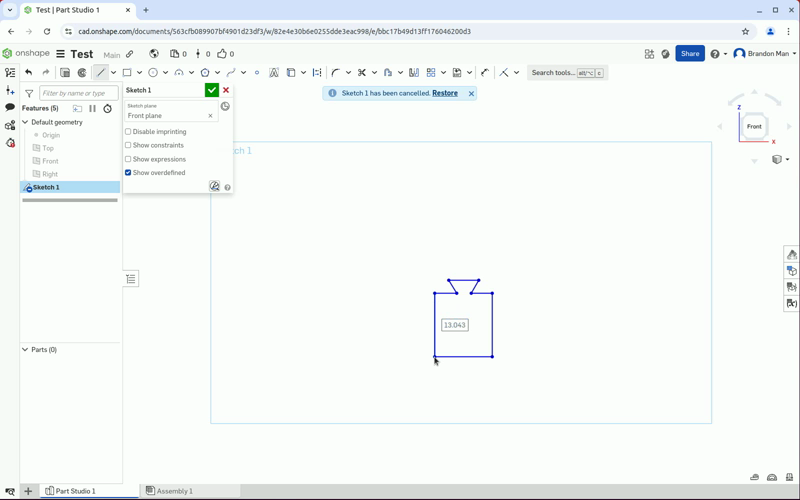
mouse_move(444, 353)
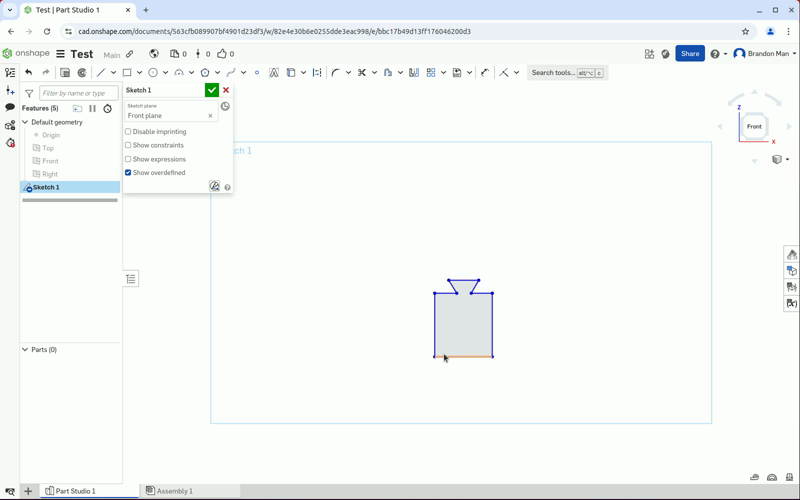
click(444, 353)
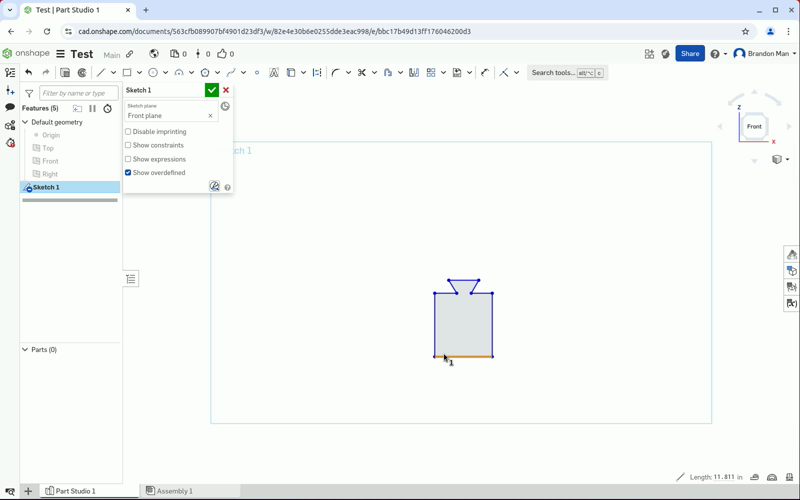
mouse_move(73, 352)
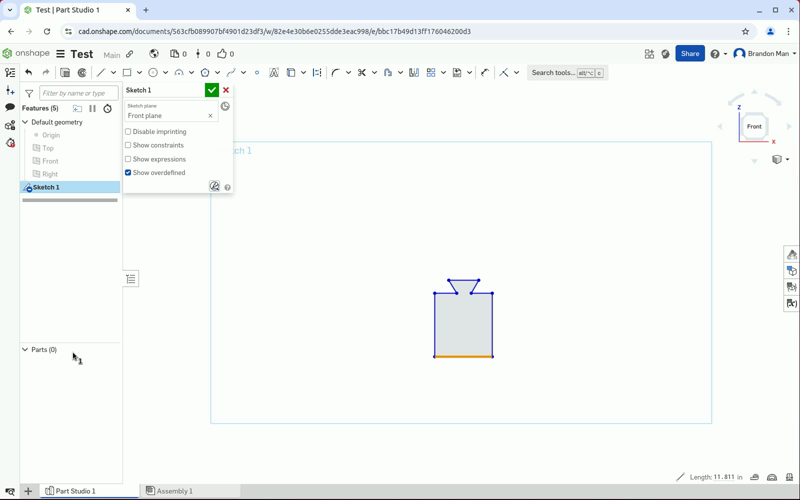
key(shift+y)
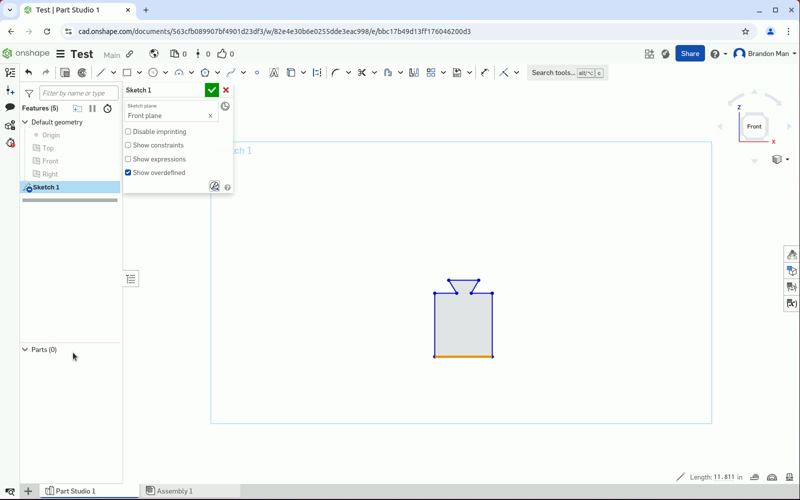
key(shift+e)
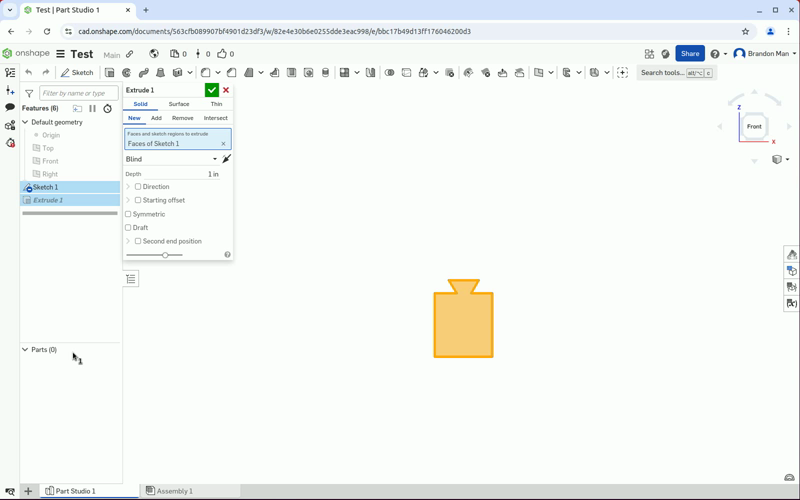
mouse_move(143, 106)
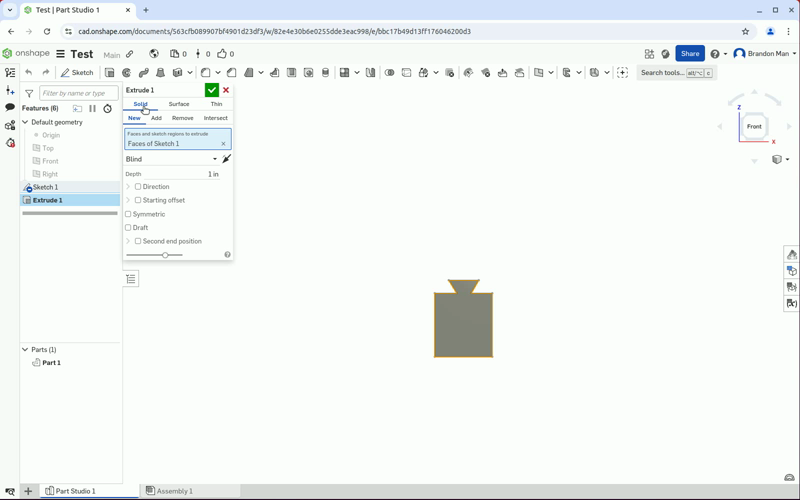
click(143, 106)
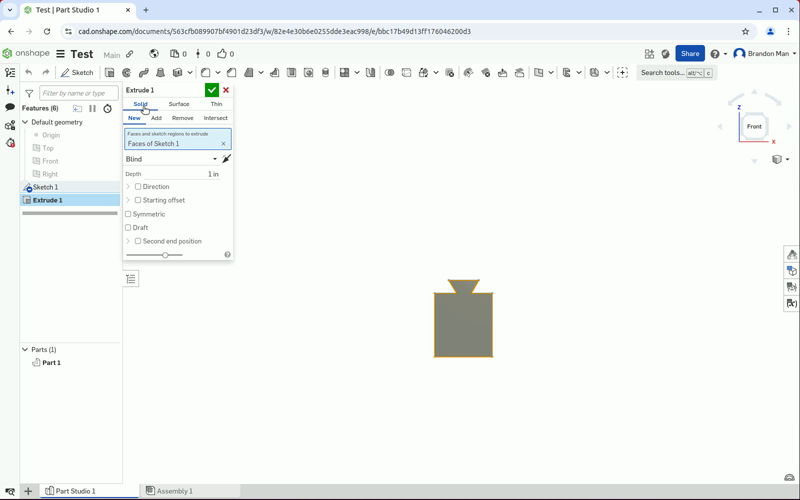
mouse_move(137, 120)
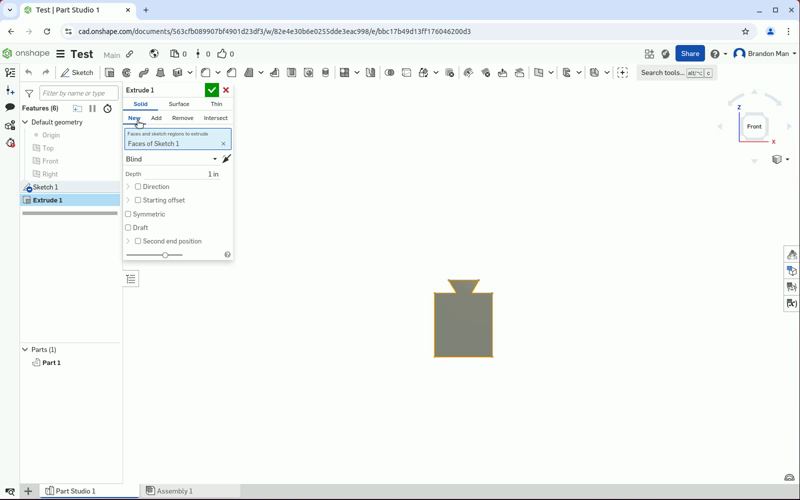
click(137, 120)
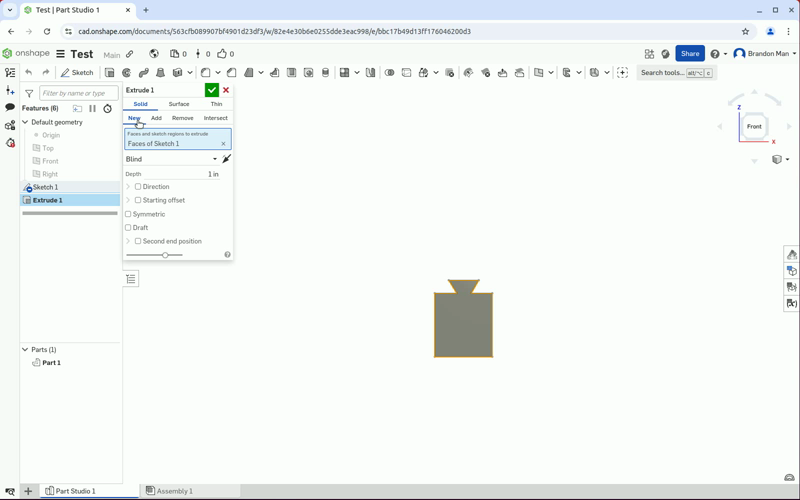
key(tab, 4)
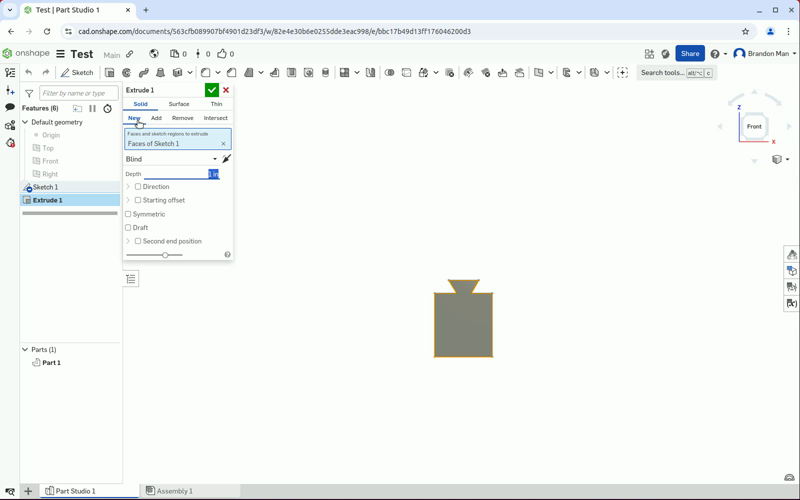
text(6.499)
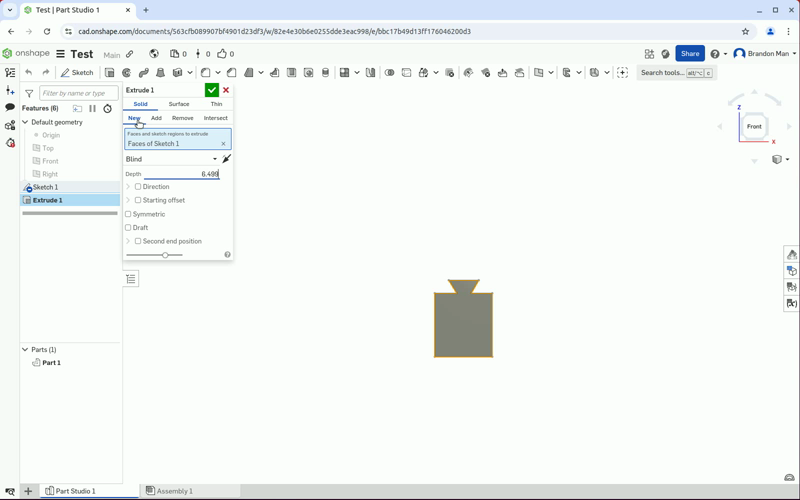
key(enter)
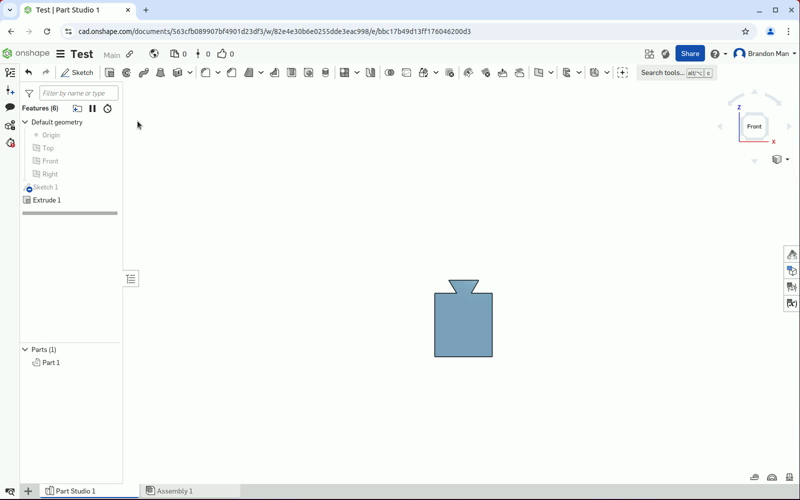
key(shift+h)
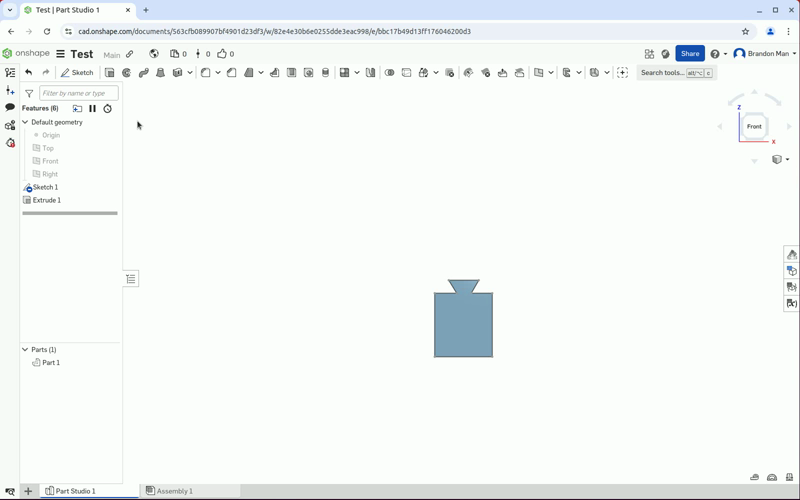
key(shift+h)
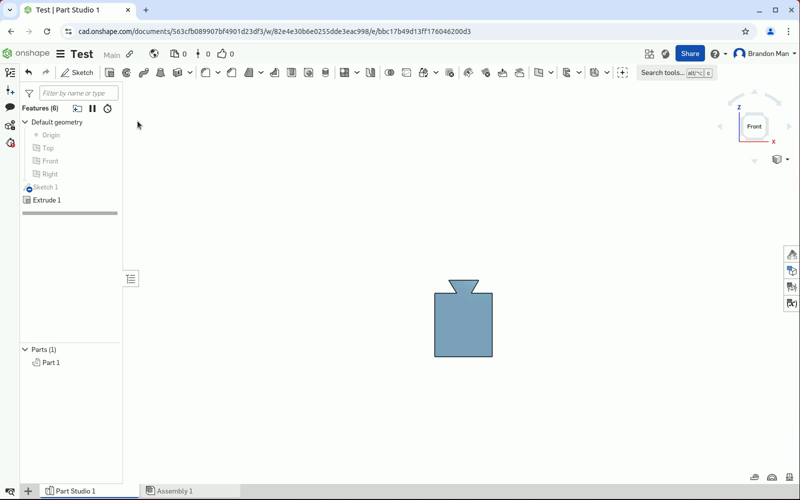
mouse_move(73, 189)
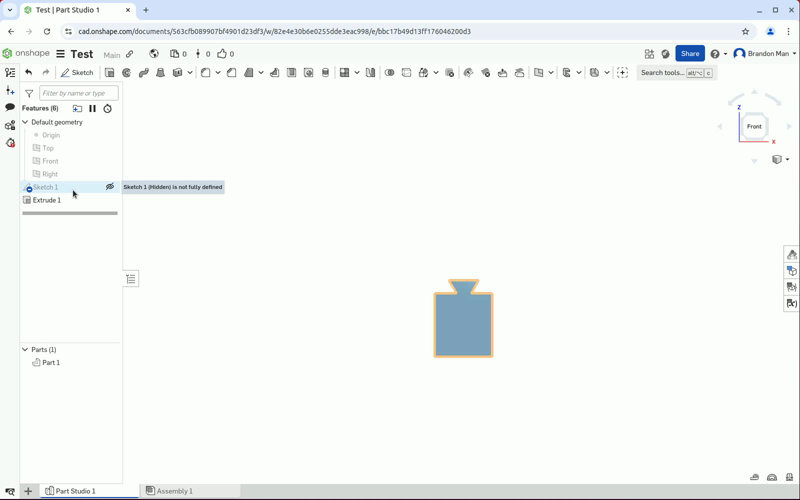
click(73, 189)
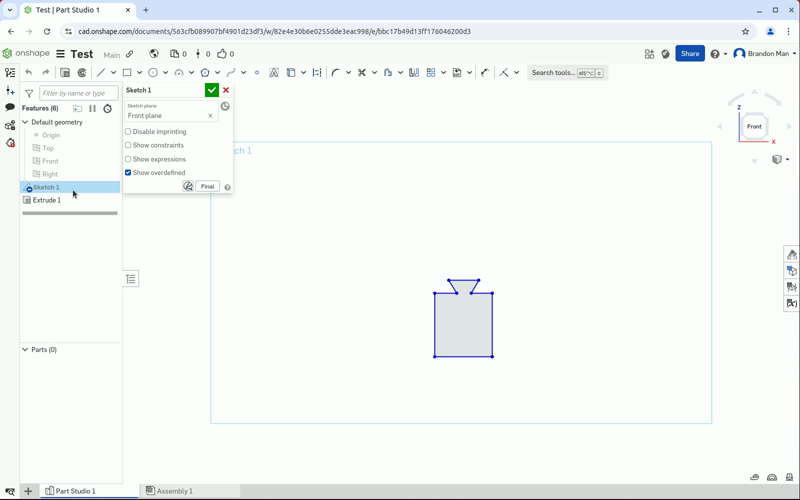
mouse_move(229, 92)
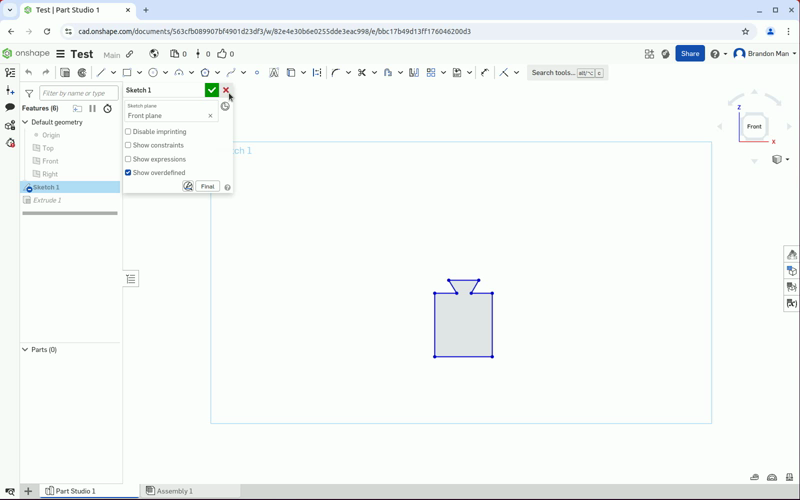
click(229, 92)
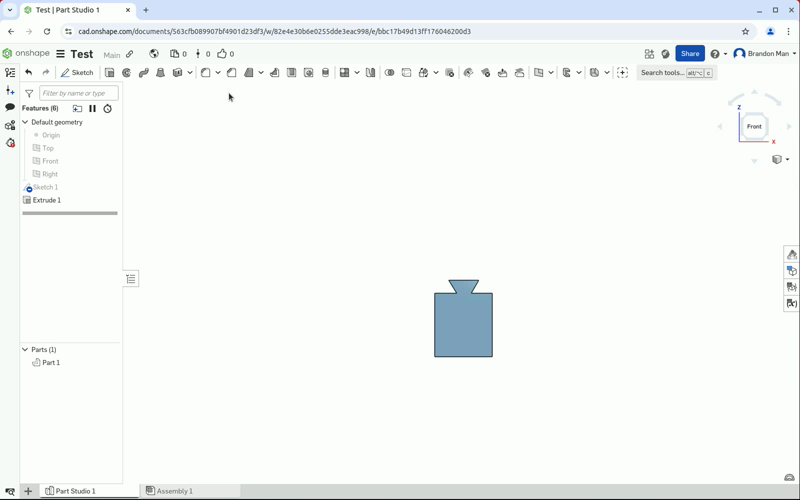
mouse_move(541, 75)
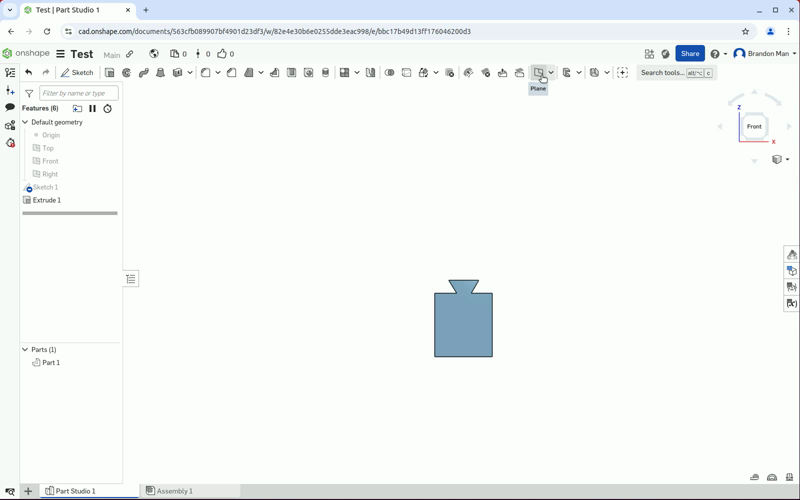
click(541, 75)
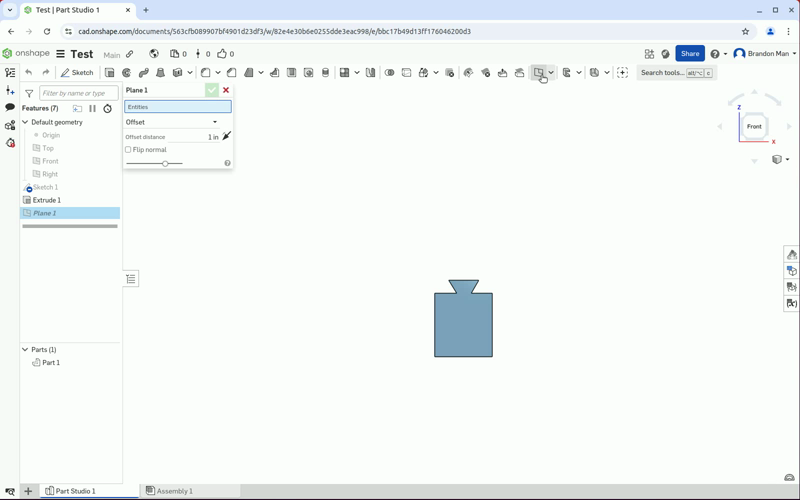
mouse_move(73, 163)
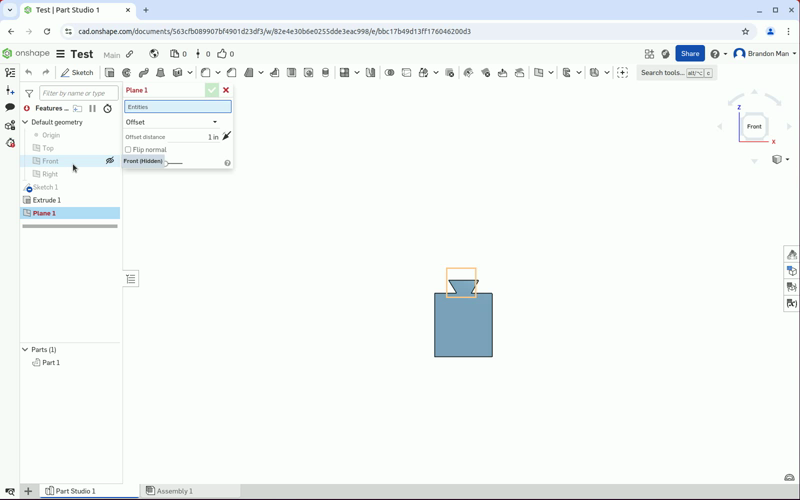
click(73, 163)
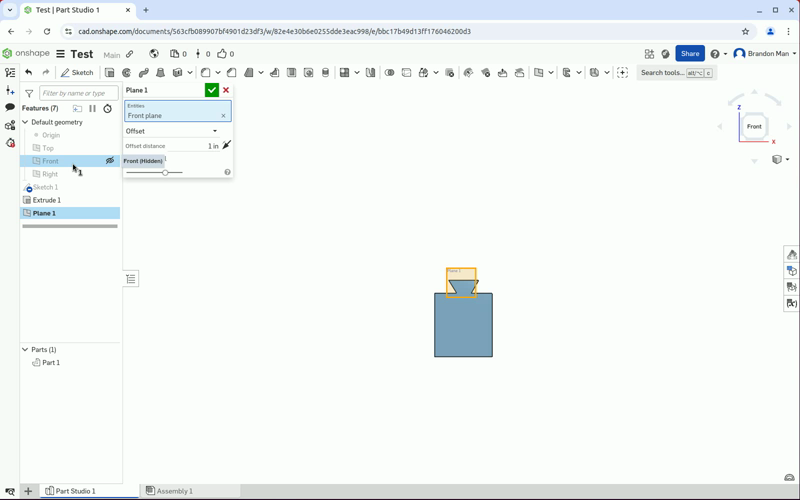
key(tab, 2)
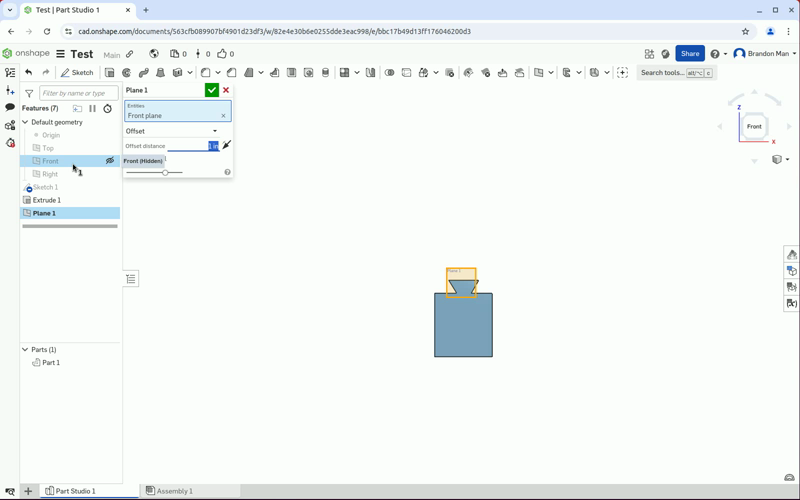
text(6.501)
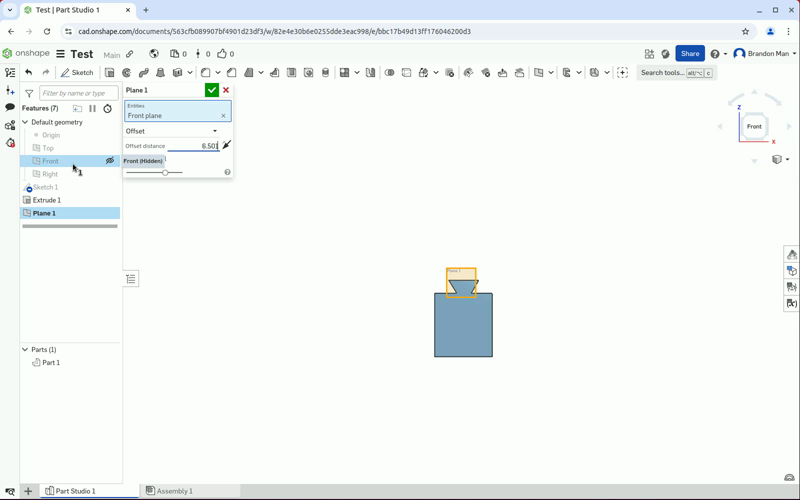
key(enter, 2)
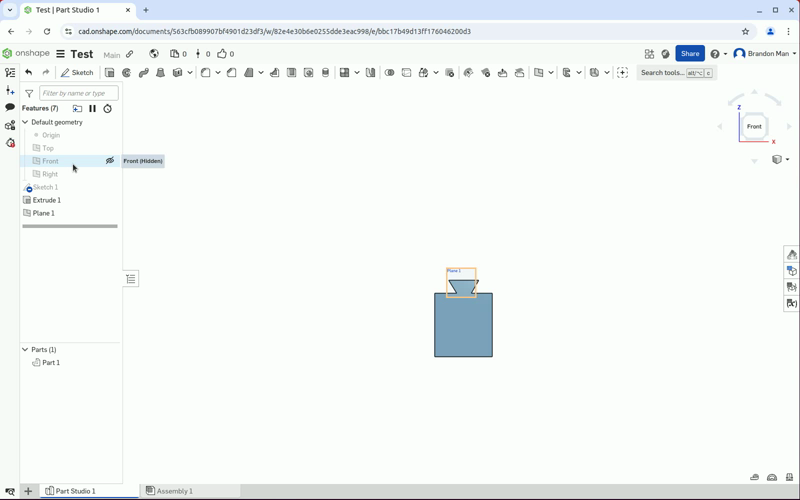
key(shift+s)
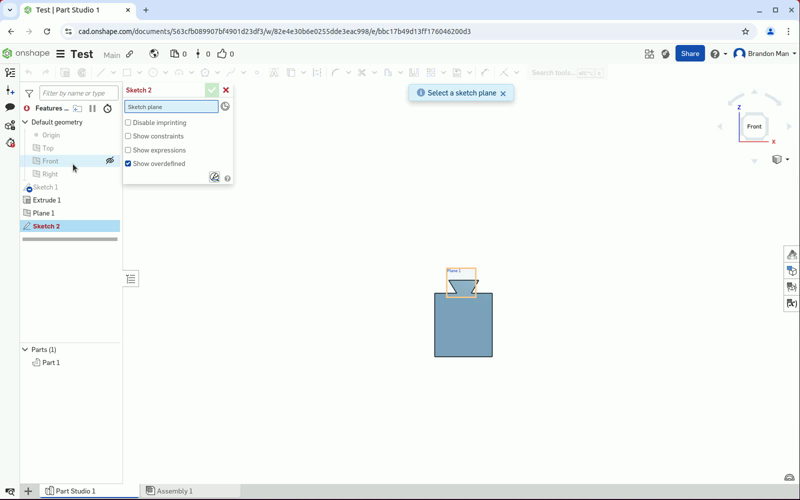
mouse_move(73, 215)
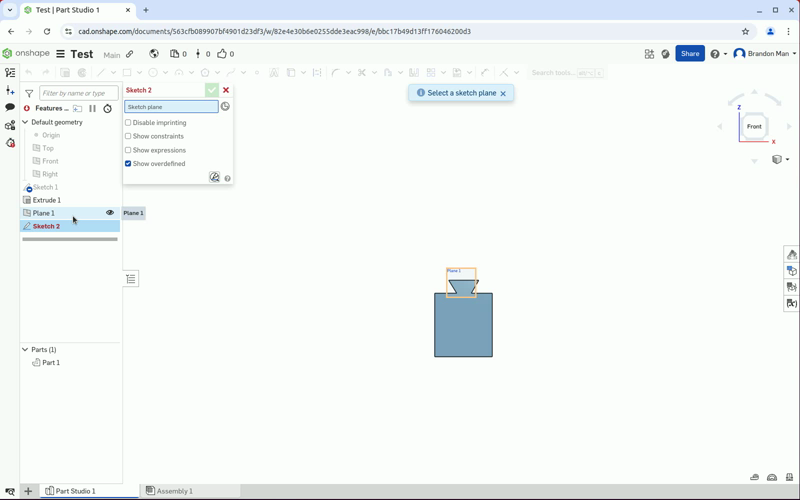
click(73, 215)
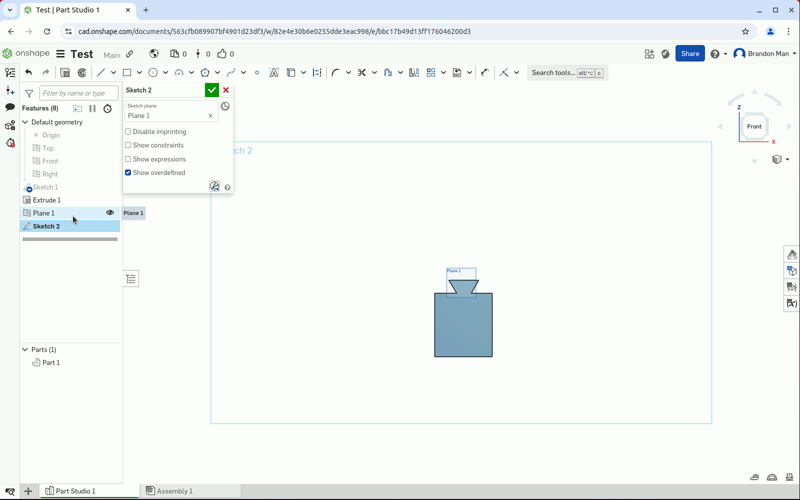
mouse_move(73, 352)
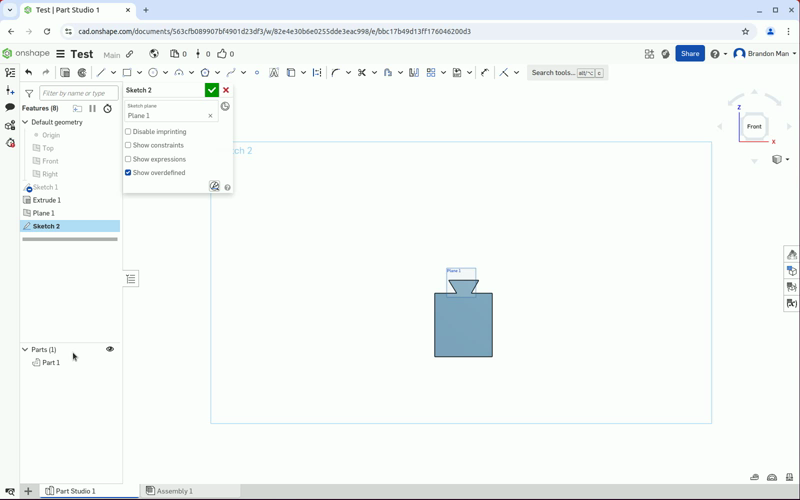
key(y)
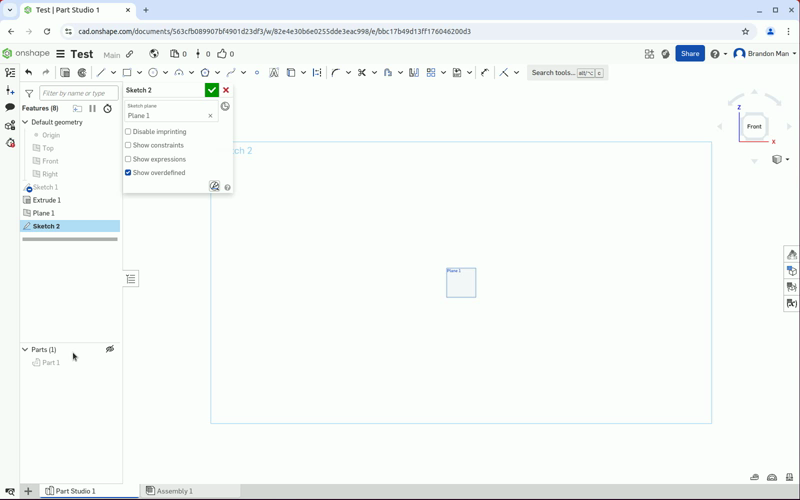
key(c)
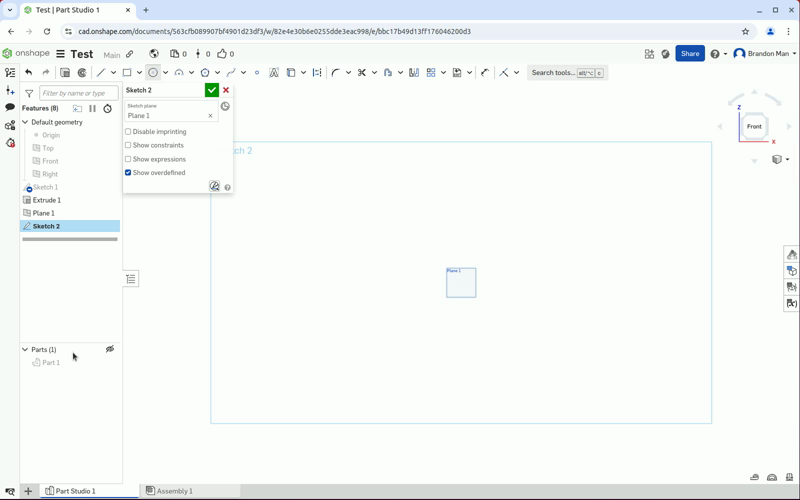
key_down(shift)
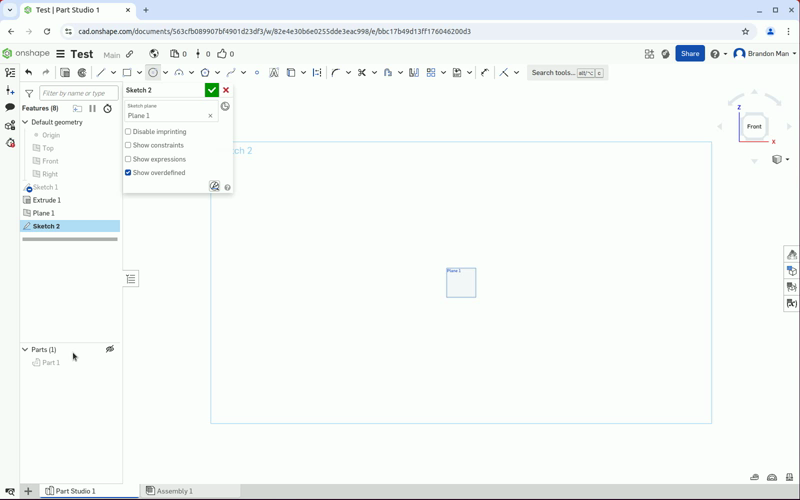
mouse_move(463, 316)
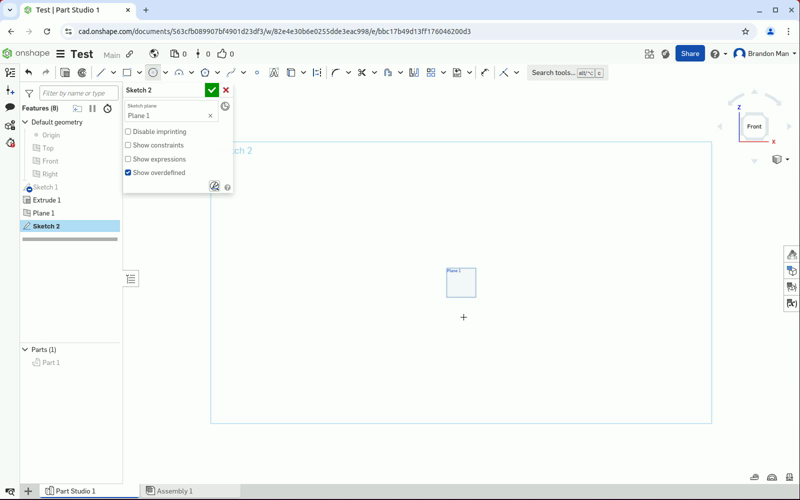
click(463, 316)
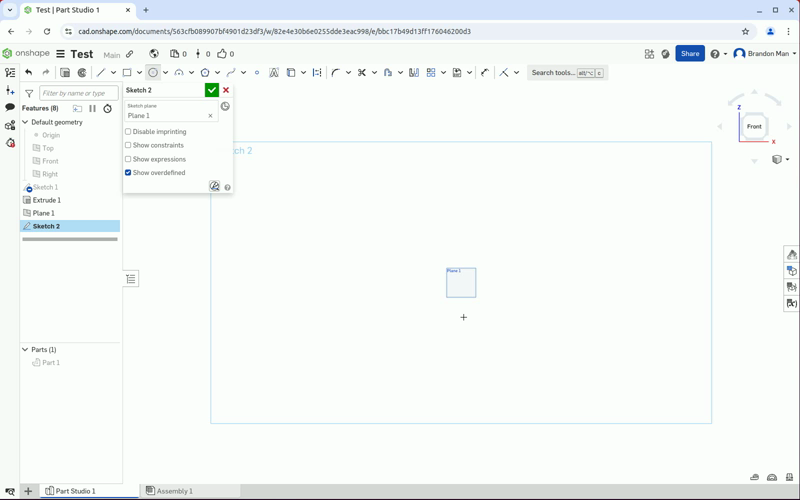
key_up(shift)
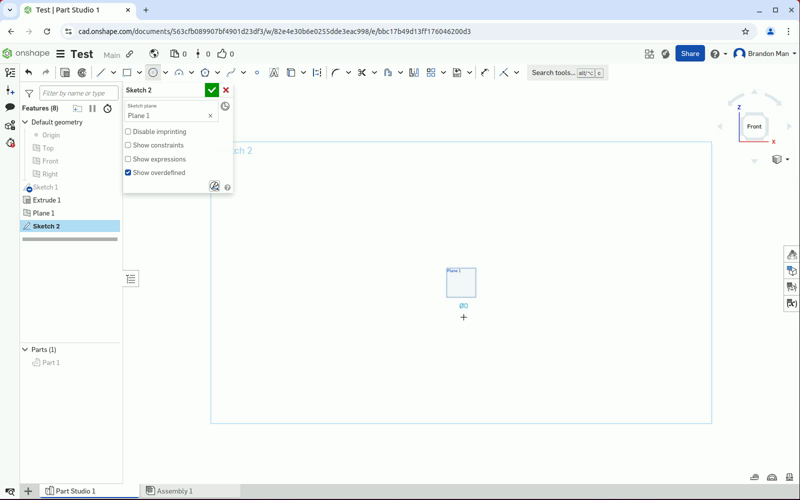
mouse_move(474, 316)
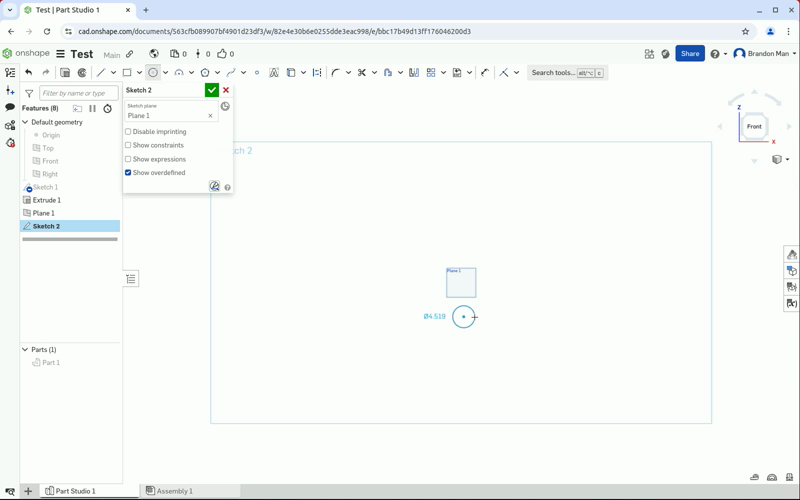
click(474, 316)
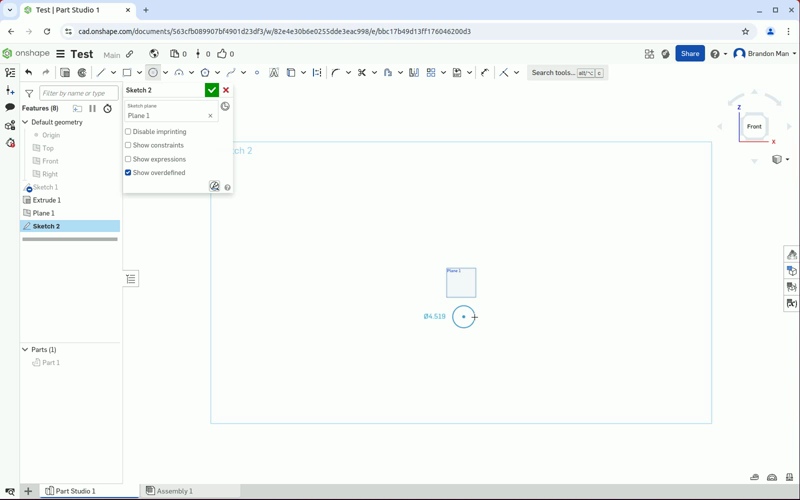
key(esc)
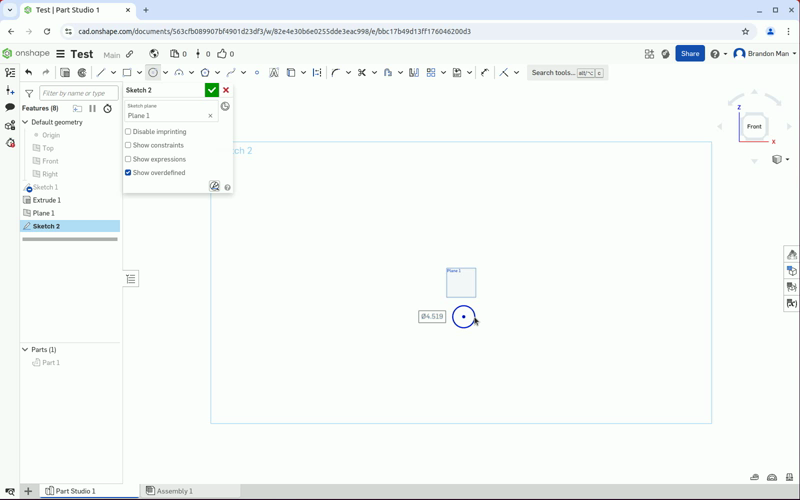
mouse_move(470, 312)
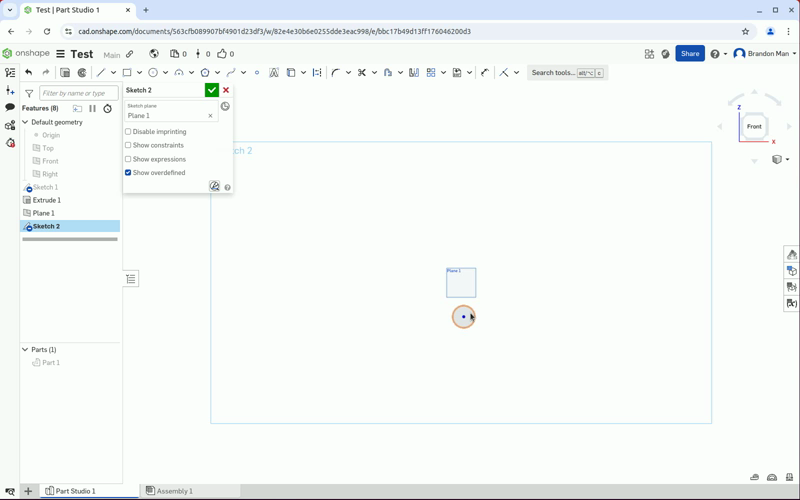
scroll(6)
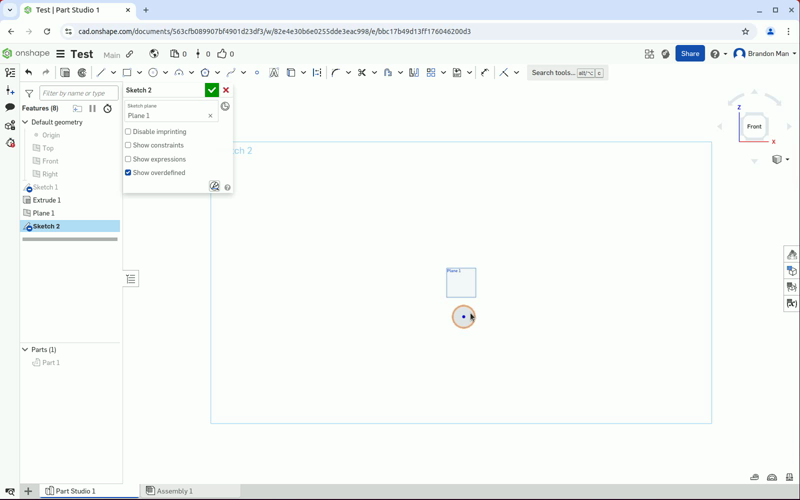
scroll(6)
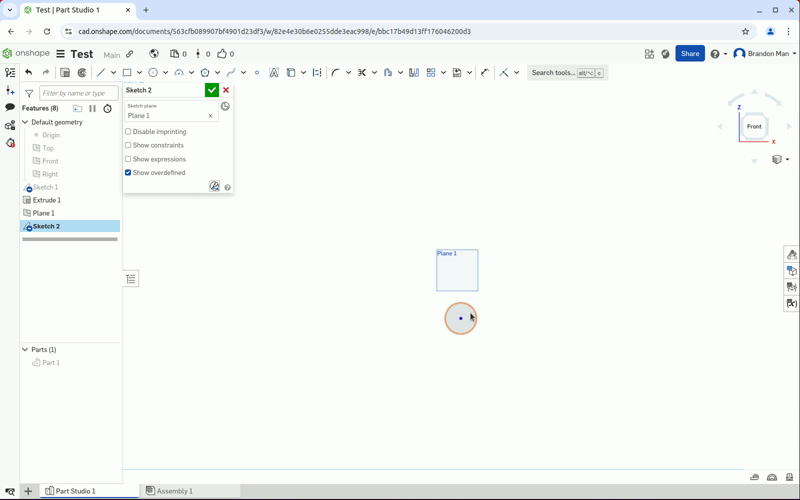
scroll(6)
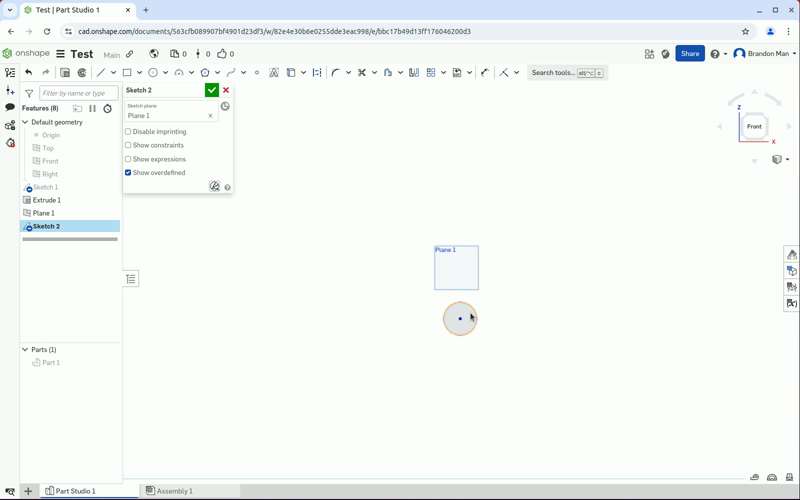
scroll(6)
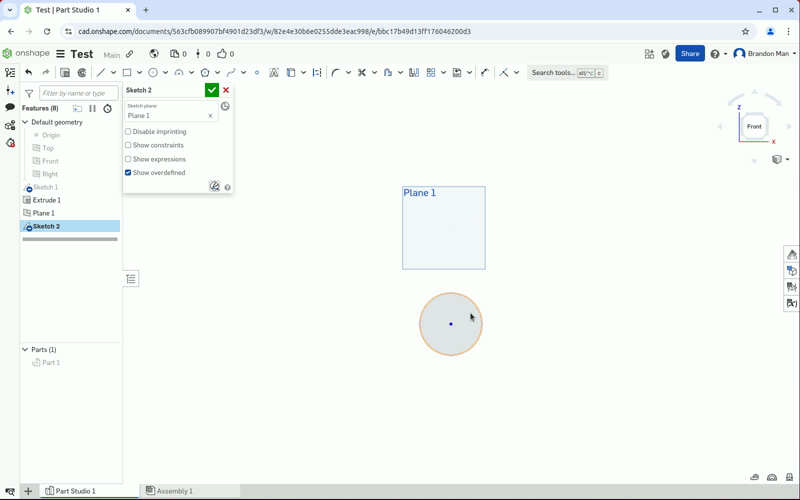
scroll(6)
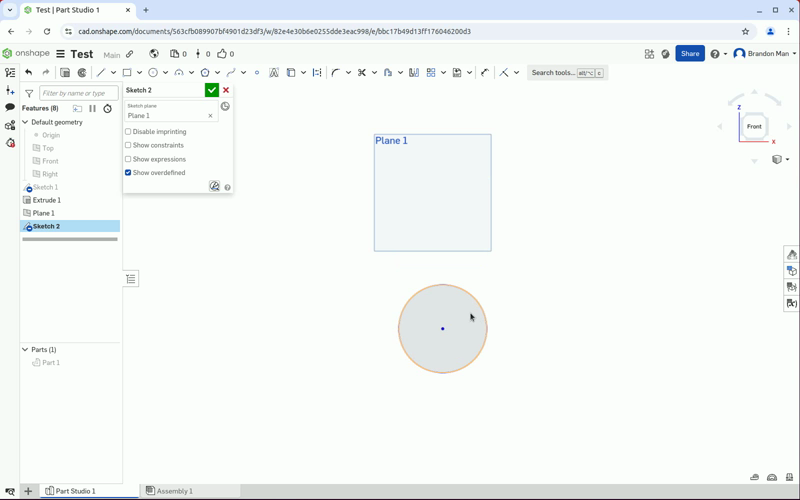
scroll(6)
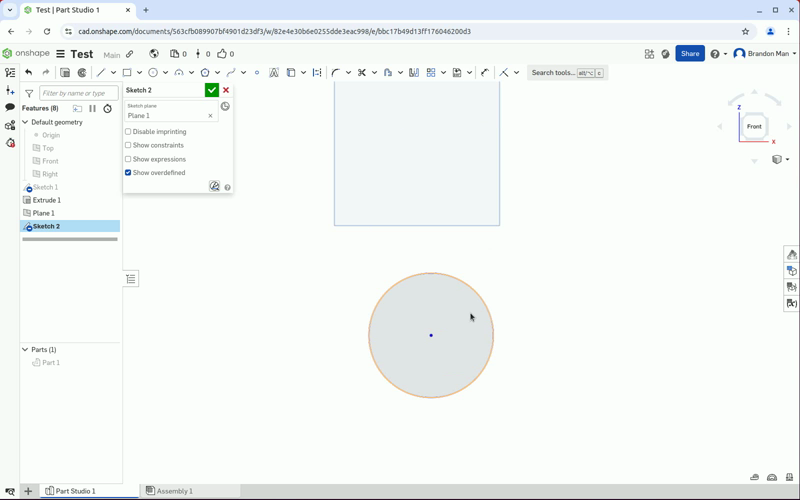
scroll(6)
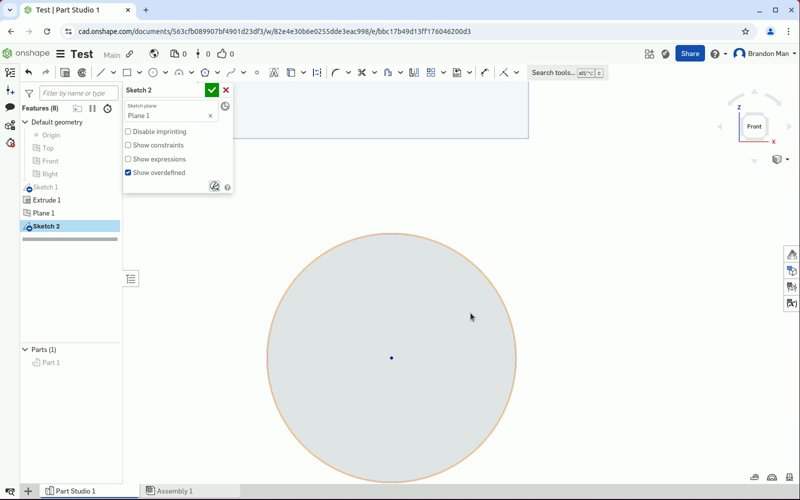
click(470, 312)
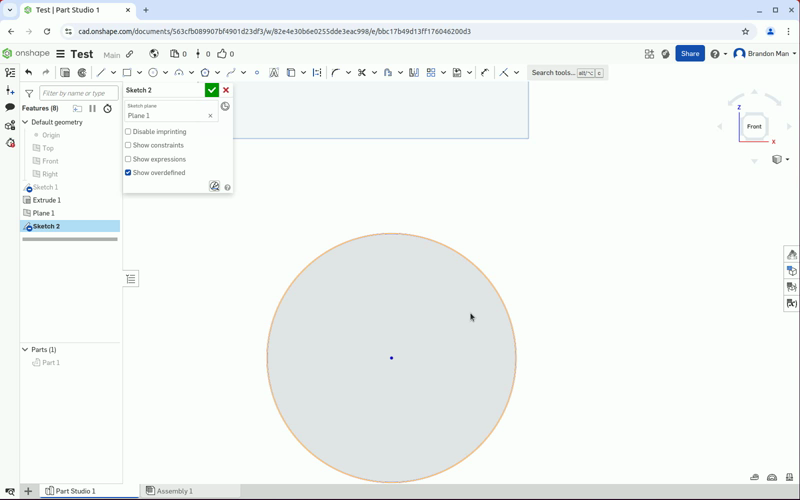
scroll(-6)
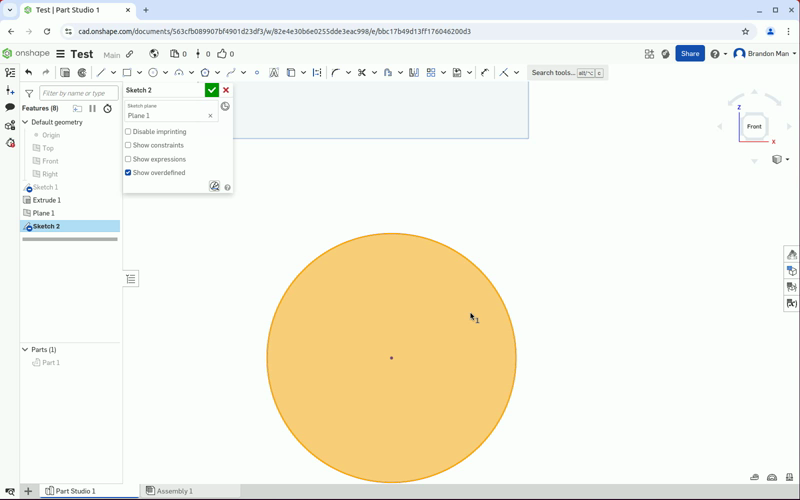
scroll(-6)
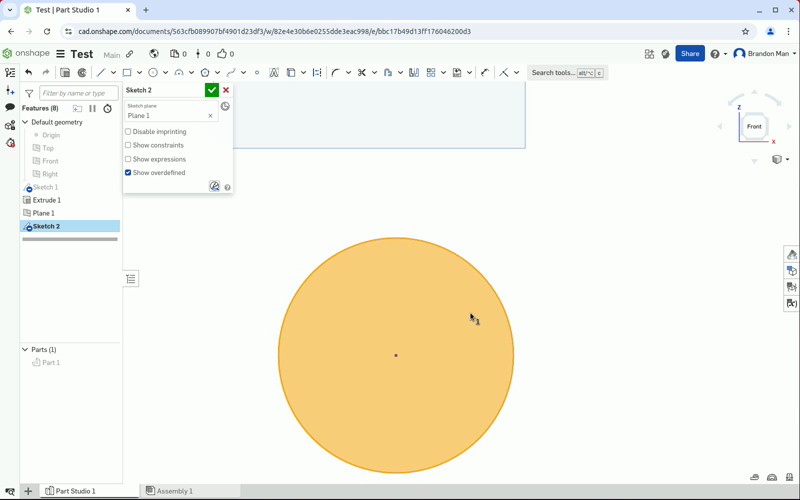
scroll(-6)
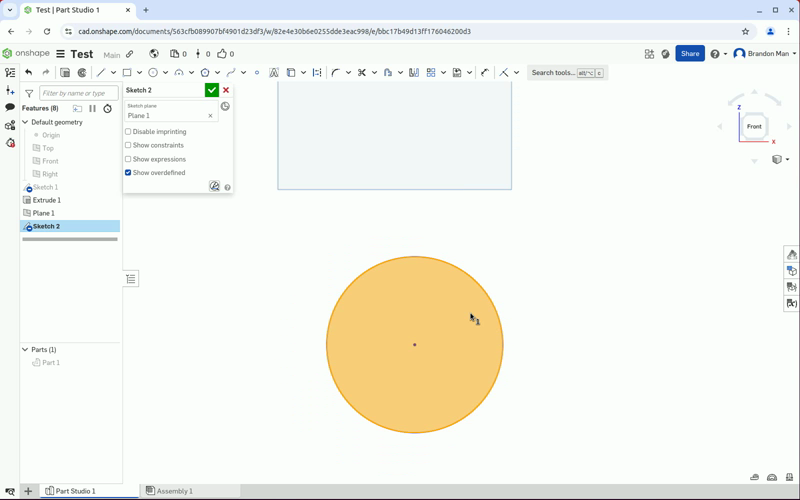
scroll(-6)
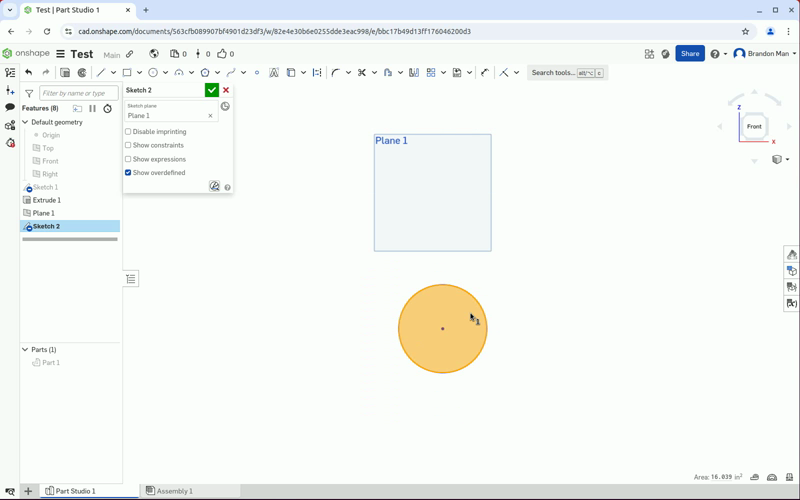
scroll(-6)
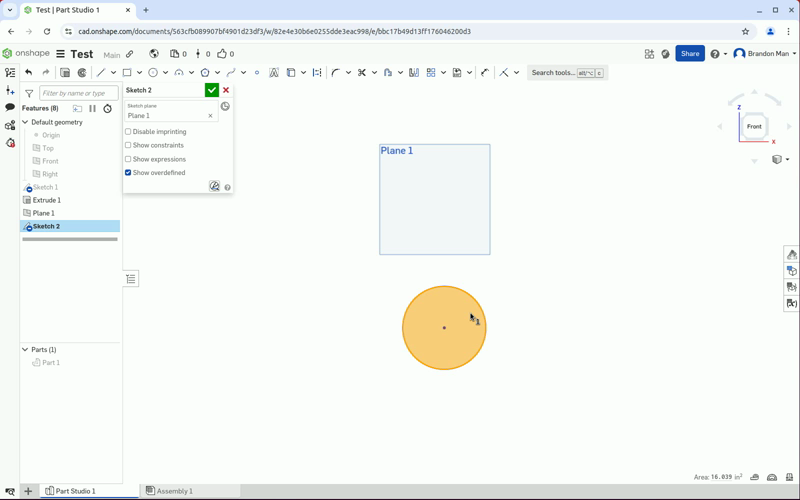
scroll(-6)
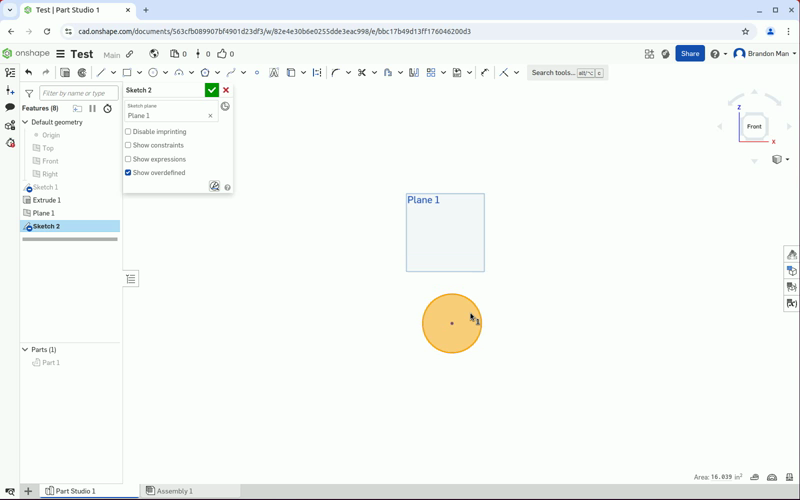
scroll(-6)
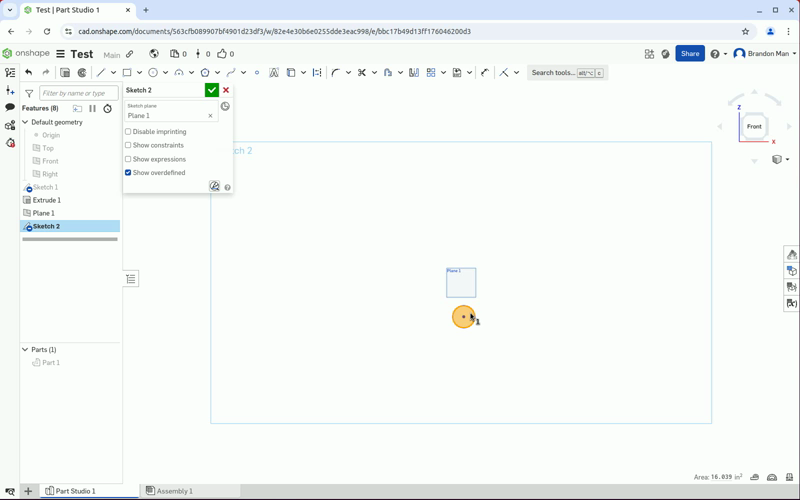
mouse_move(73, 352)
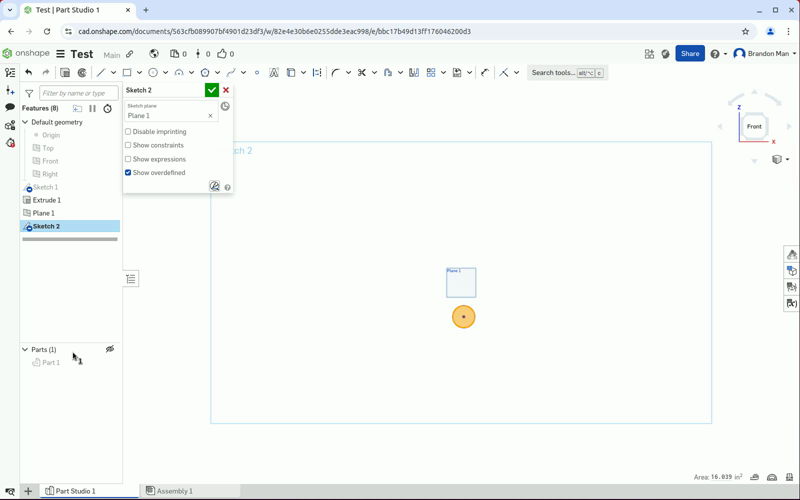
key(shift+y)
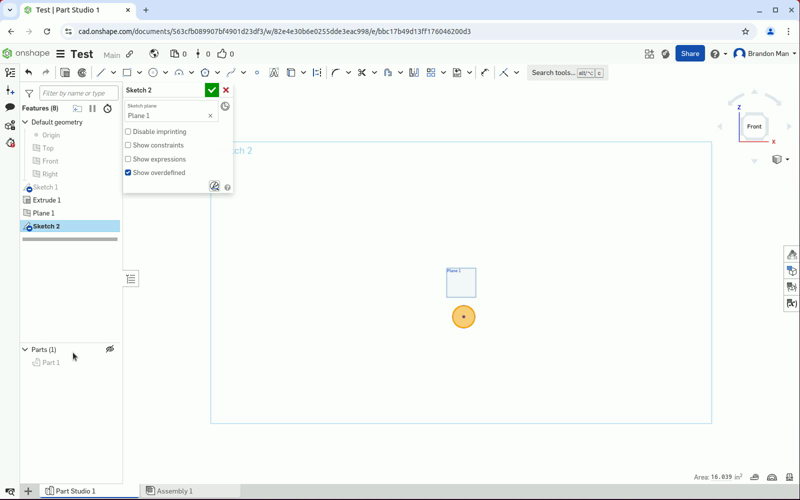
key(shift+e)
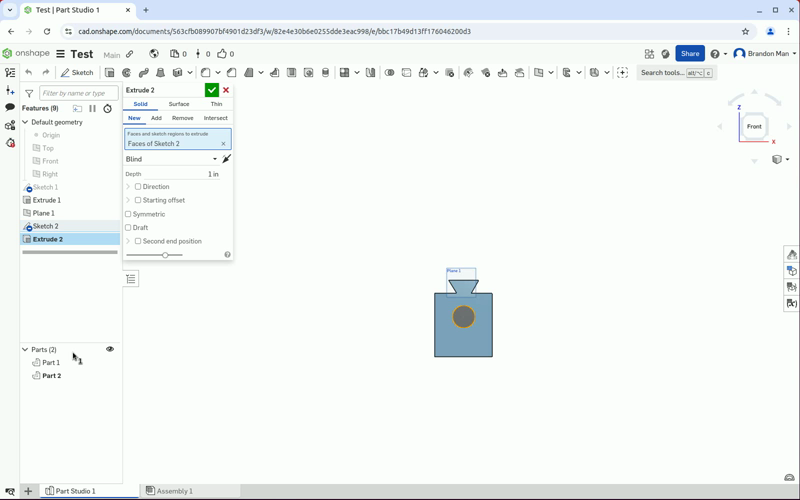
mouse_move(143, 106)
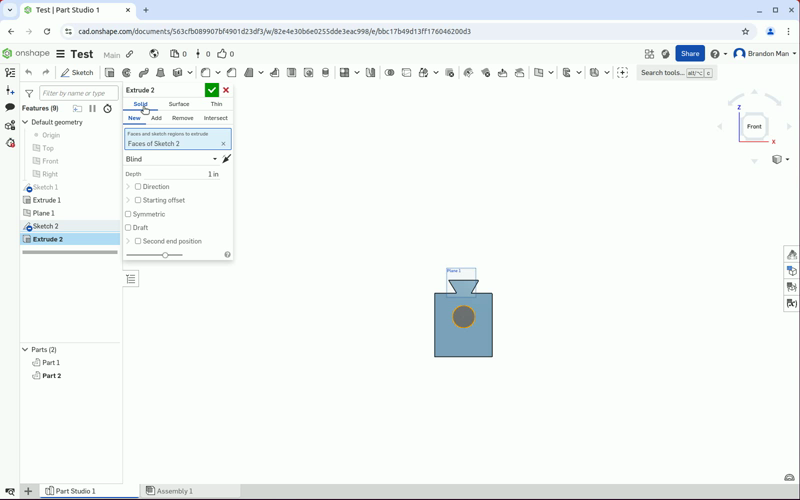
click(143, 106)
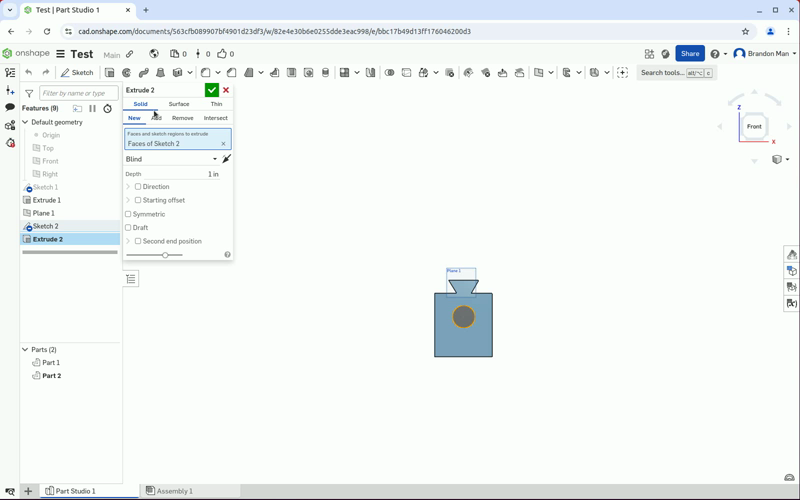
mouse_move(186, 120)
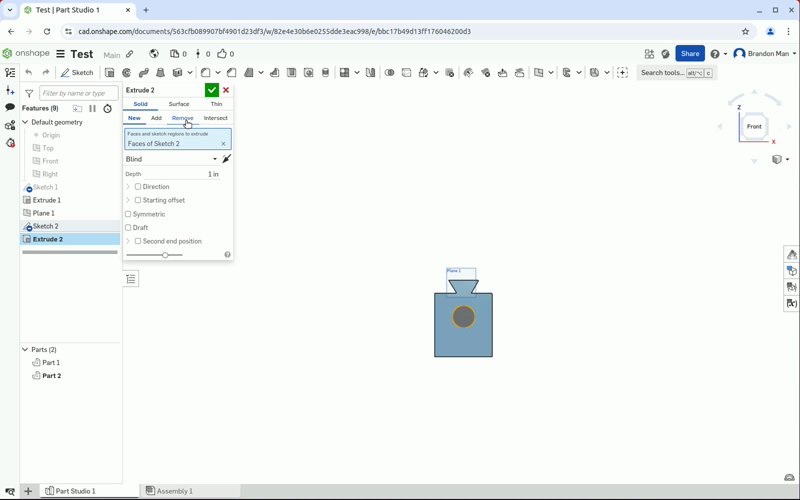
click(186, 120)
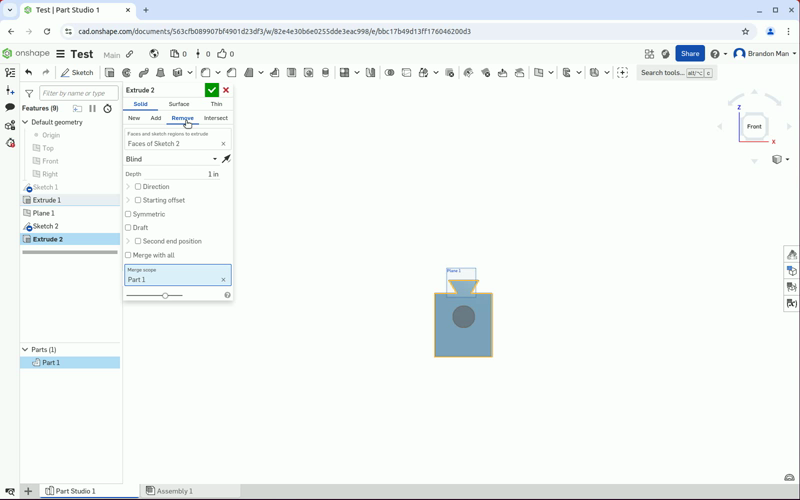
key(tab, 4)
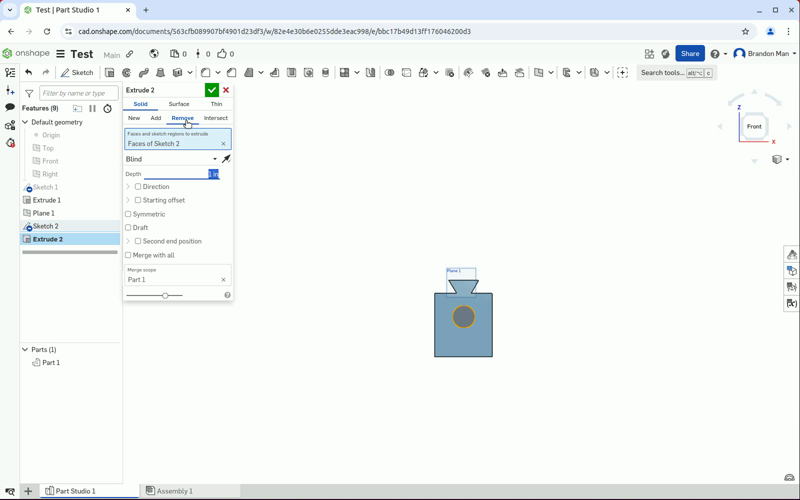
text(6.499)
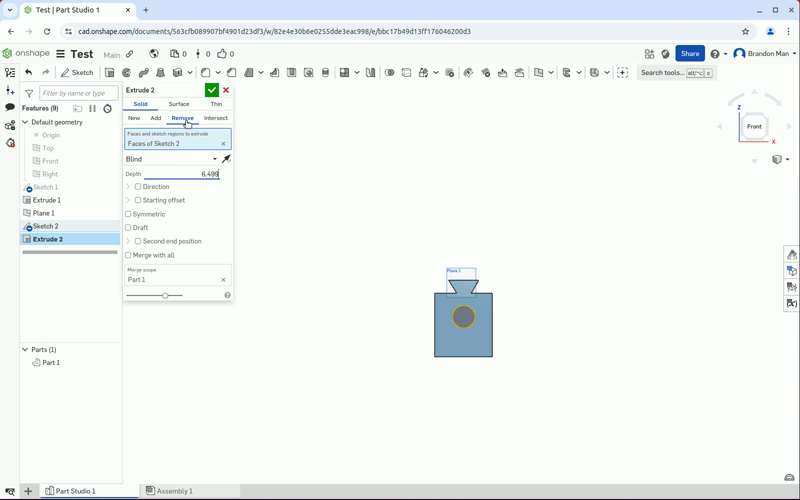
key(tab, 6)
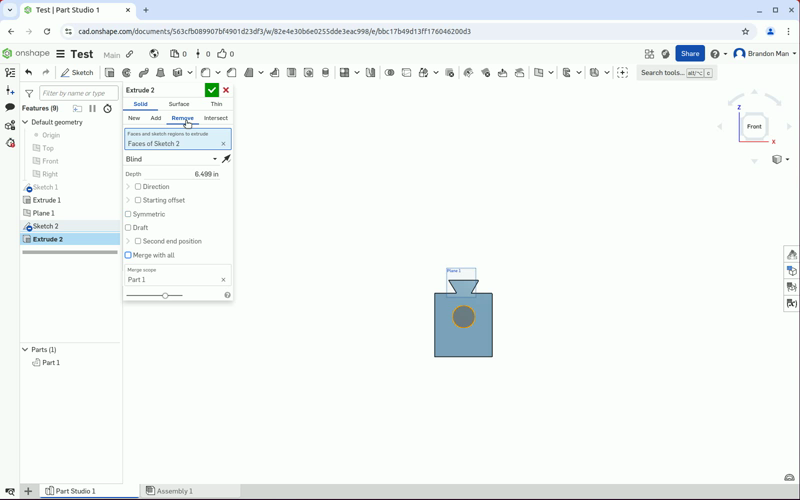
key(space)
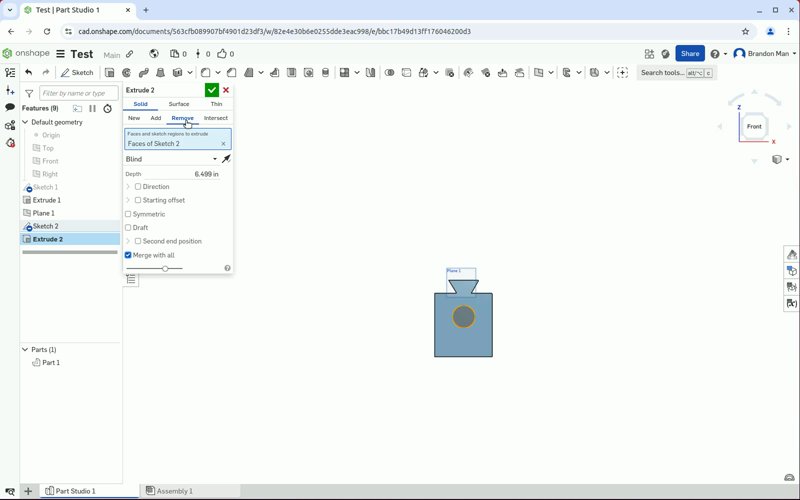
key(enter)
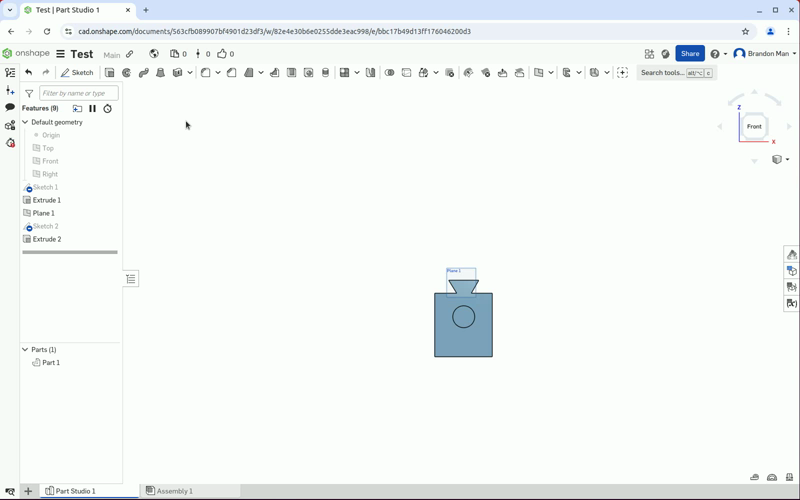
key(shift+h)
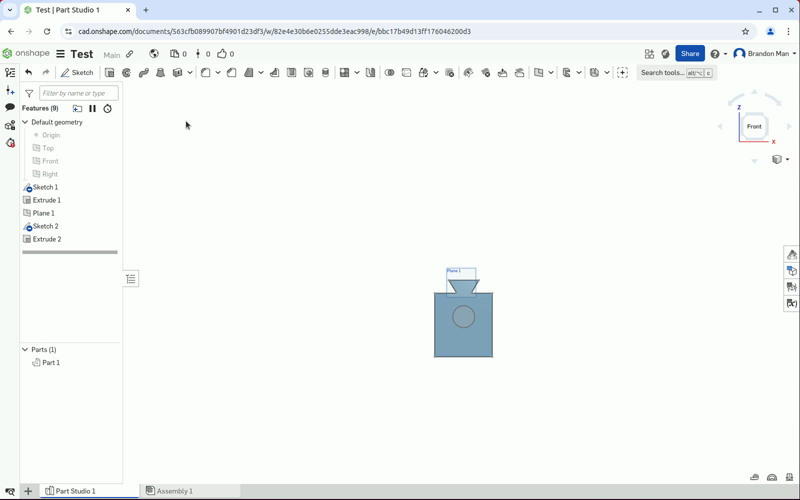
key(shift+h)
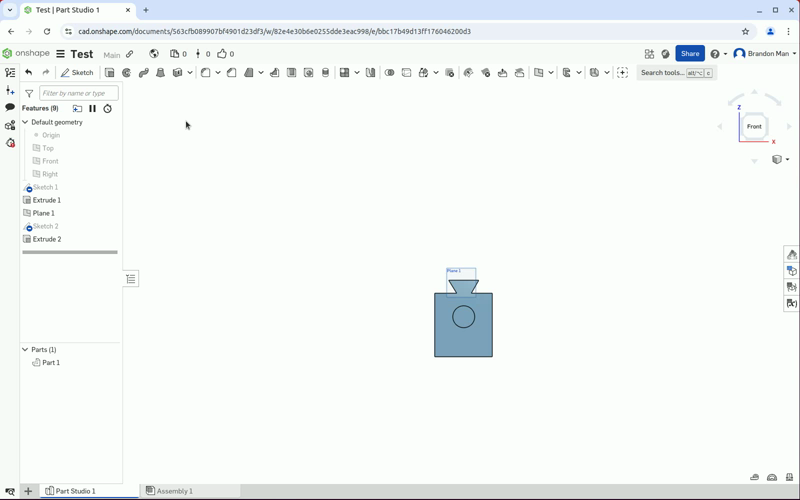
mouse_move(73, 189)
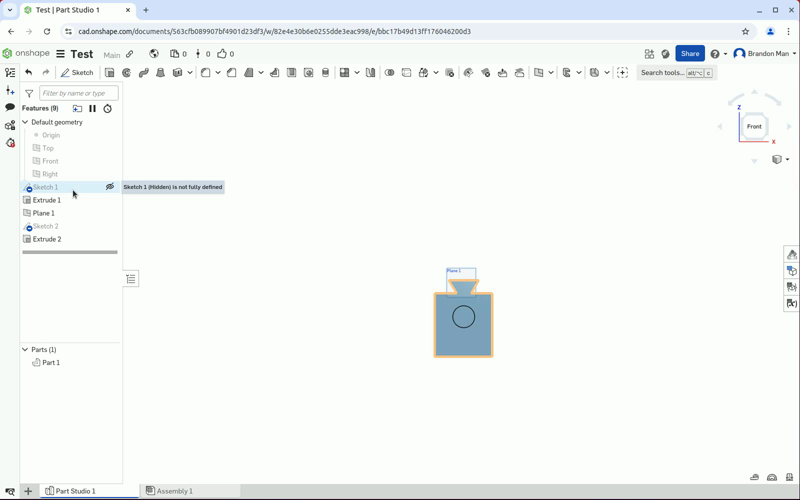
click(73, 189)
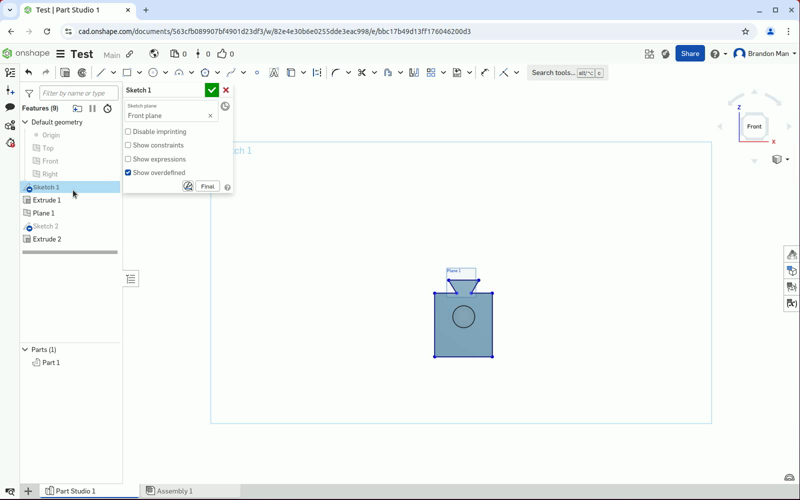
mouse_move(229, 92)
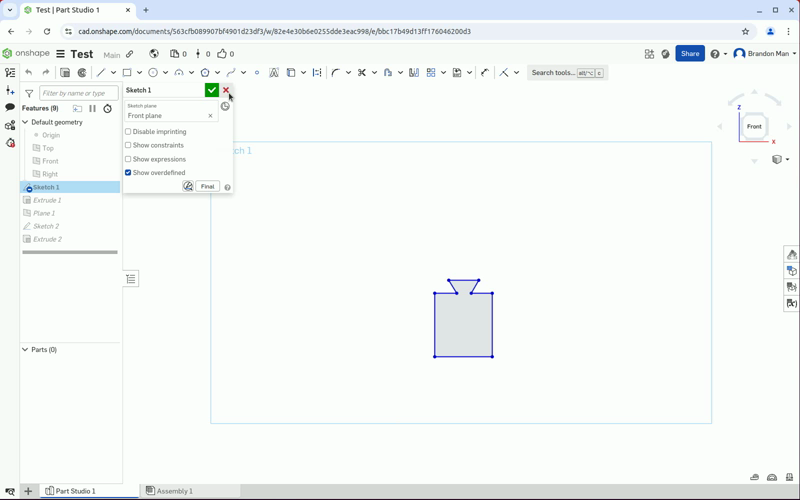
click(229, 92)
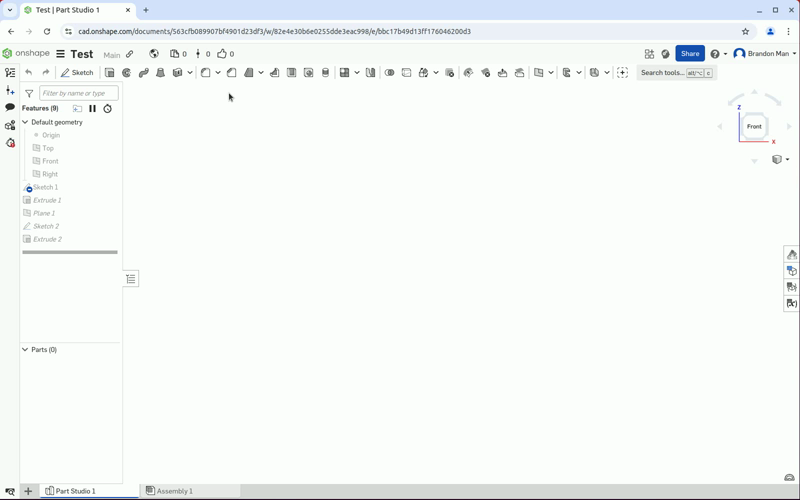
key(shift+s)
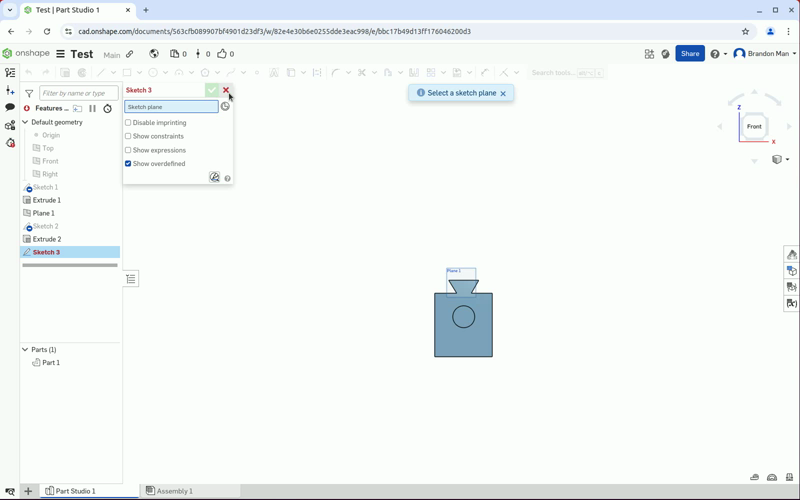
mouse_move(73, 215)
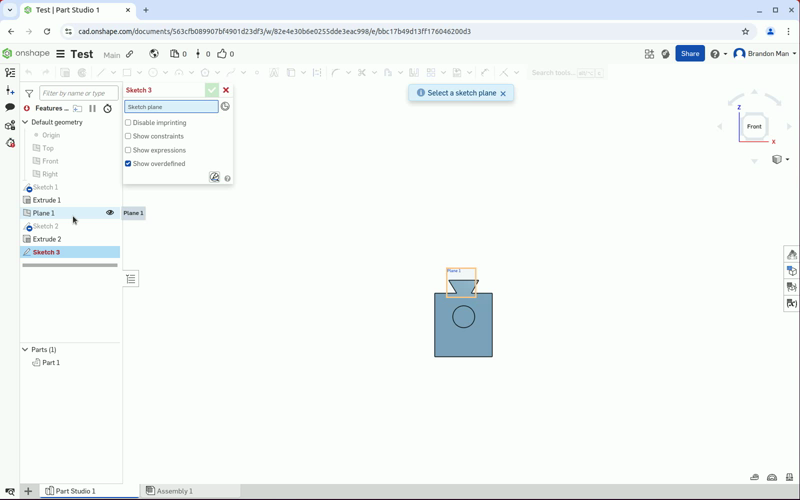
click(73, 215)
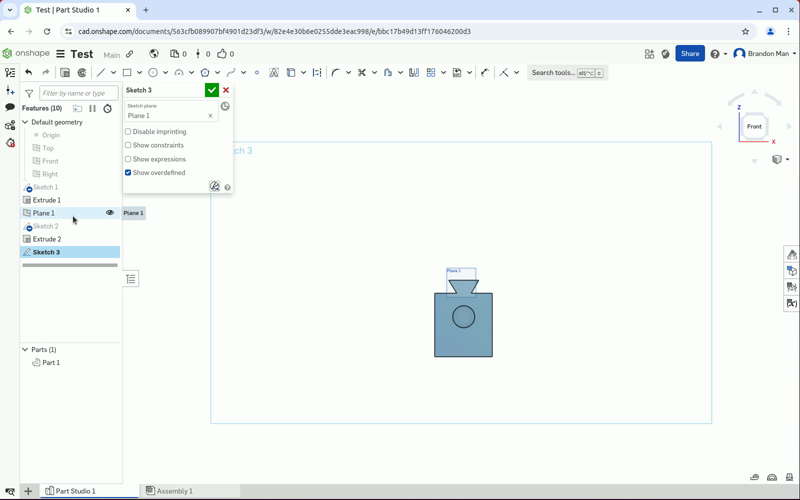
mouse_move(73, 352)
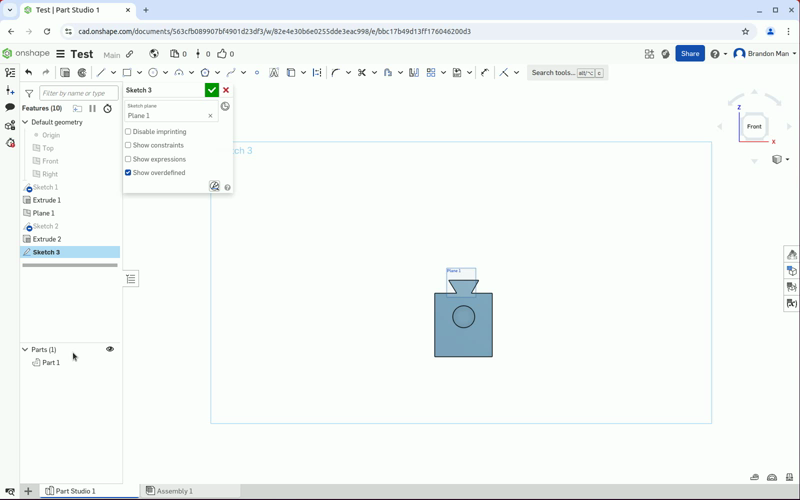
key(y)
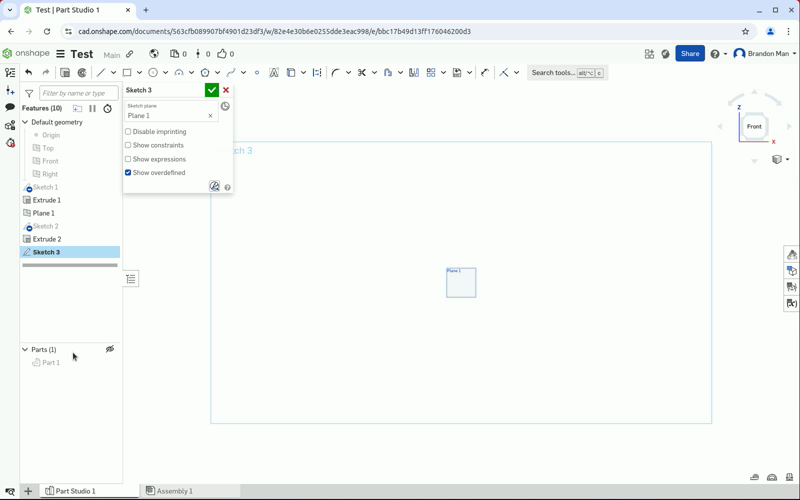
key(c)
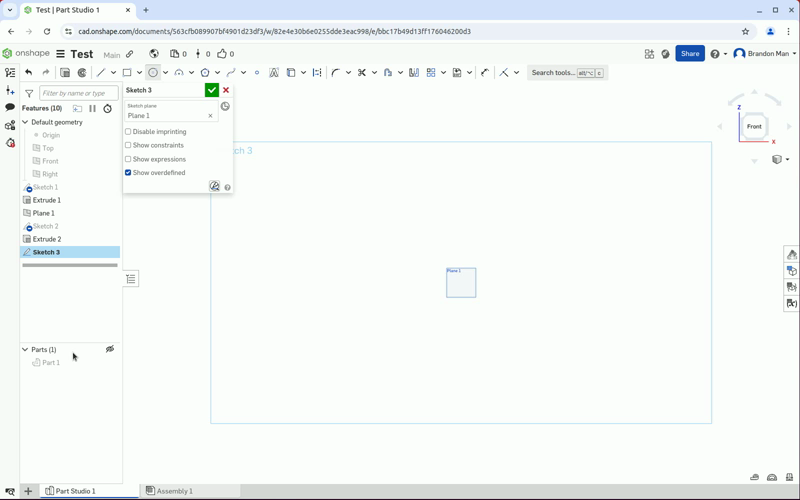
key_down(shift)
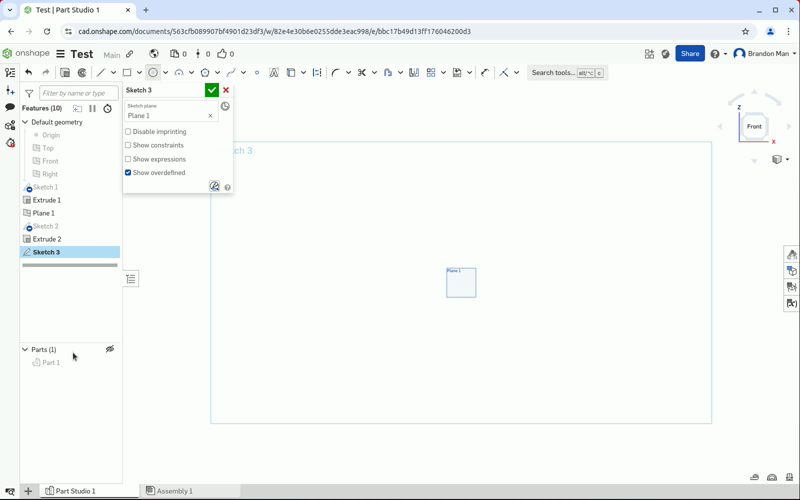
mouse_move(463, 316)
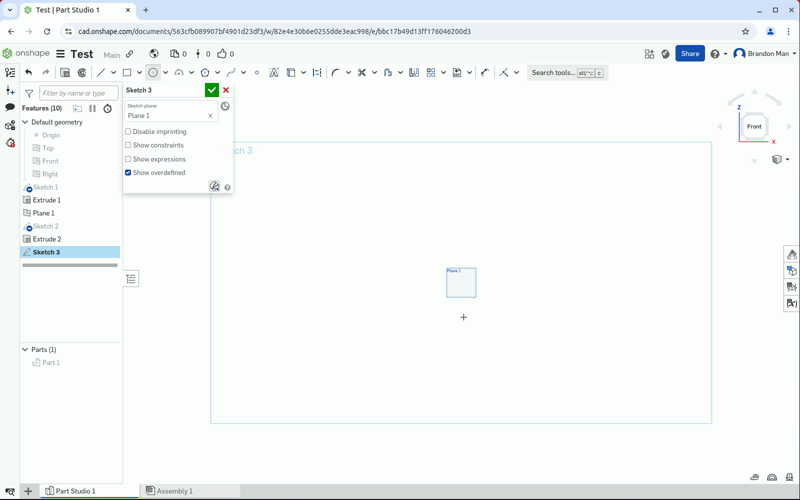
click(463, 316)
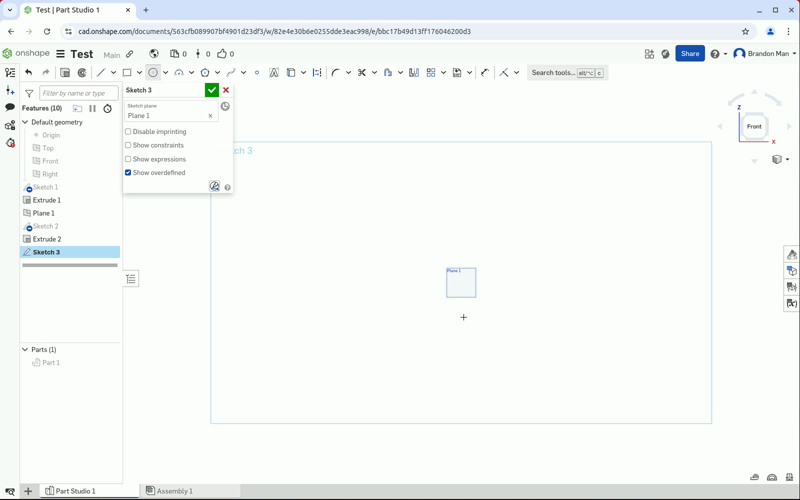
key_up(shift)
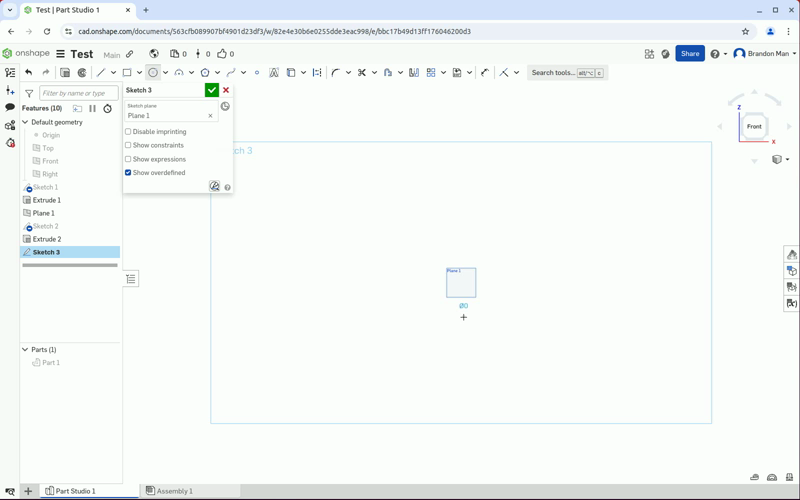
mouse_move(474, 316)
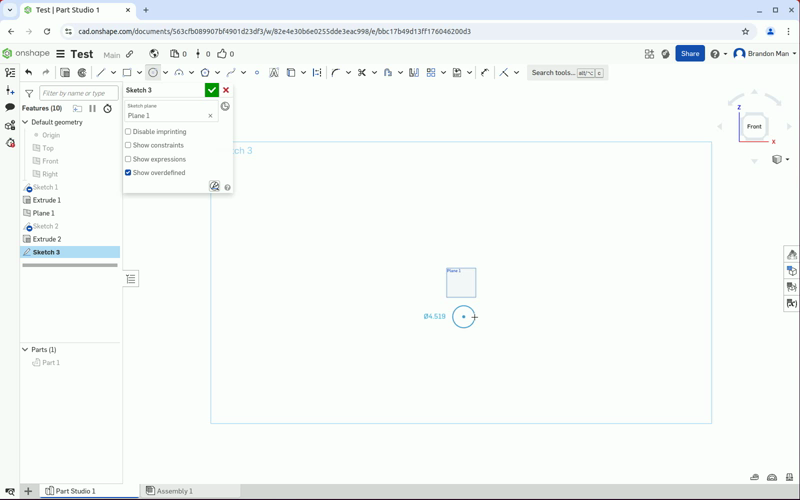
click(474, 316)
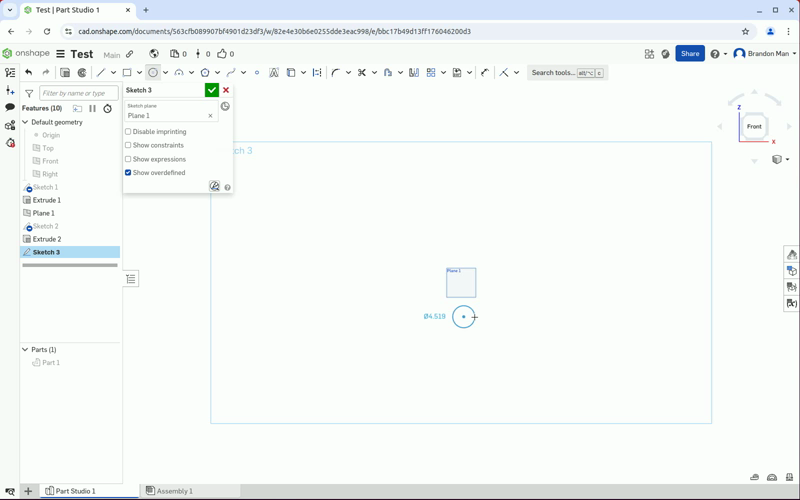
key(esc)
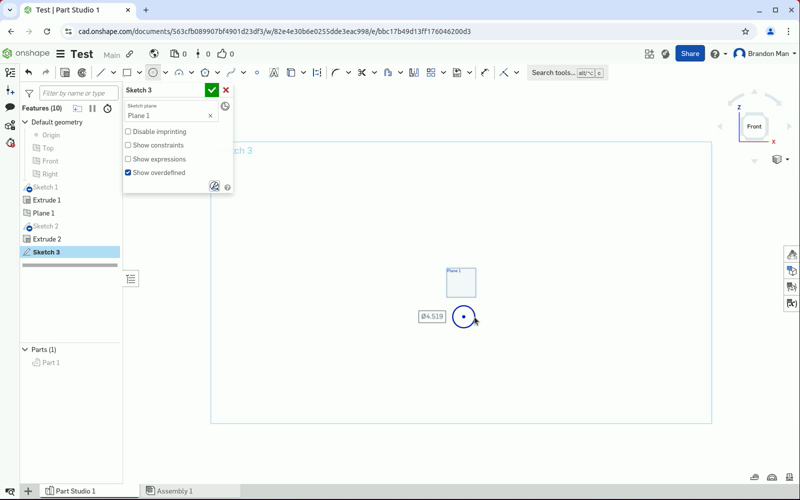
mouse_move(470, 322)
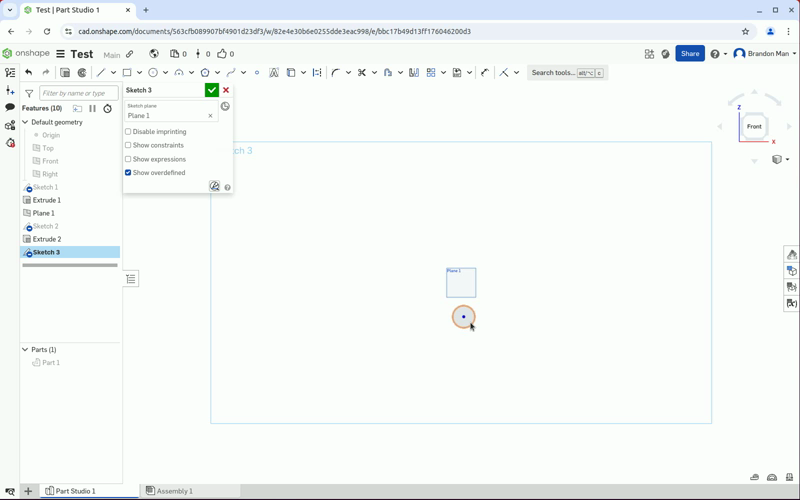
scroll(6)
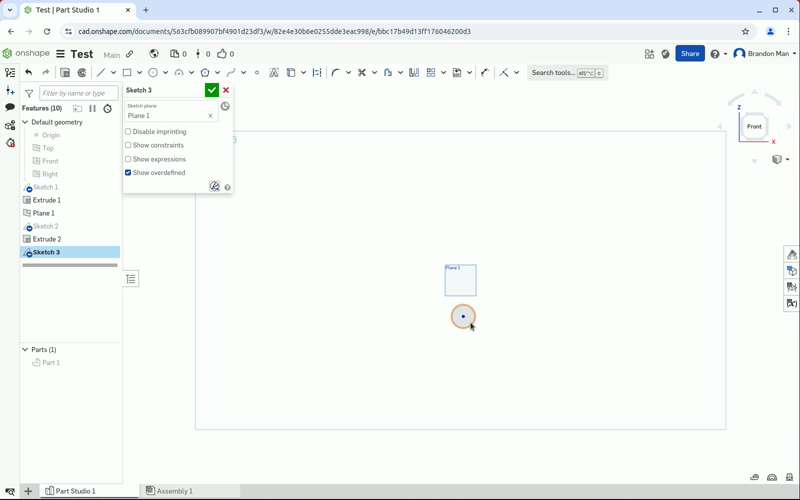
scroll(6)
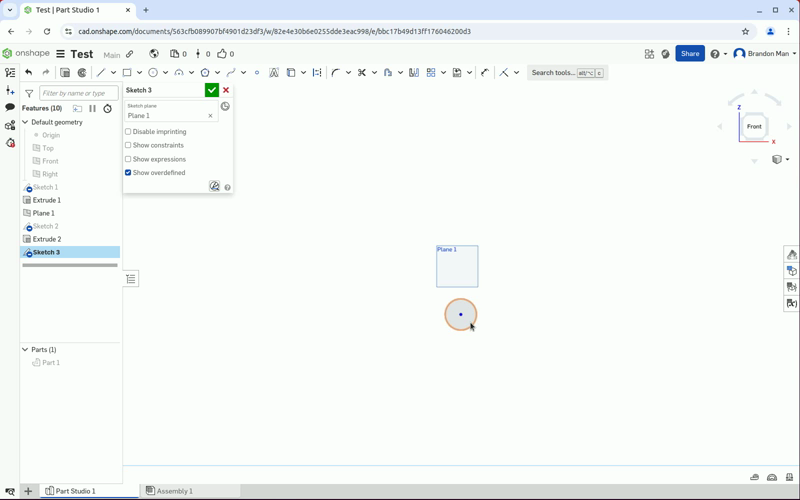
scroll(6)
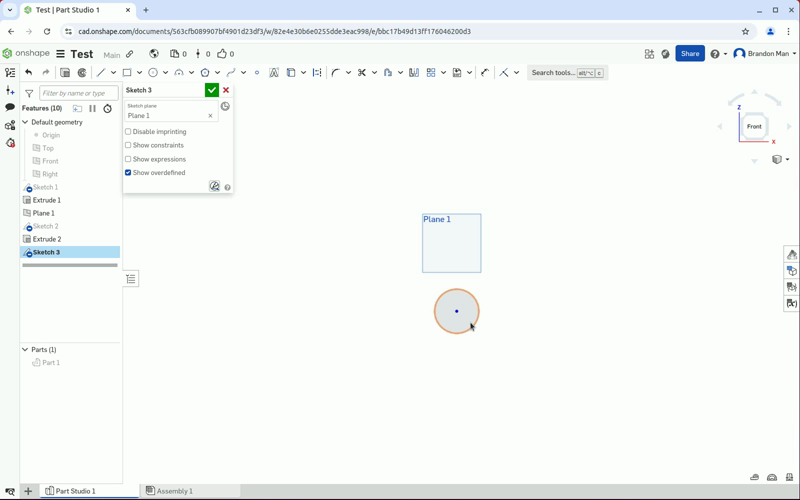
scroll(6)
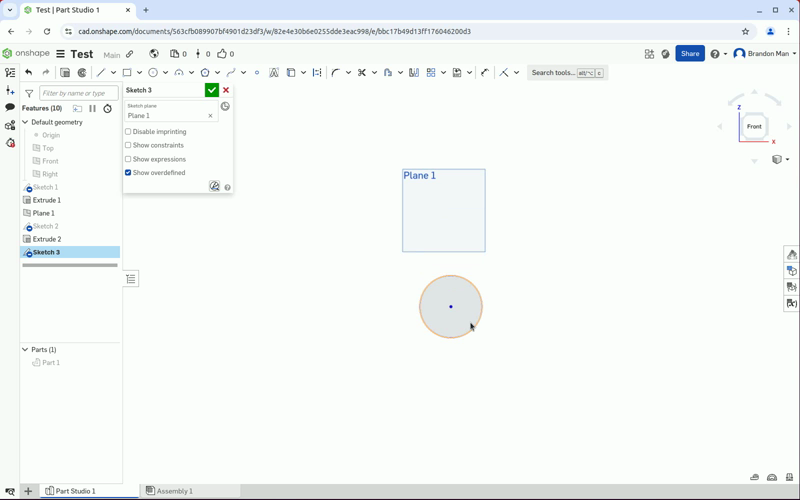
scroll(6)
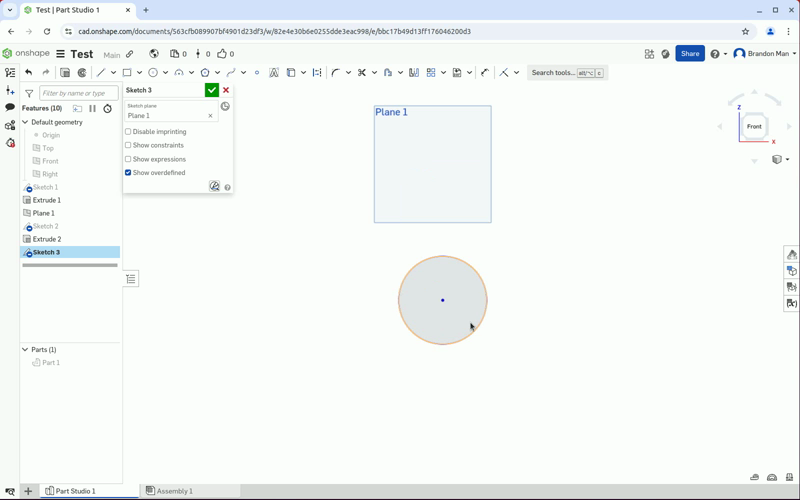
scroll(6)
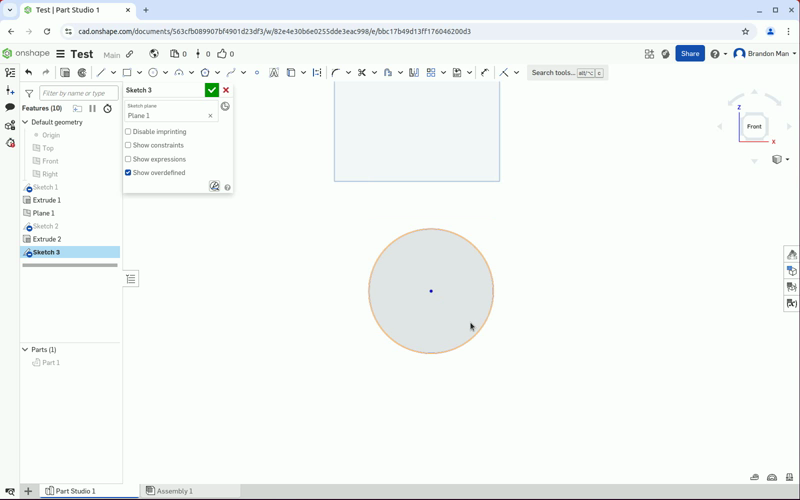
scroll(6)
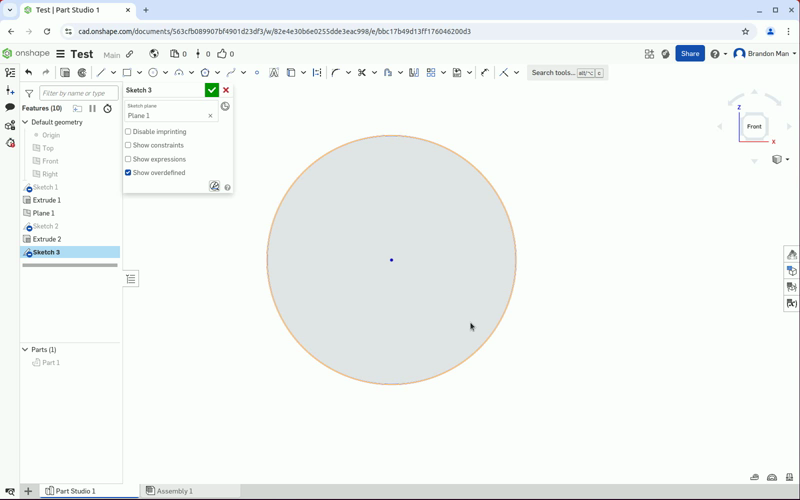
click(470, 322)
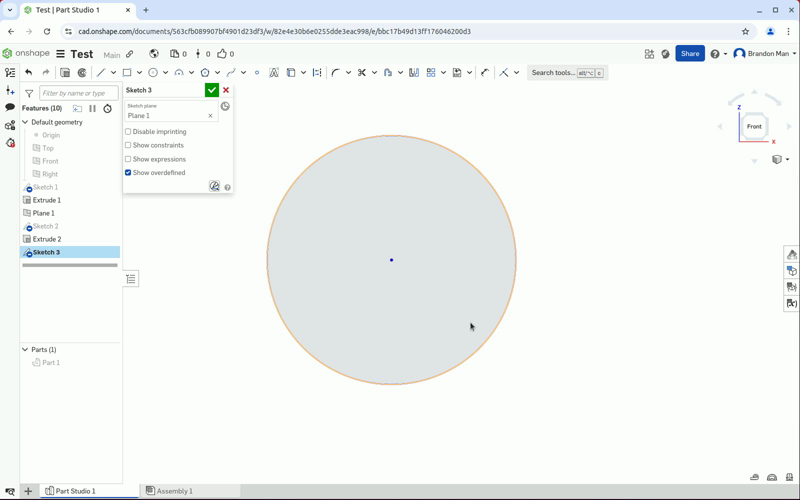
scroll(-6)
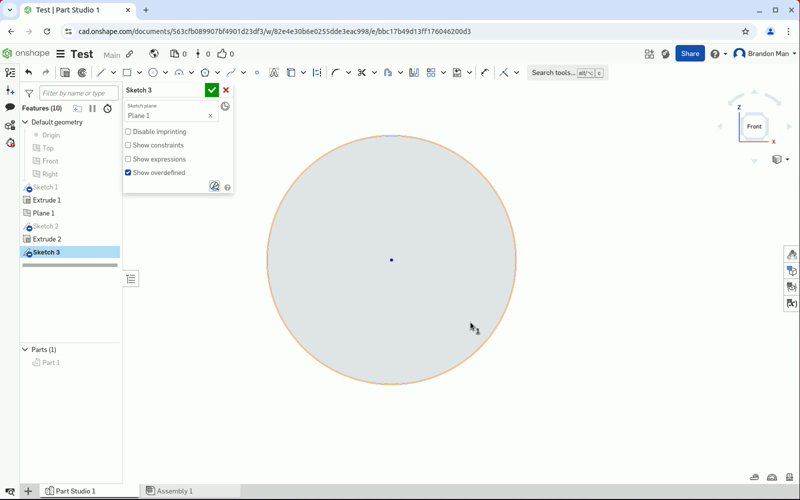
scroll(-6)
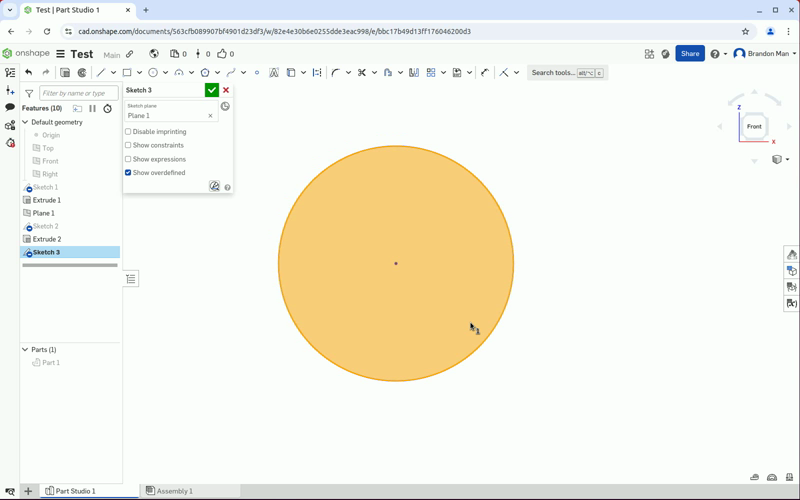
scroll(-6)
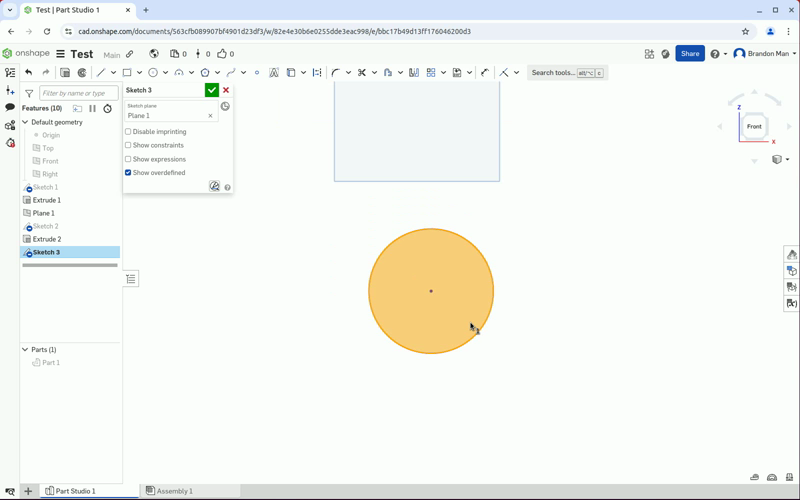
scroll(-6)
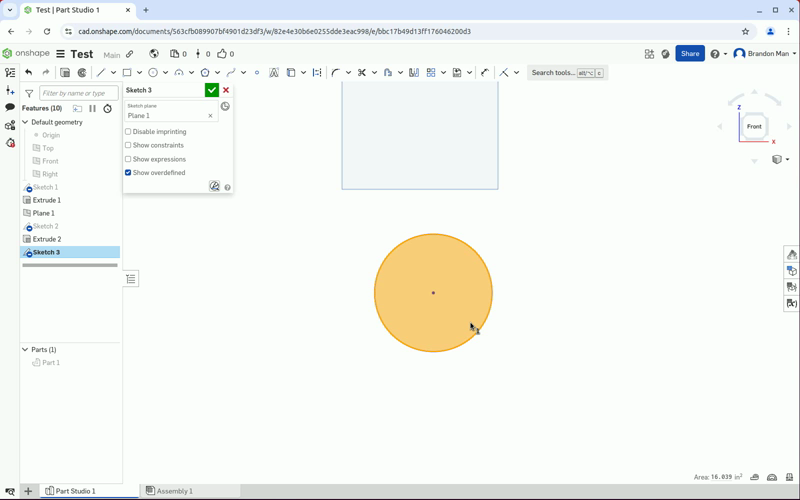
scroll(-6)
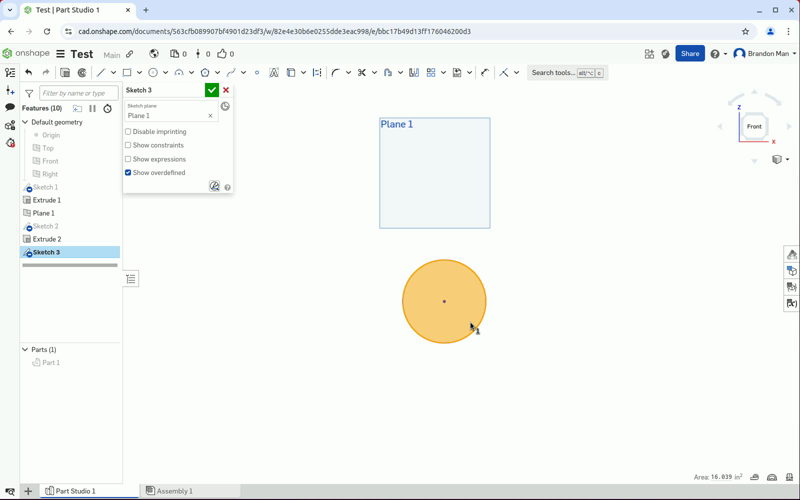
scroll(-6)
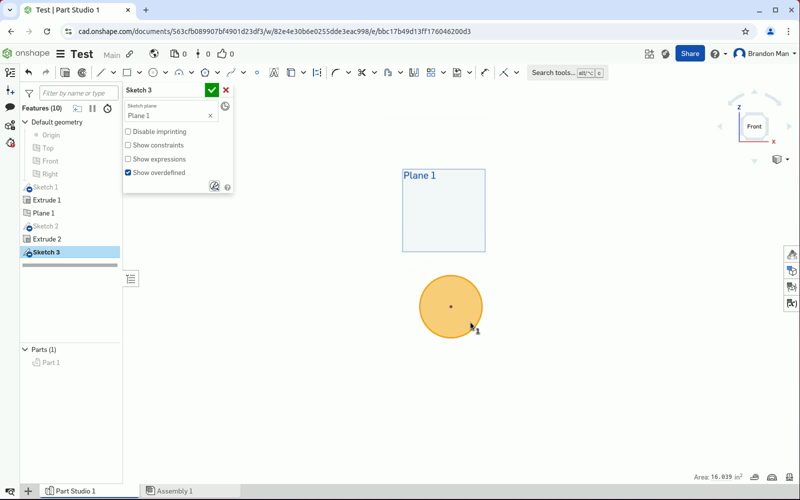
scroll(-6)
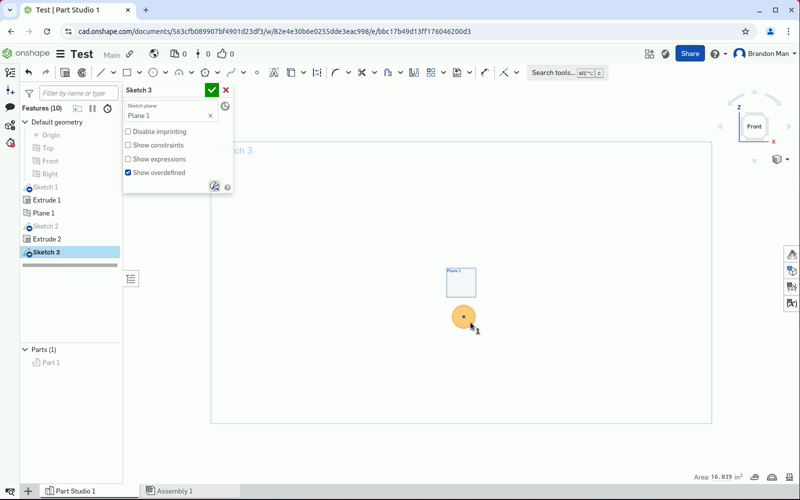
mouse_move(73, 352)
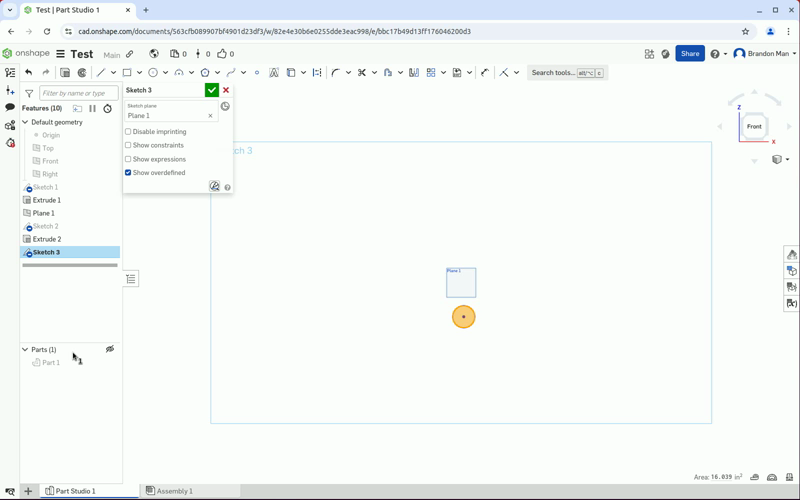
key(shift+y)
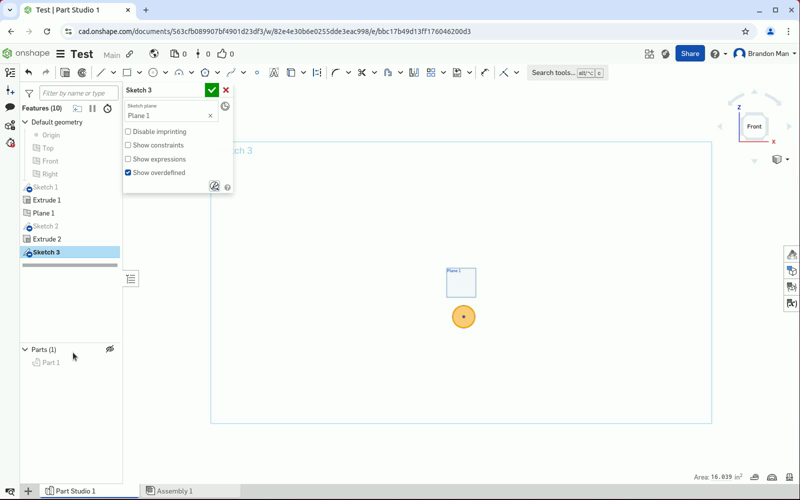
key(shift+e)
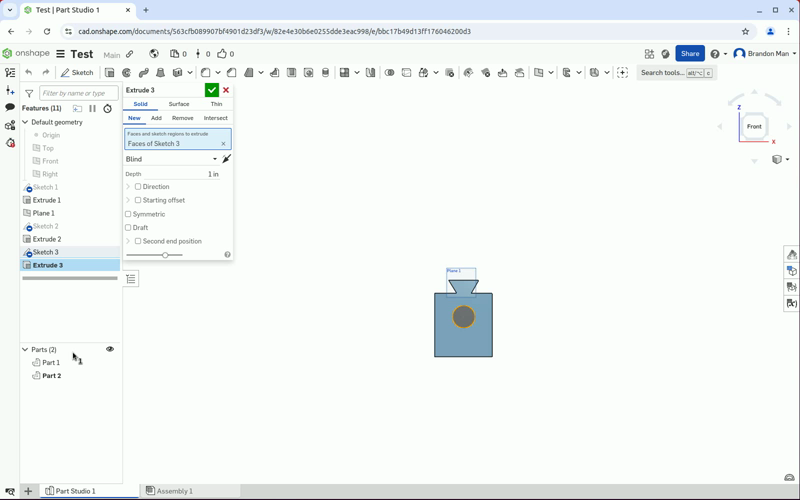
mouse_move(143, 106)
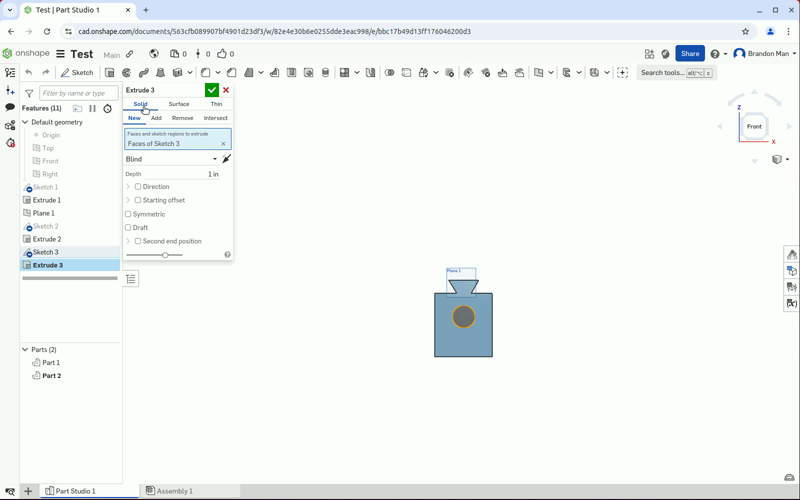
click(143, 106)
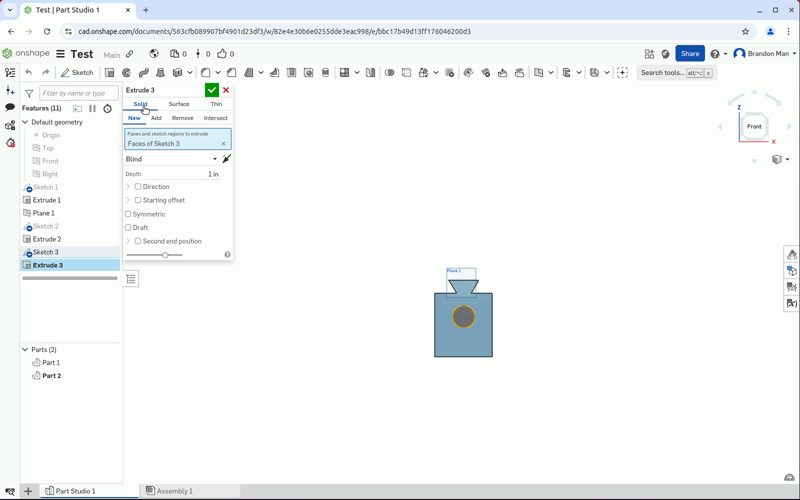
mouse_move(186, 120)
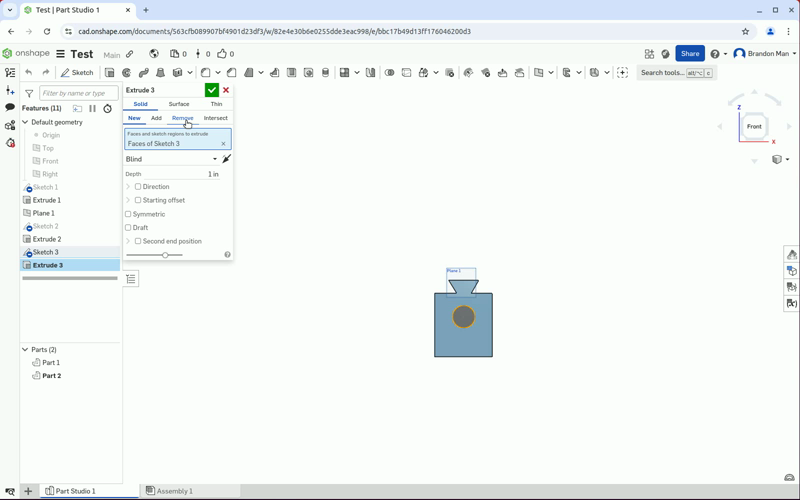
click(186, 120)
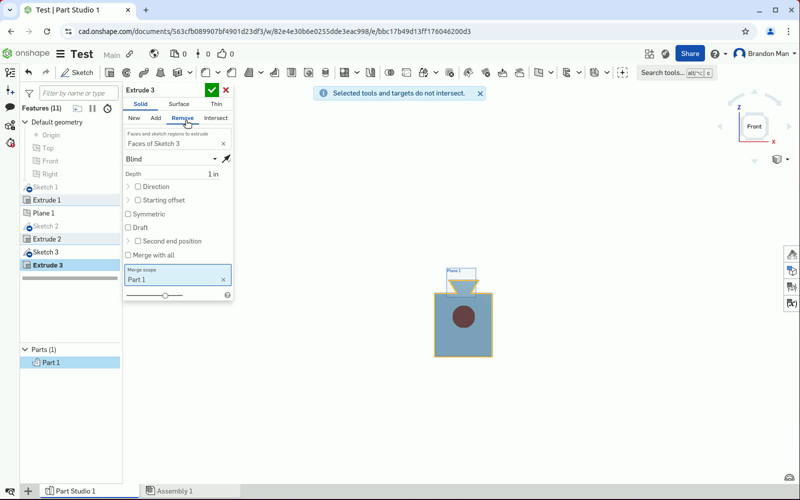
key(tab, 4)
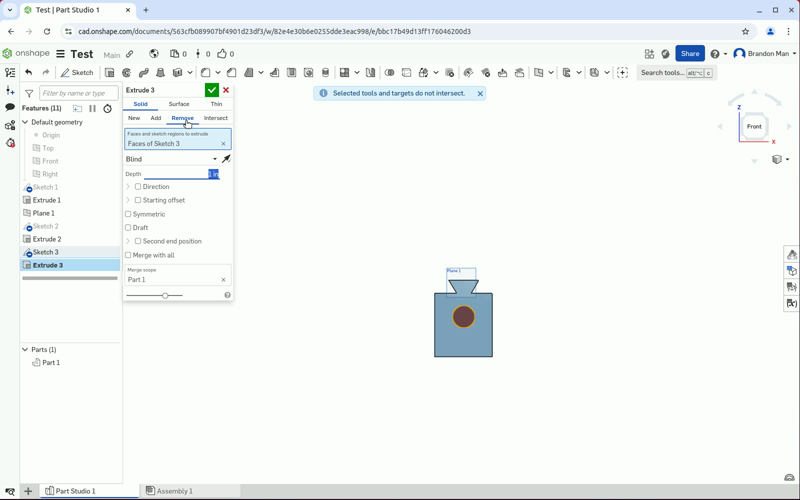
text(1.685)
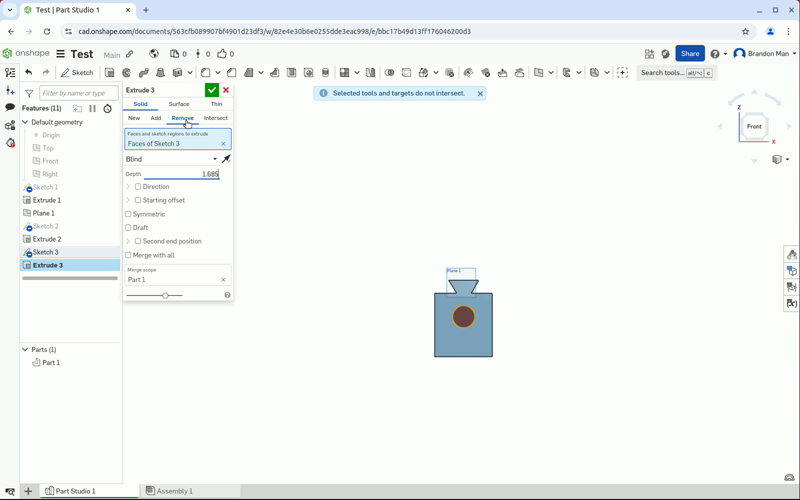
key(tab, 6)
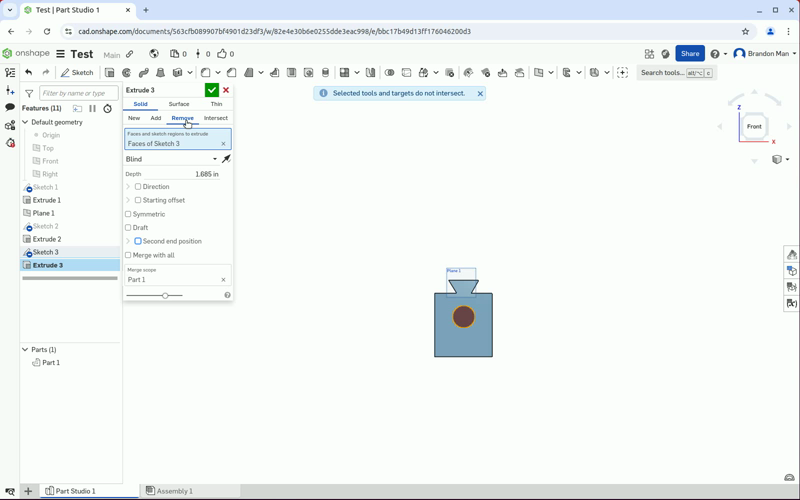
key(space)
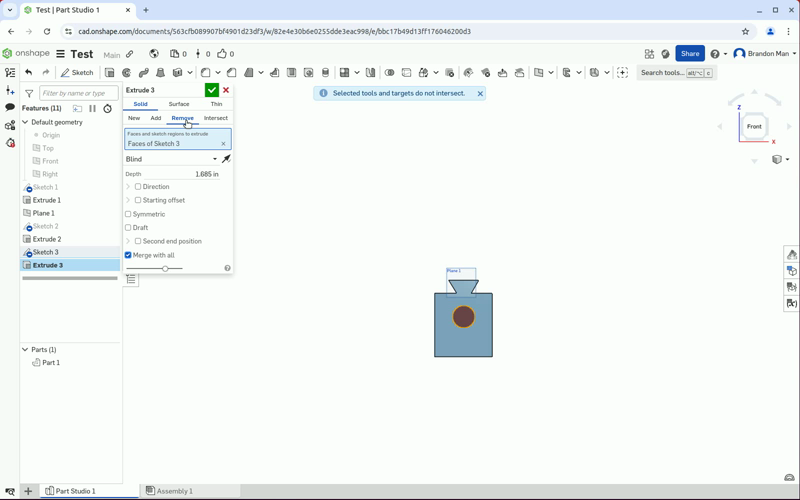
key(enter)
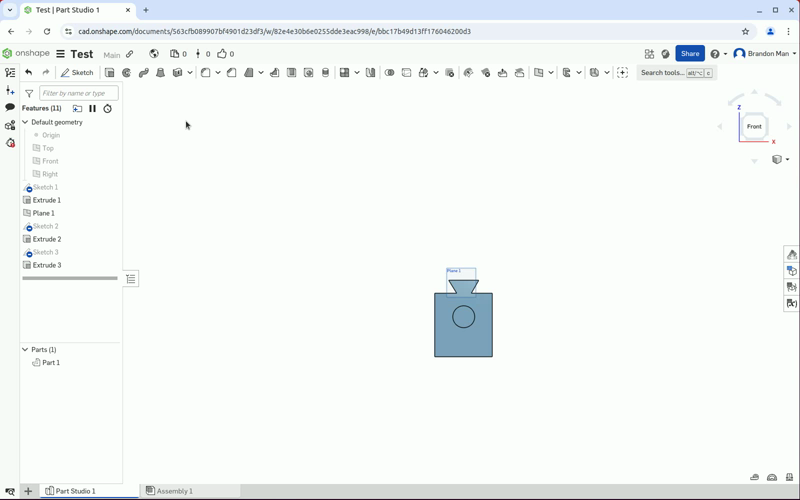
key(shift+h)
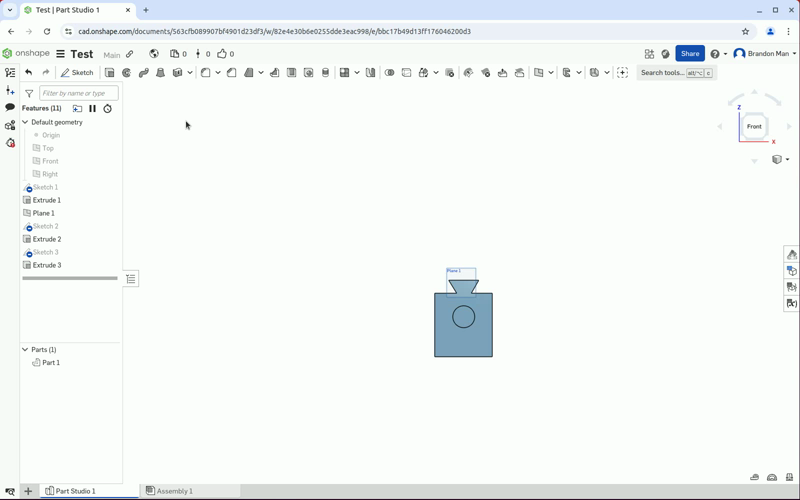
key(shift+h)
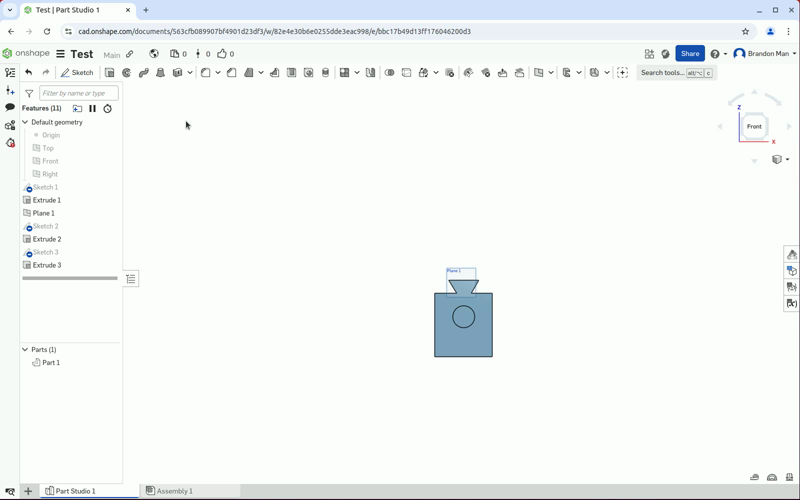
mouse_move(73, 189)
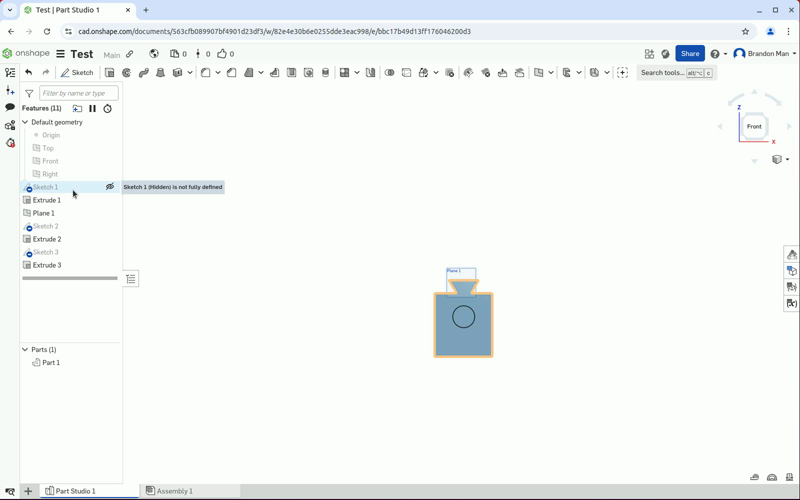
click(73, 189)
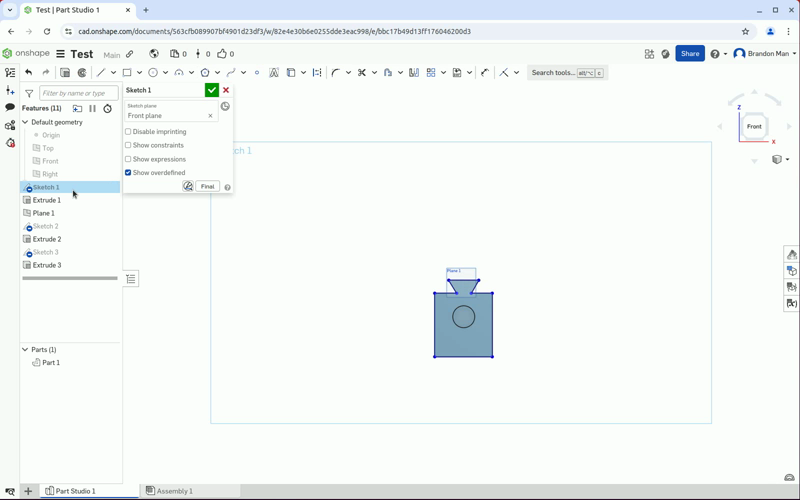
mouse_move(229, 92)
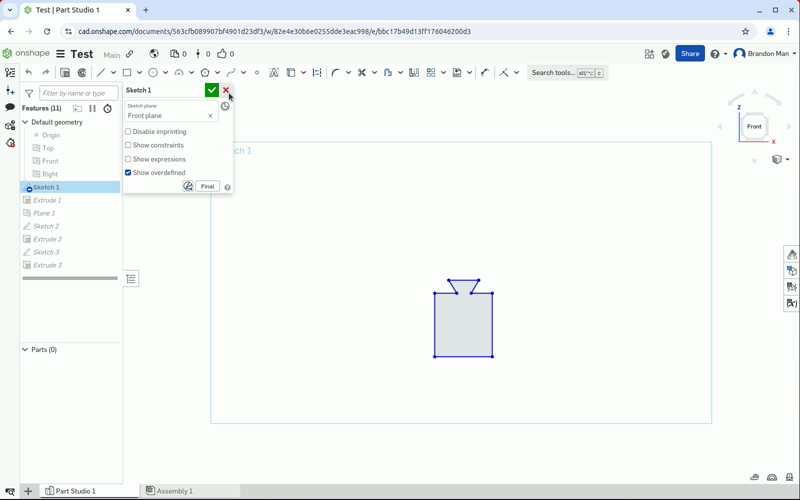
click(229, 92)
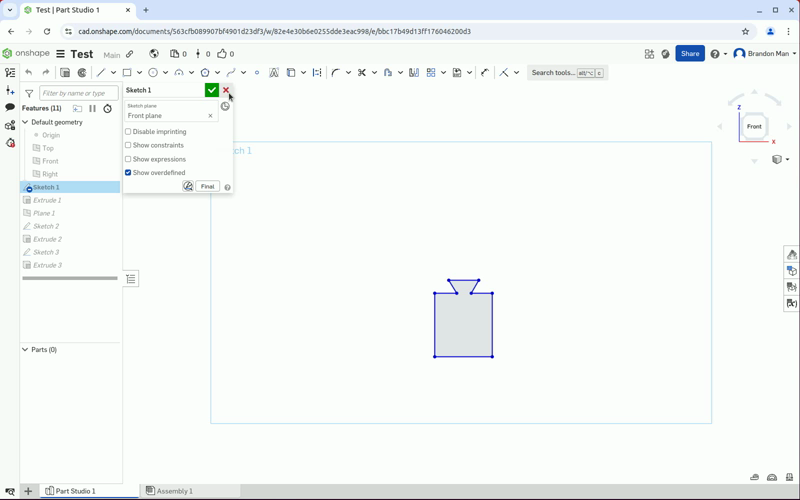
key(shift+s)
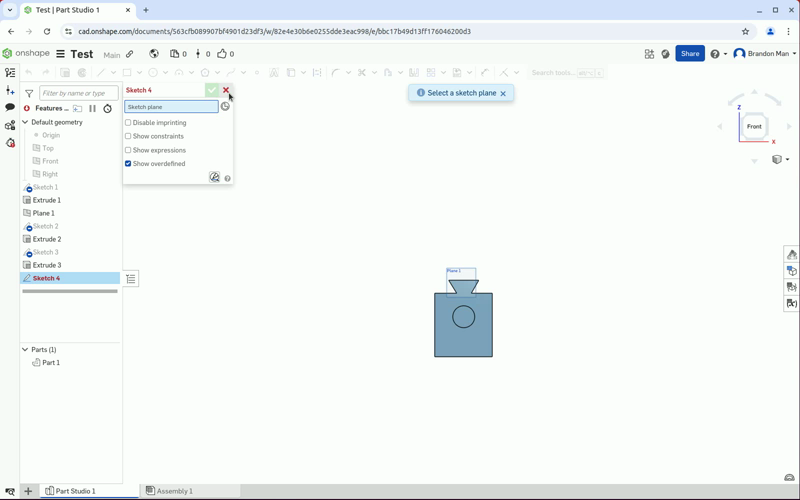
mouse_move(73, 215)
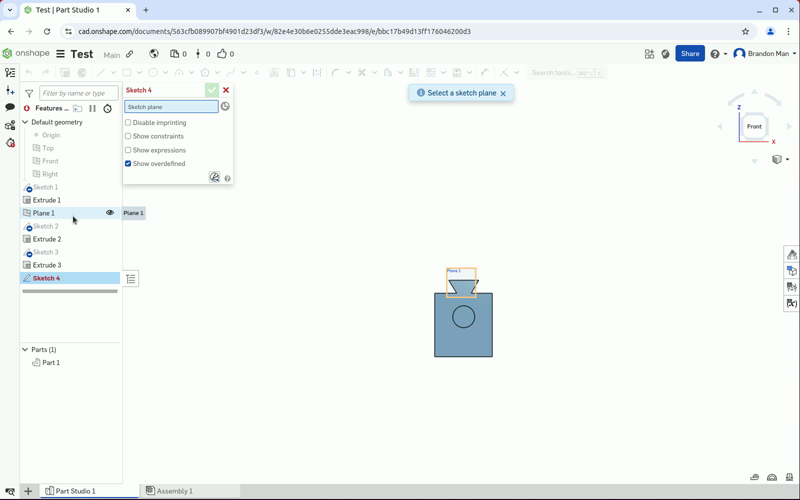
click(73, 215)
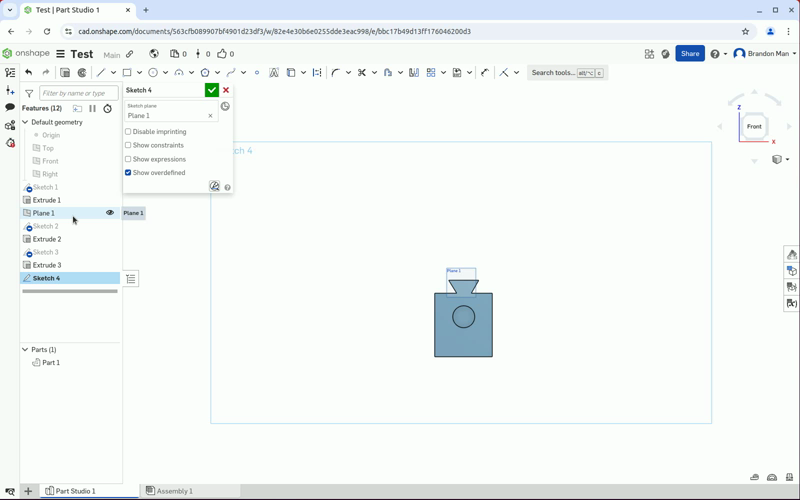
mouse_move(73, 352)
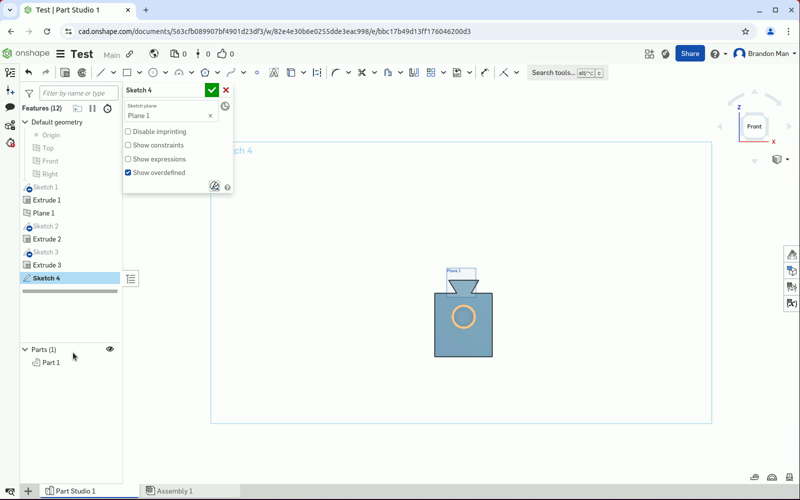
key(y)
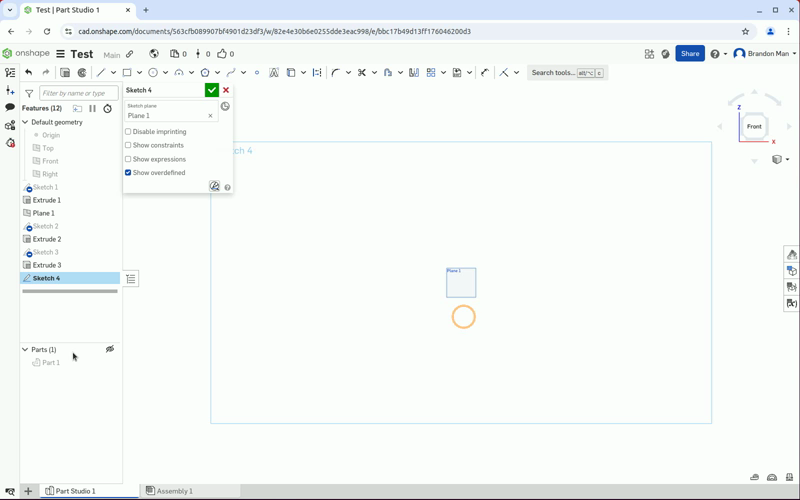
key(l)
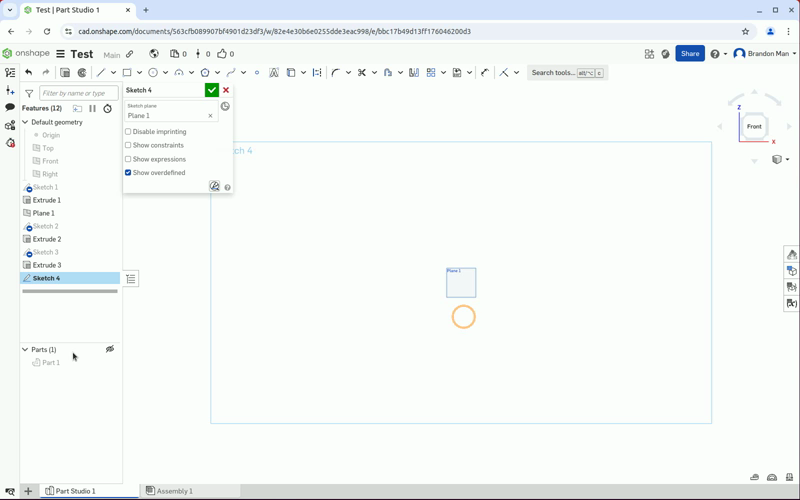
key_down(shift)
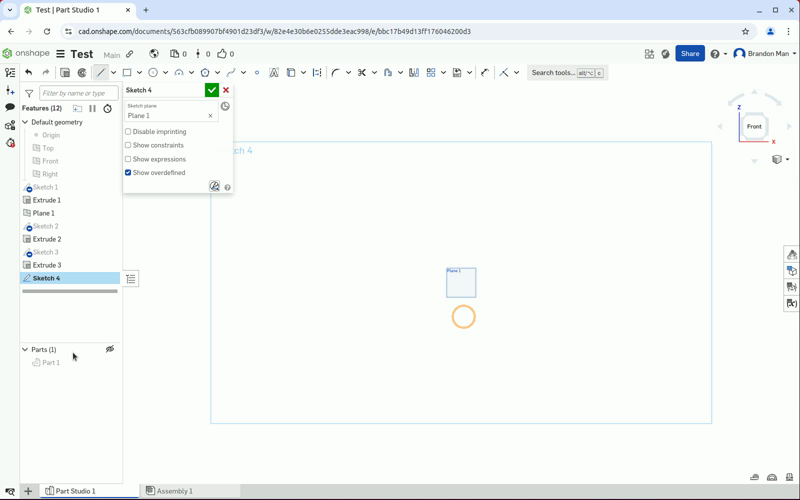
mouse_move(445, 356)
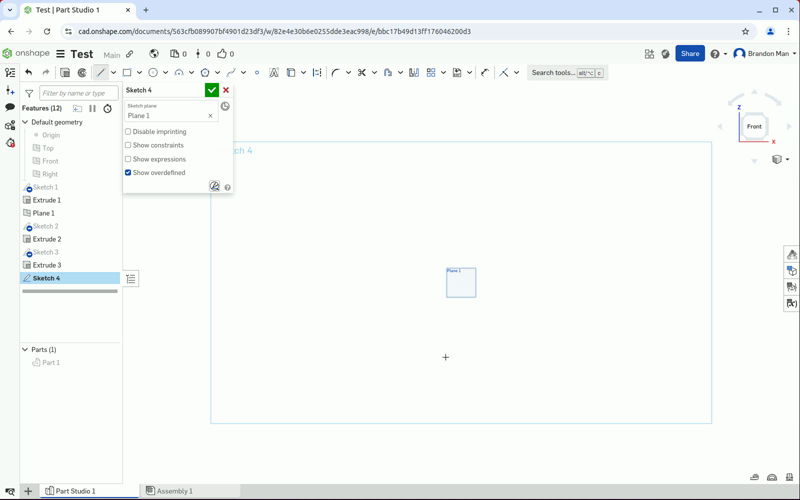
click(445, 356)
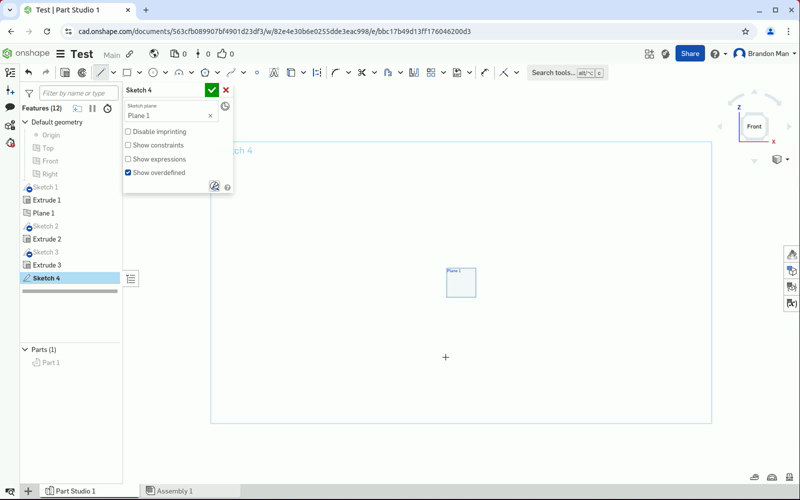
key_up(shift)
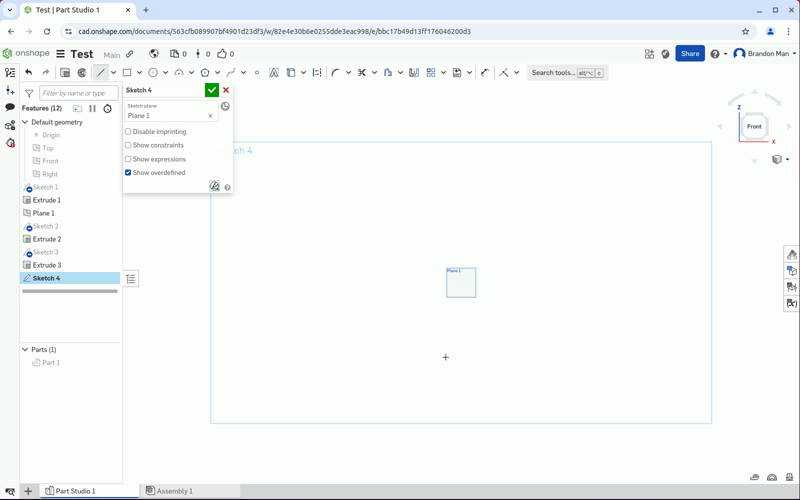
key_down(shift)
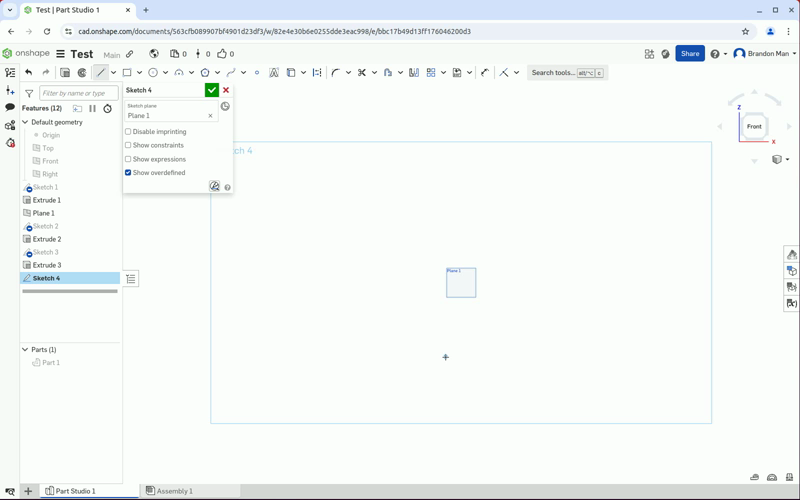
mouse_move(475, 356)
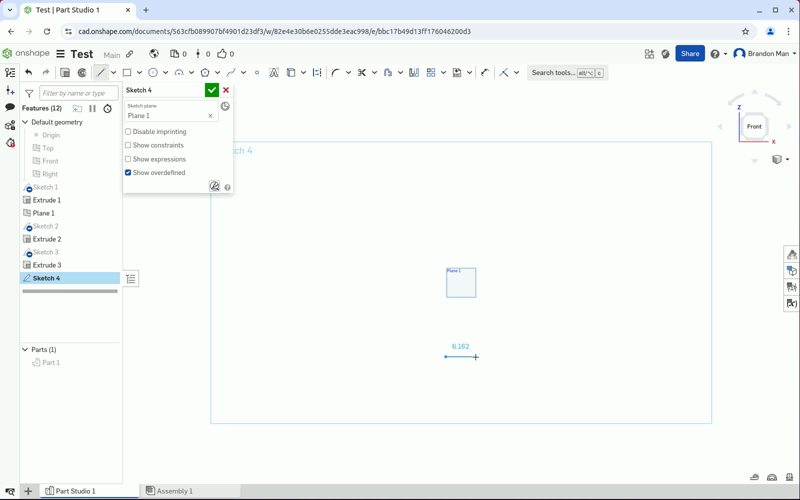
mouse_move(481, 356)
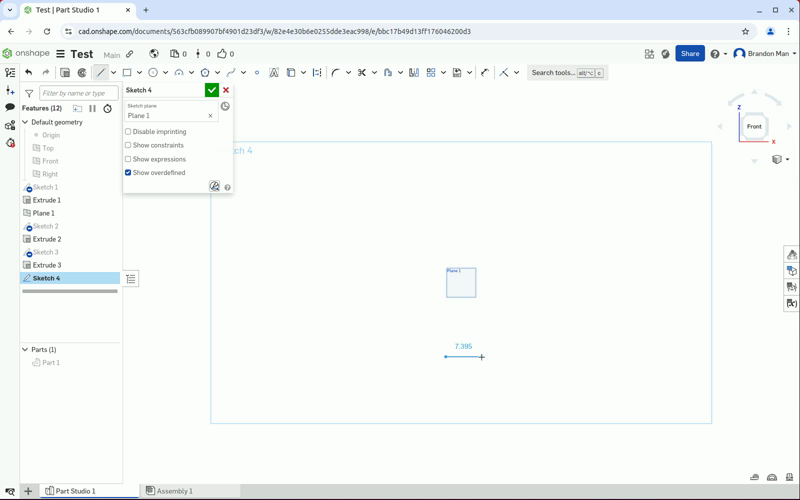
click(481, 356)
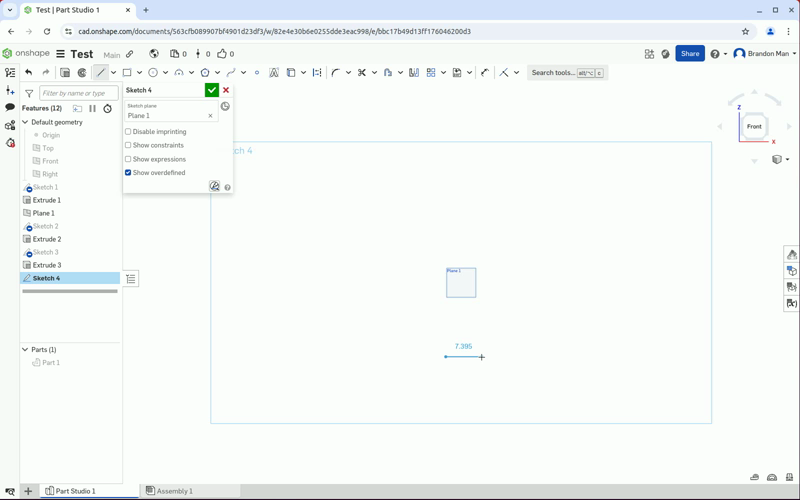
key_up(shift)
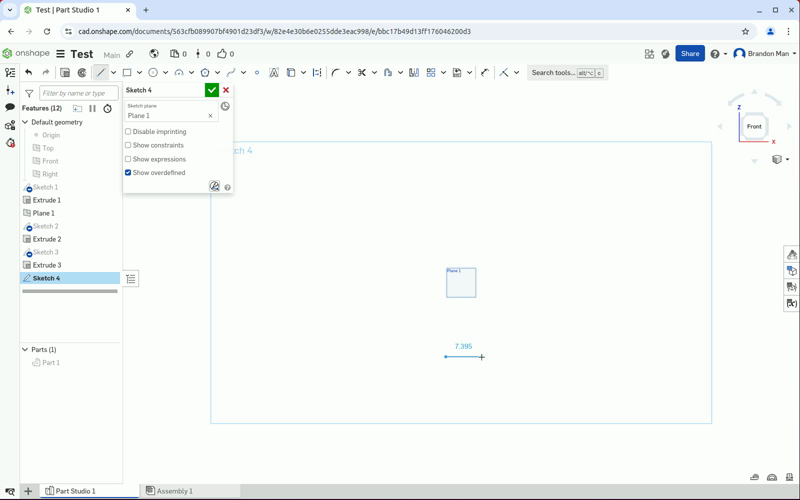
key_down(shift)
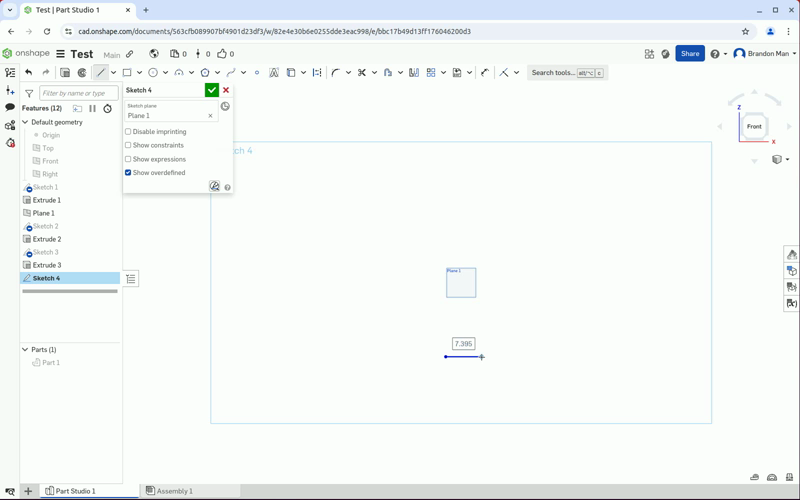
mouse_move(511, 356)
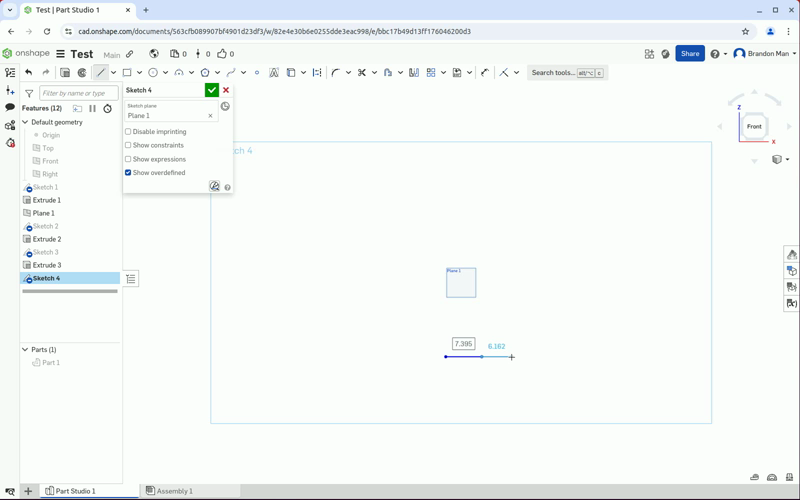
mouse_move(481, 305)
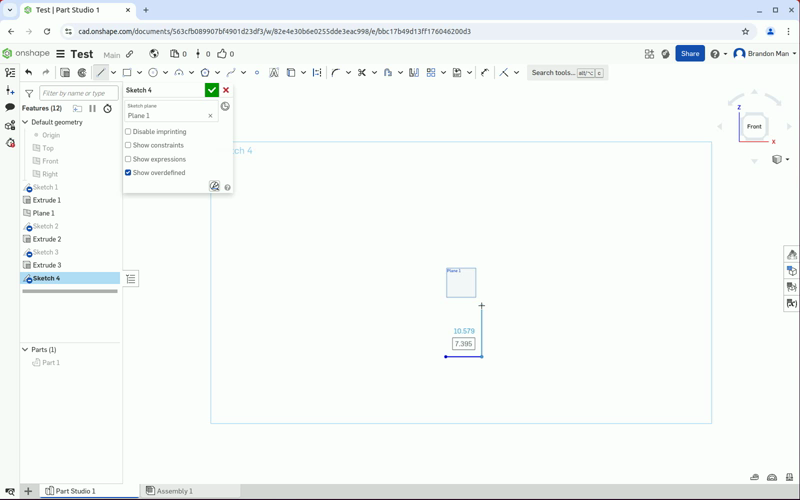
click(481, 305)
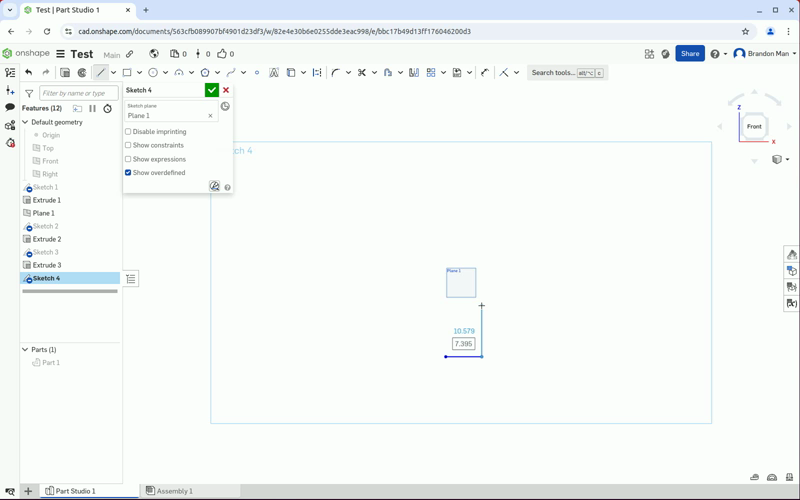
key_up(shift)
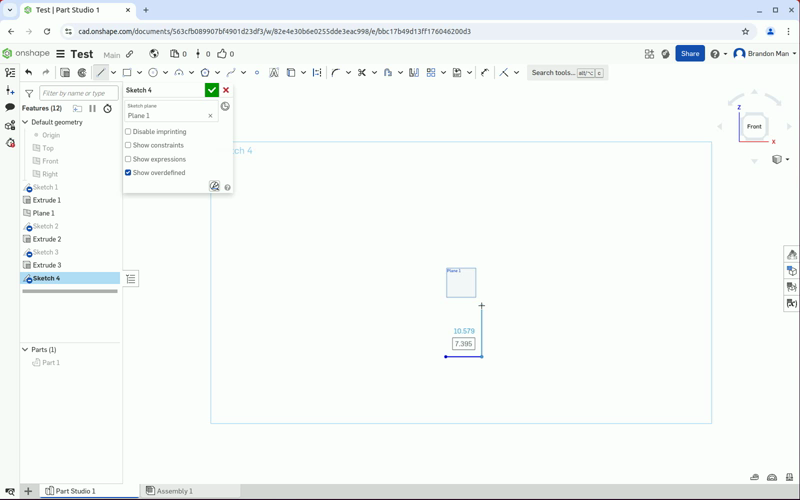
key(esc)
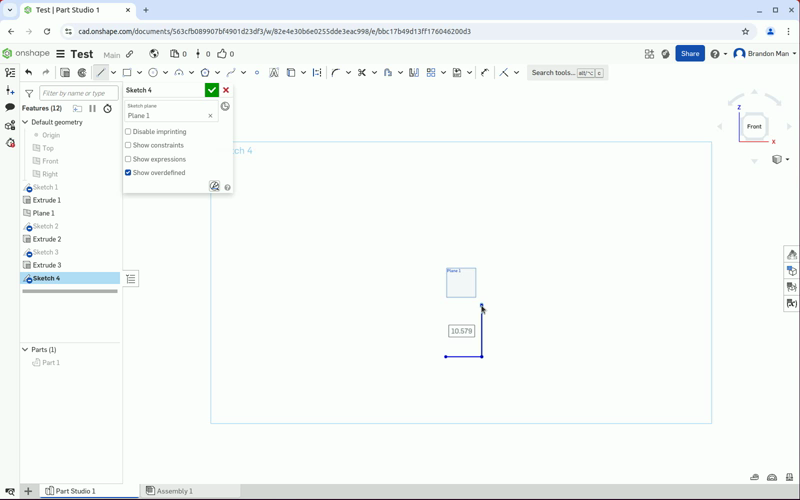
key(a)
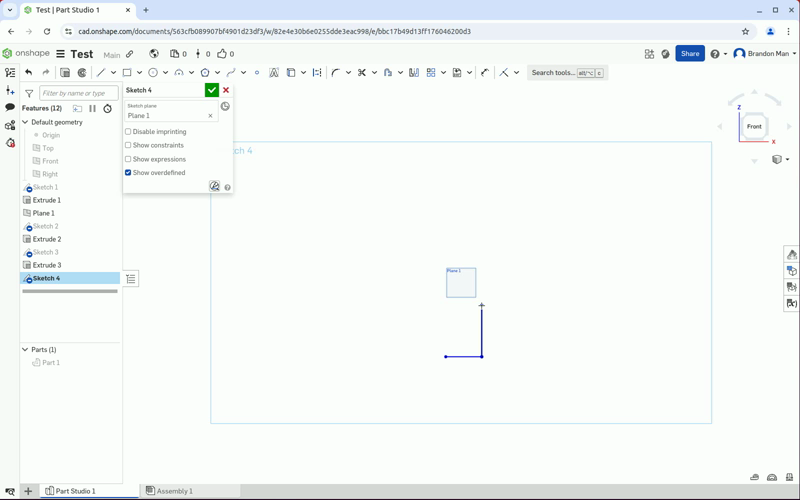
mouse_move(481, 305)
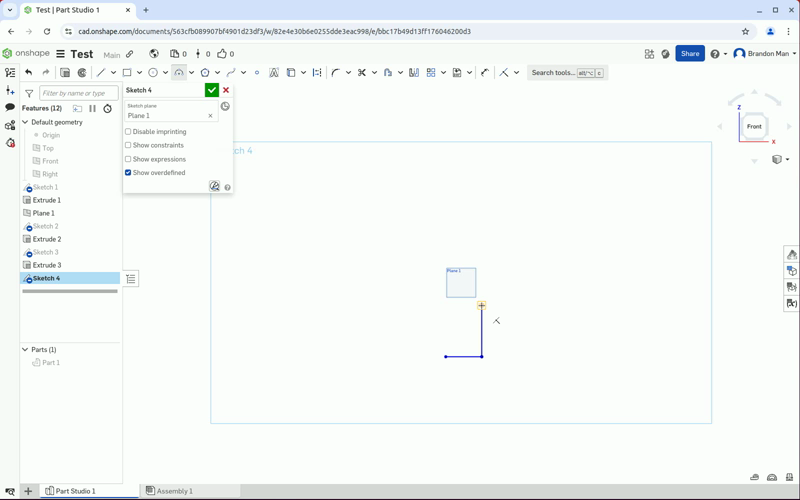
click(481, 305)
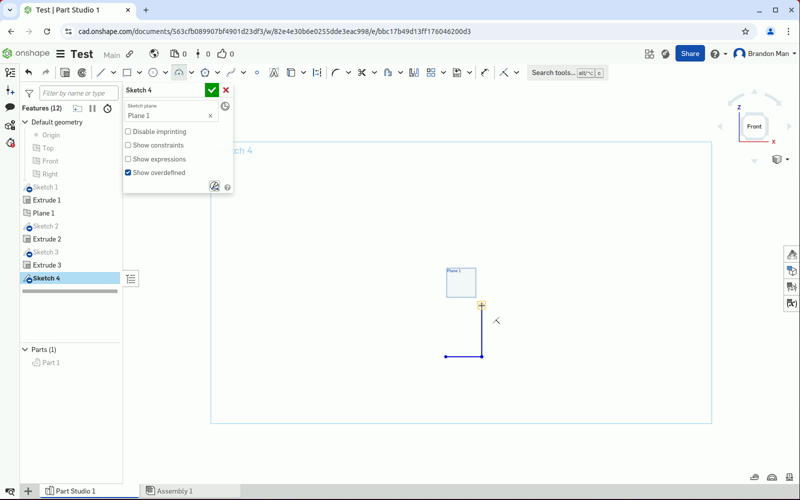
key_down(shift)
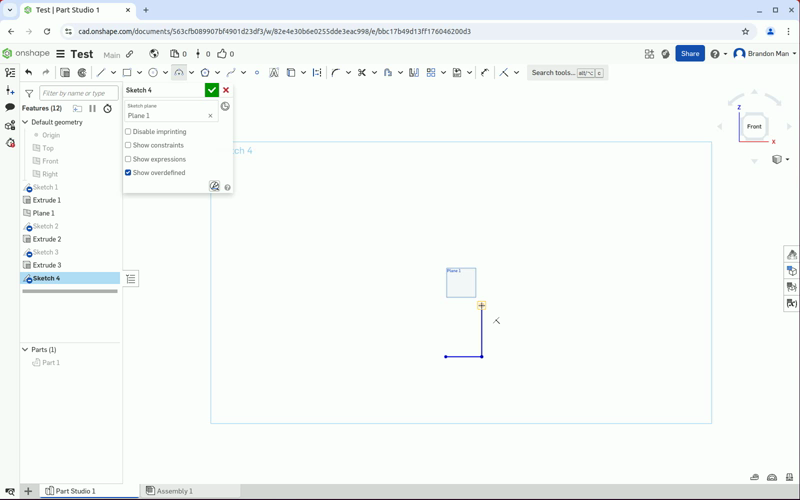
mouse_move(475, 298)
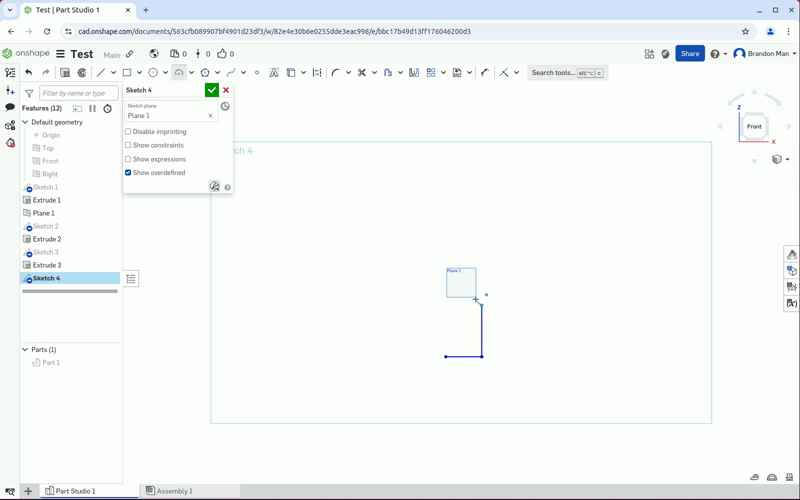
click(475, 298)
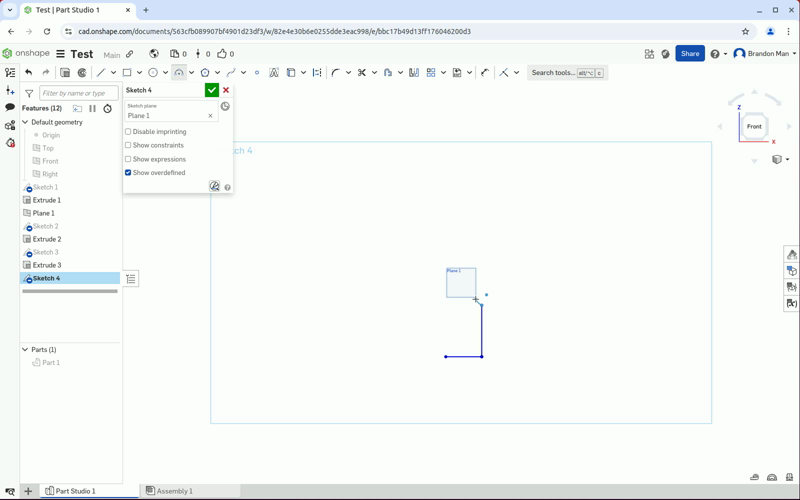
mouse_move(479, 300)
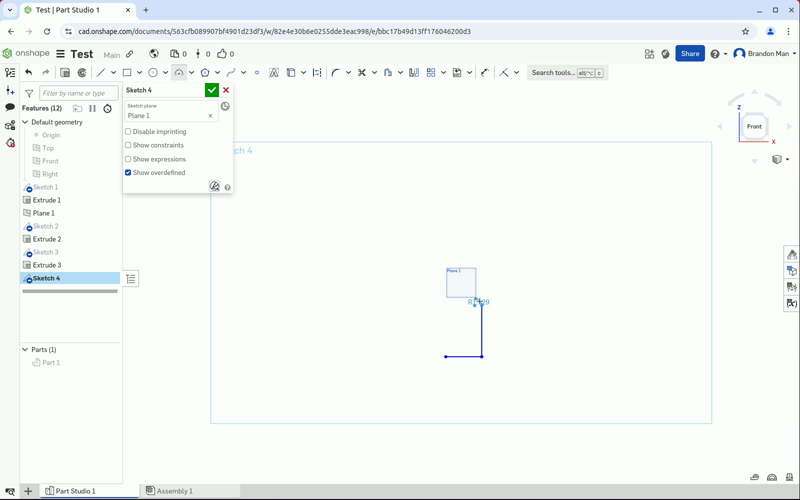
click(479, 300)
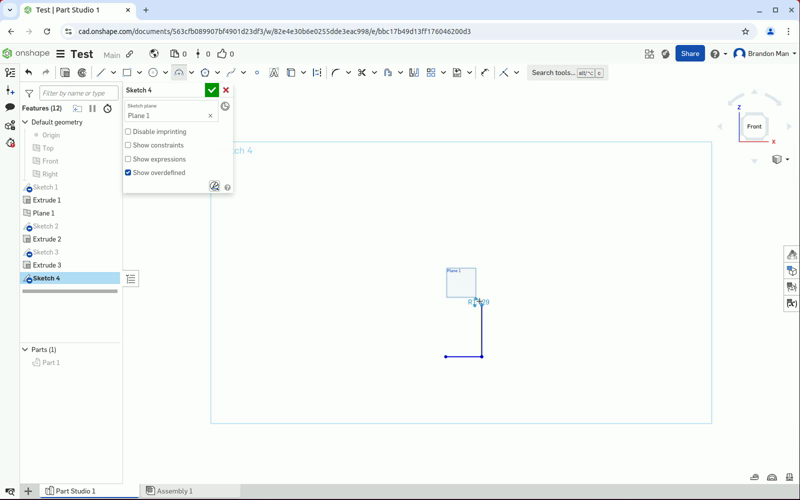
key_up(shift)
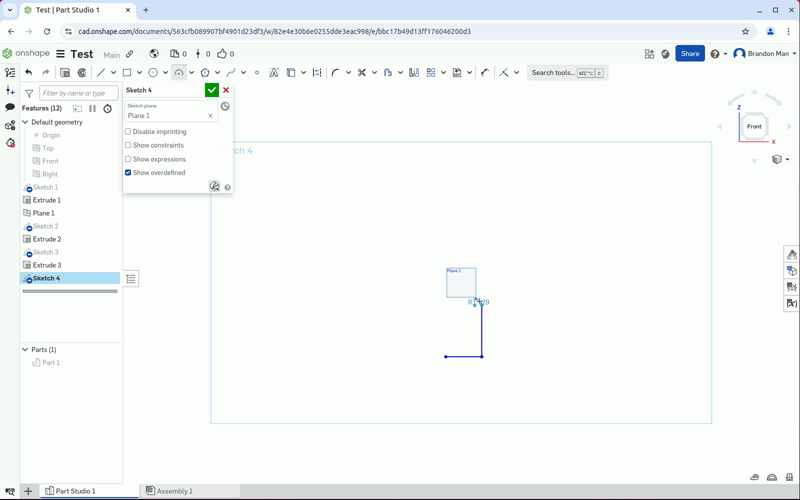
key(esc)
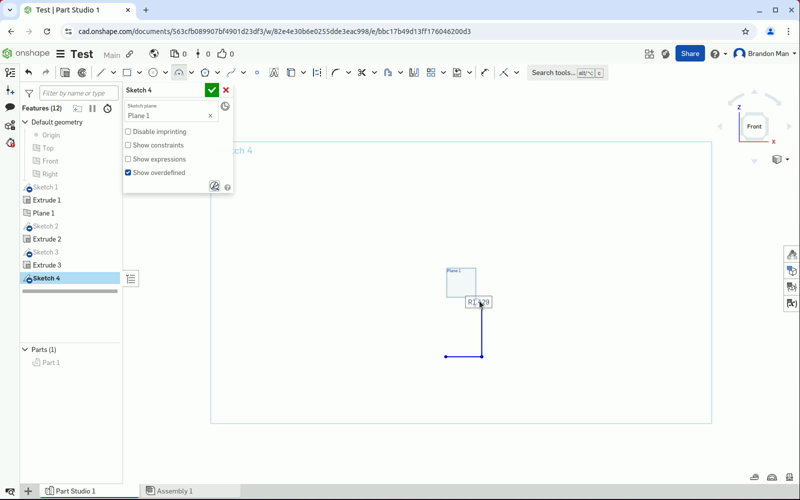
key(l)
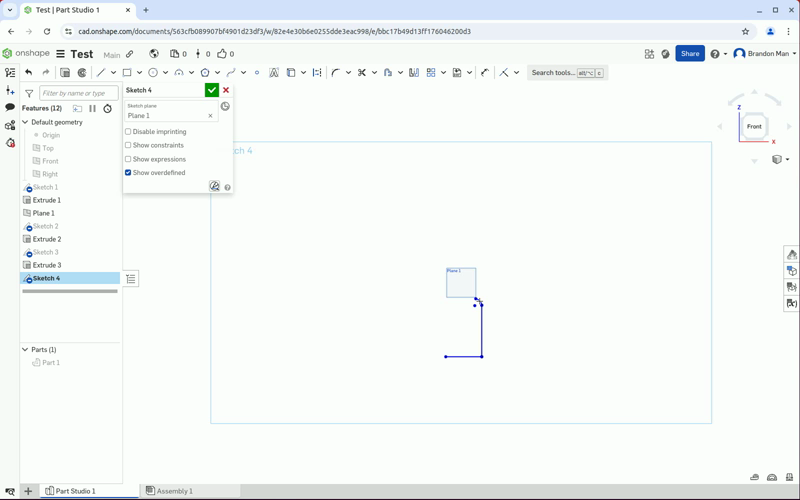
mouse_move(475, 298)
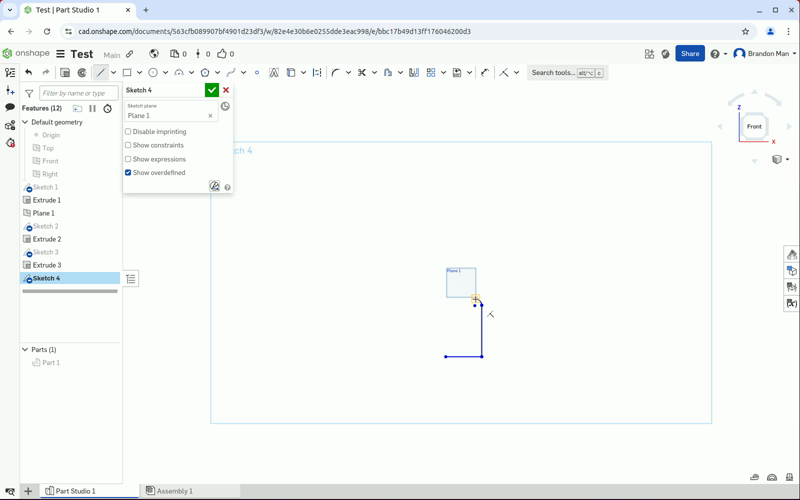
click(475, 298)
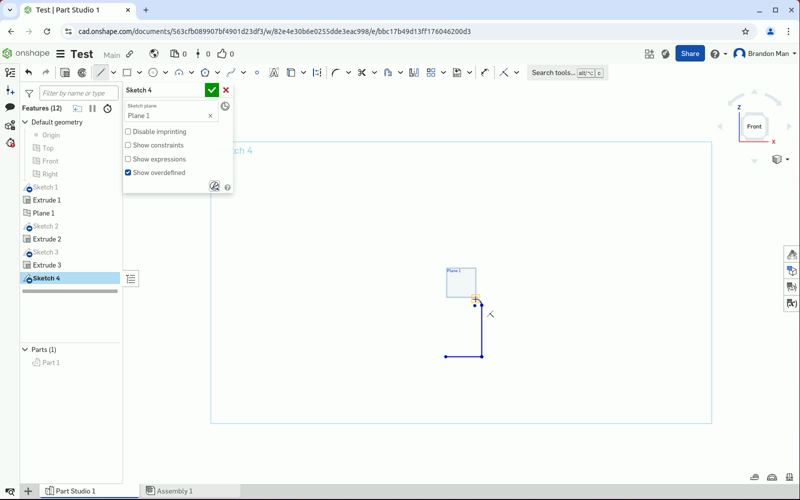
key_down(shift)
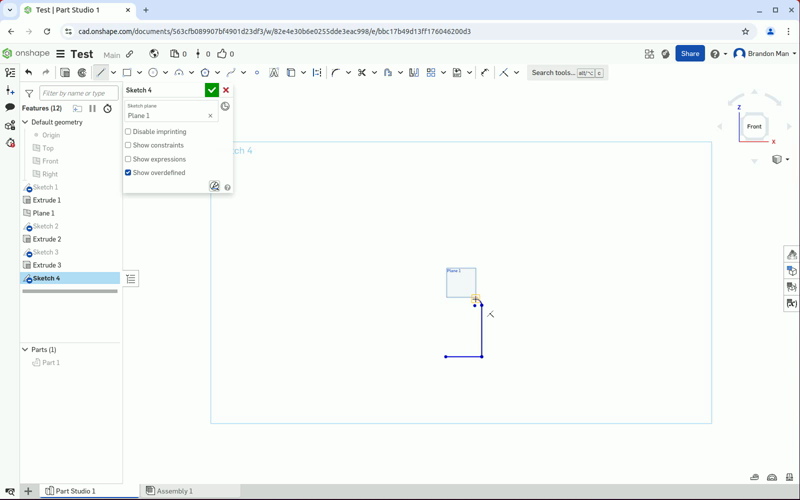
mouse_move(505, 298)
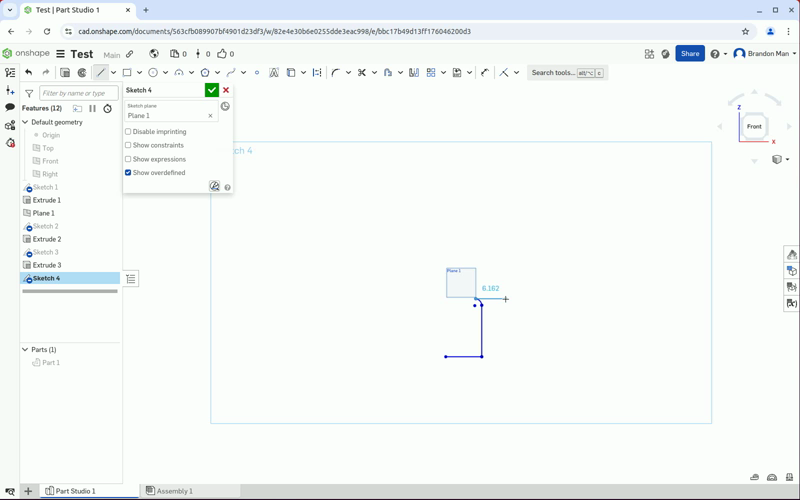
mouse_move(452, 298)
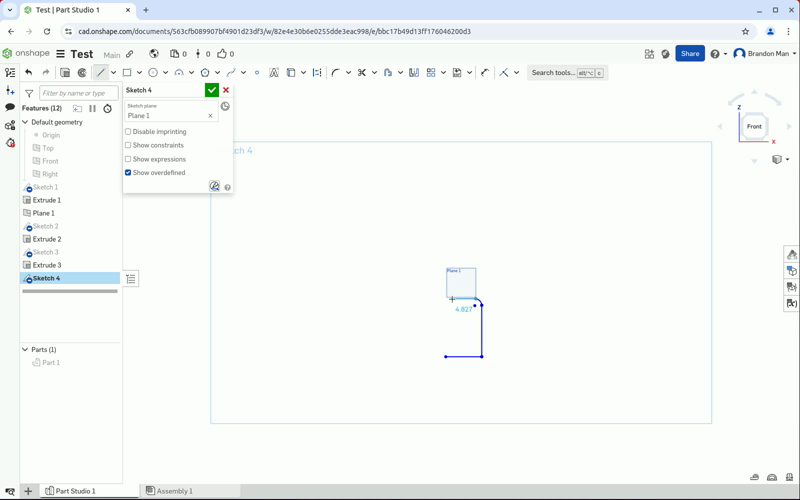
click(452, 298)
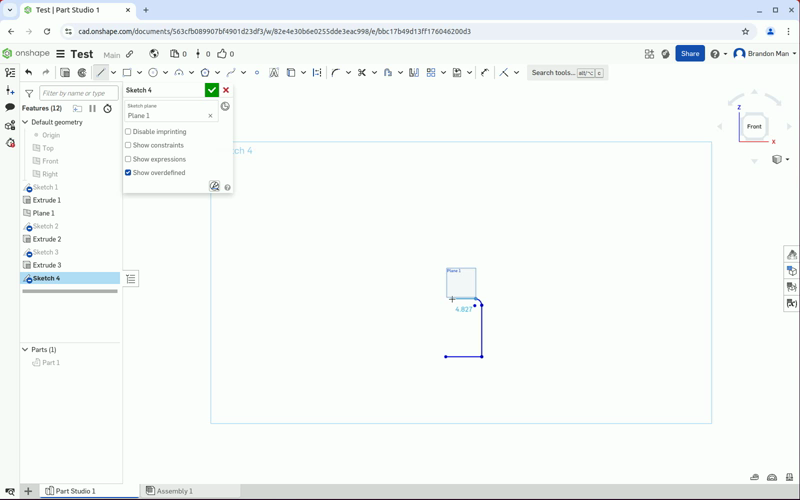
key_up(shift)
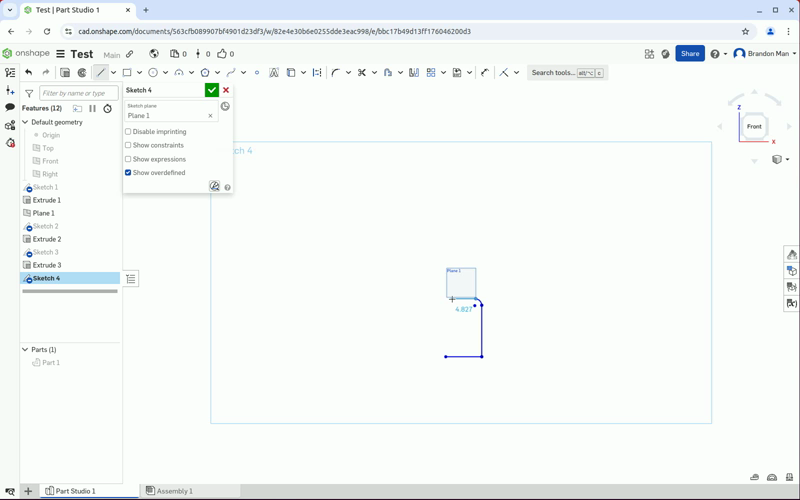
key(esc)
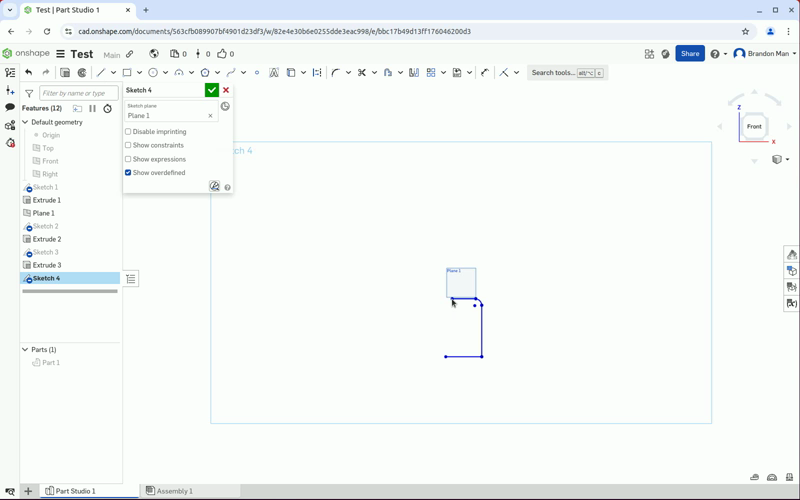
key(a)
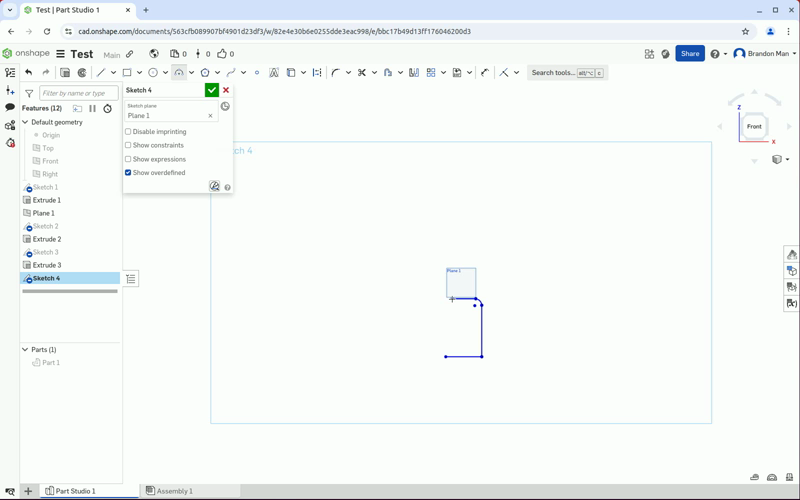
mouse_move(452, 298)
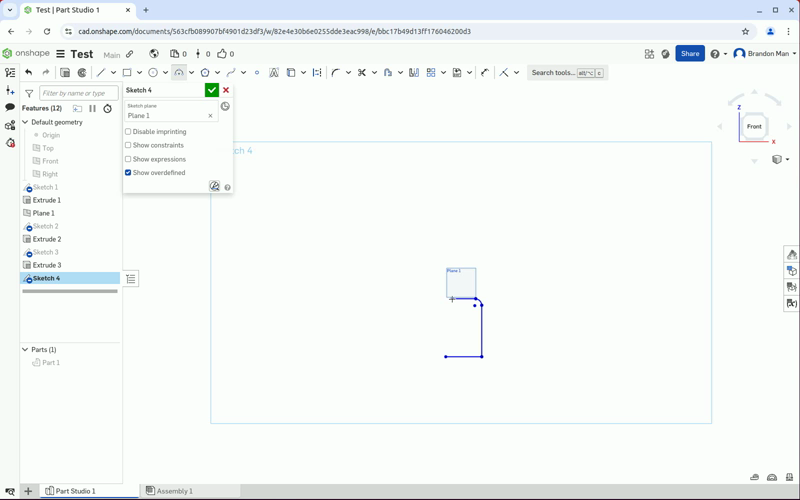
click(452, 298)
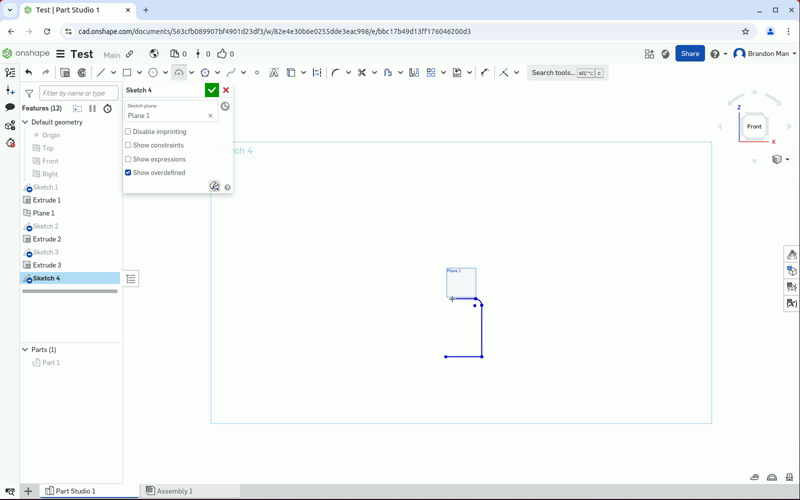
key_down(shift)
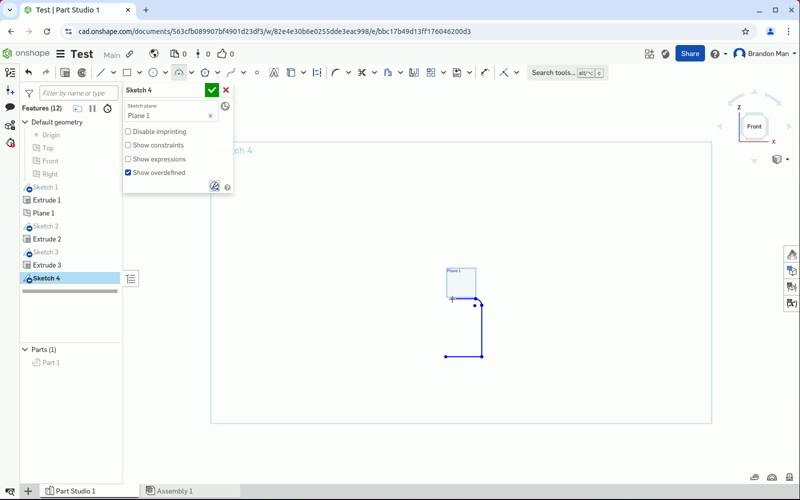
mouse_move(445, 305)
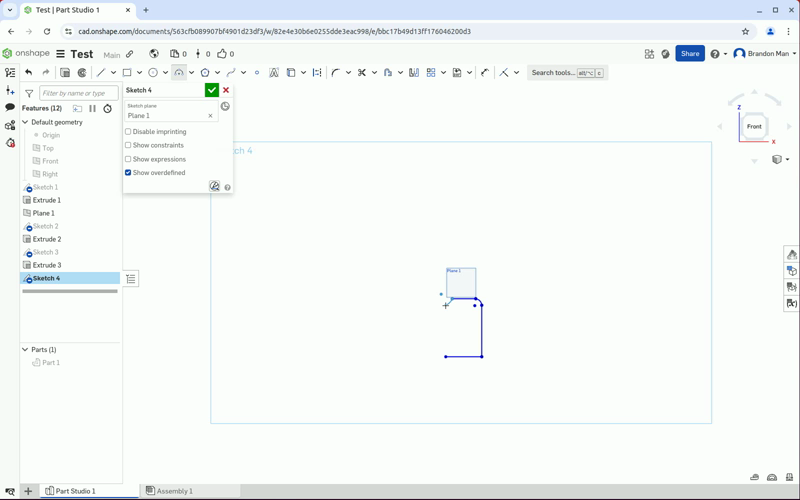
click(445, 305)
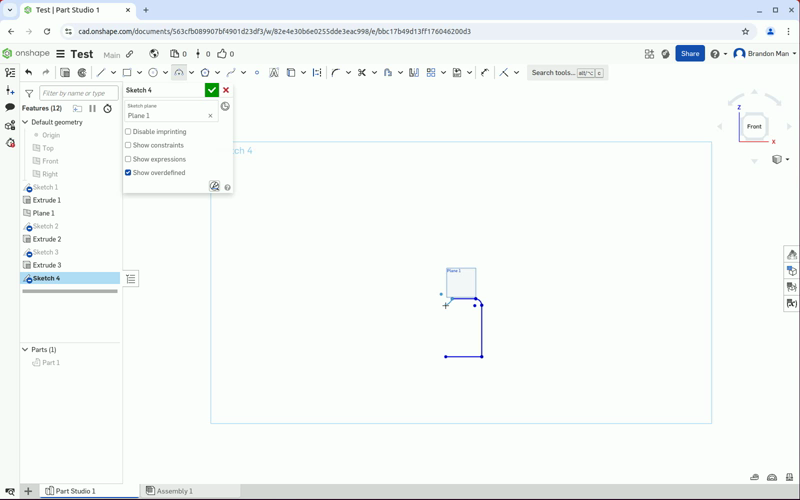
mouse_move(447, 300)
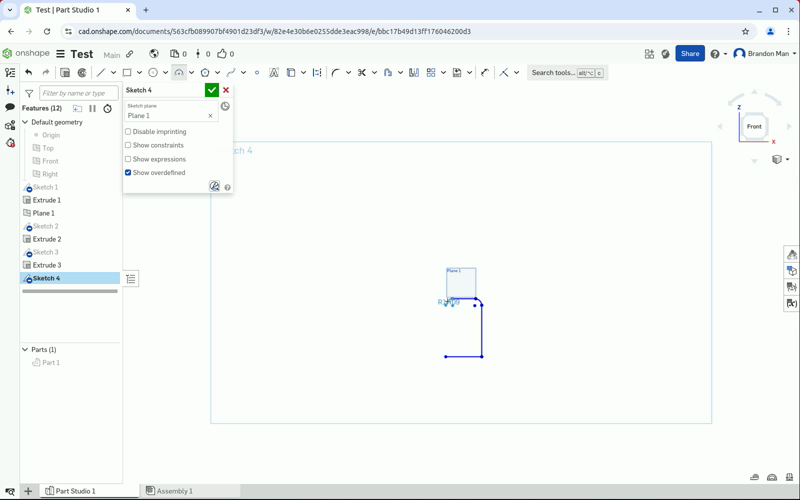
click(447, 300)
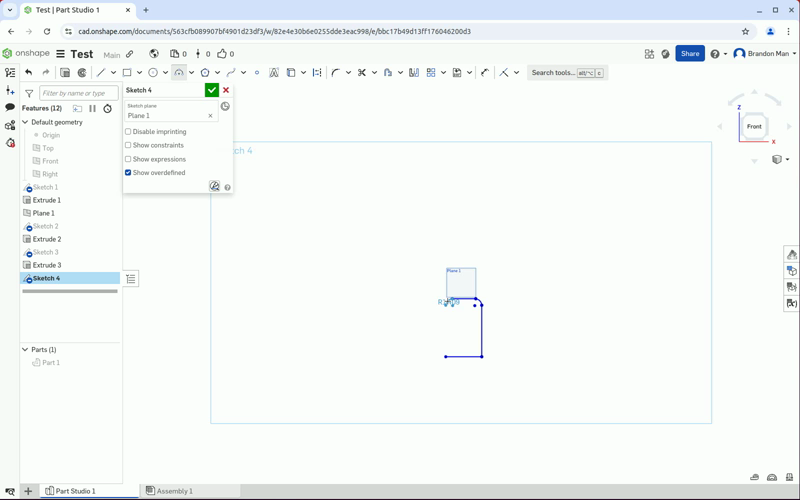
key_up(shift)
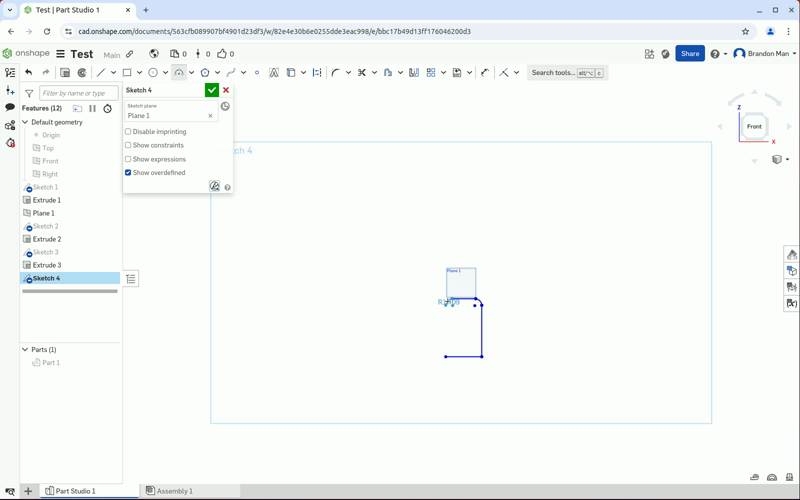
key(esc)
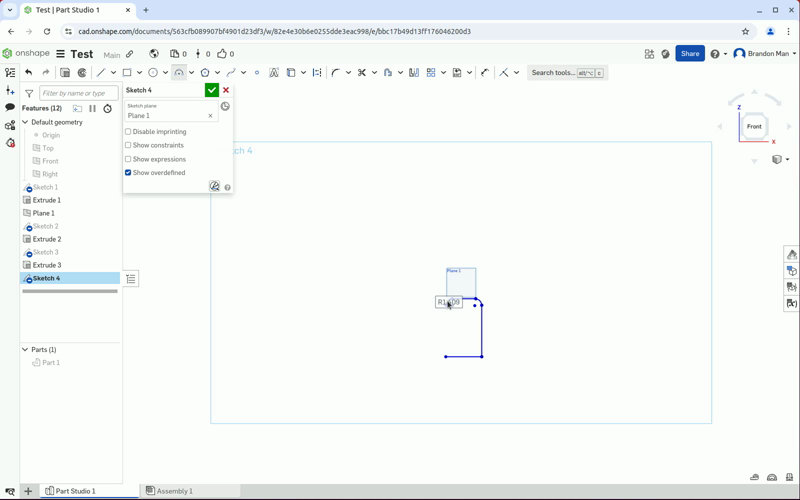
key(l)
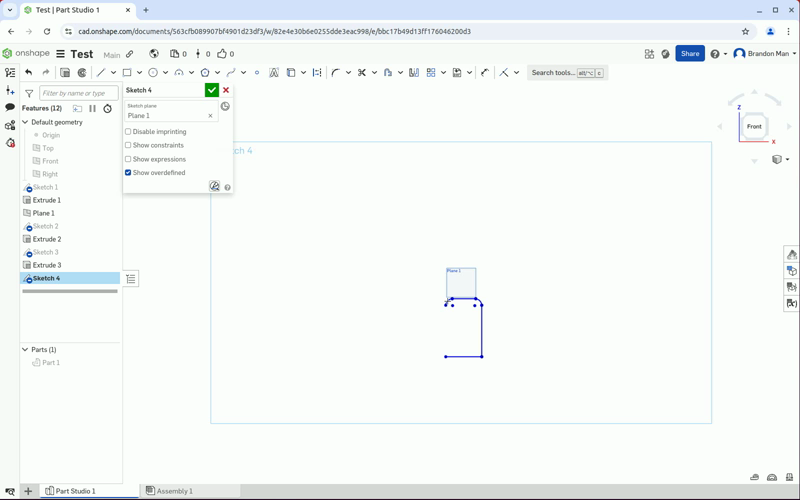
mouse_move(445, 305)
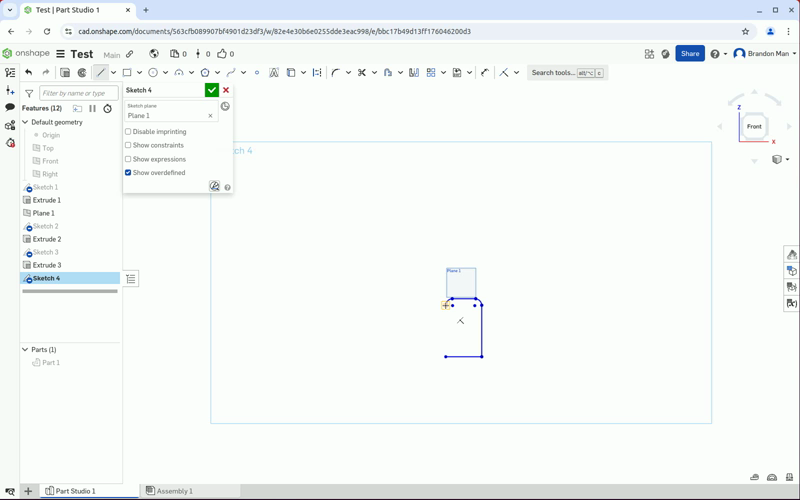
click(445, 305)
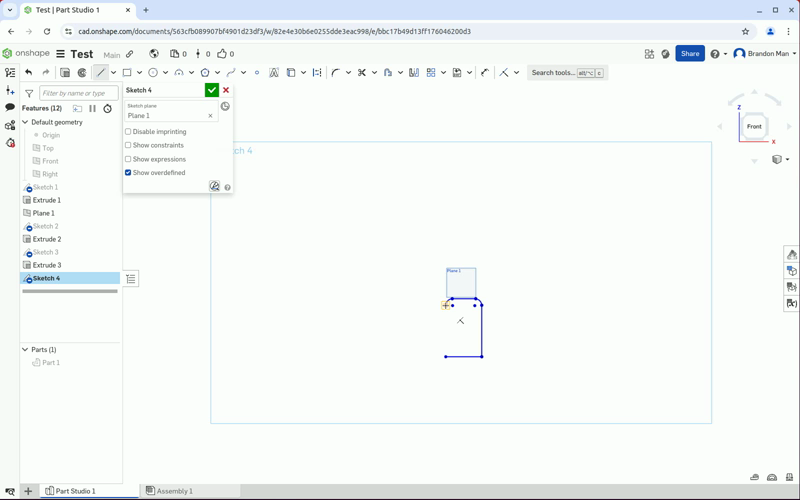
mouse_move(475, 305)
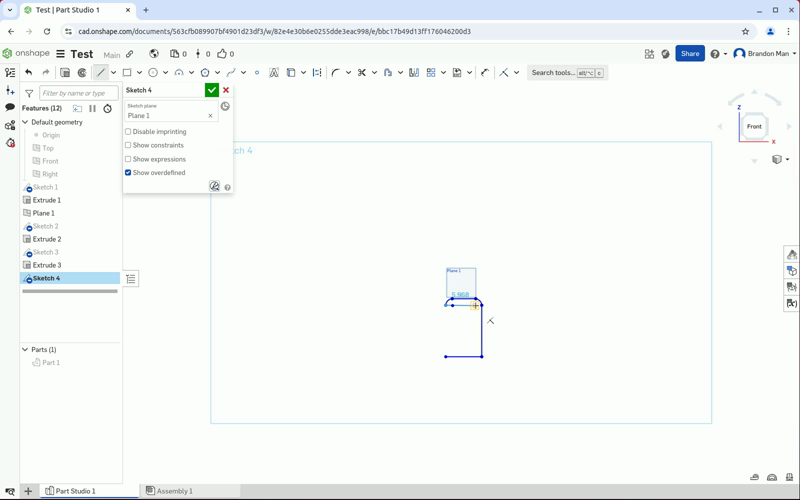
key_down(shift)
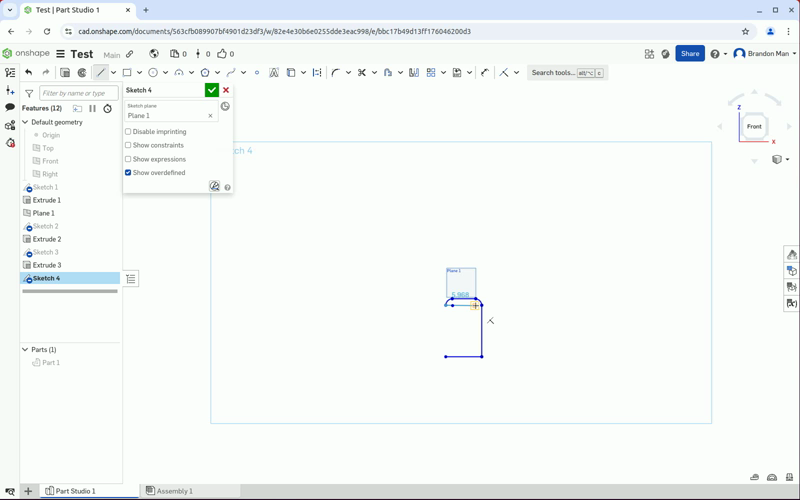
mouse_move(445, 356)
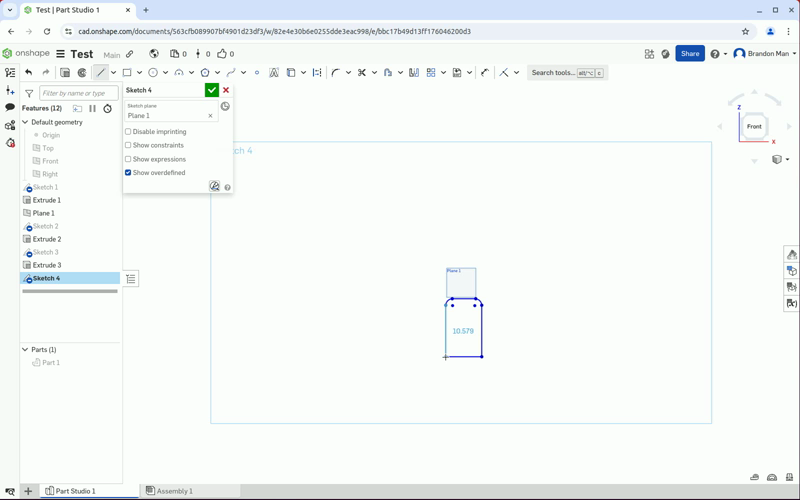
key_up(shift)
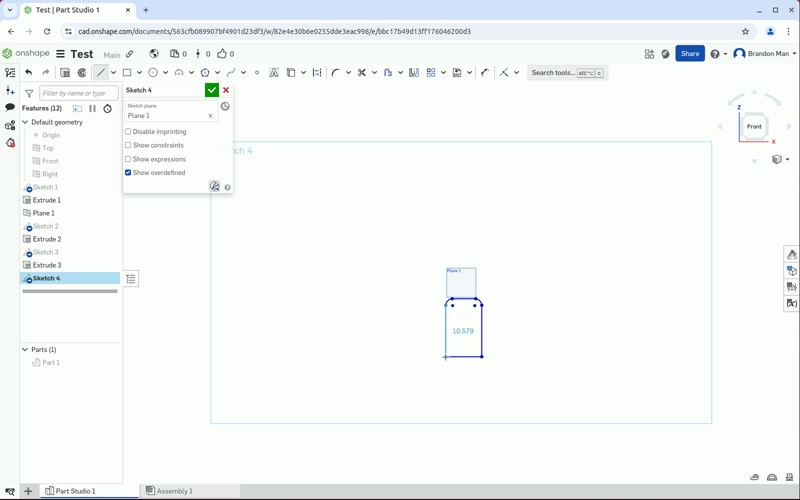
click(445, 356)
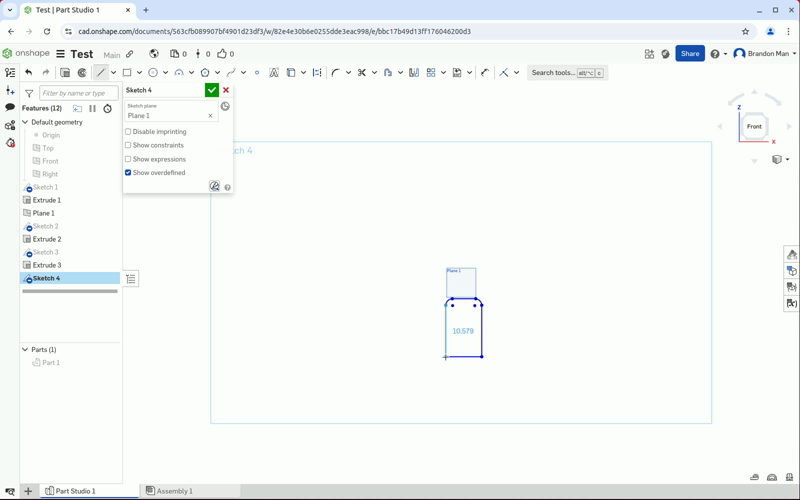
key(esc)
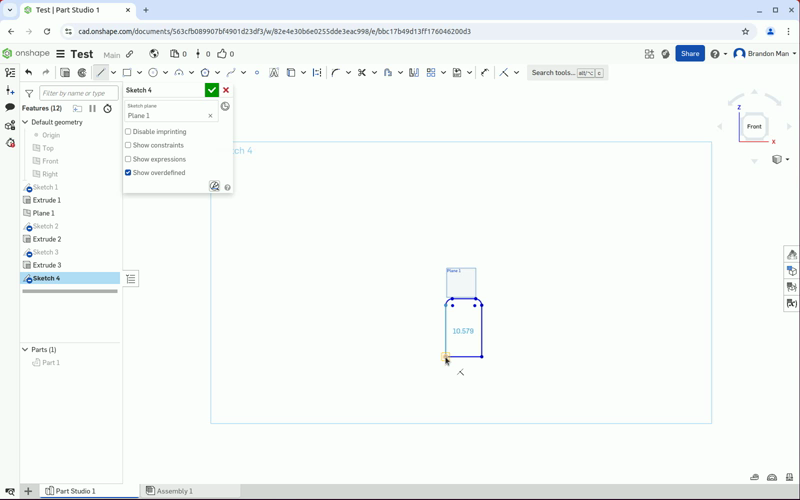
key(c)
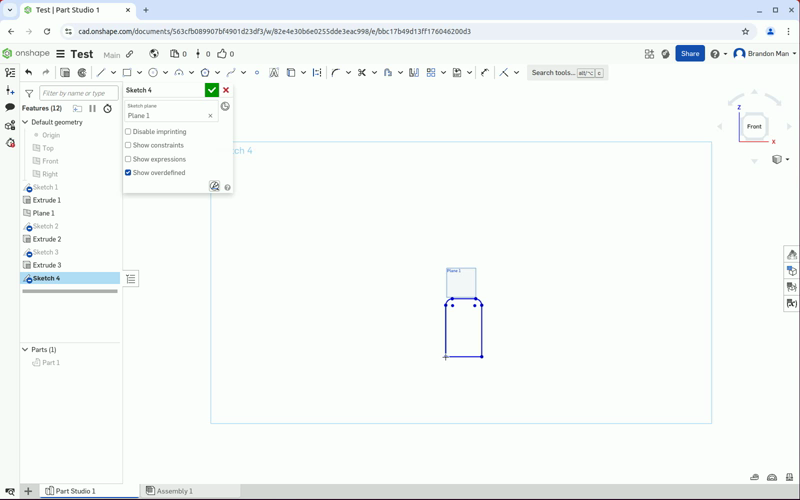
key_down(shift)
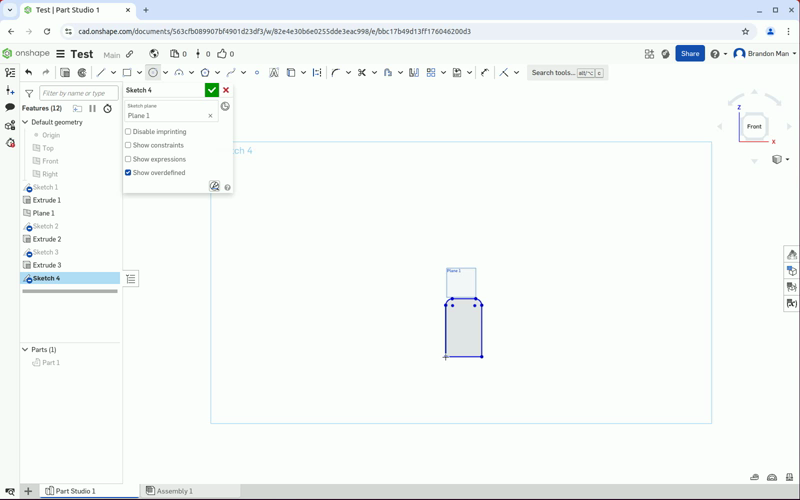
mouse_move(463, 315)
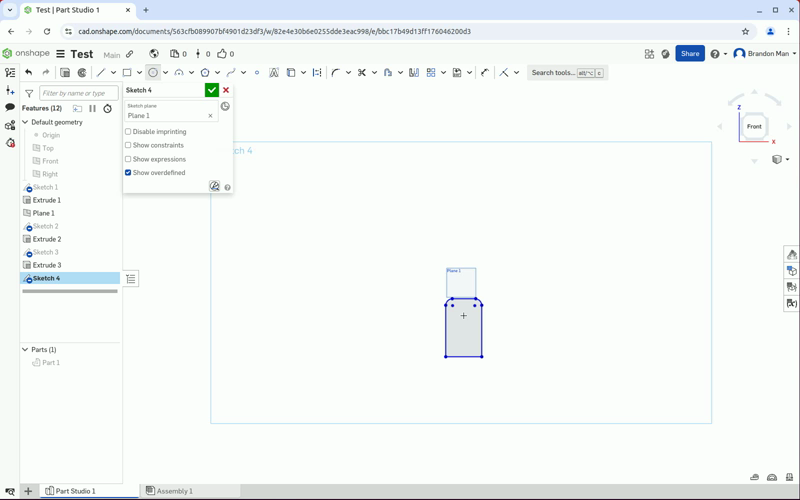
click(463, 315)
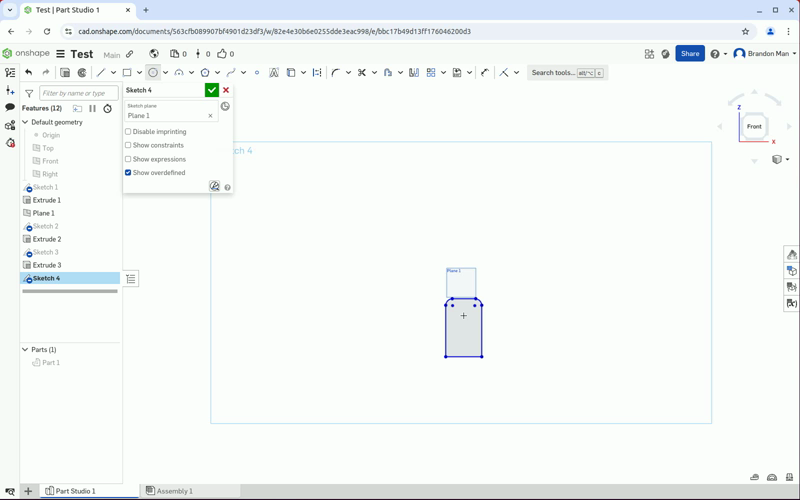
key_up(shift)
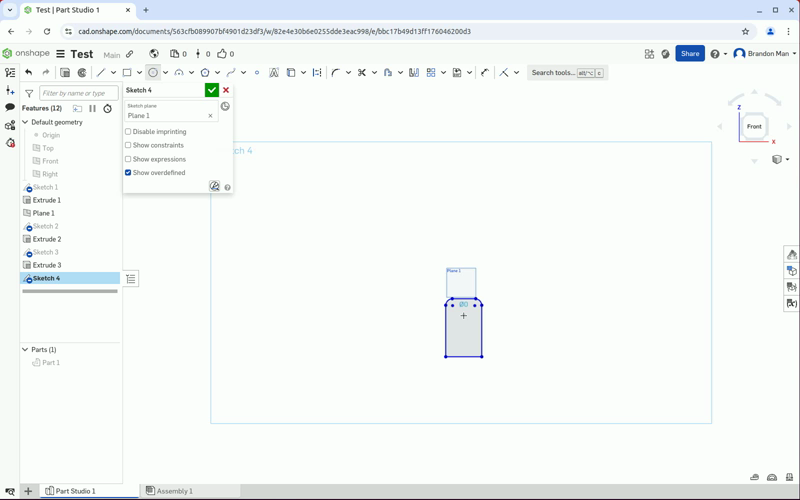
mouse_move(474, 315)
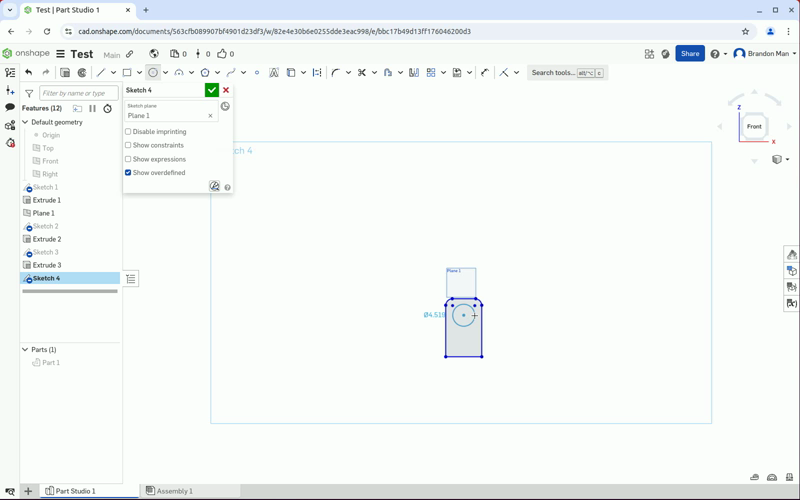
click(474, 315)
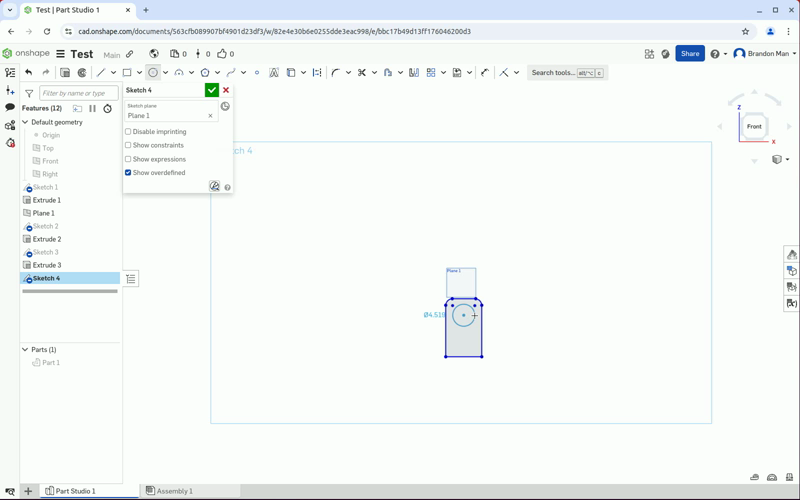
key(esc)
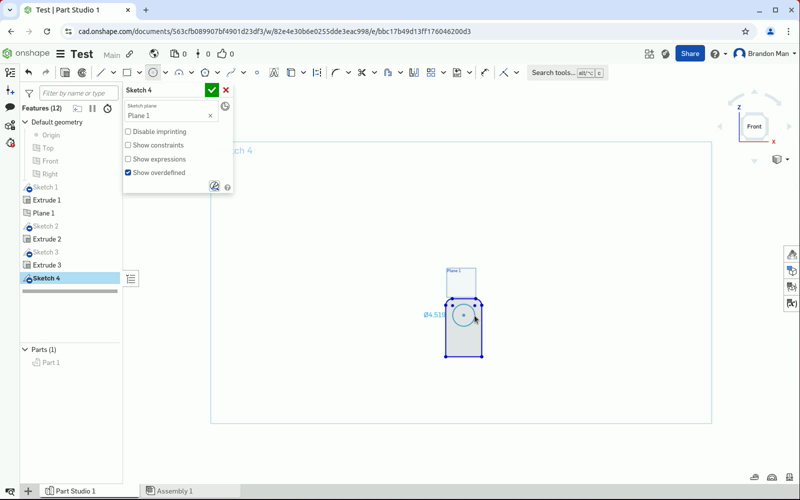
mouse_move(477, 342)
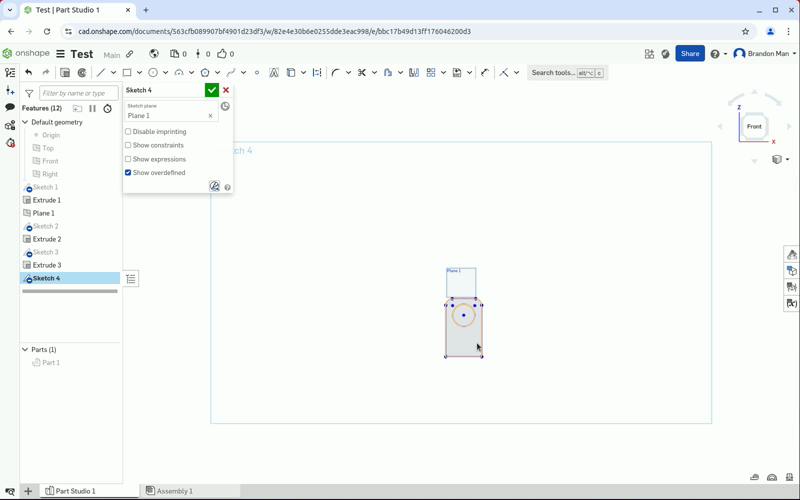
scroll(6)
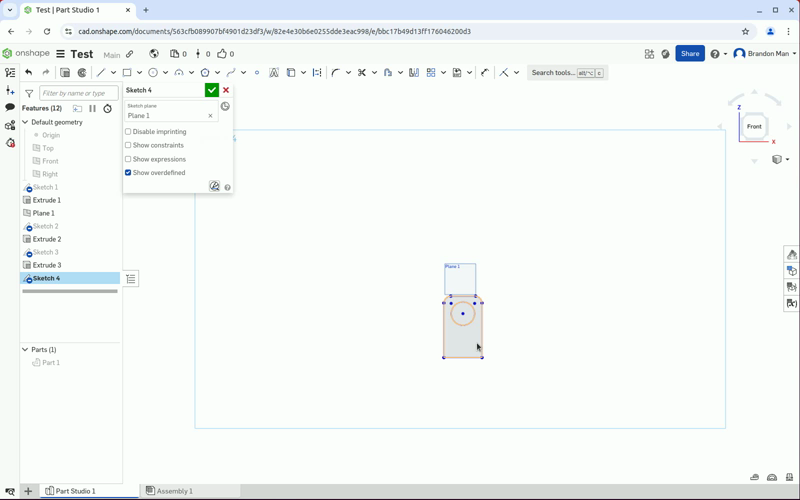
scroll(6)
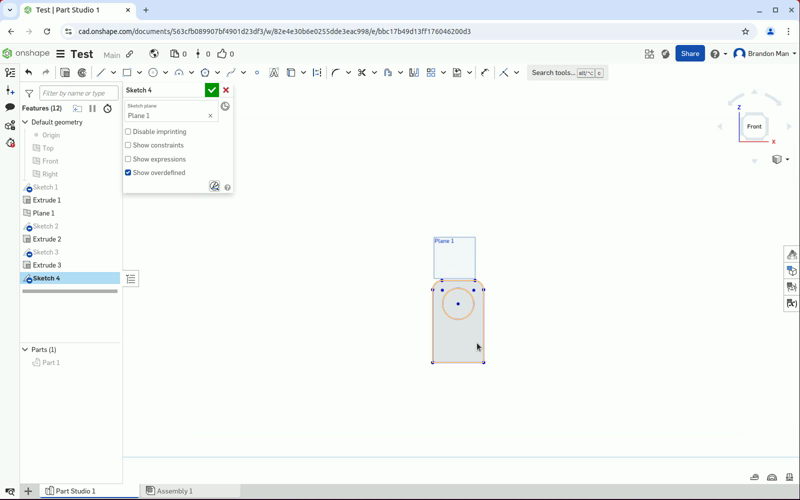
scroll(6)
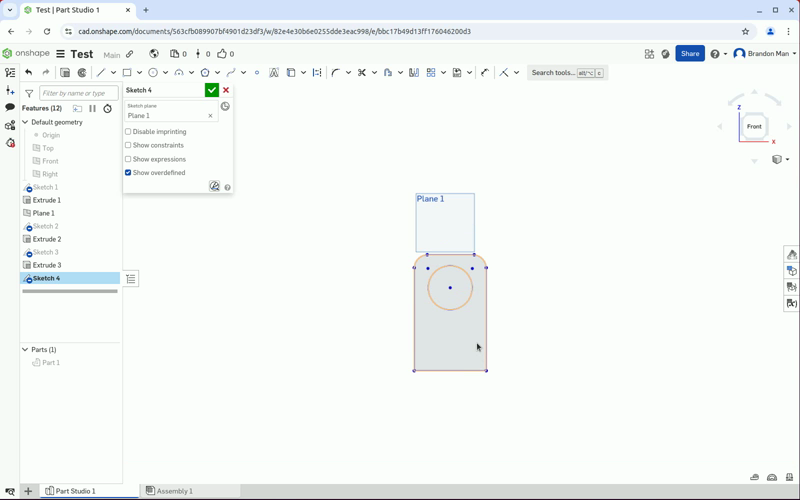
scroll(6)
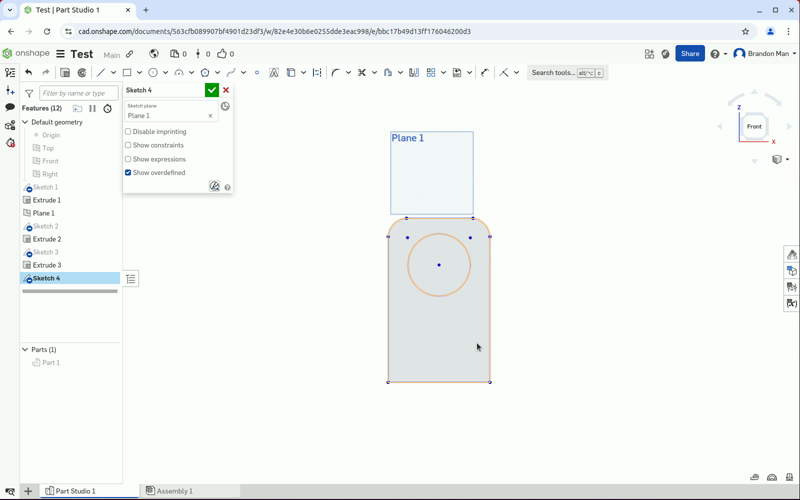
scroll(6)
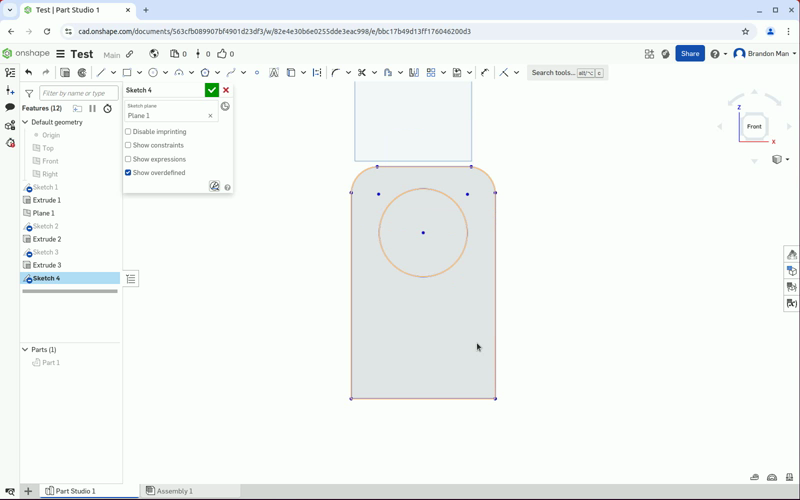
scroll(6)
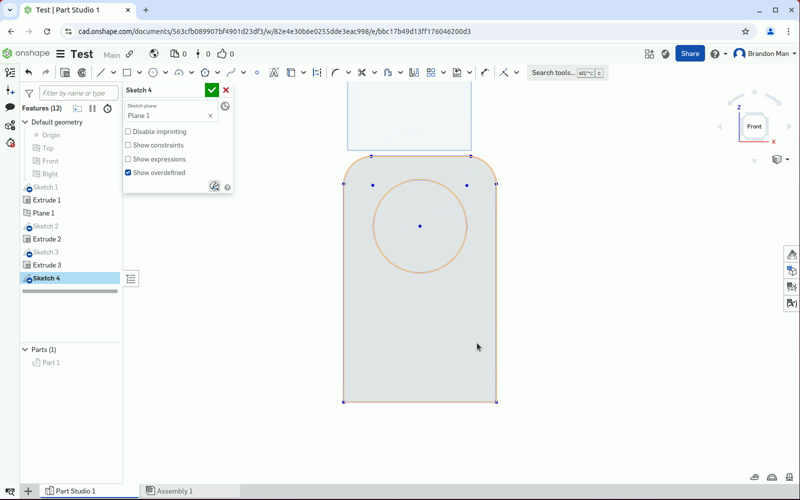
scroll(6)
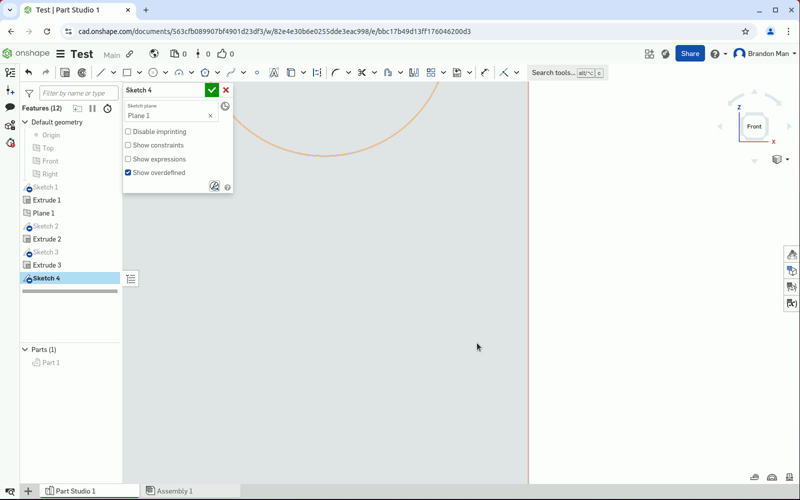
click(477, 342)
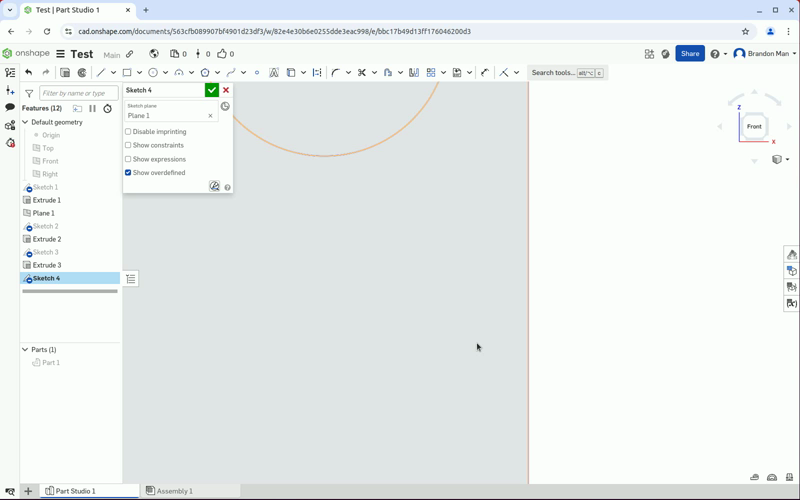
scroll(-6)
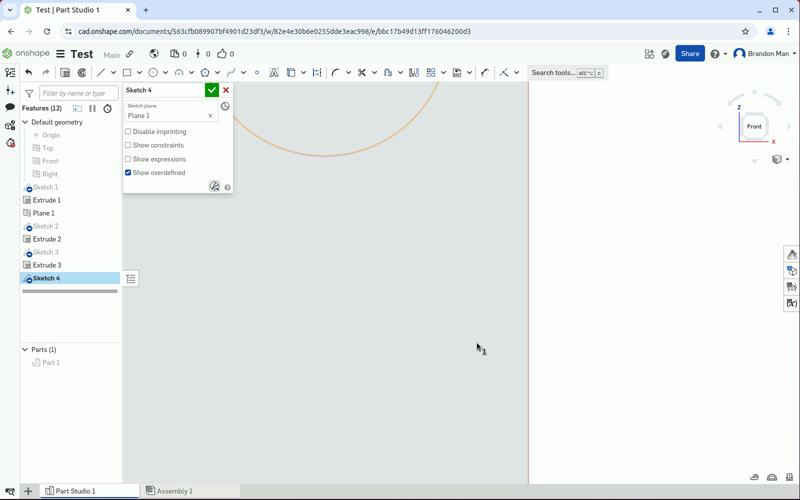
scroll(-6)
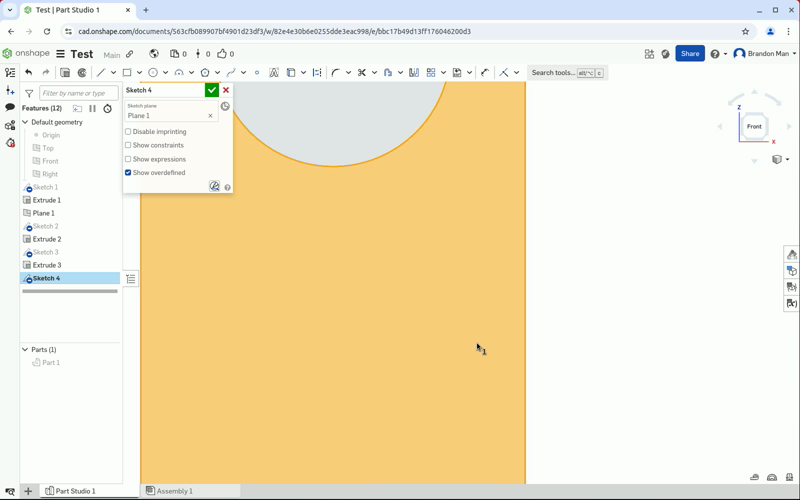
scroll(-6)
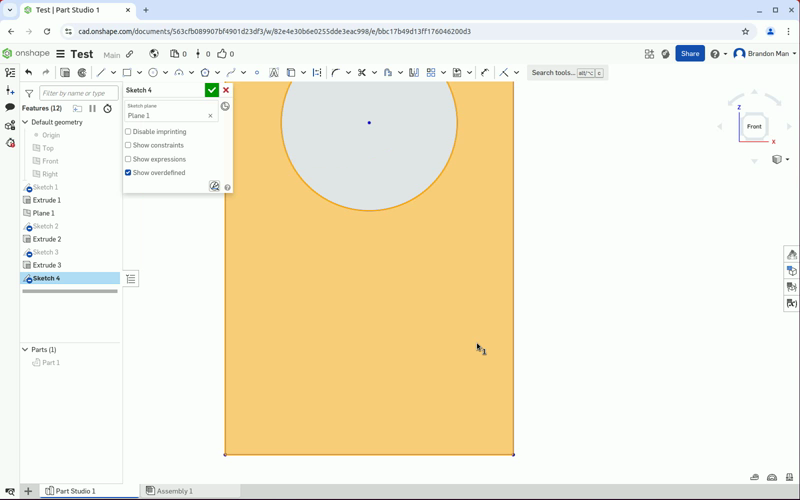
scroll(-6)
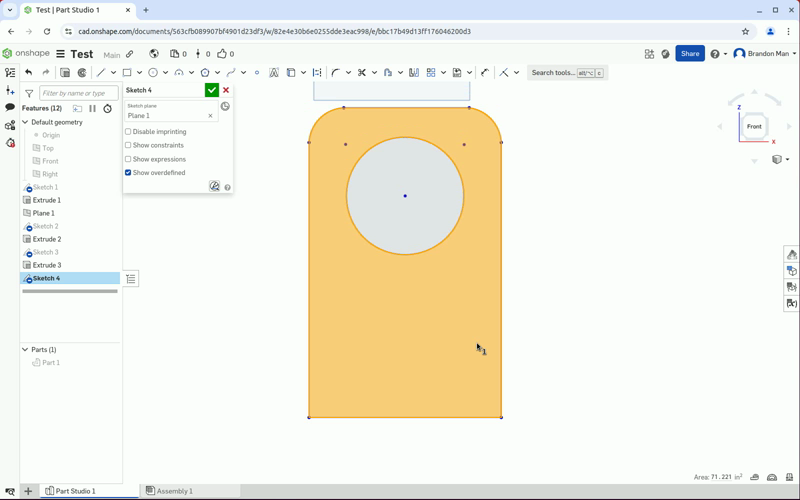
scroll(-6)
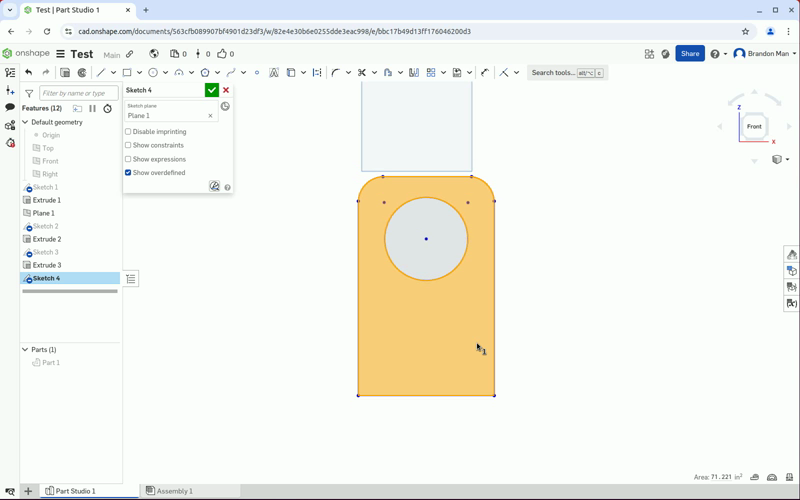
scroll(-6)
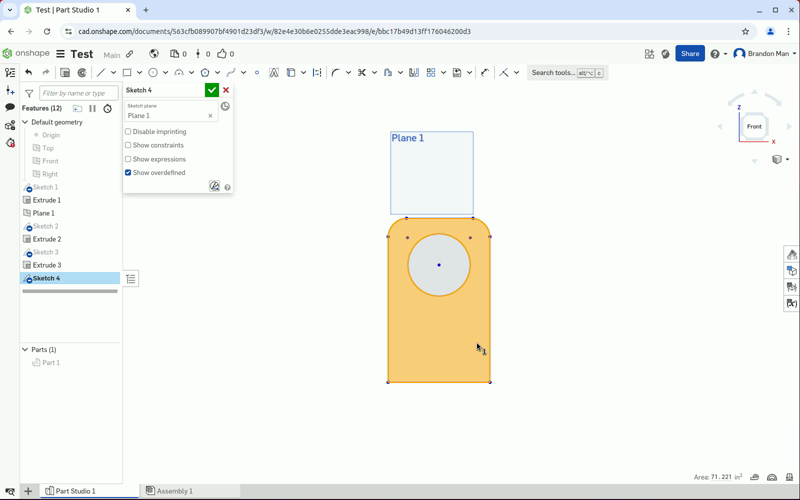
scroll(-6)
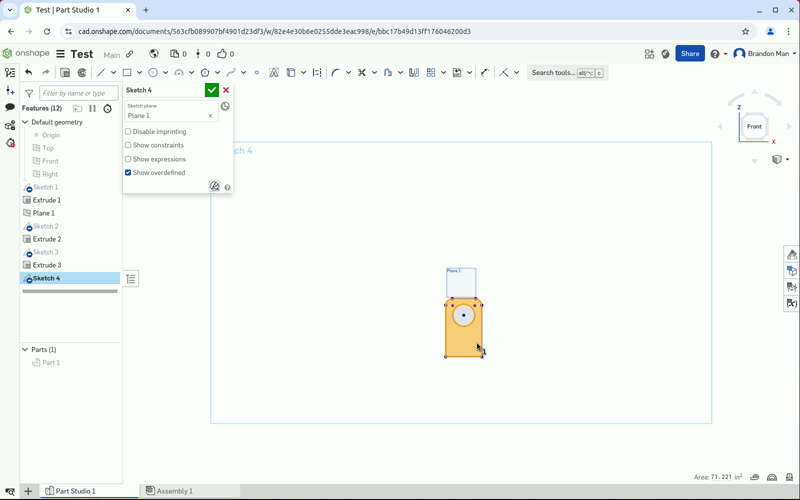
mouse_move(73, 352)
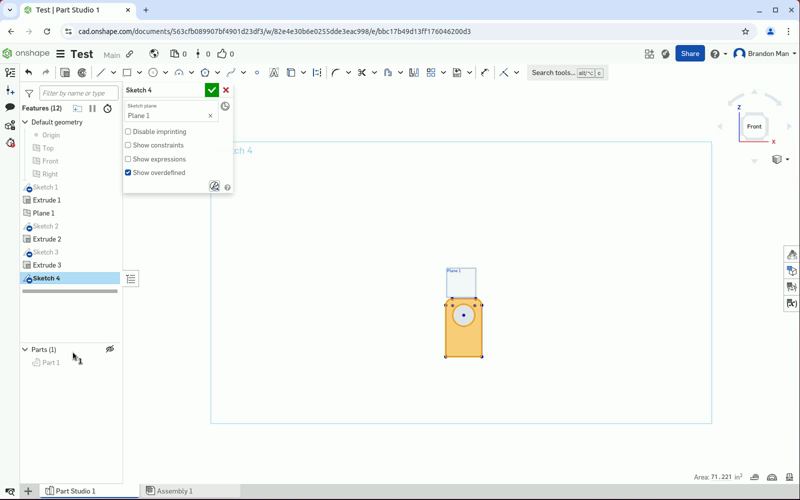
key(shift+y)
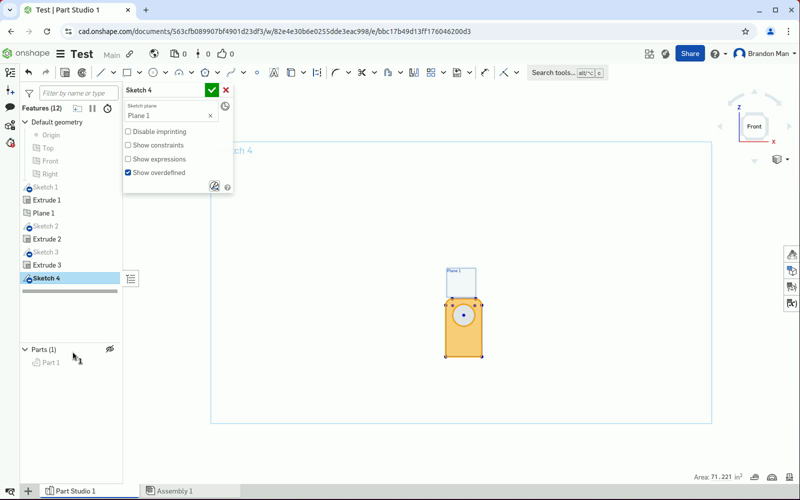
key(shift+e)
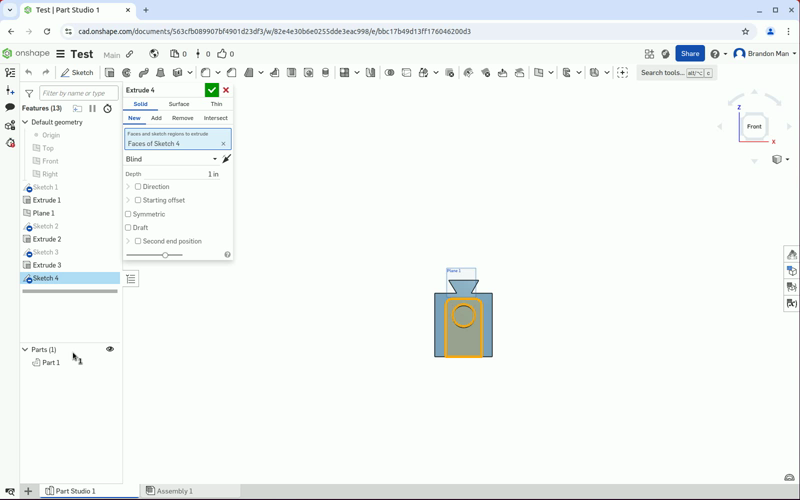
mouse_move(143, 106)
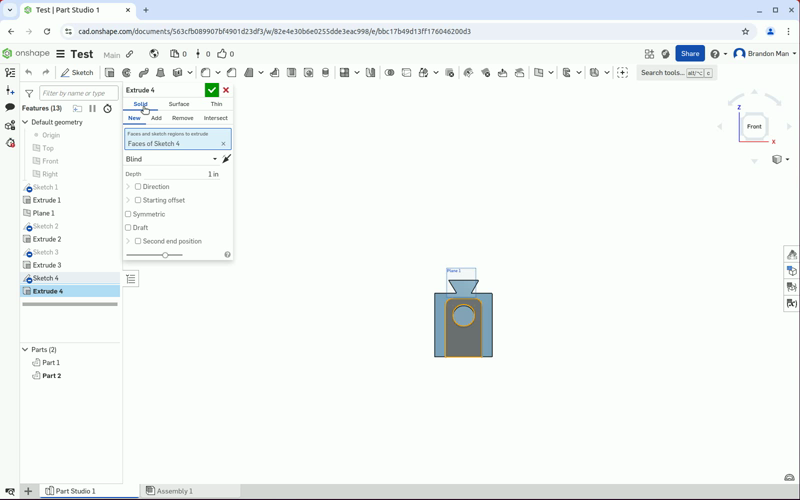
click(143, 106)
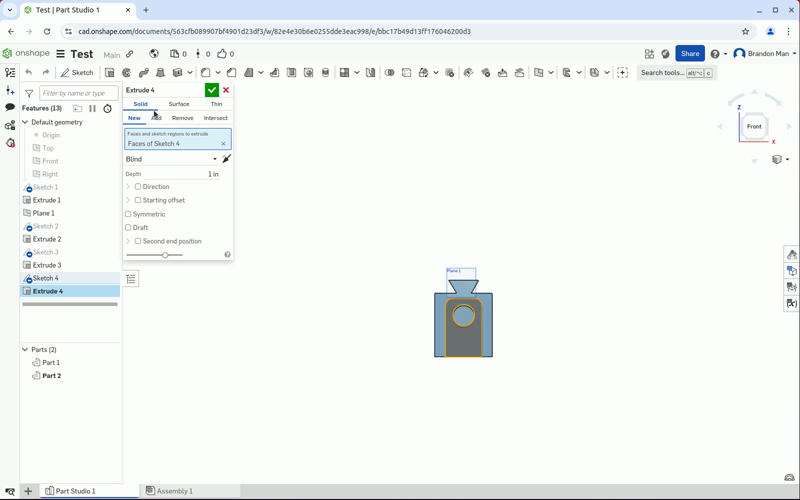
mouse_move(186, 120)
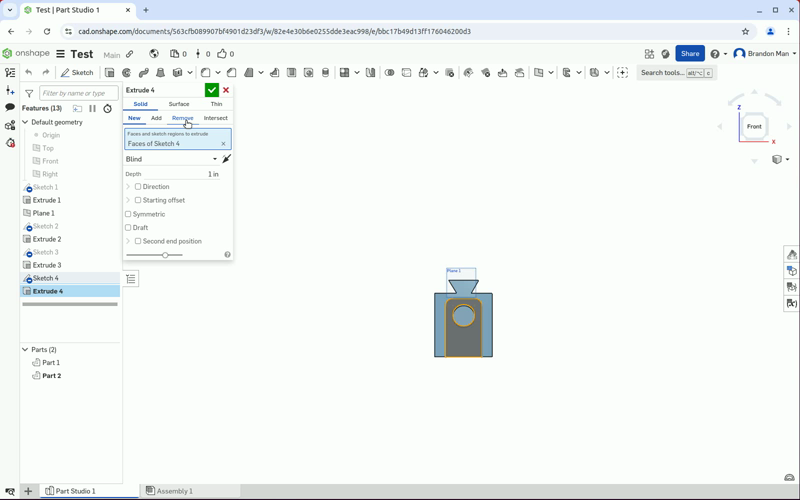
click(186, 120)
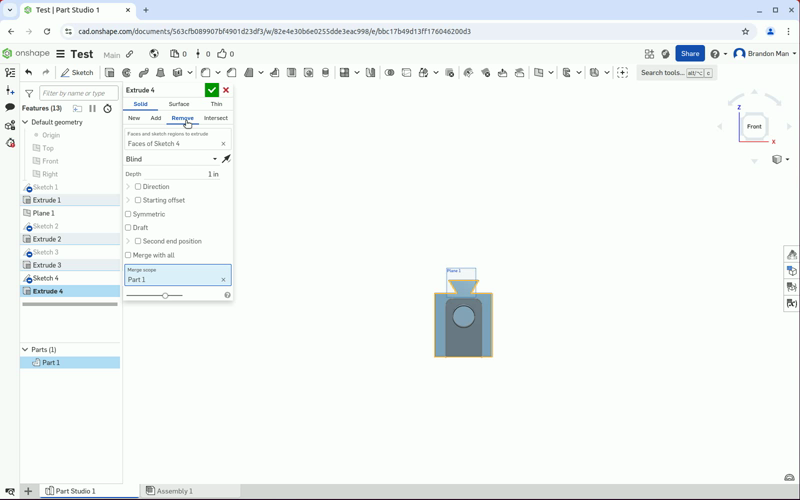
key(tab, 4)
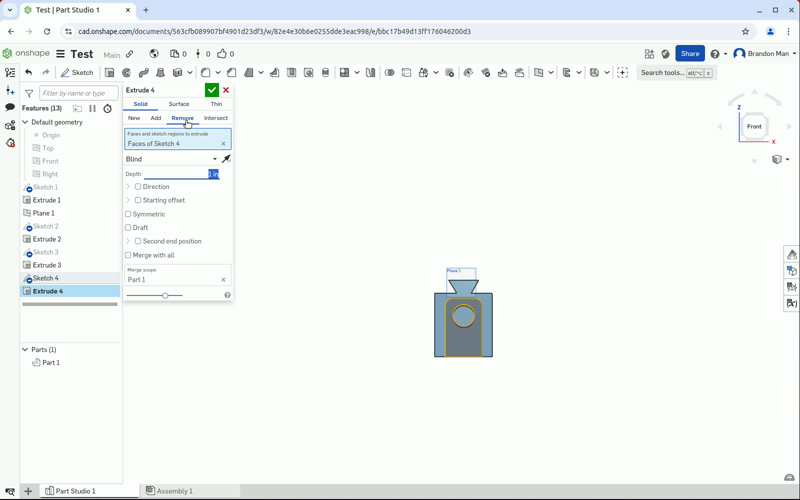
text(1.685)
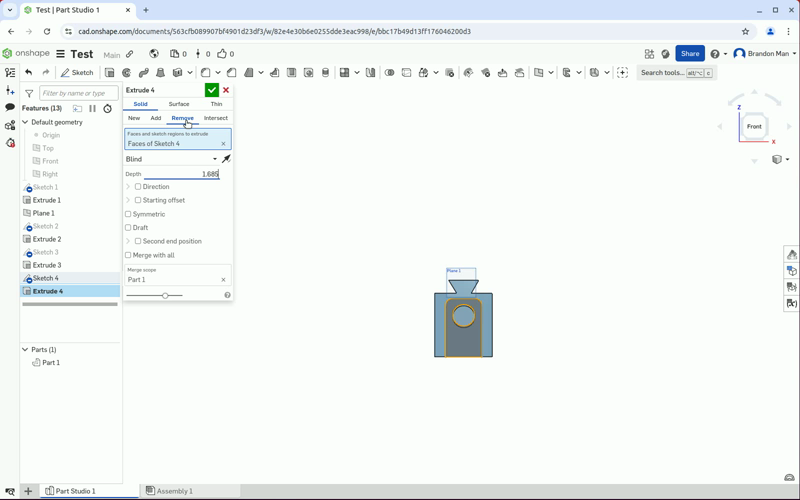
key(tab, 6)
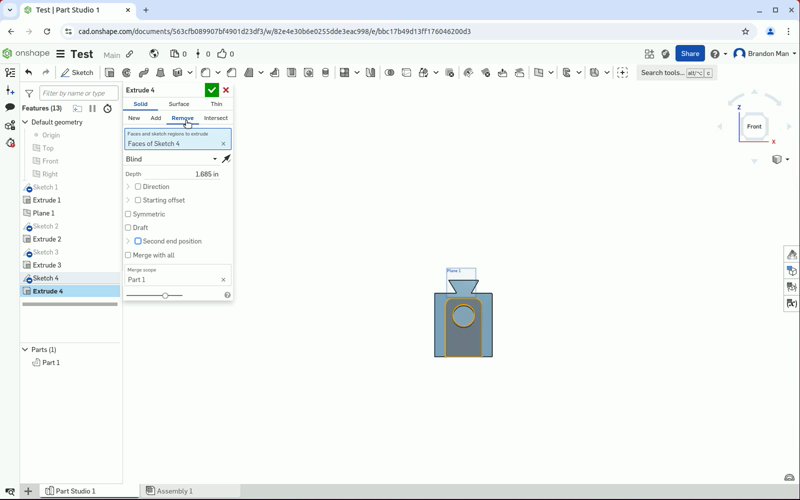
key(space)
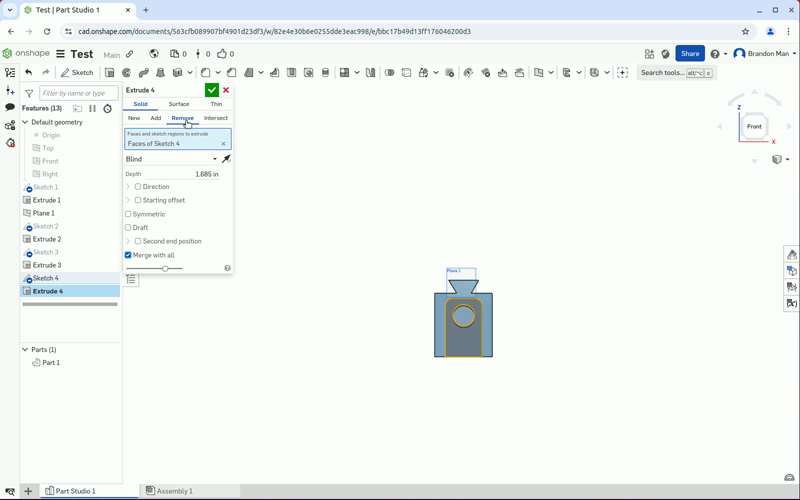
key(enter)
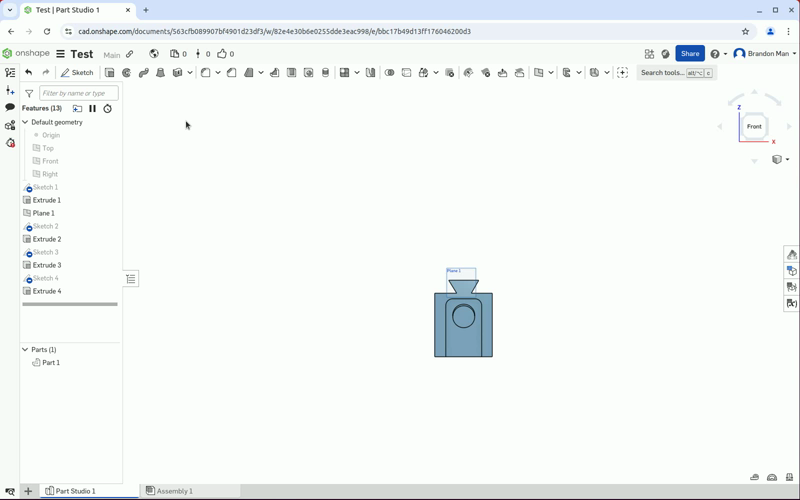
key(shift+h)
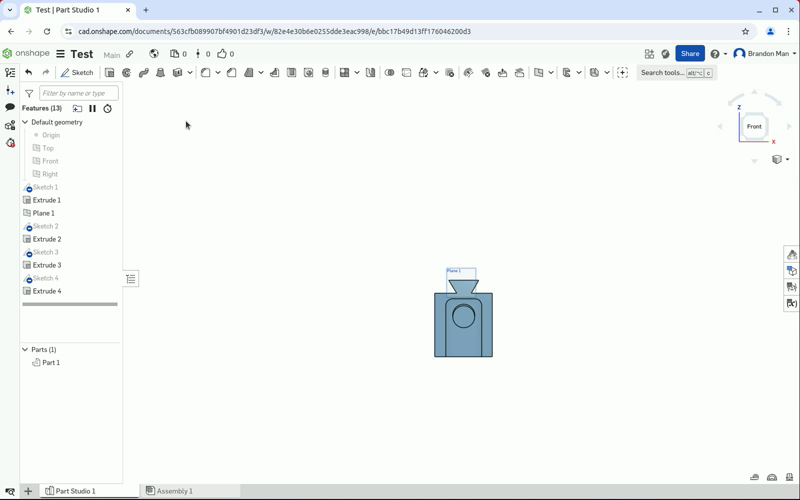
key(shift+h)
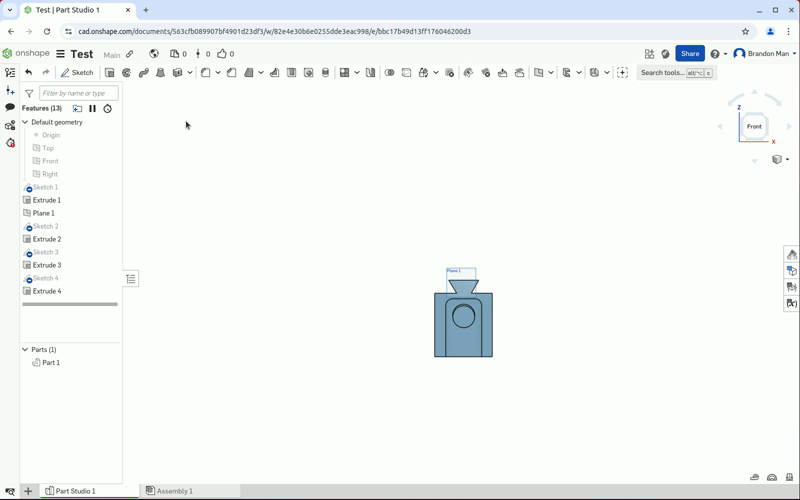
mouse_move(73, 189)
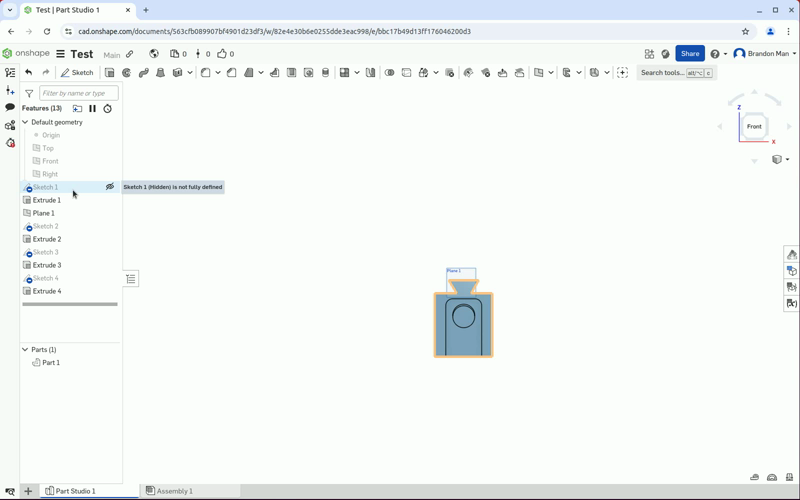
click(73, 189)
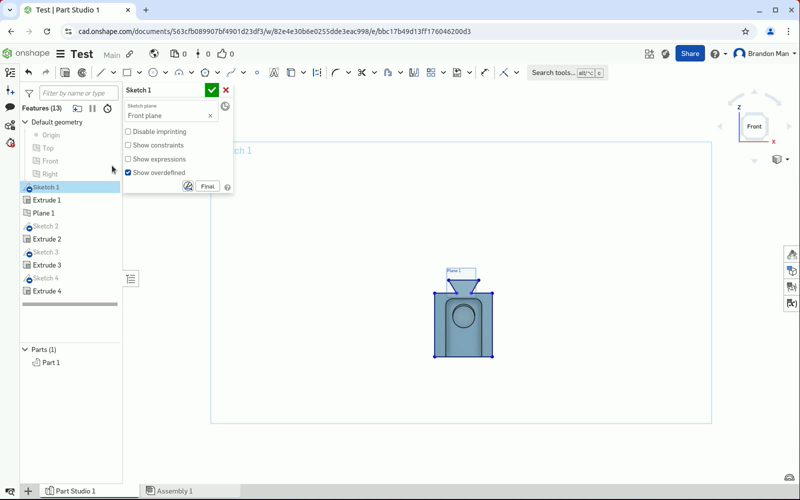
mouse_move(229, 92)
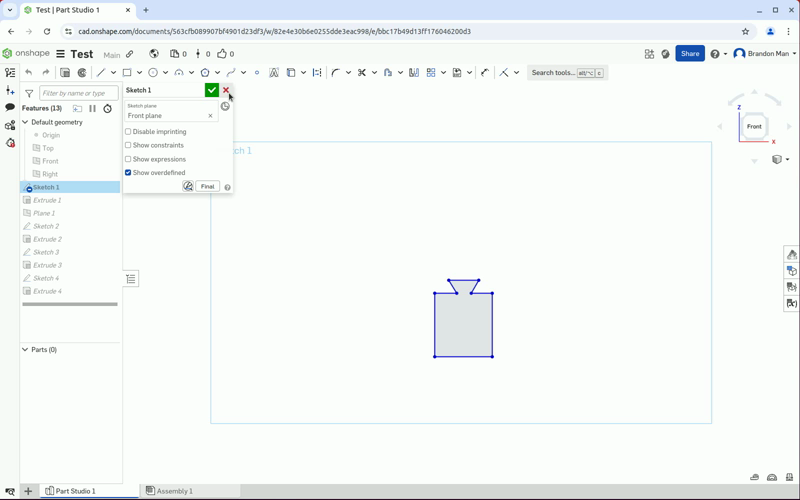
click(229, 92)
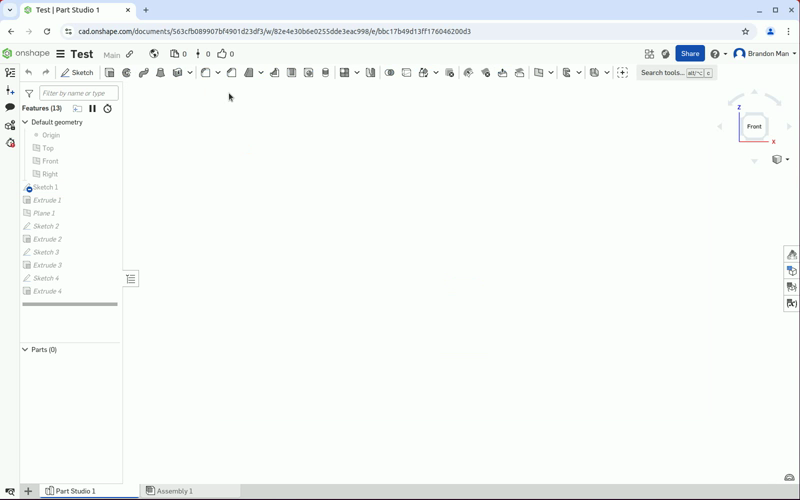
mouse_move(541, 75)
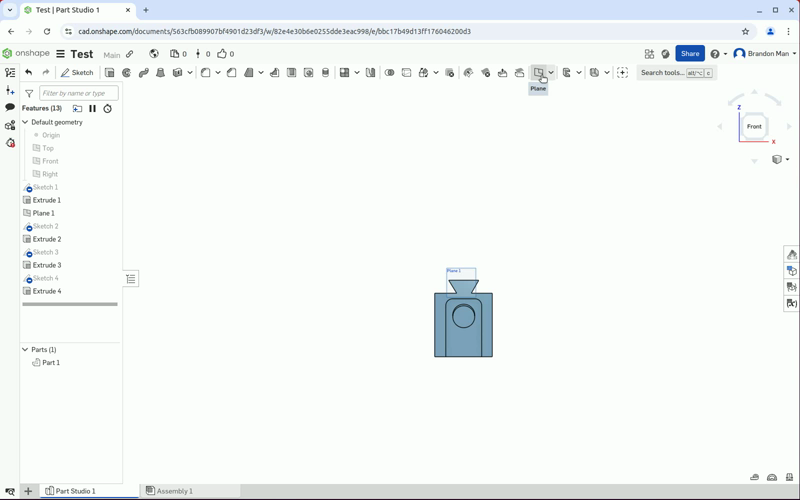
click(541, 75)
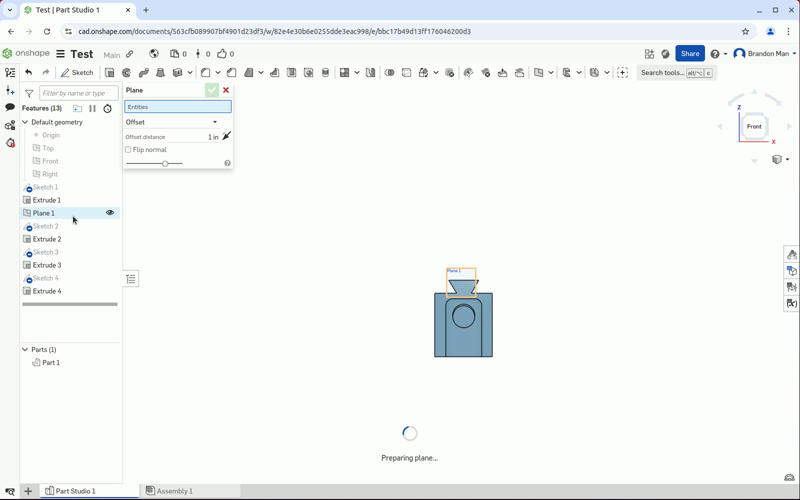
scroll(3)
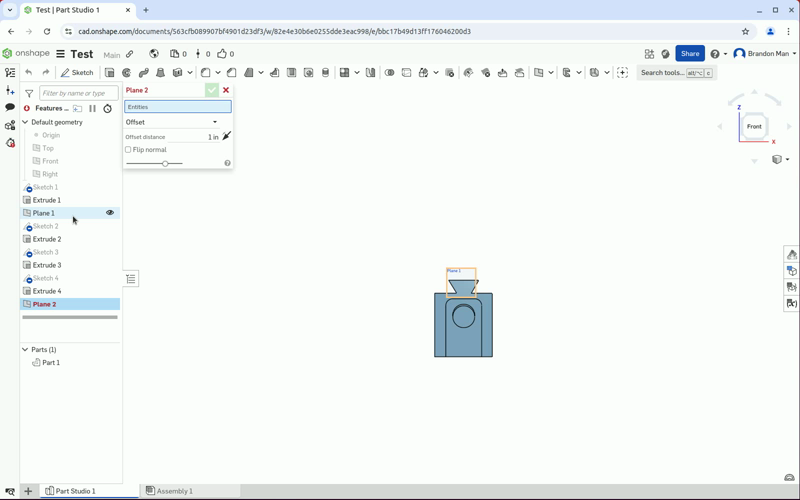
mouse_move(73, 163)
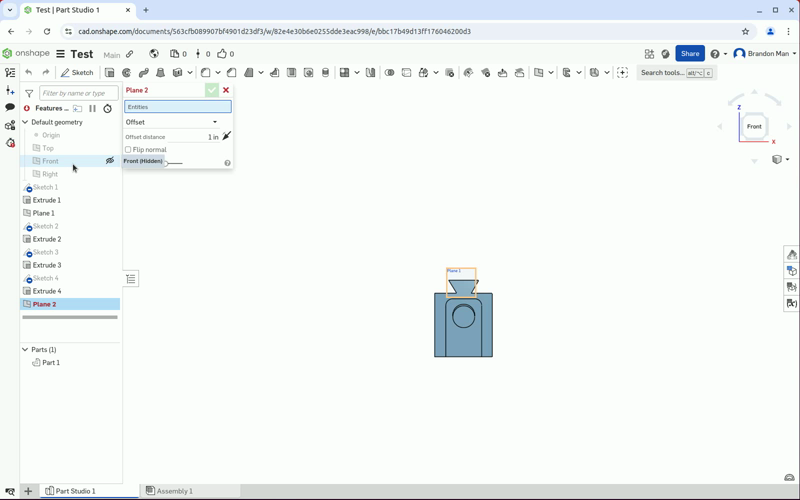
click(73, 163)
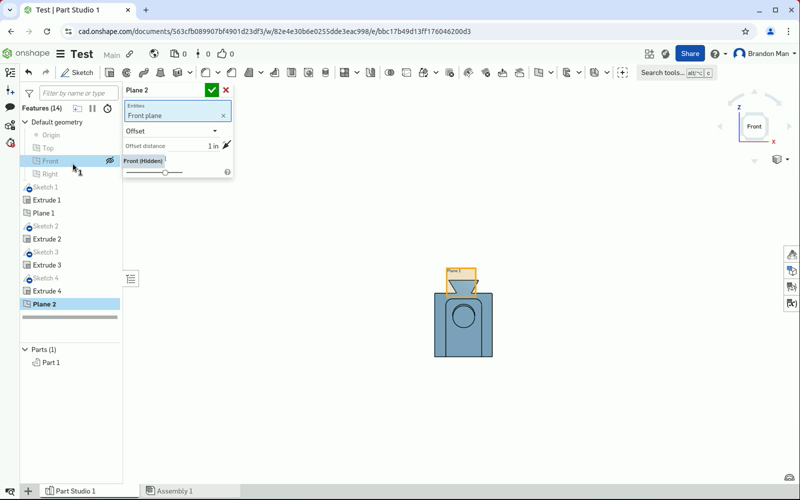
key(tab, 2)
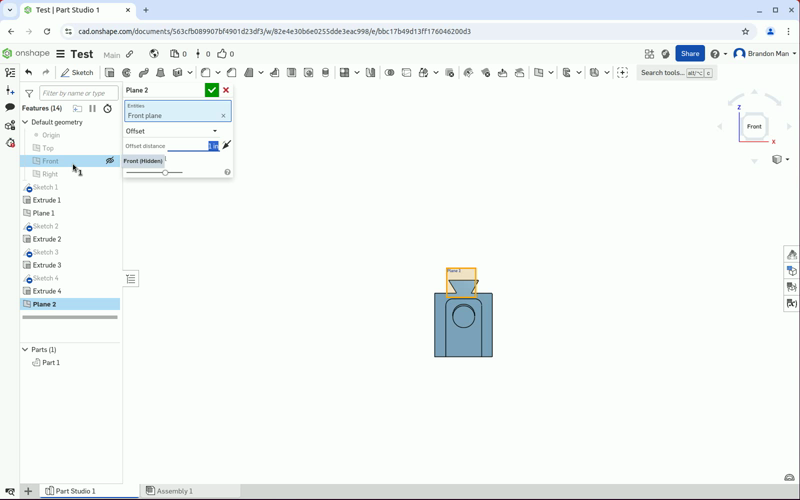
text(5.053)
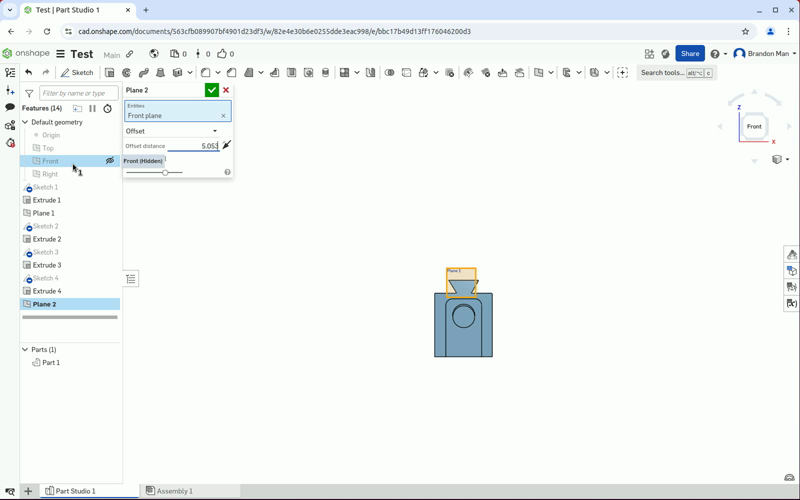
key(enter, 2)
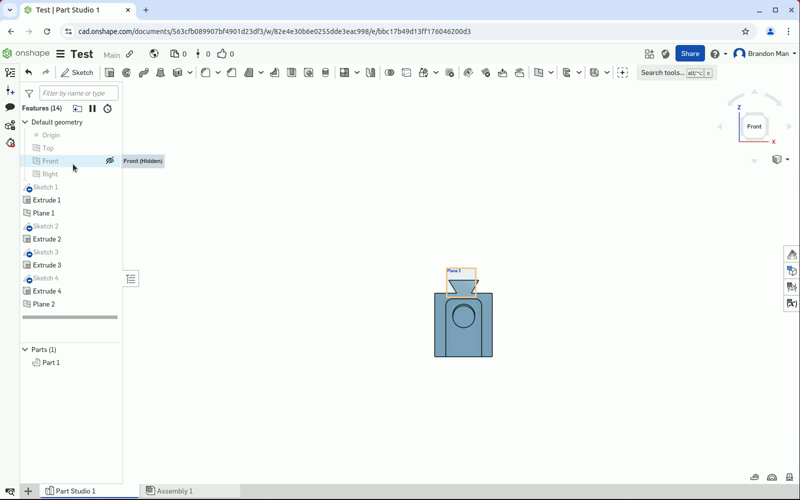
key(shift+s)
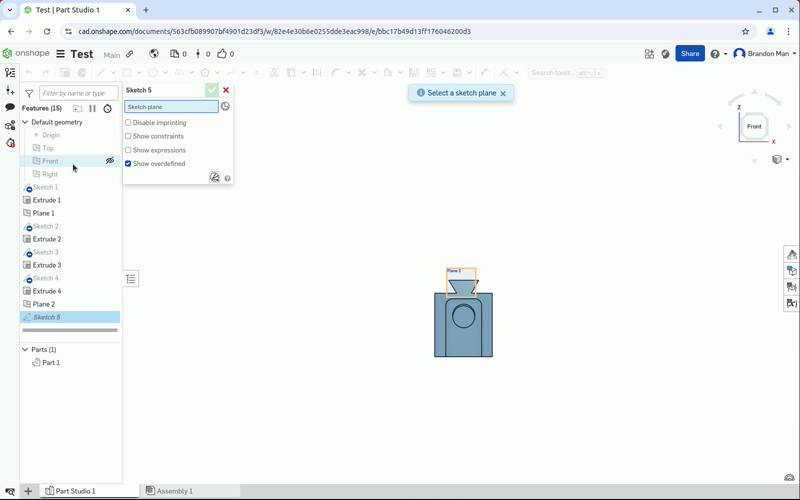
mouse_move(73, 306)
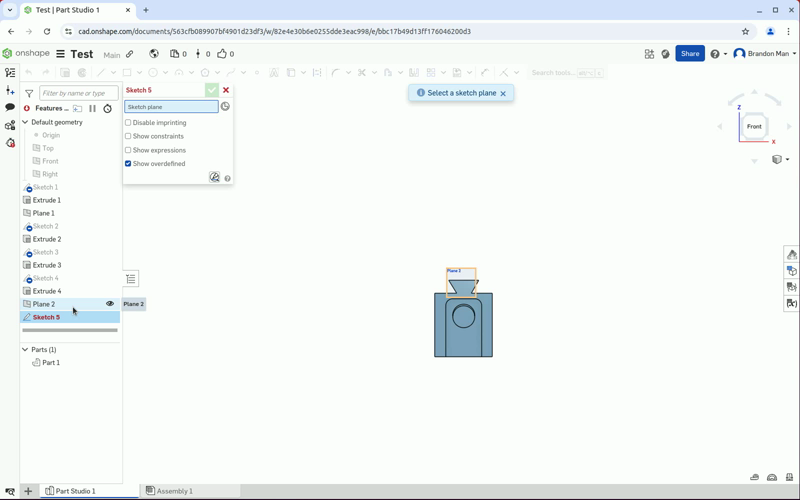
click(73, 306)
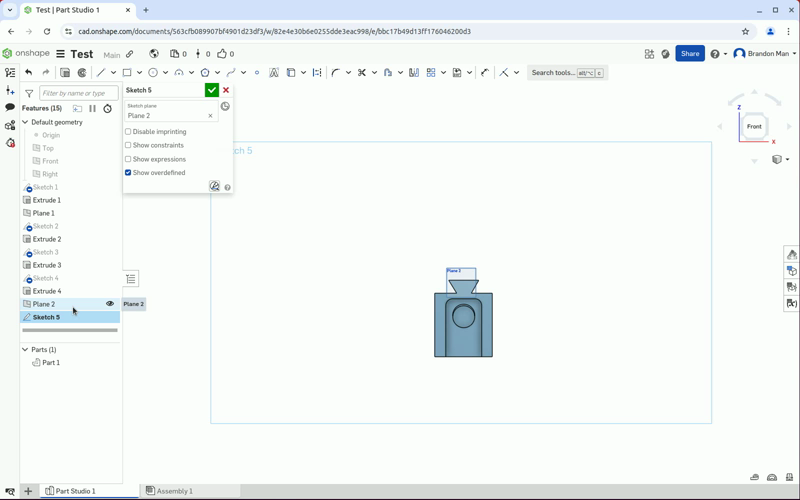
mouse_move(73, 352)
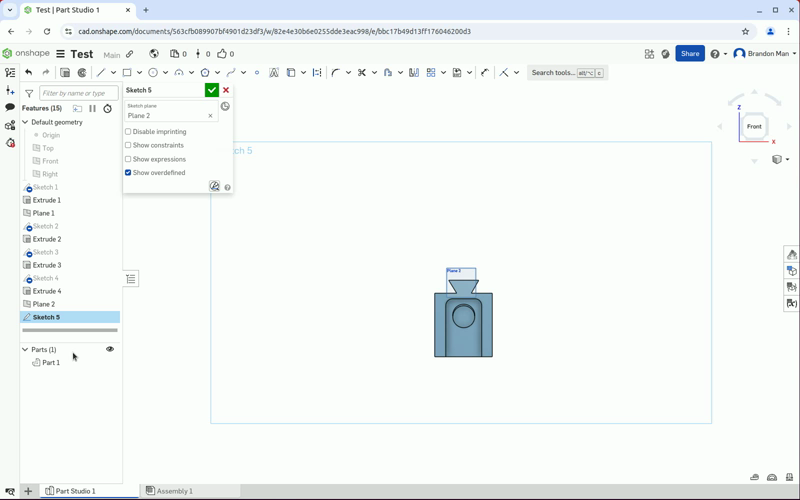
key(y)
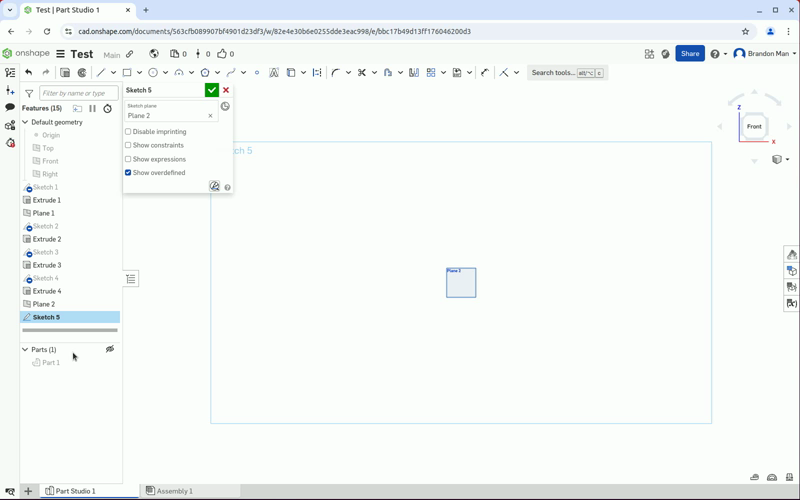
key(l)
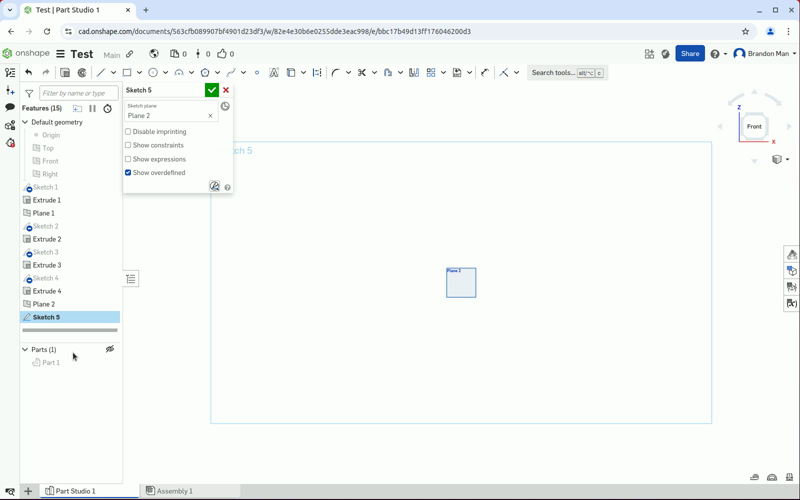
key_down(shift)
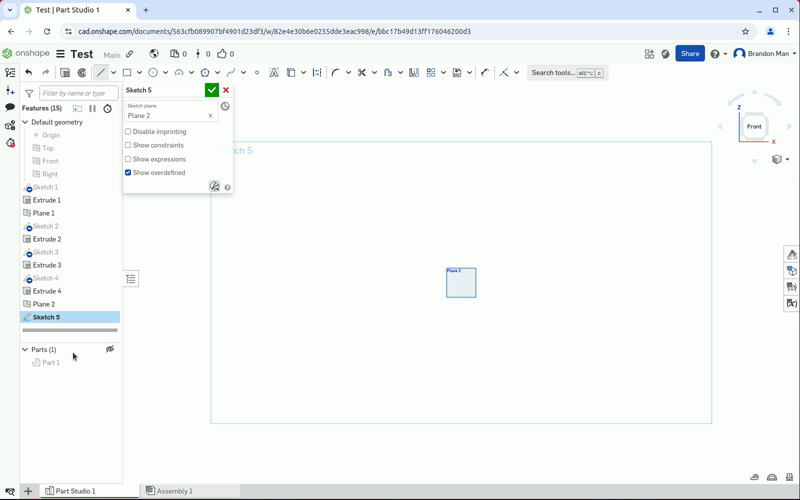
mouse_move(445, 356)
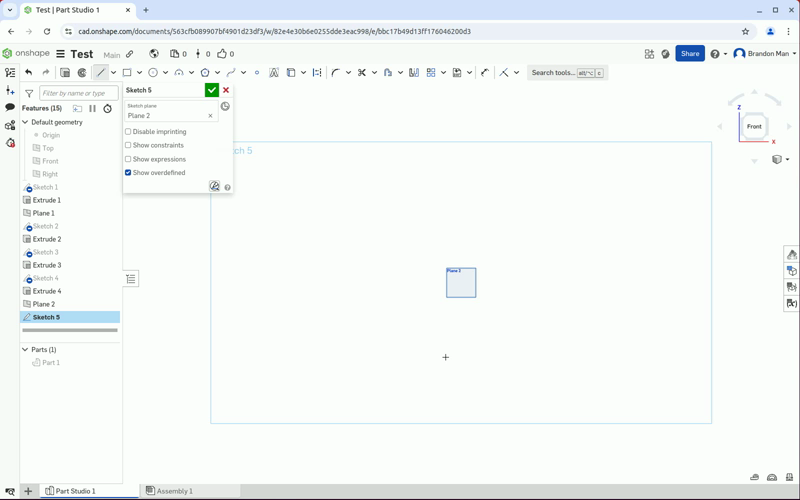
click(445, 356)
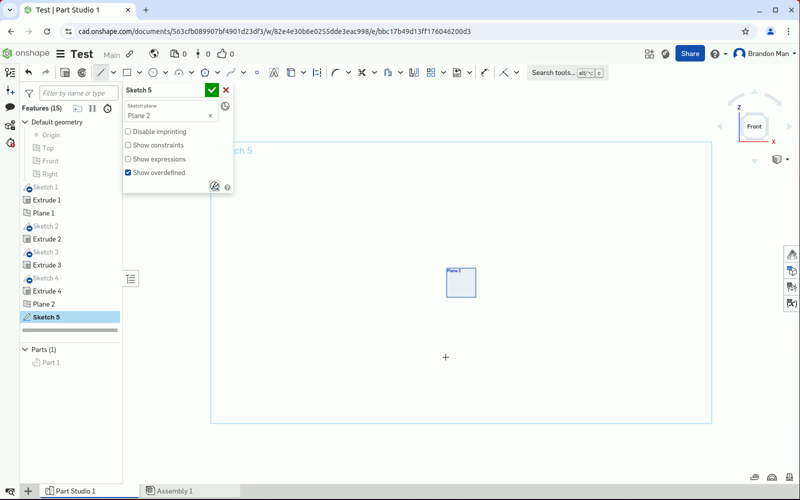
key_up(shift)
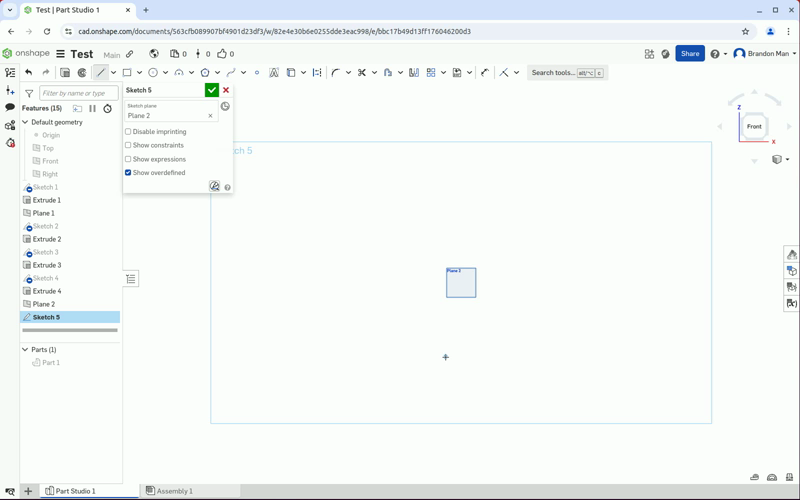
key_down(shift)
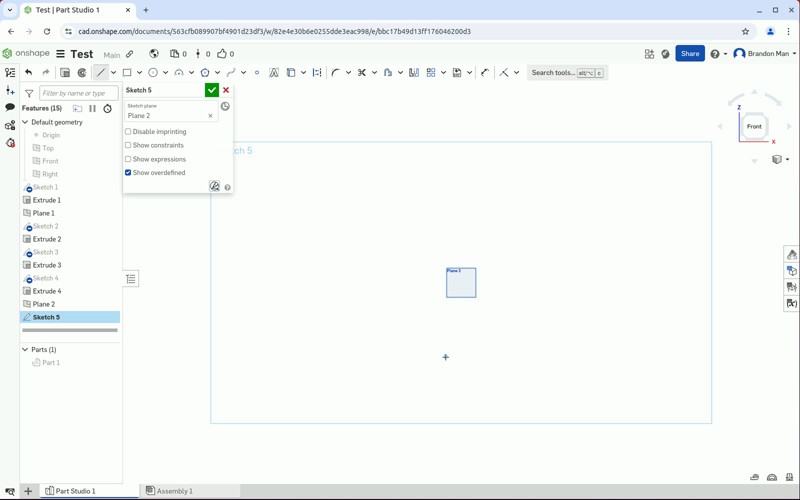
mouse_move(475, 356)
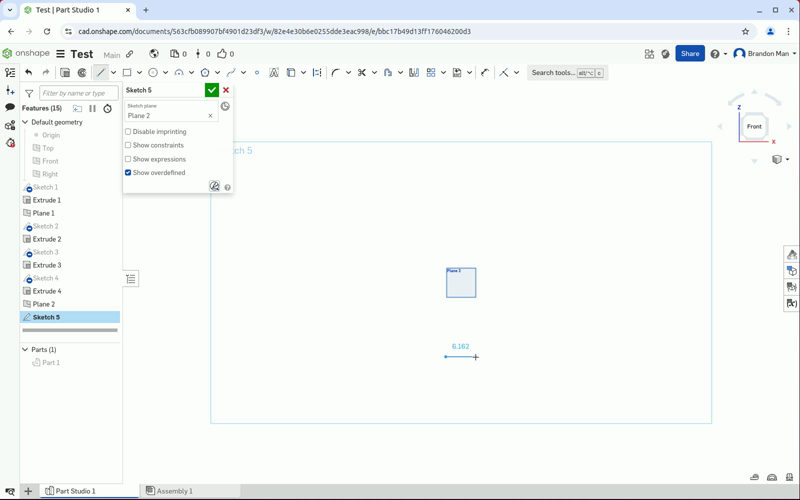
mouse_move(481, 356)
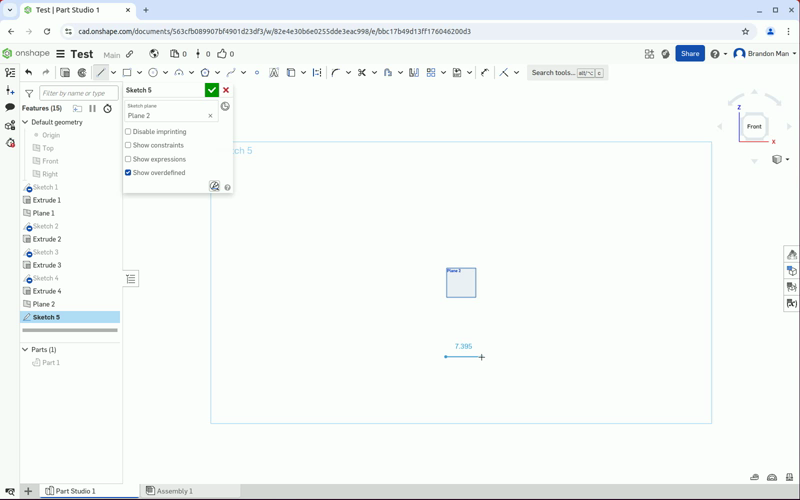
click(481, 356)
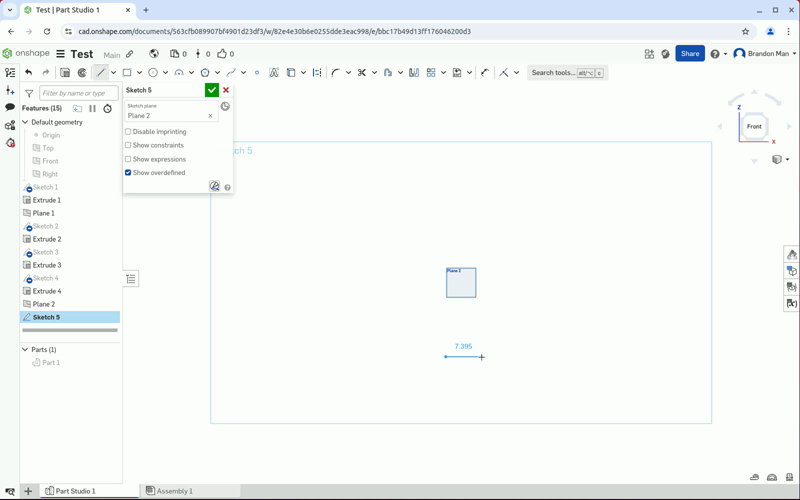
key_up(shift)
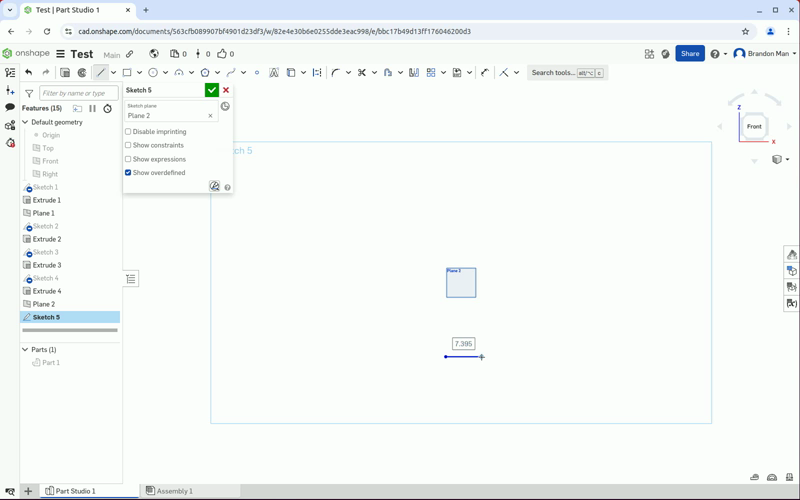
key_down(shift)
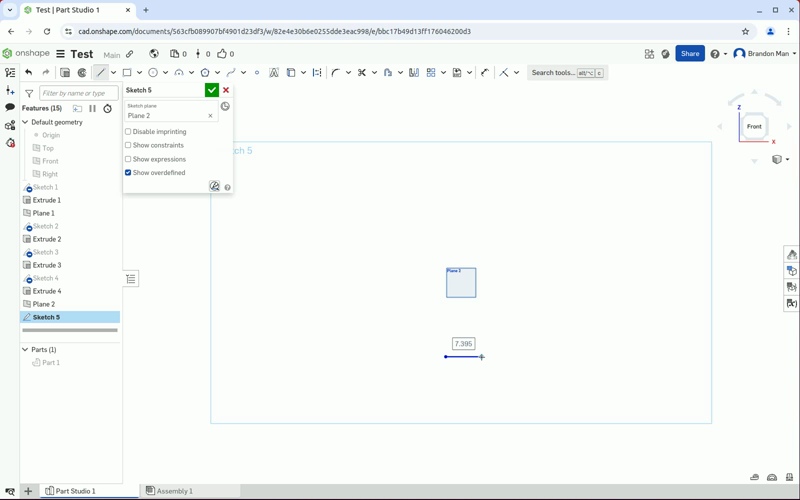
mouse_move(511, 356)
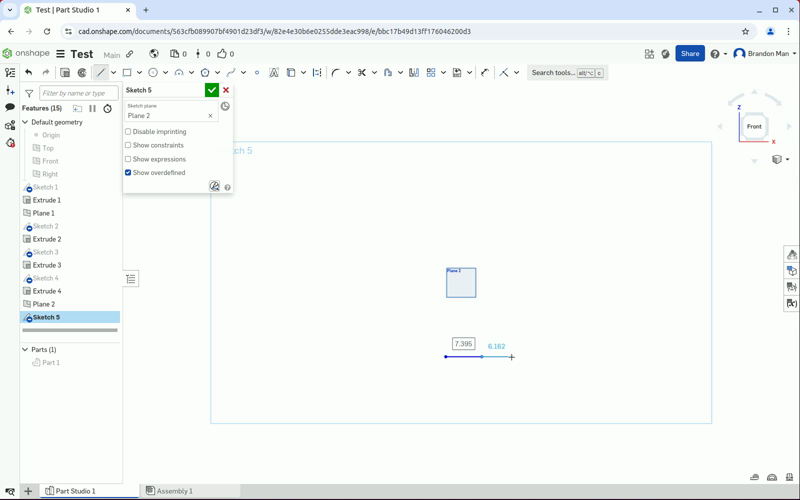
mouse_move(481, 337)
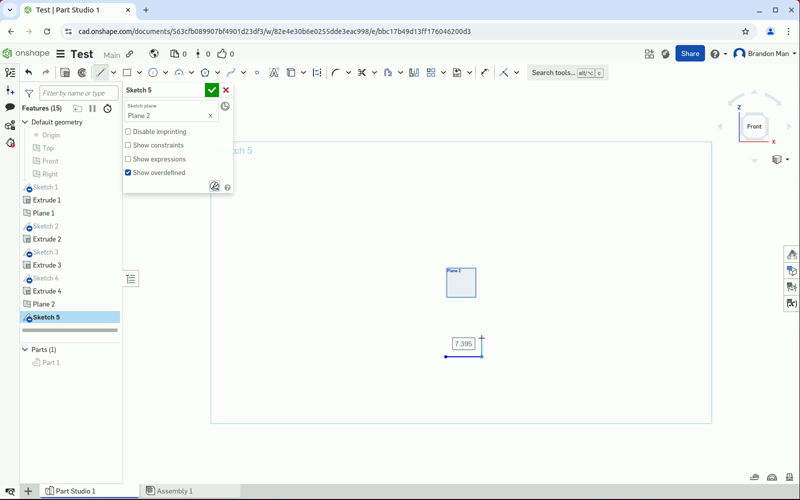
click(481, 337)
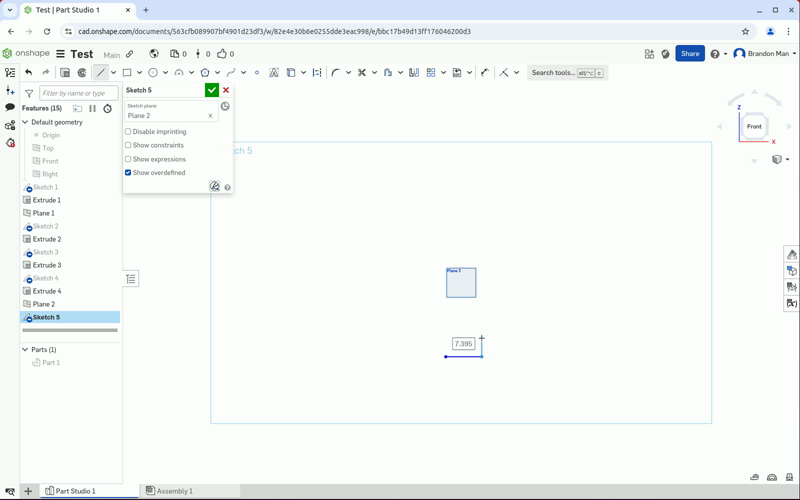
key_up(shift)
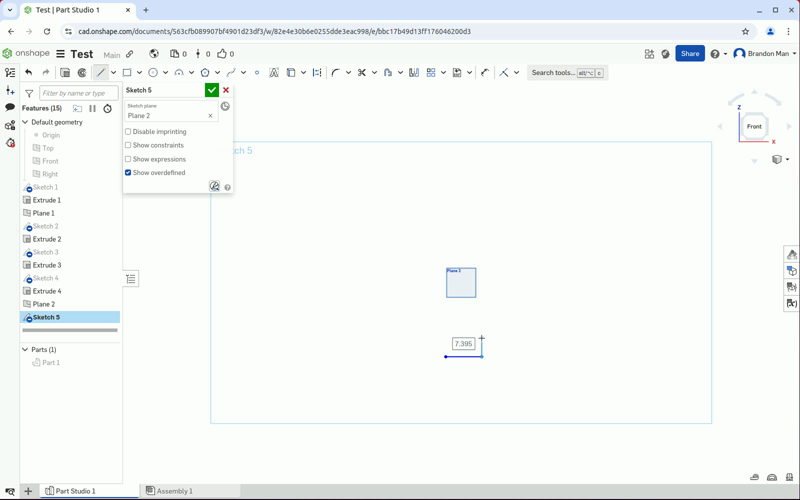
key_down(shift)
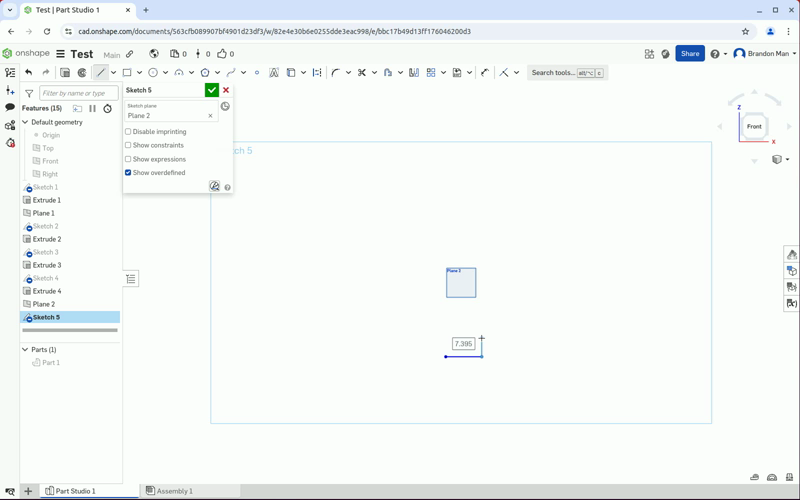
mouse_move(511, 337)
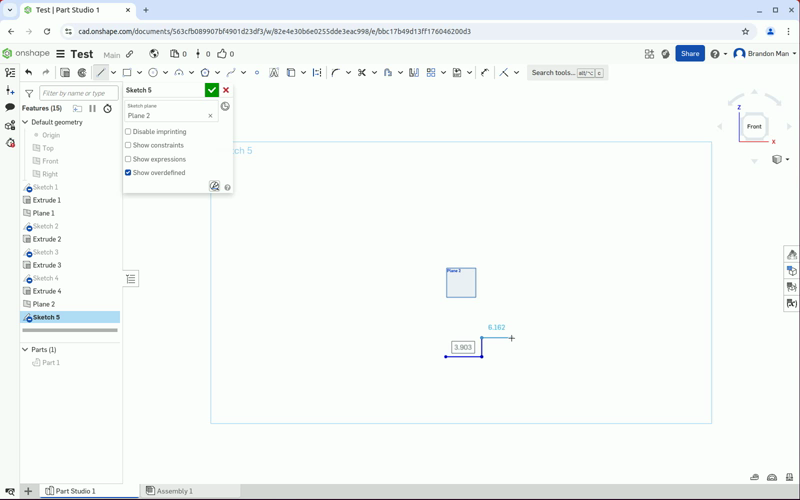
mouse_move(445, 337)
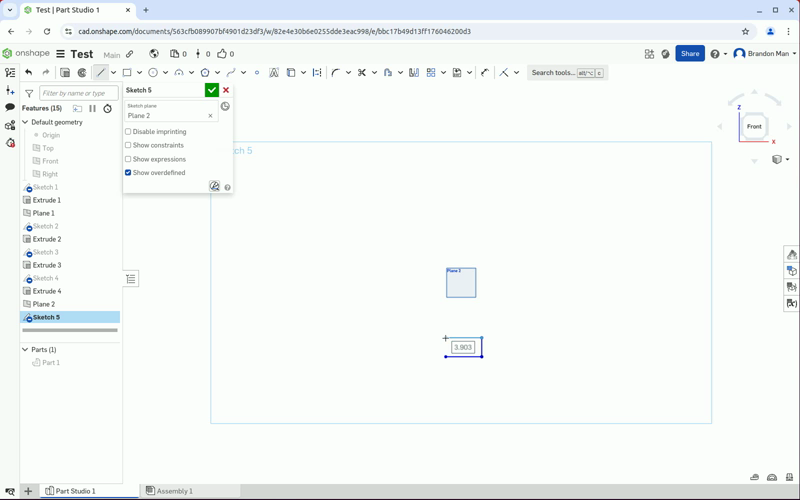
click(445, 337)
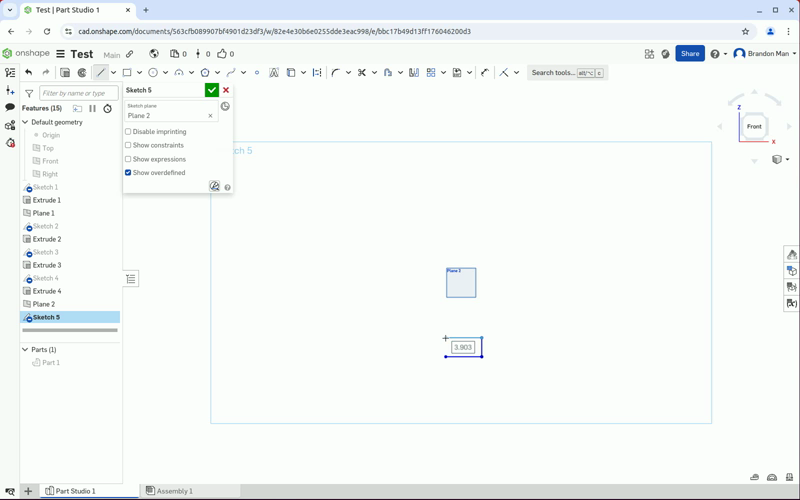
key_up(shift)
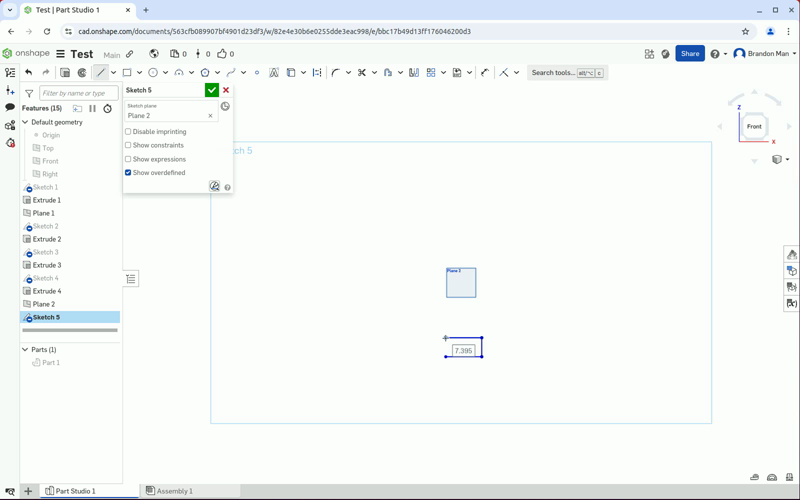
mouse_move(475, 337)
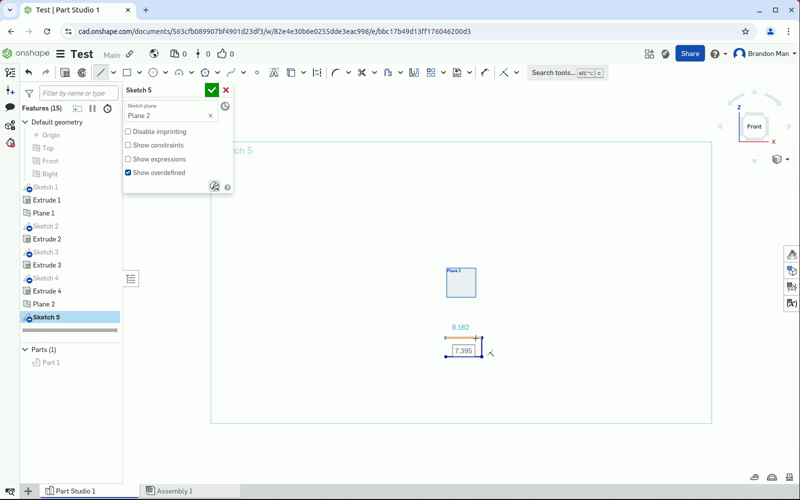
key_down(shift)
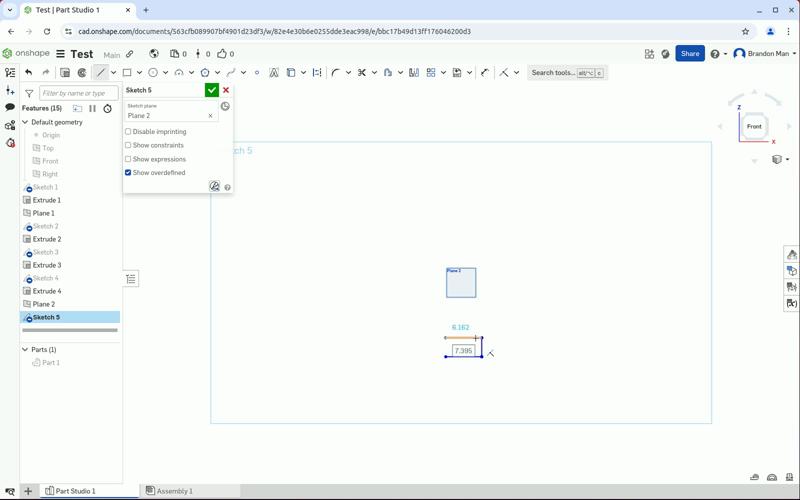
mouse_move(445, 356)
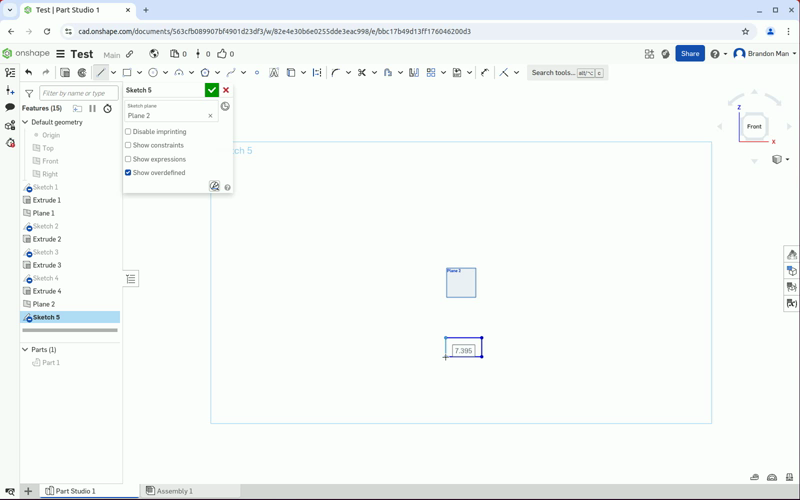
key_up(shift)
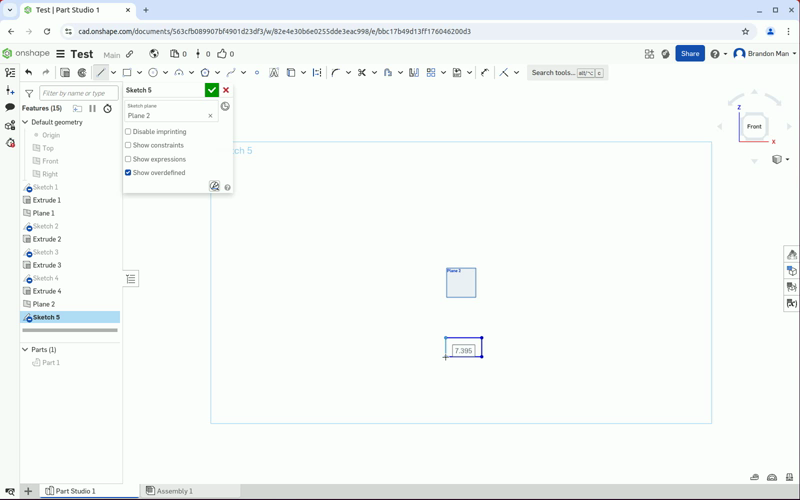
click(445, 356)
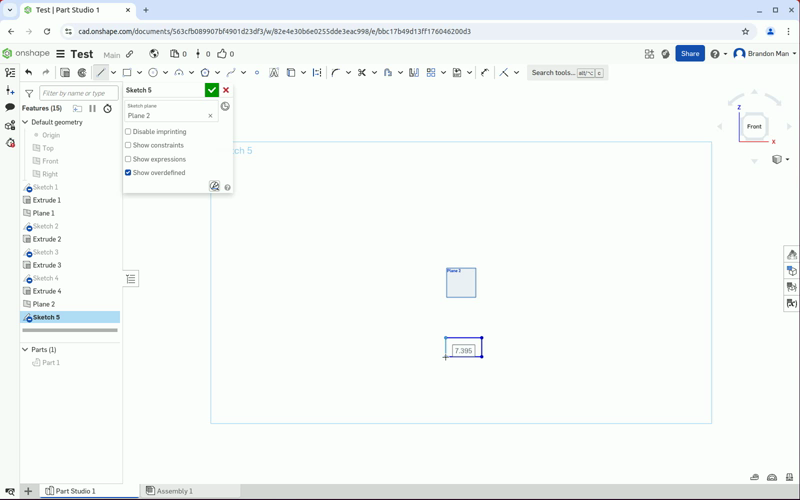
key(esc)
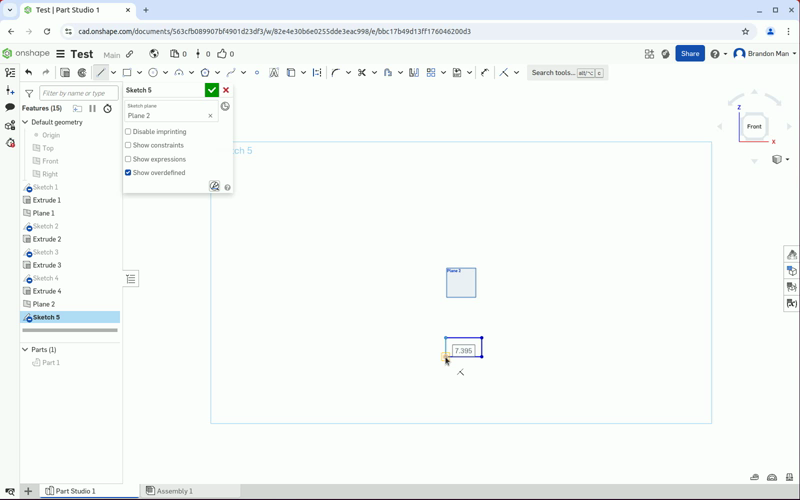
mouse_move(472, 349)
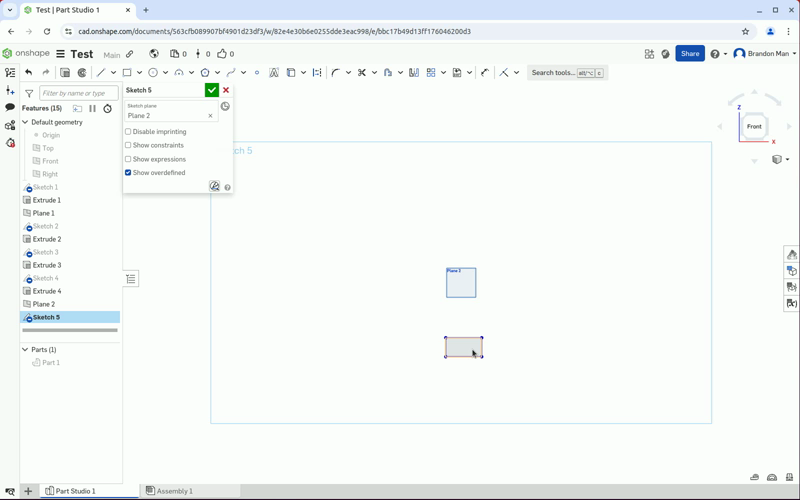
scroll(6)
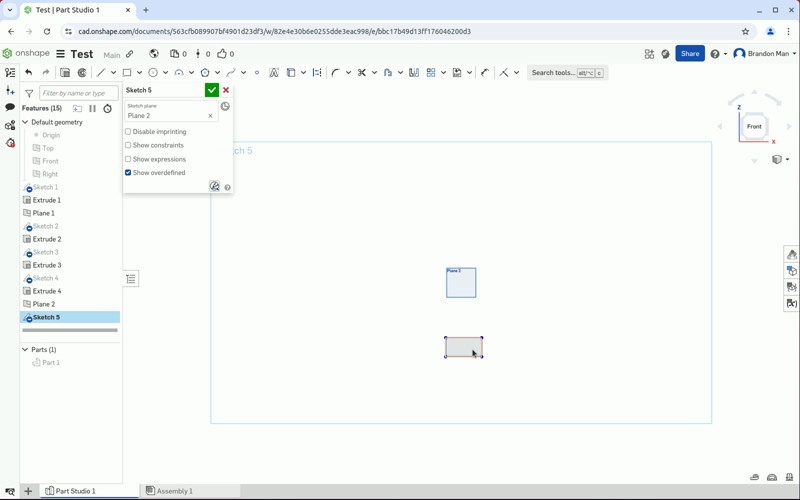
scroll(6)
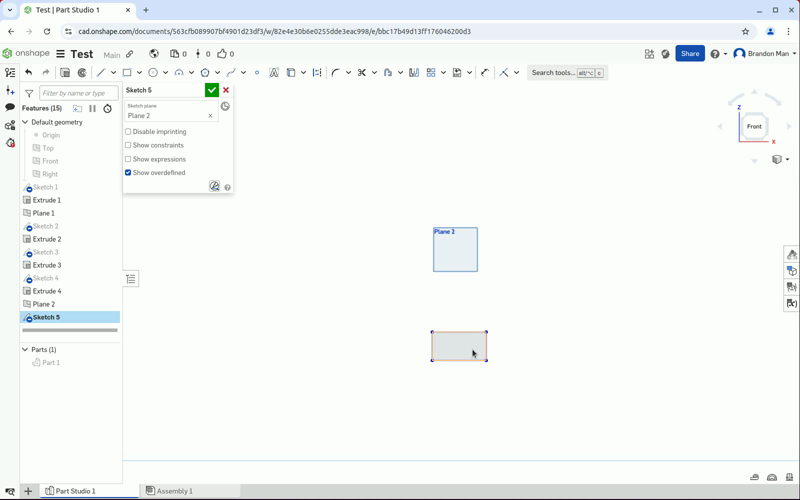
scroll(6)
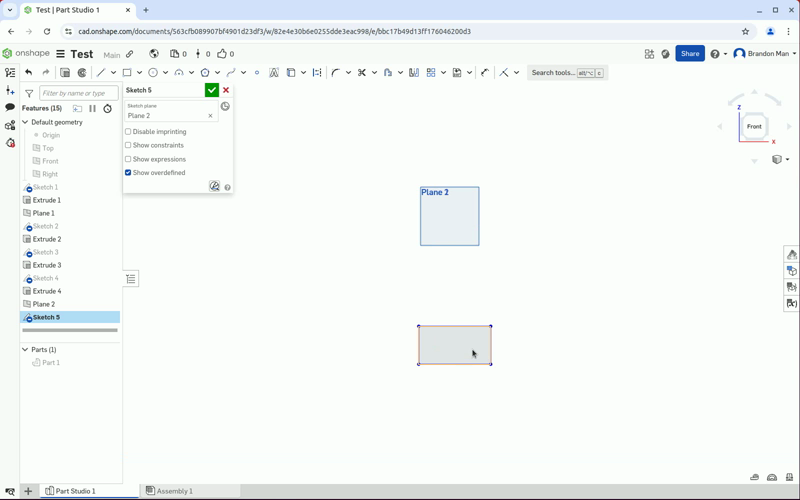
scroll(6)
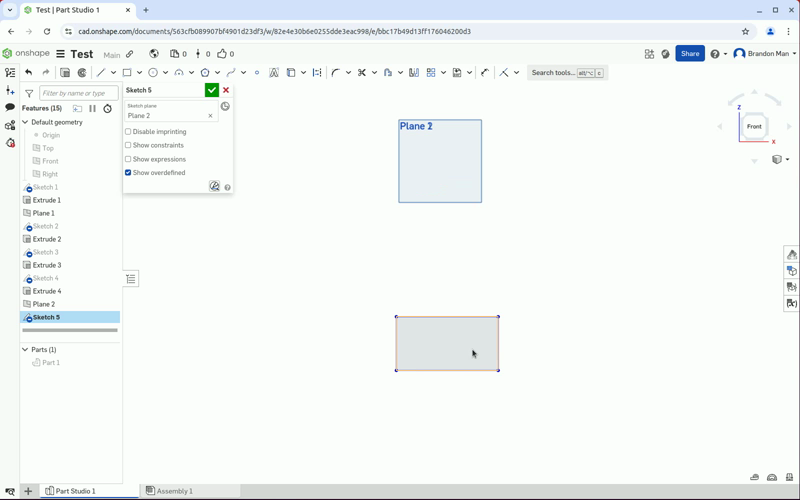
scroll(6)
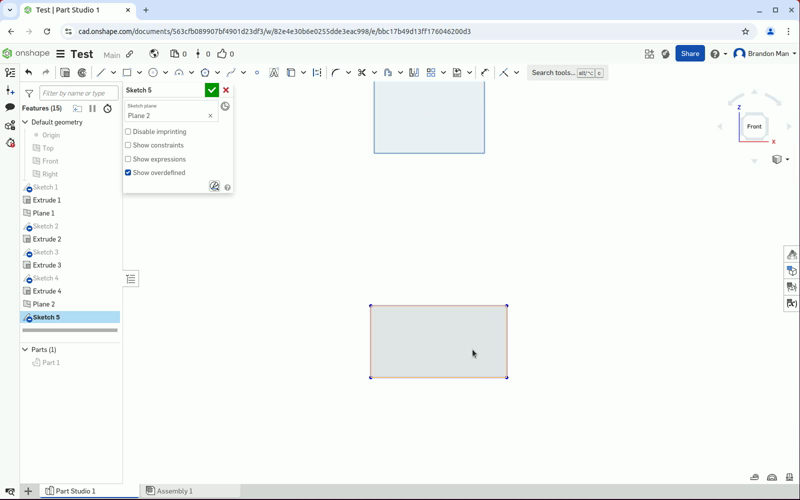
scroll(6)
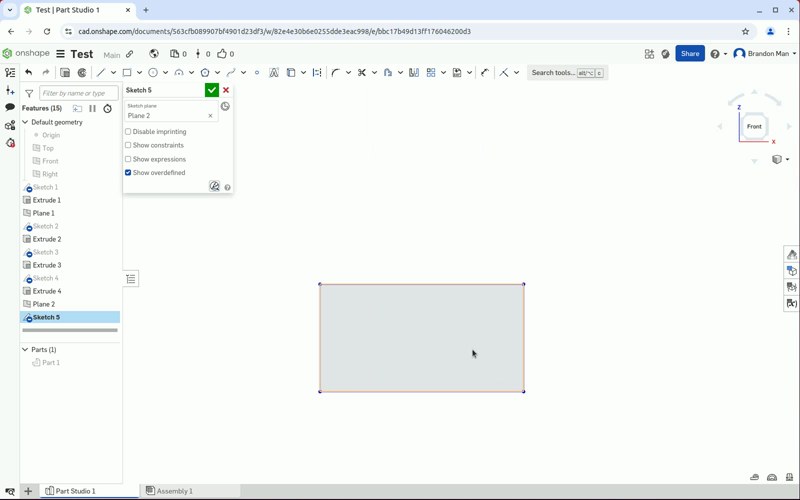
scroll(6)
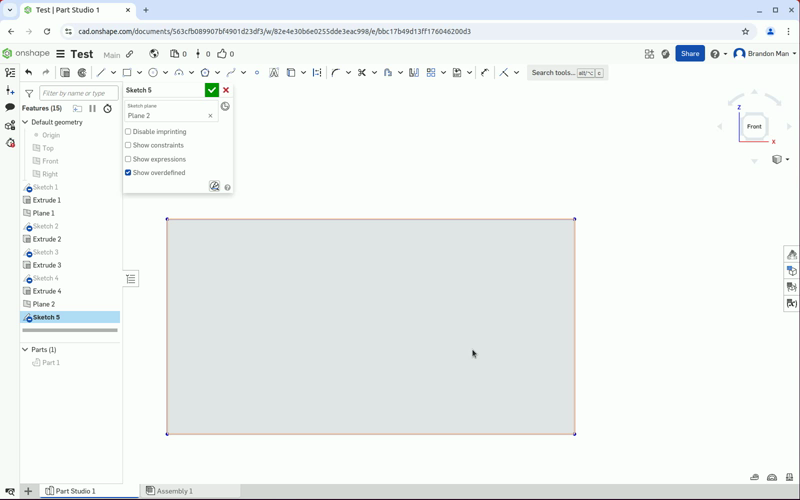
click(472, 349)
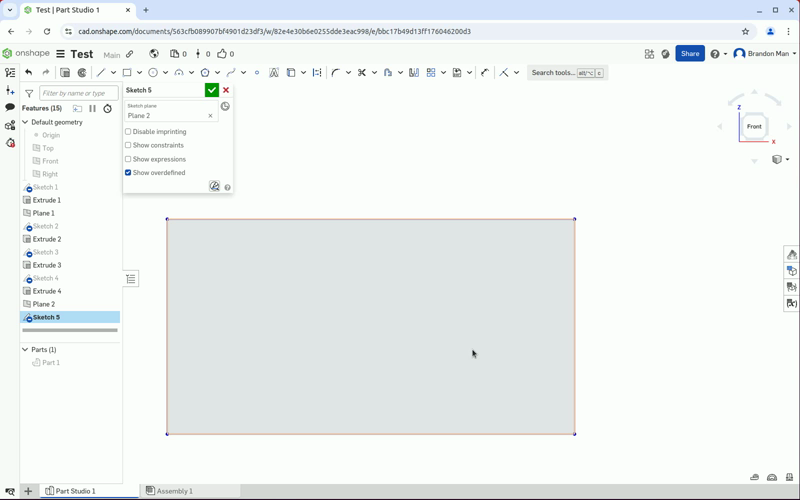
scroll(-6)
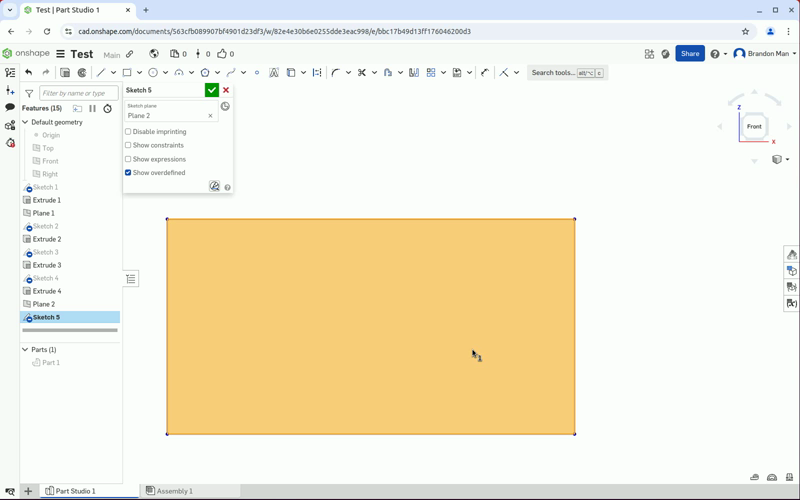
scroll(-6)
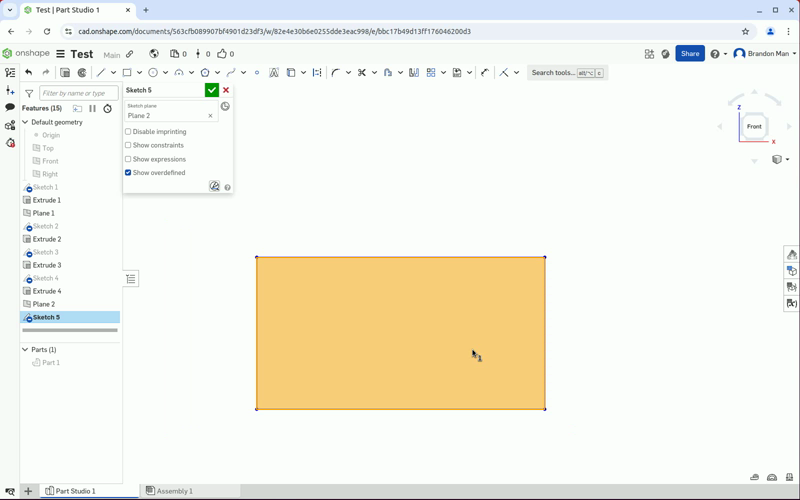
scroll(-6)
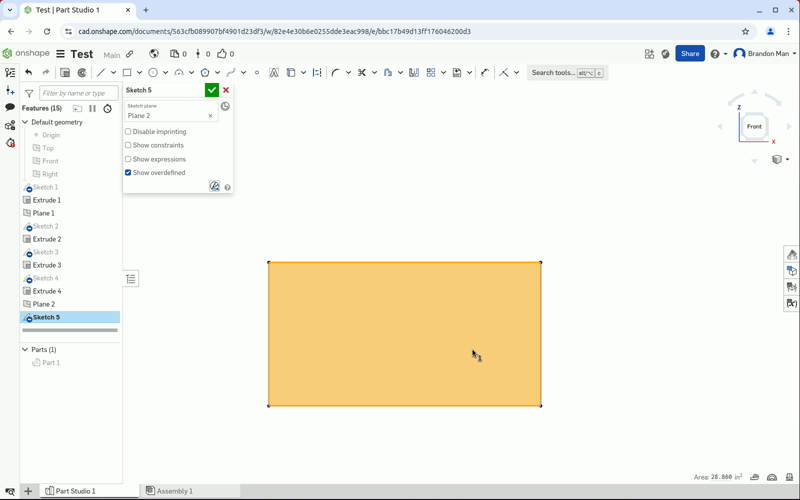
scroll(-6)
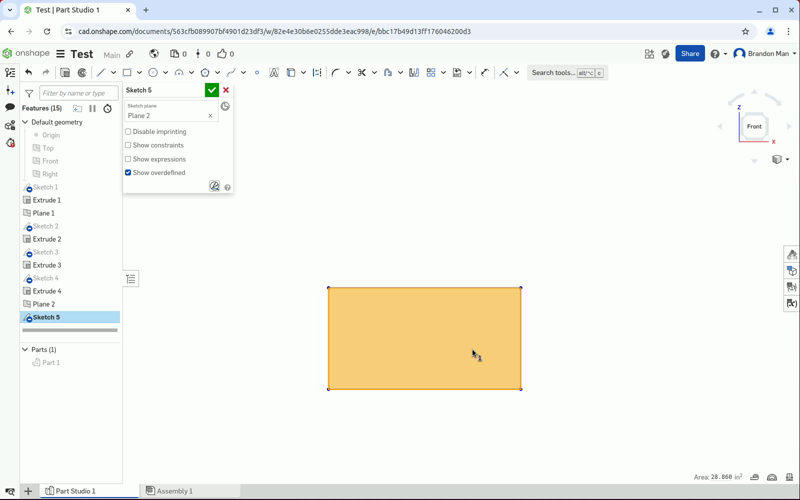
scroll(-6)
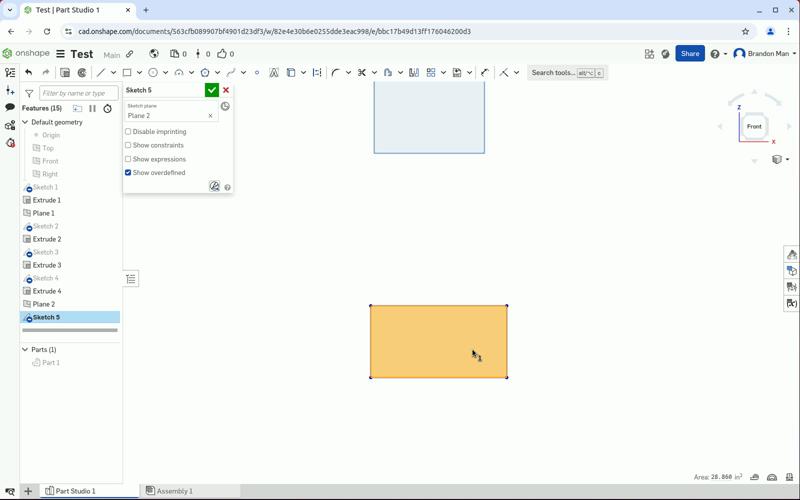
scroll(-6)
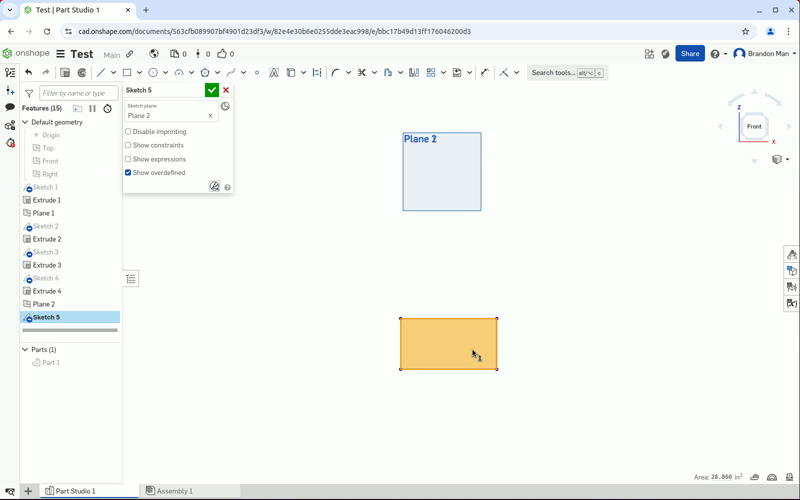
scroll(-6)
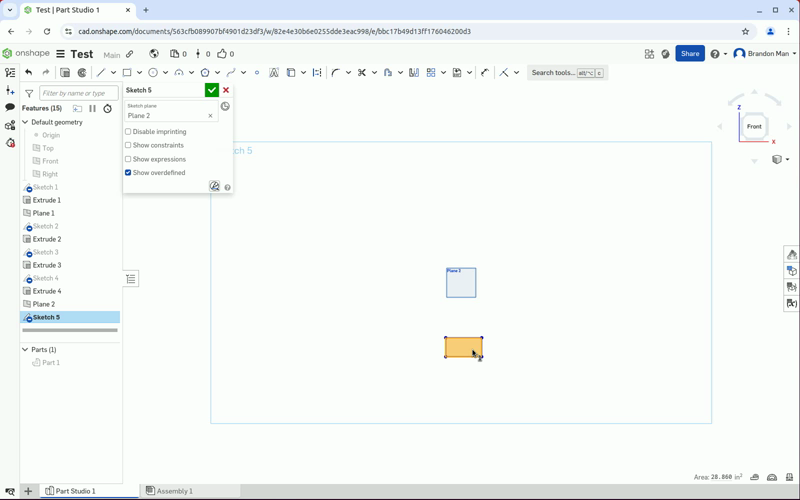
mouse_move(73, 352)
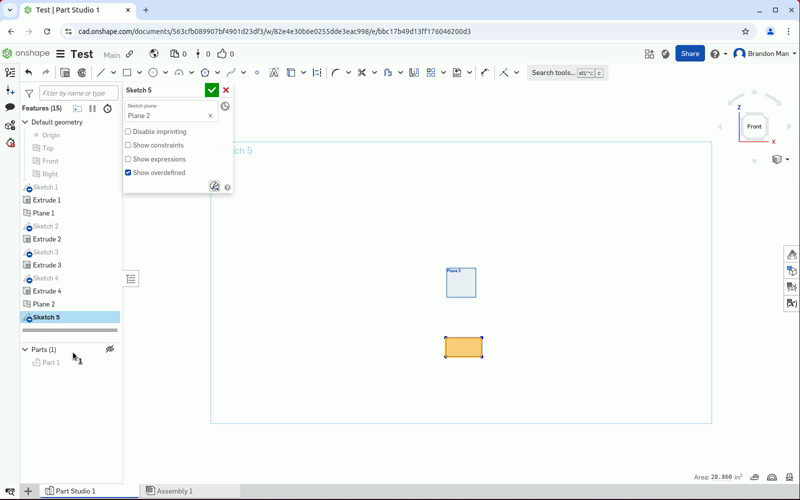
key(shift+y)
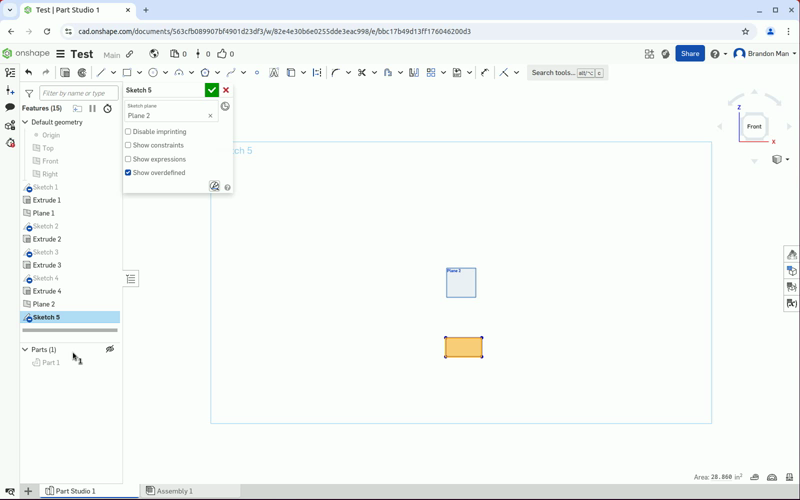
key(shift+e)
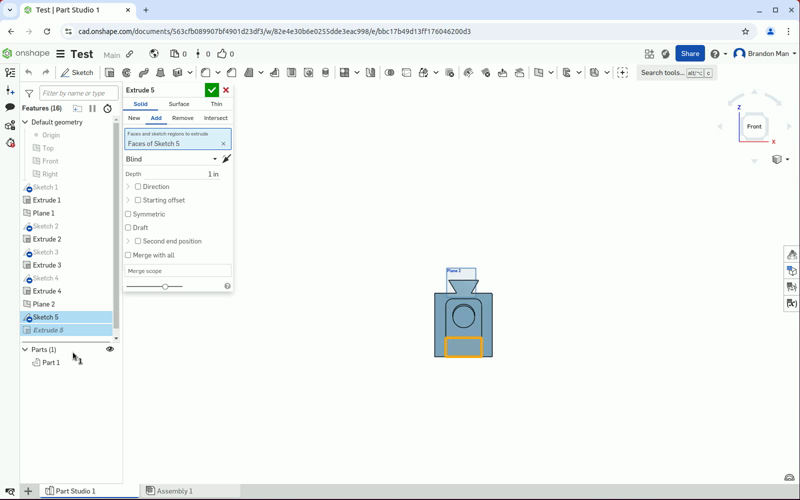
mouse_move(143, 106)
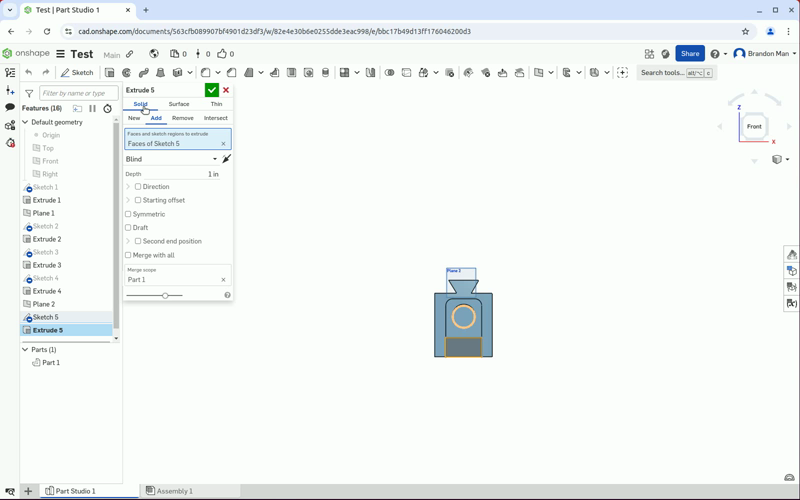
click(143, 106)
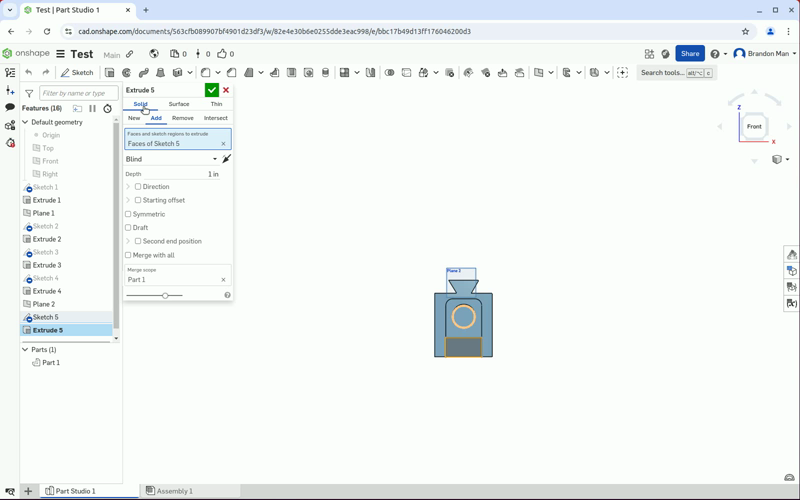
mouse_move(137, 120)
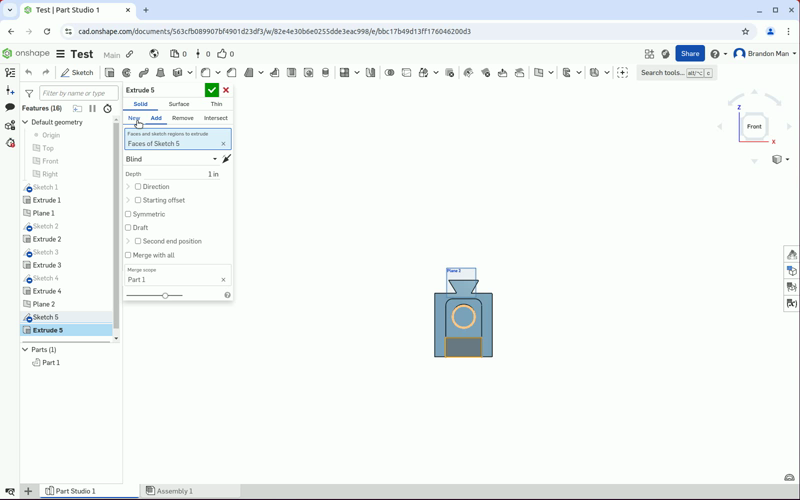
click(137, 120)
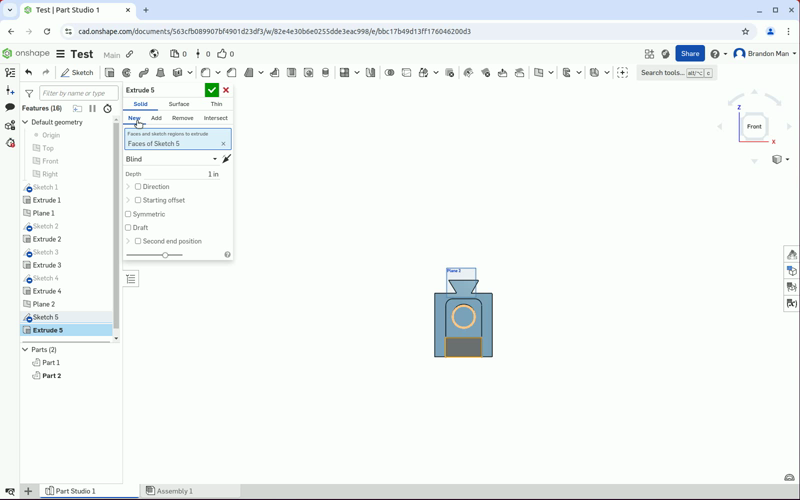
key(tab, 4)
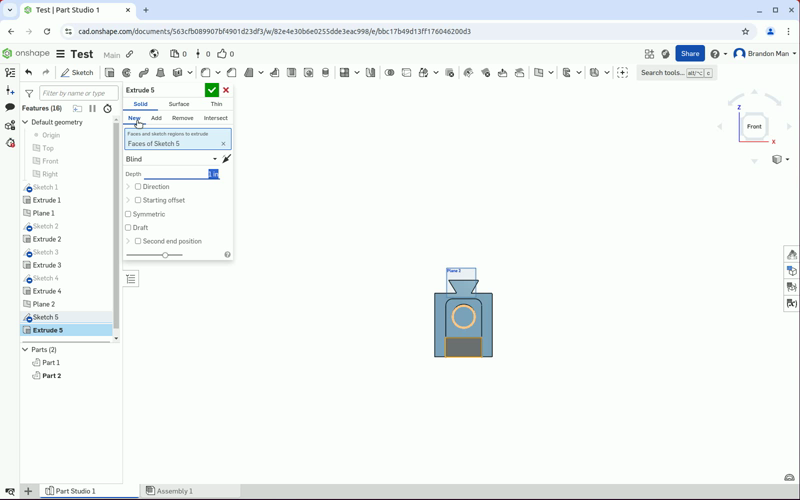
text(1.685)
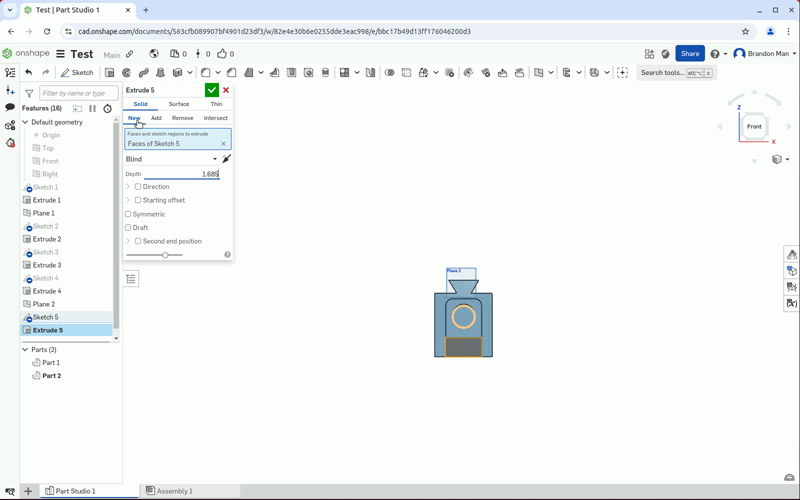
key(enter)
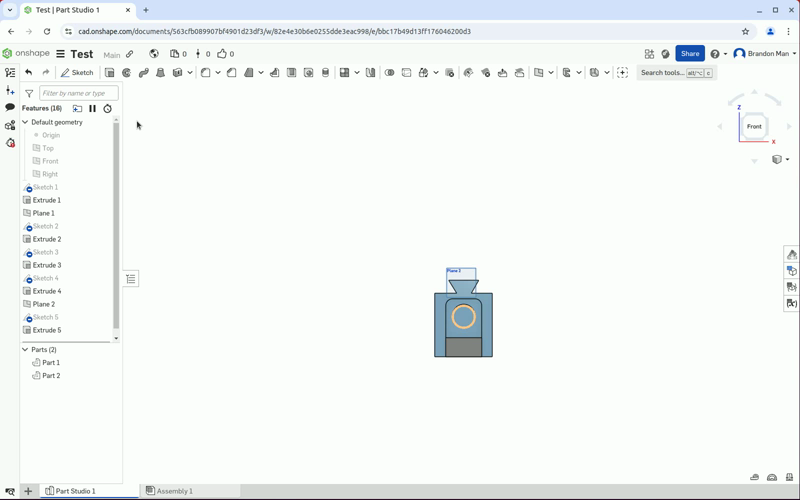
key(shift+h)
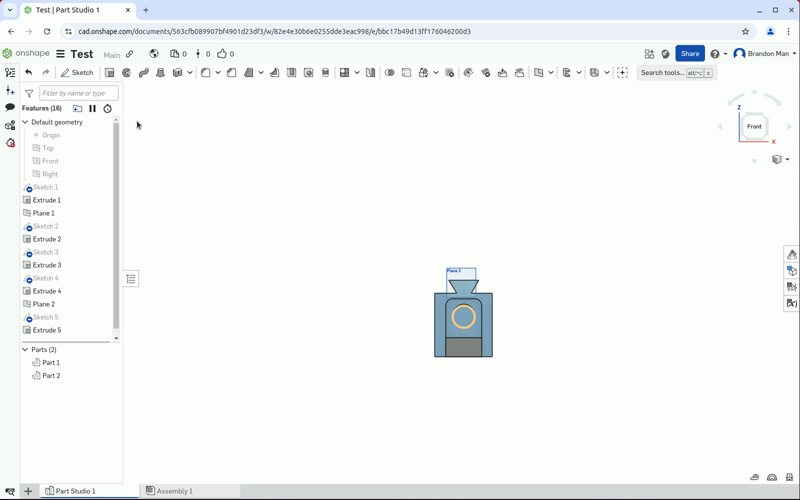
key(shift+h)
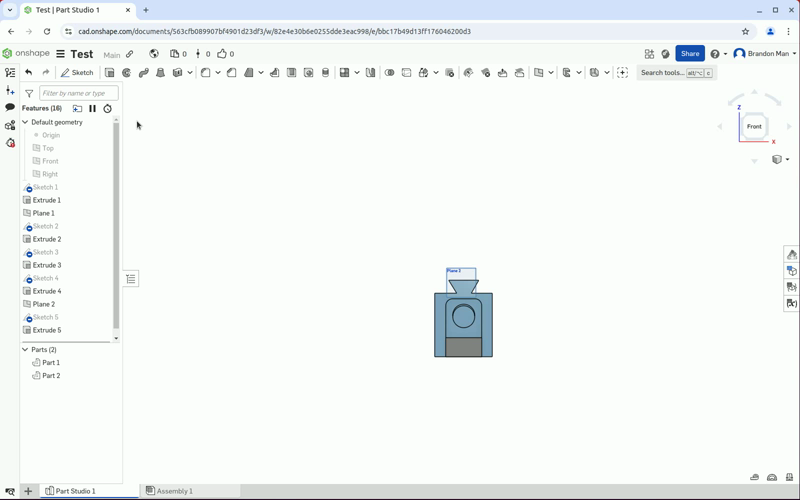
mouse_move(69, 189)
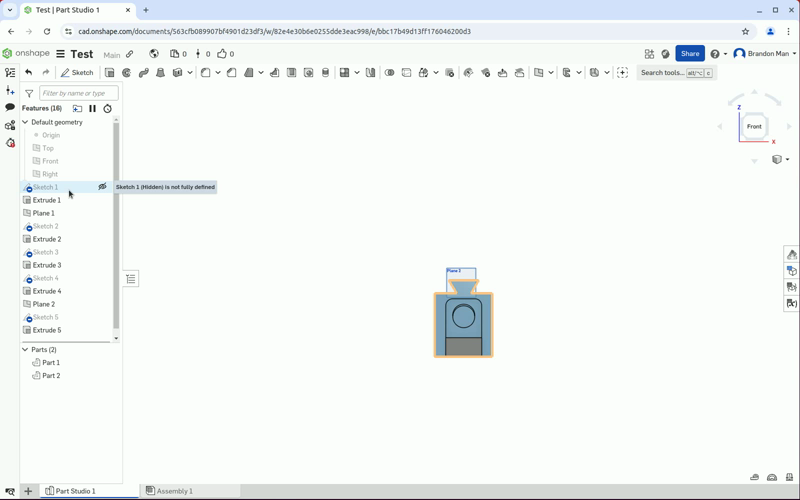
click(69, 189)
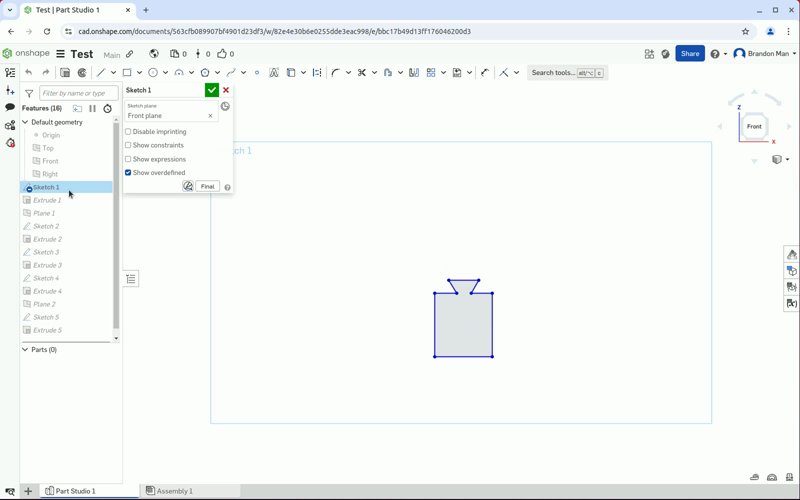
mouse_move(229, 92)
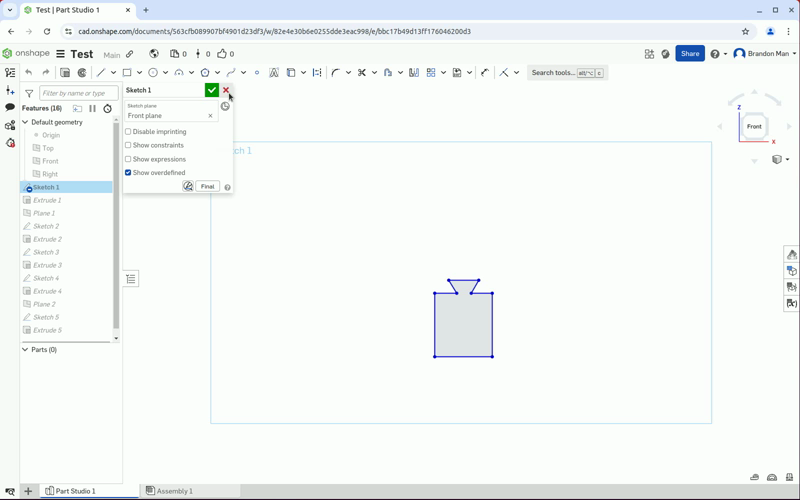
click(229, 92)
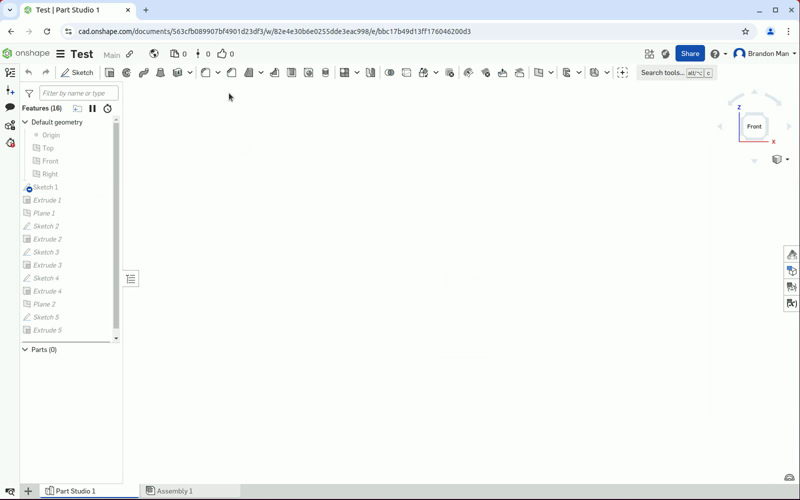
key(shift+s)
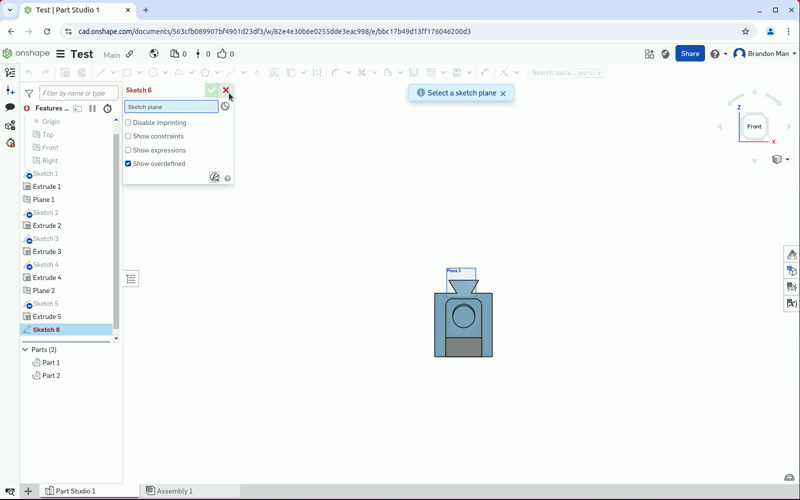
mouse_move(69, 202)
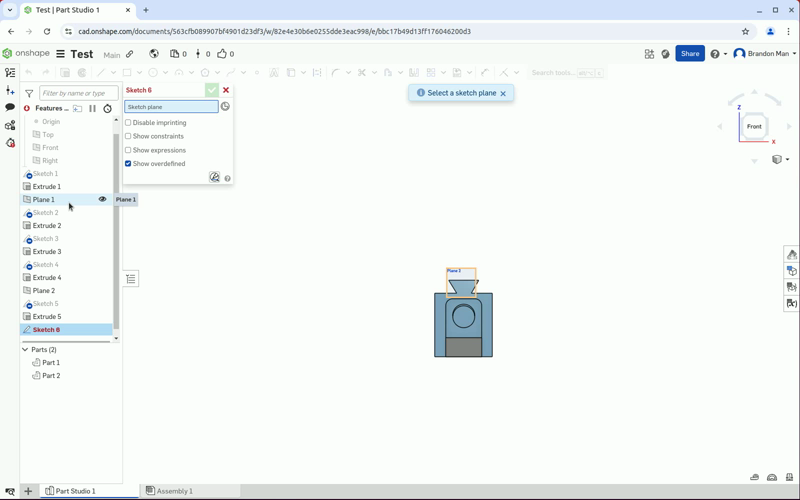
click(69, 202)
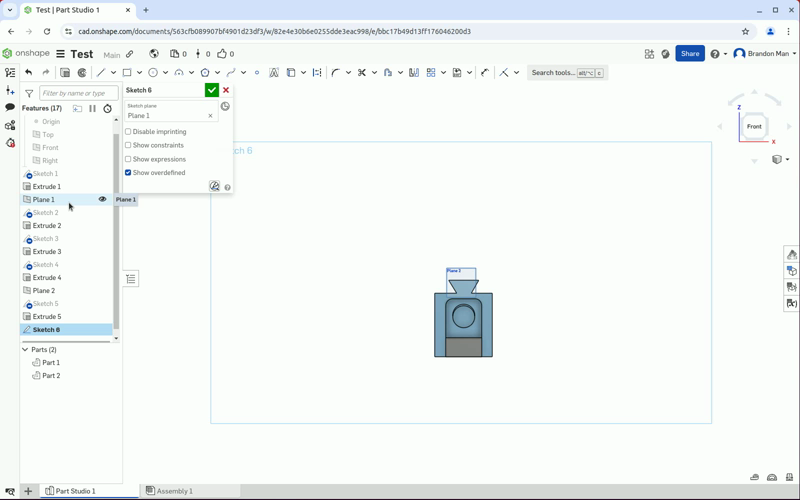
mouse_move(73, 352)
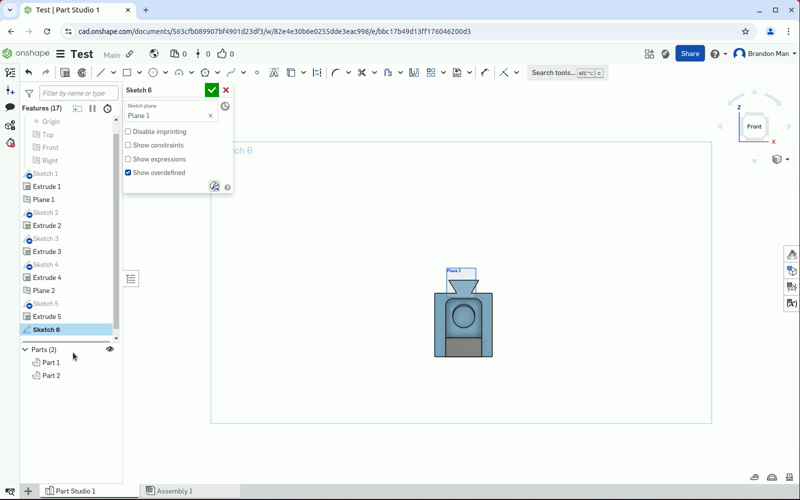
key(y)
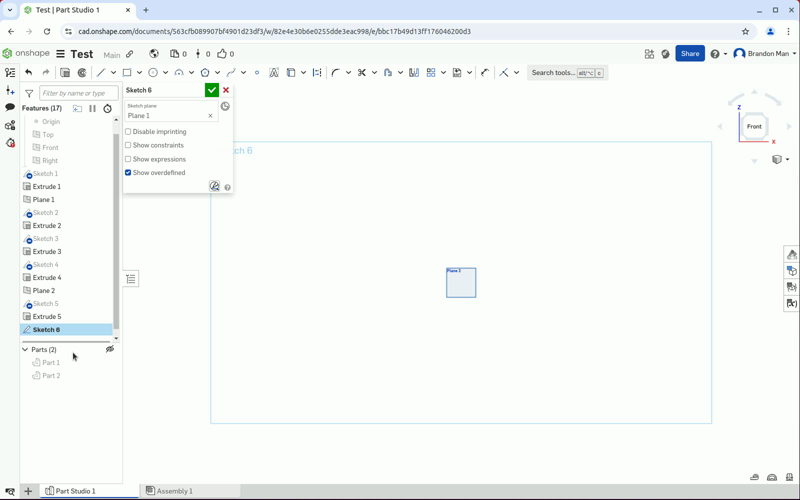
key(l)
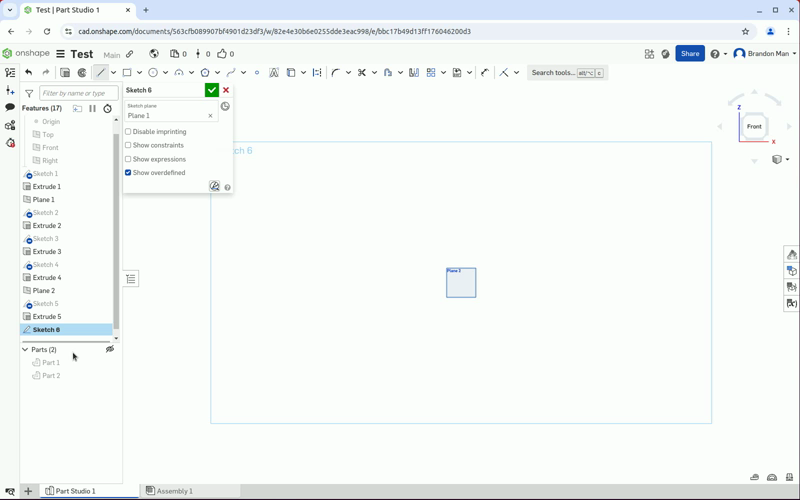
key_down(shift)
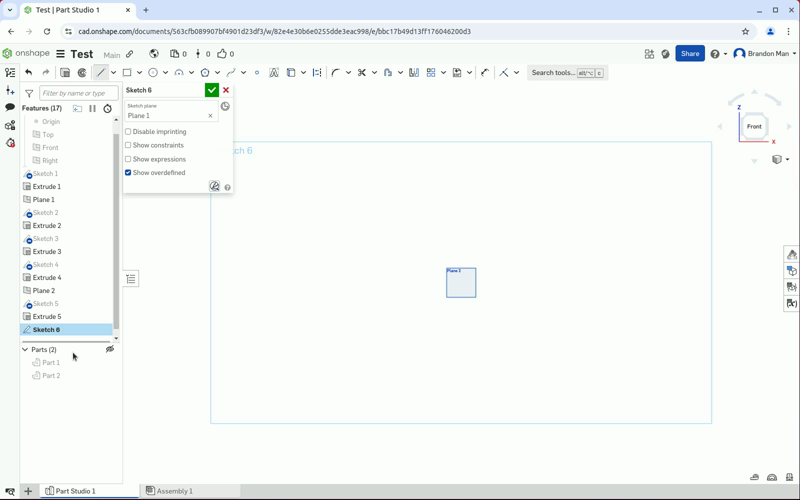
mouse_move(434, 356)
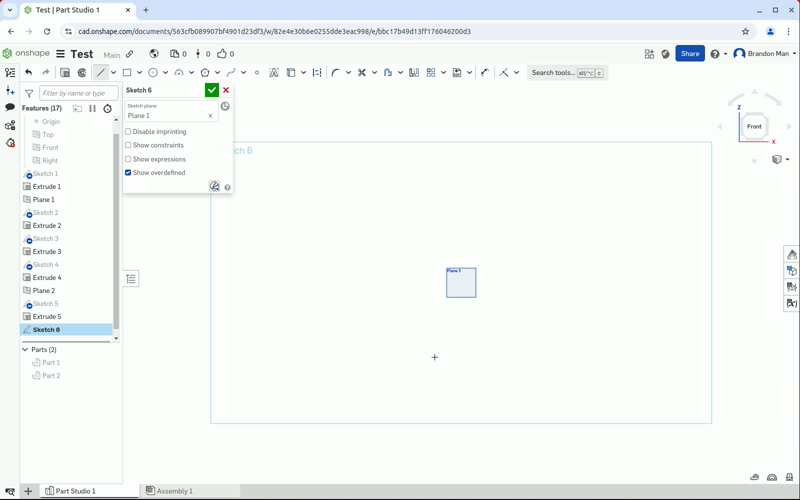
click(434, 356)
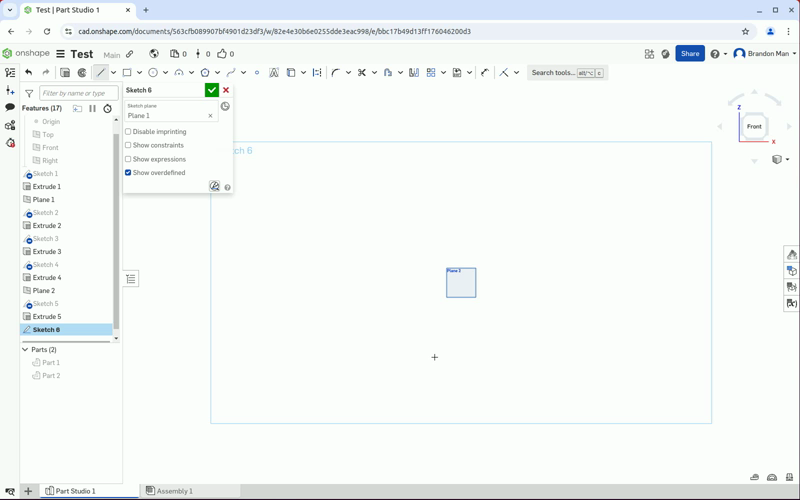
key_up(shift)
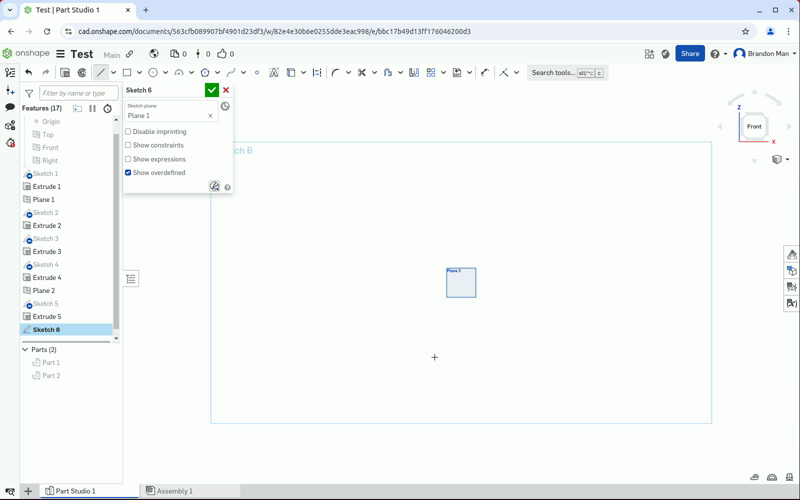
key_down(shift)
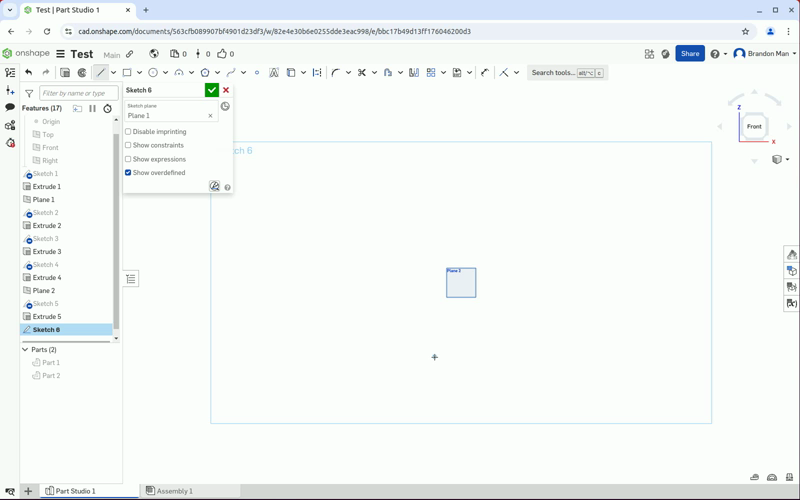
mouse_move(464, 356)
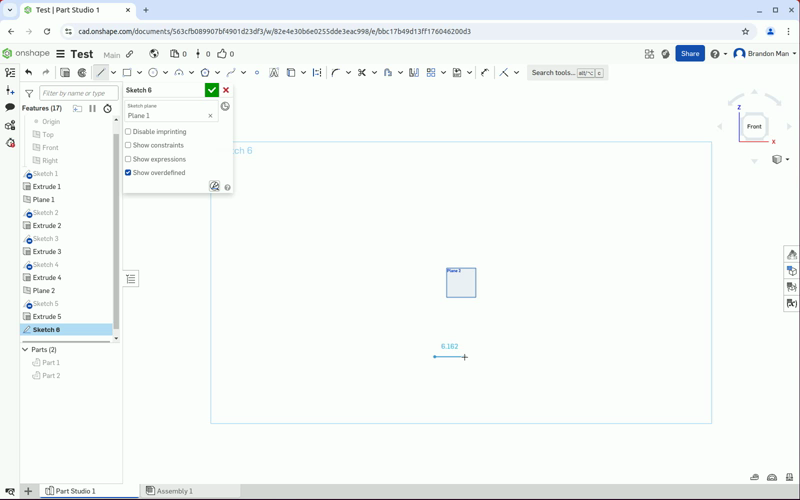
mouse_move(492, 356)
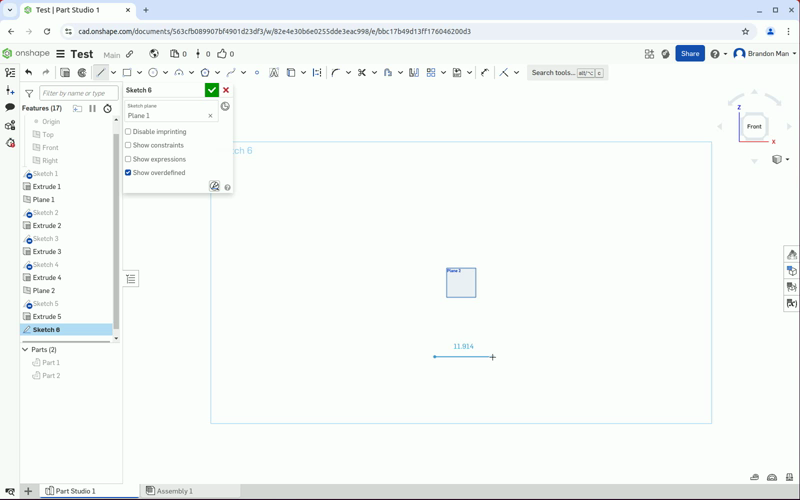
click(492, 356)
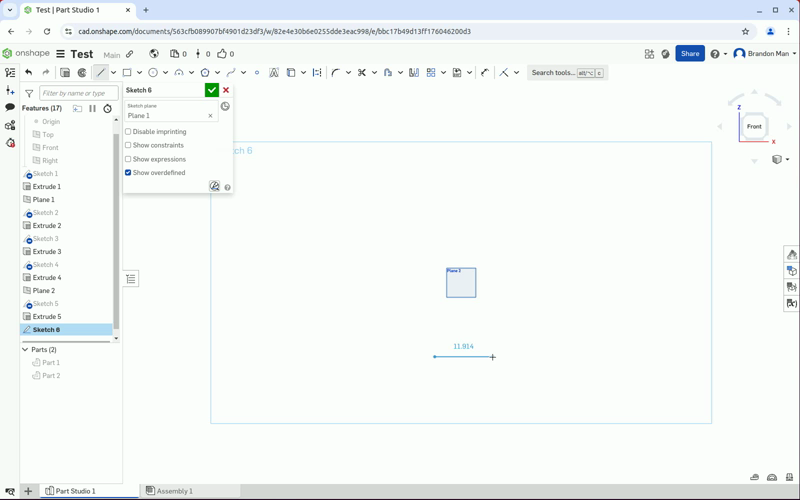
key_up(shift)
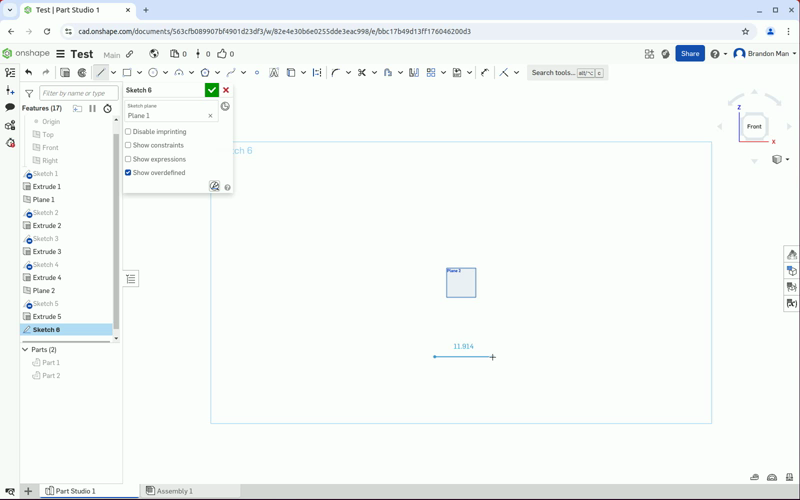
key_down(shift)
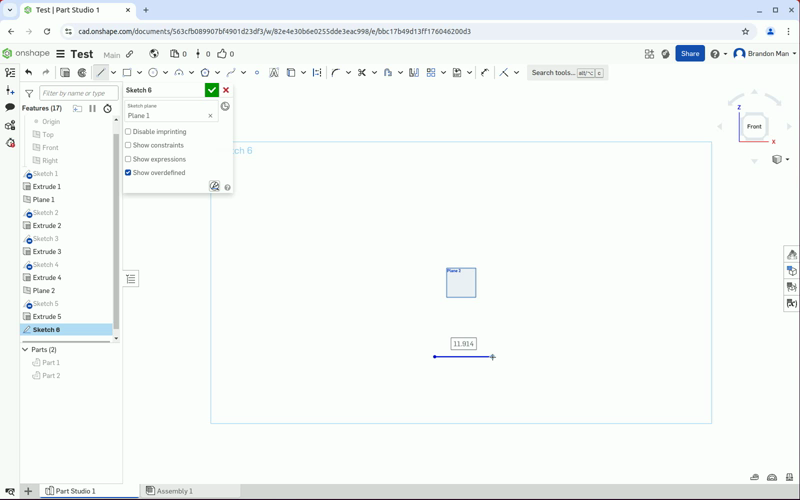
mouse_move(522, 356)
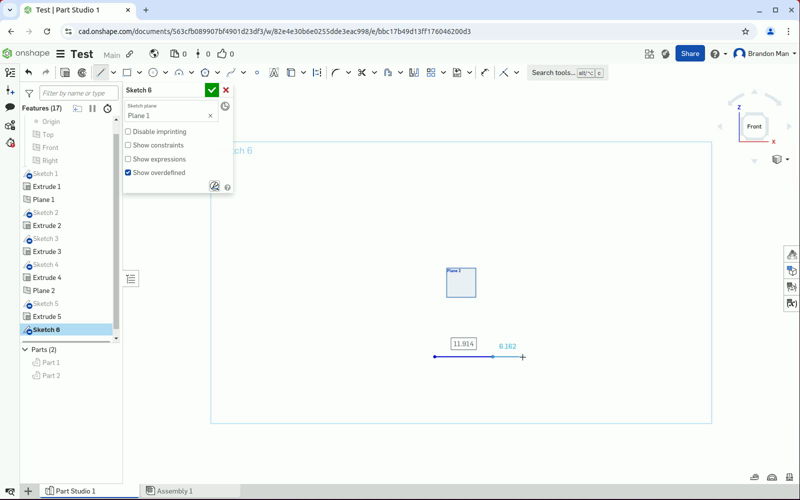
mouse_move(492, 337)
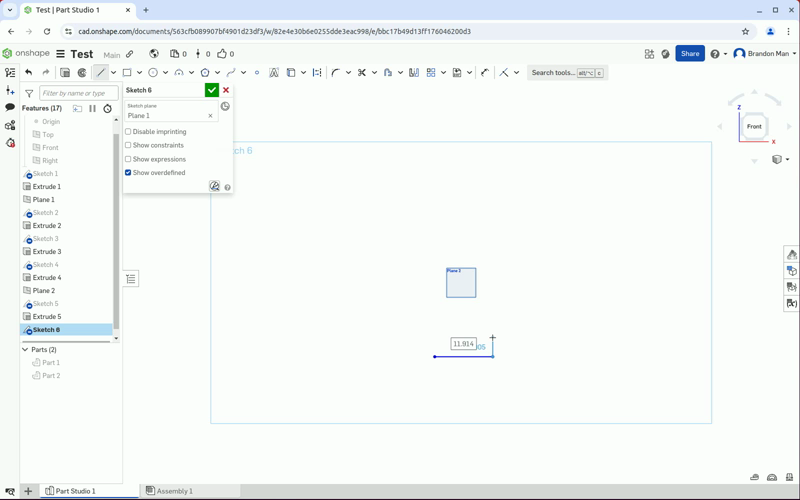
click(492, 337)
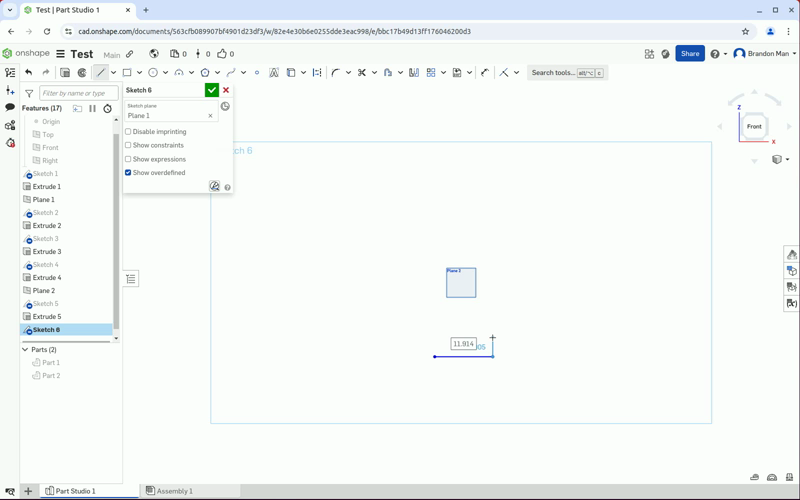
key_up(shift)
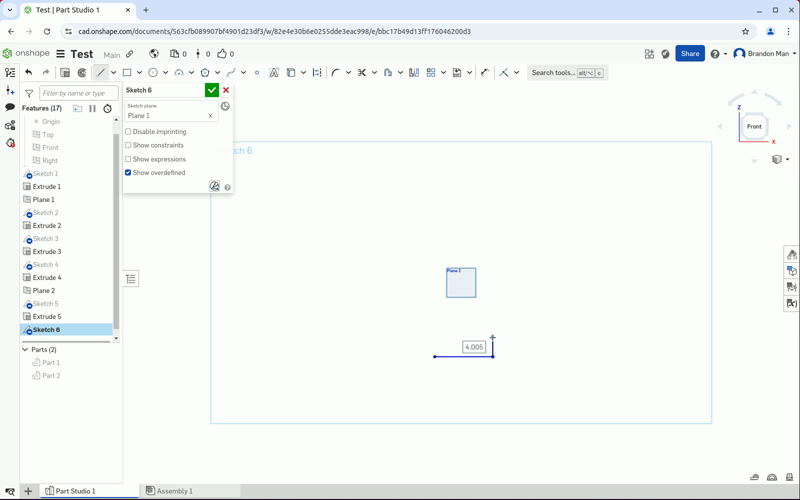
key_down(shift)
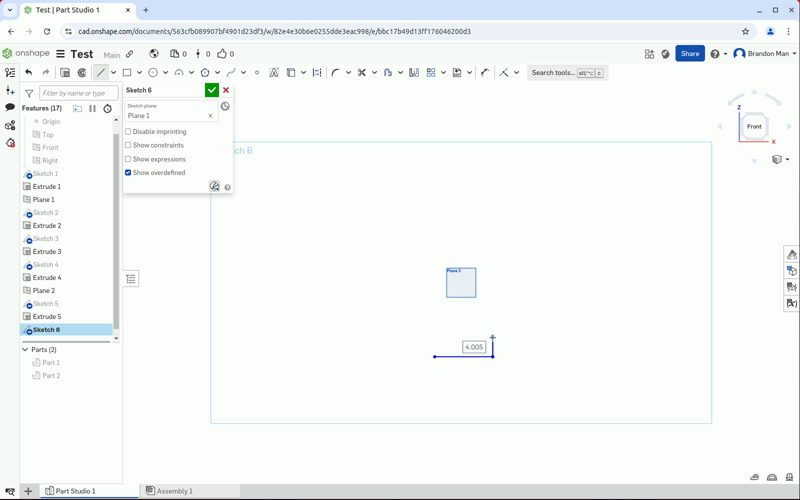
mouse_move(522, 337)
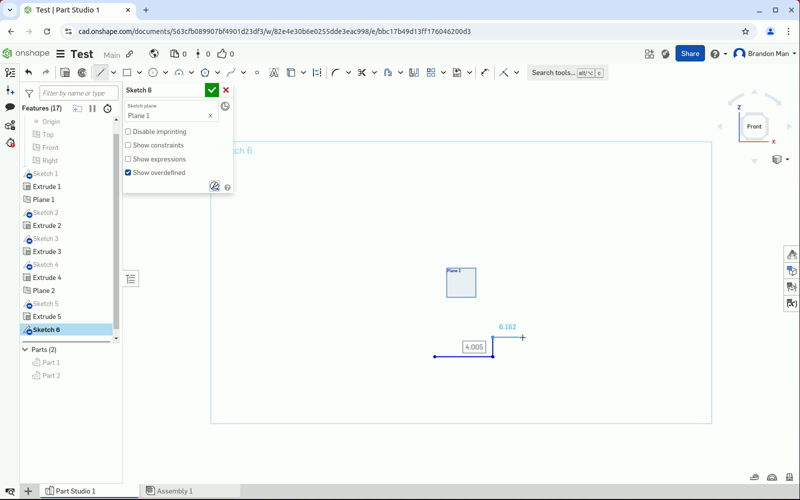
mouse_move(482, 337)
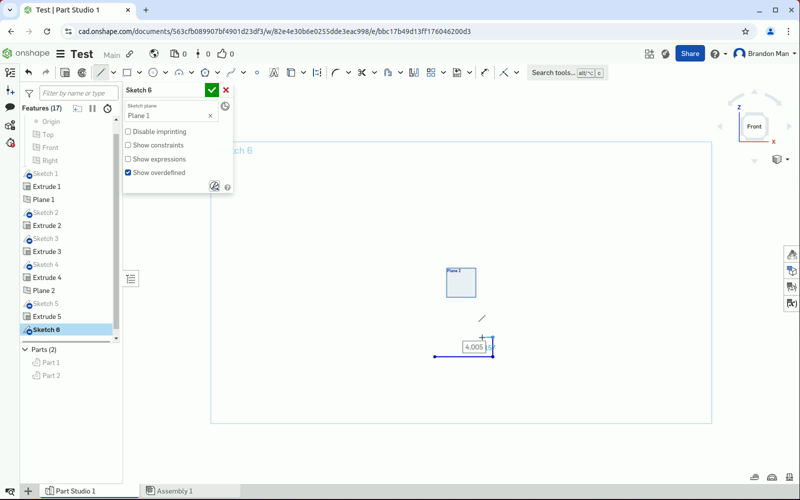
click(482, 337)
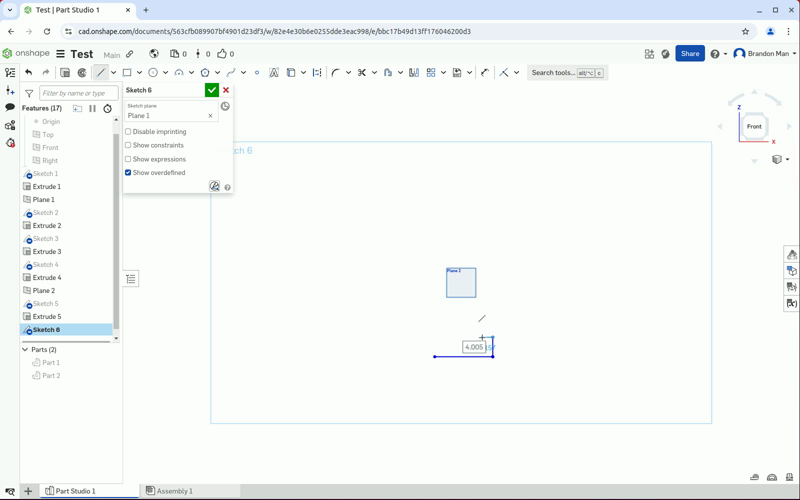
key_up(shift)
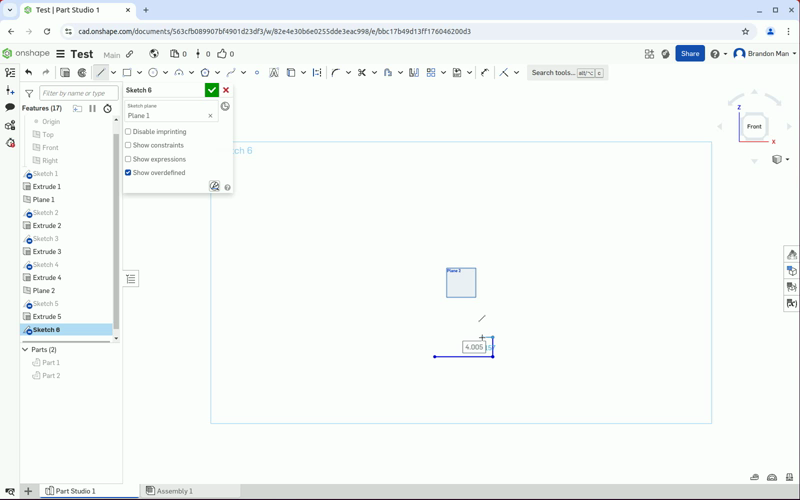
key_down(shift)
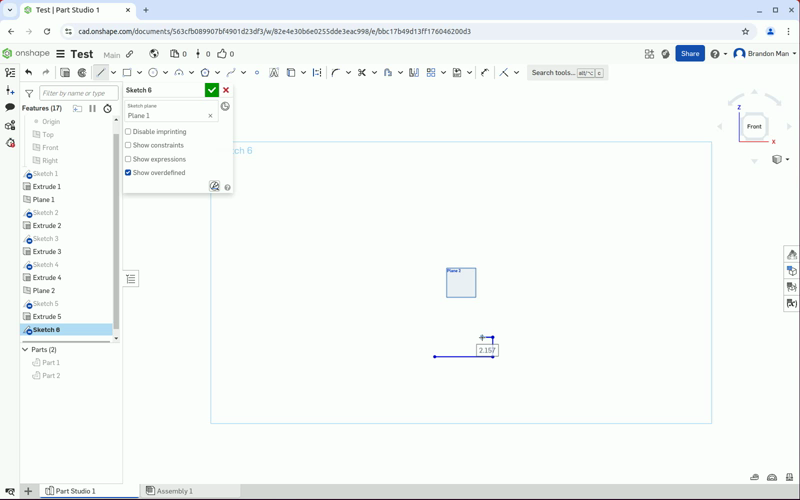
mouse_move(512, 337)
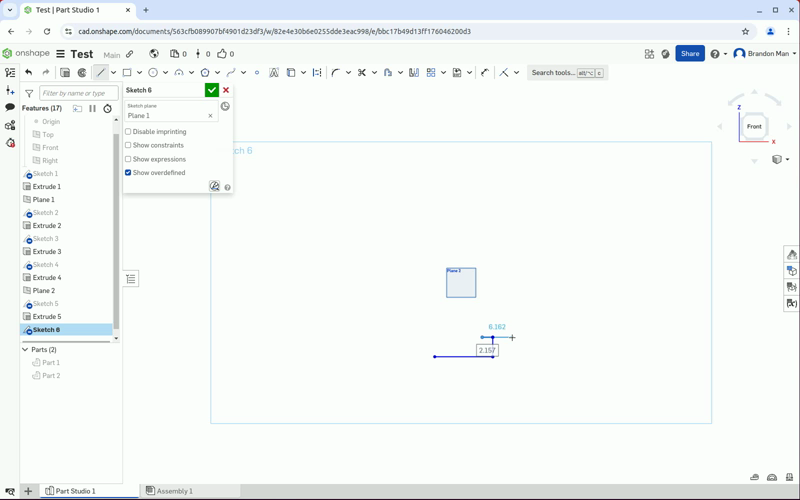
mouse_move(446, 337)
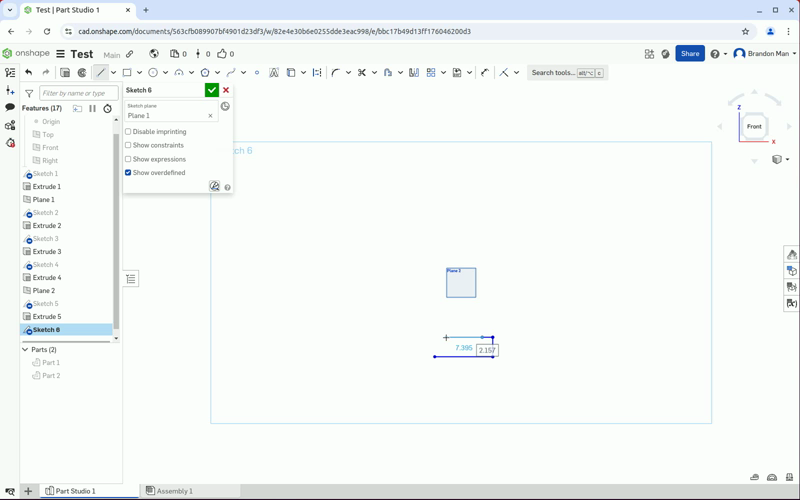
click(446, 337)
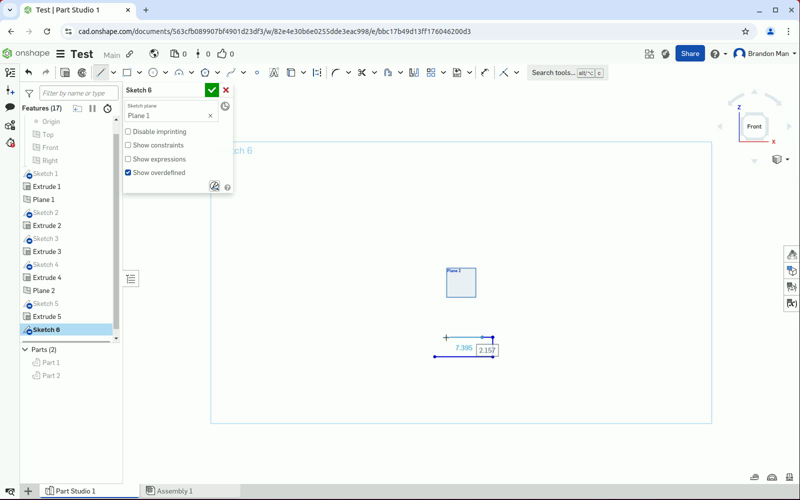
key_up(shift)
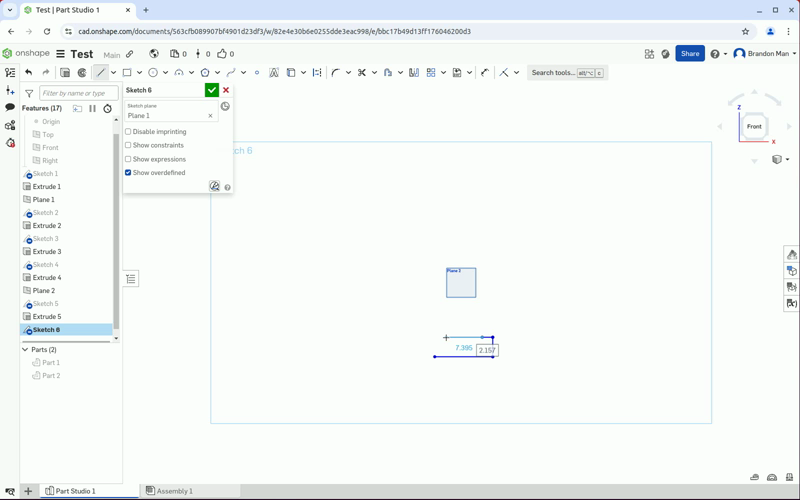
key_down(shift)
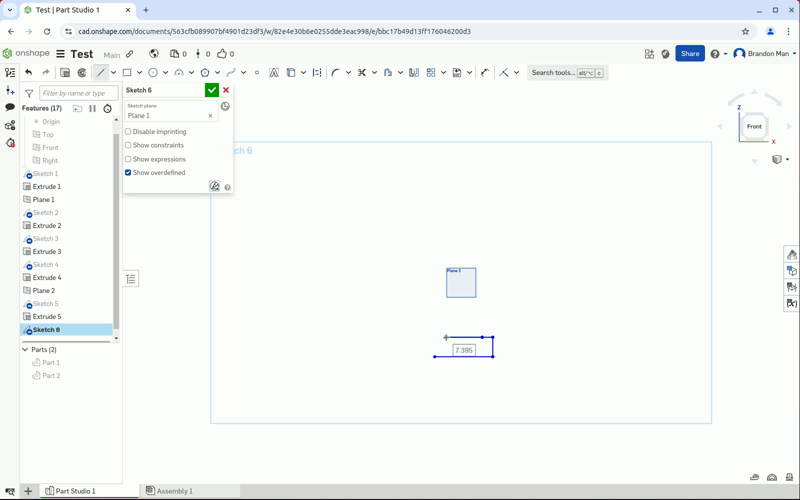
mouse_move(476, 337)
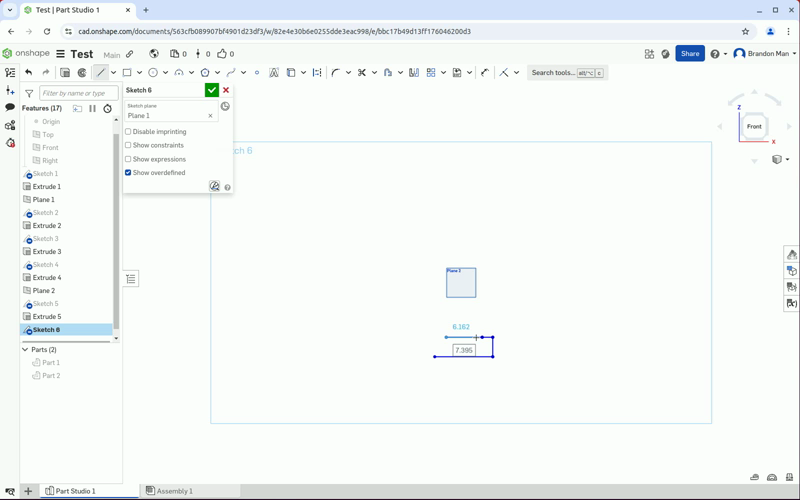
mouse_move(434, 337)
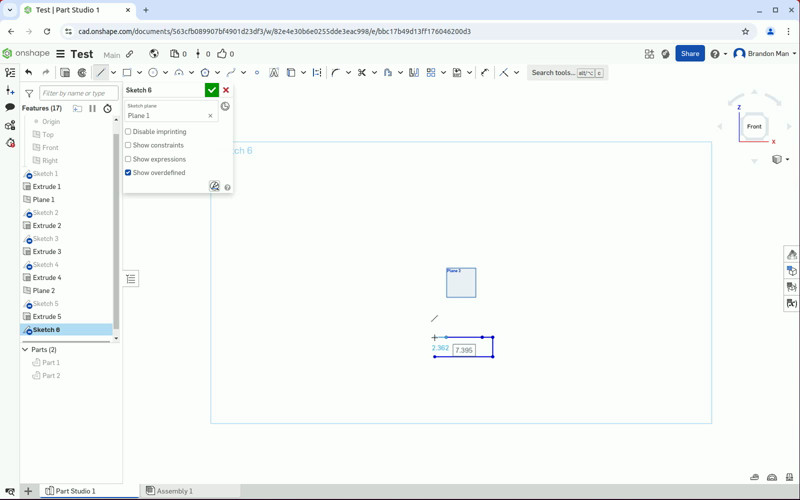
click(434, 337)
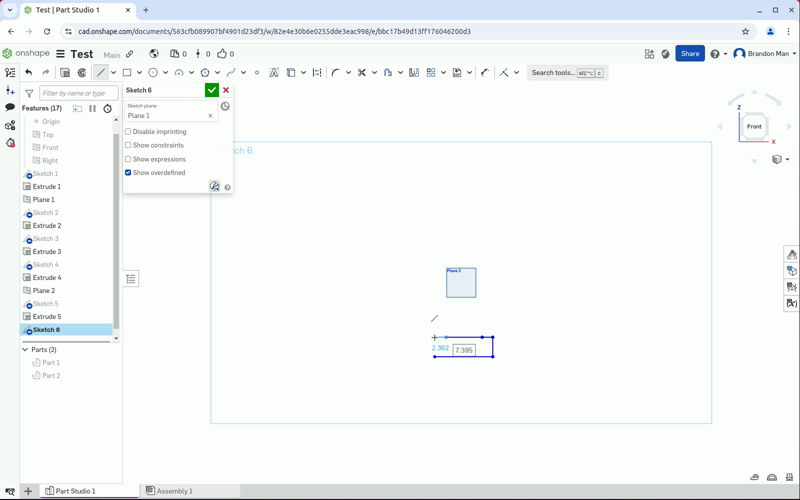
key_up(shift)
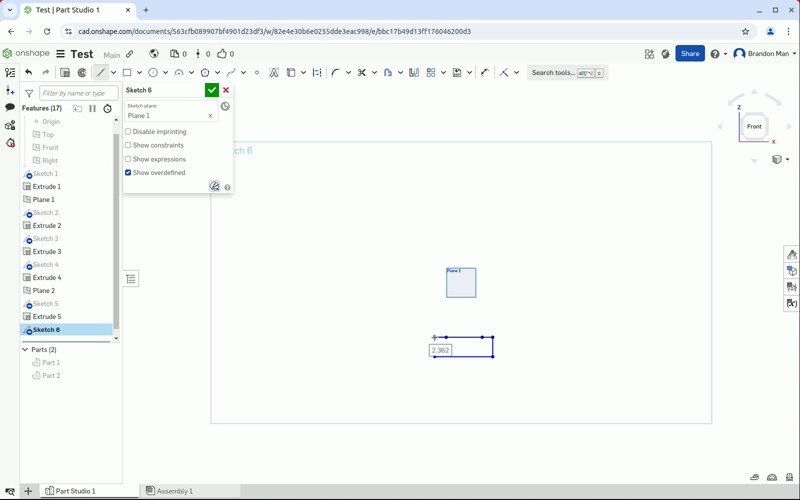
mouse_move(464, 337)
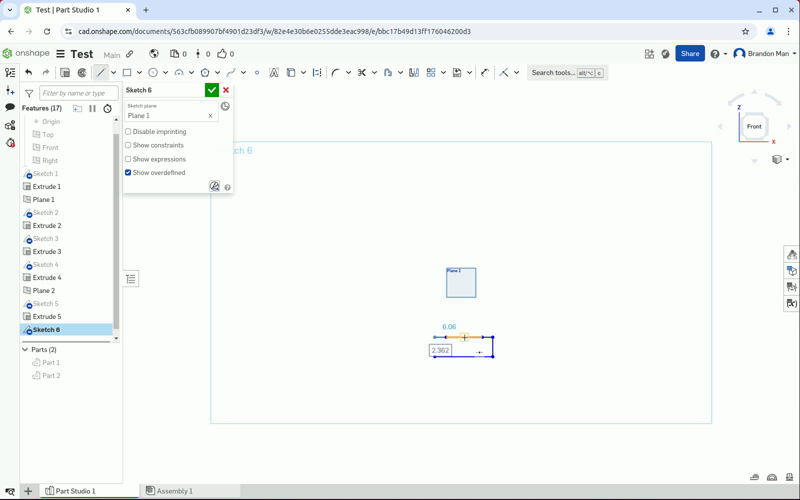
key_down(shift)
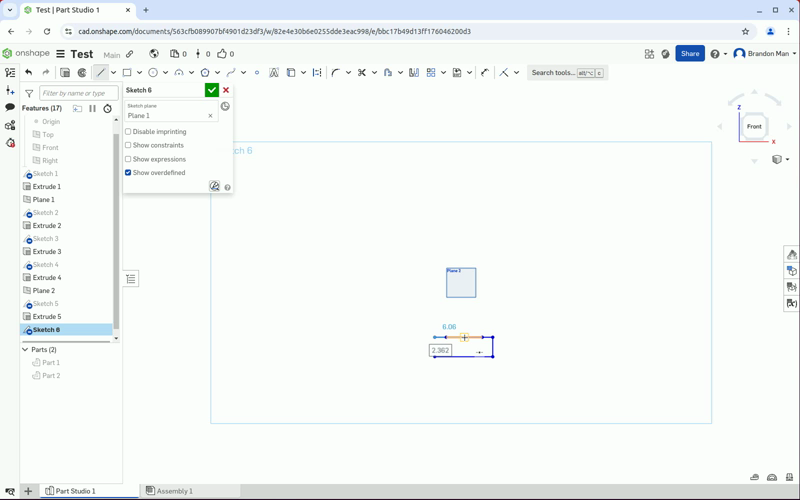
mouse_move(434, 356)
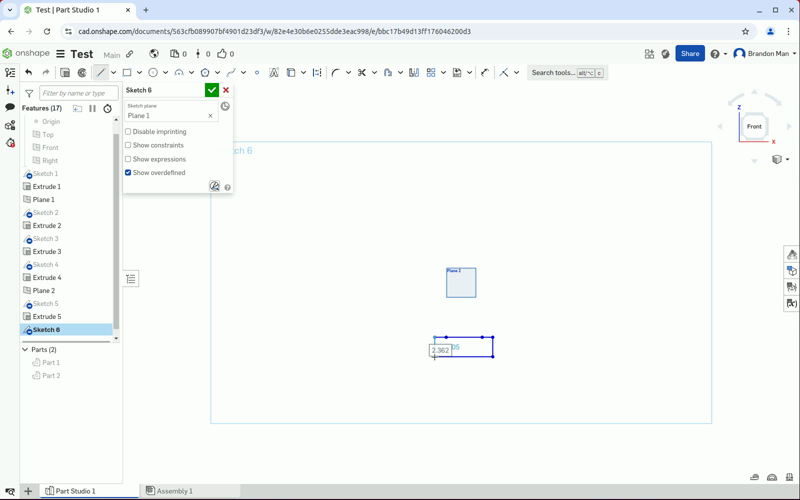
key_up(shift)
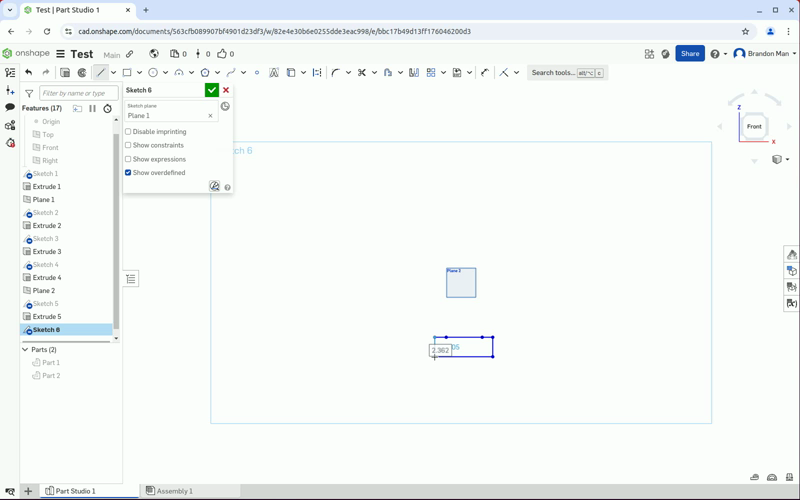
click(434, 356)
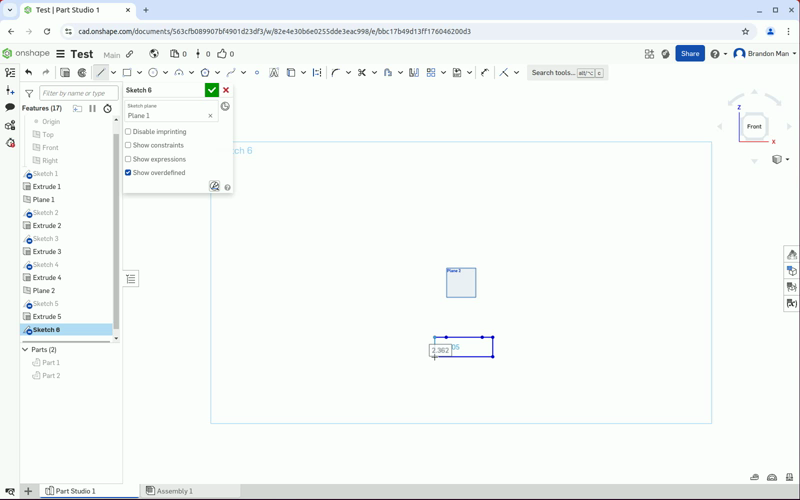
key(esc)
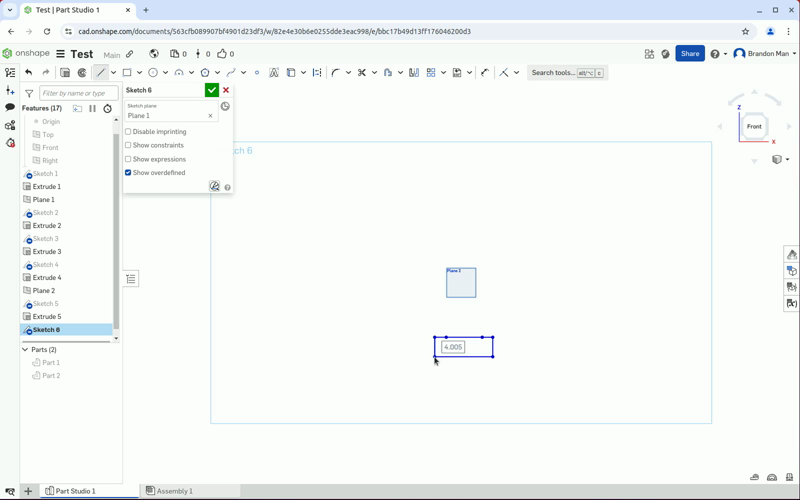
mouse_move(453, 341)
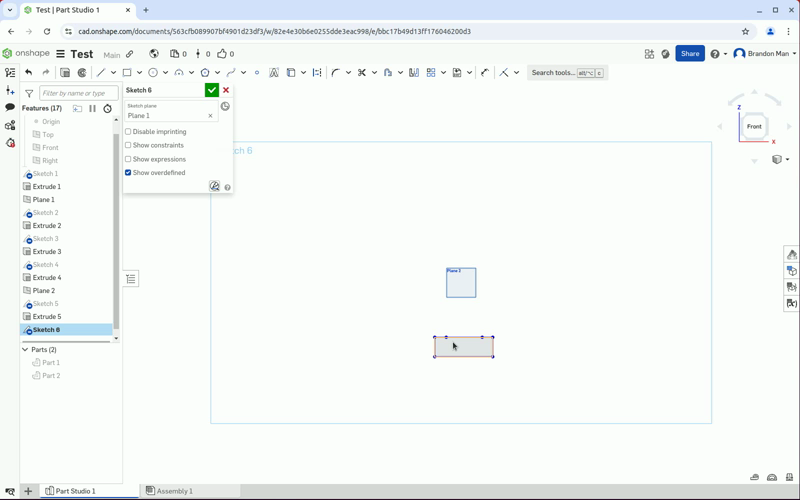
scroll(6)
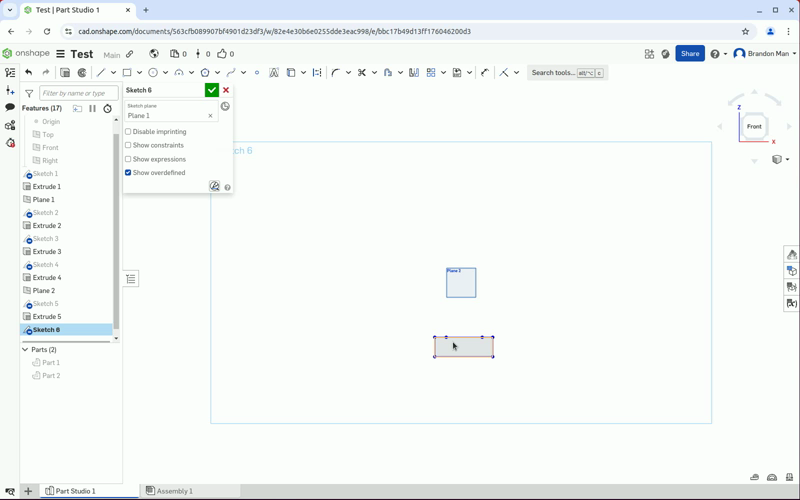
scroll(6)
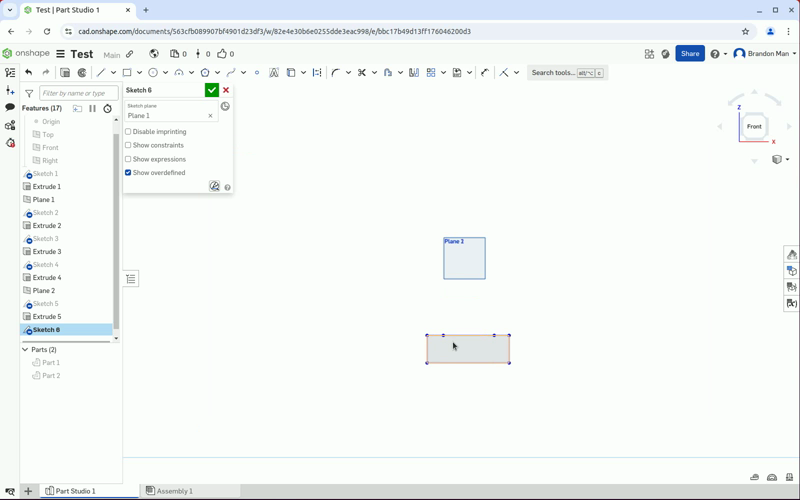
scroll(6)
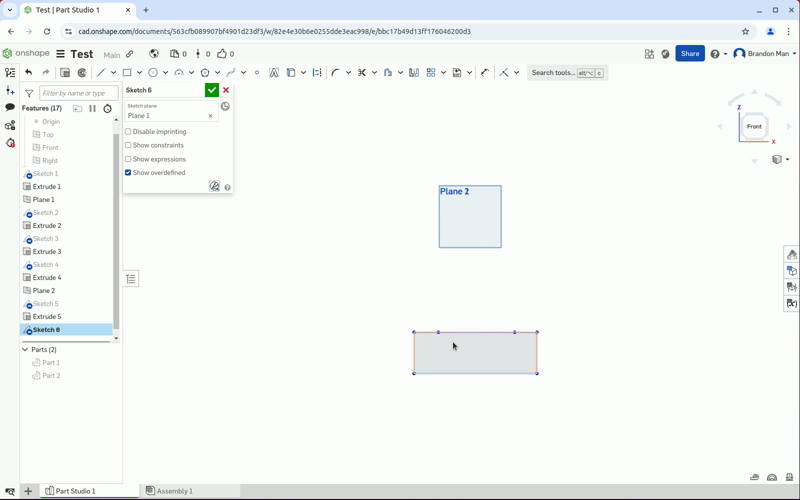
scroll(6)
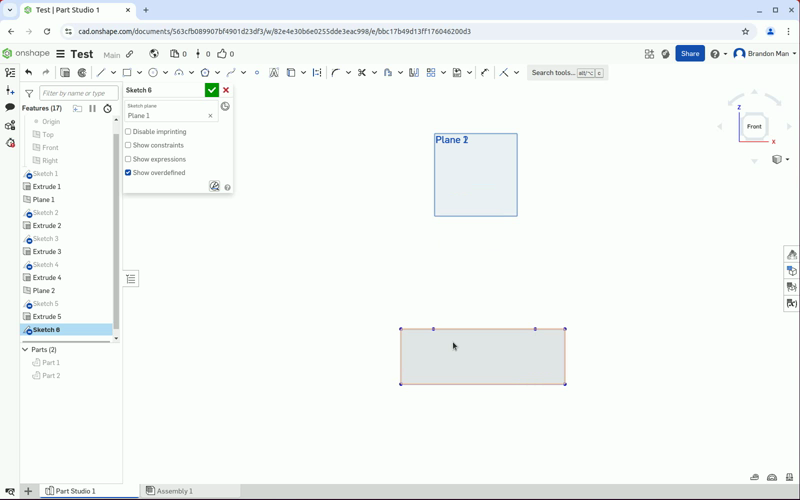
scroll(6)
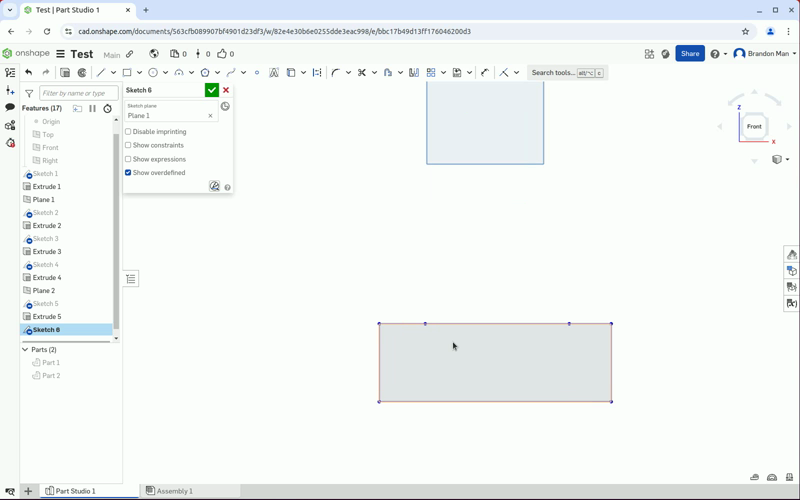
scroll(6)
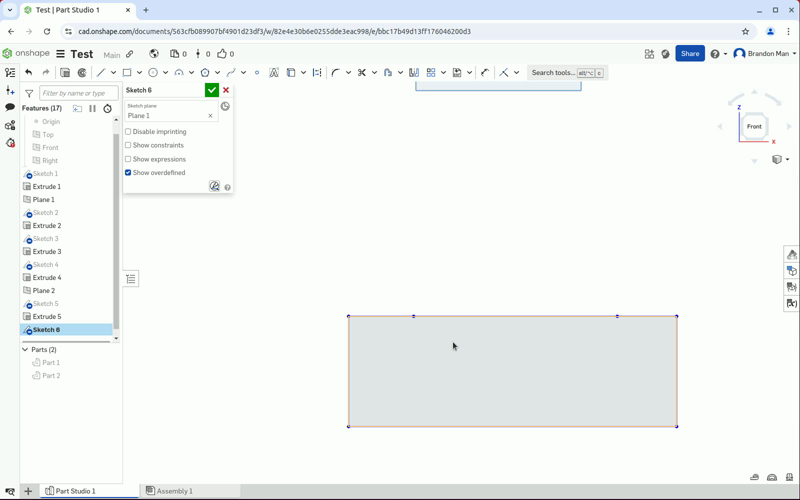
scroll(6)
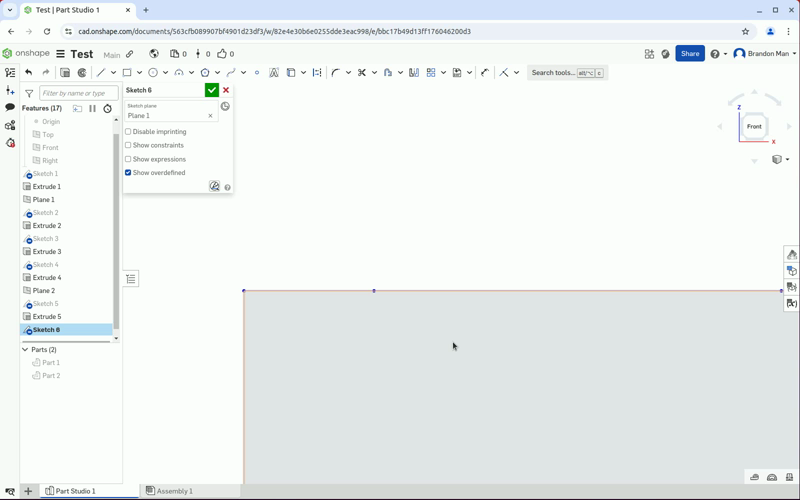
click(453, 341)
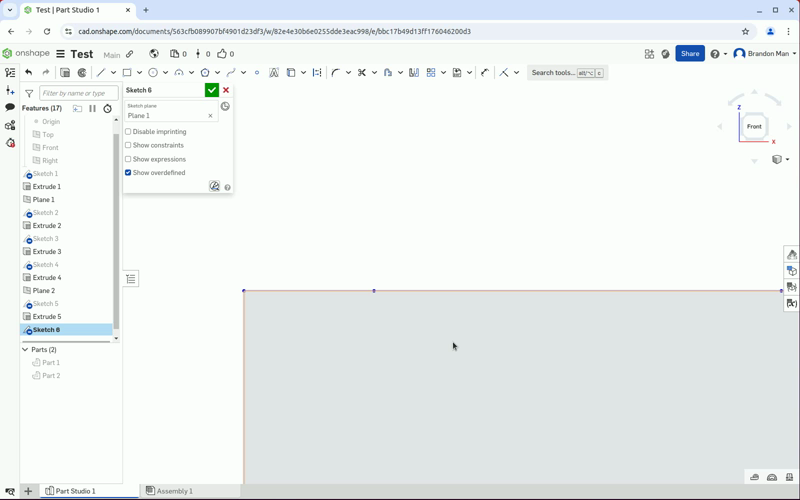
scroll(-6)
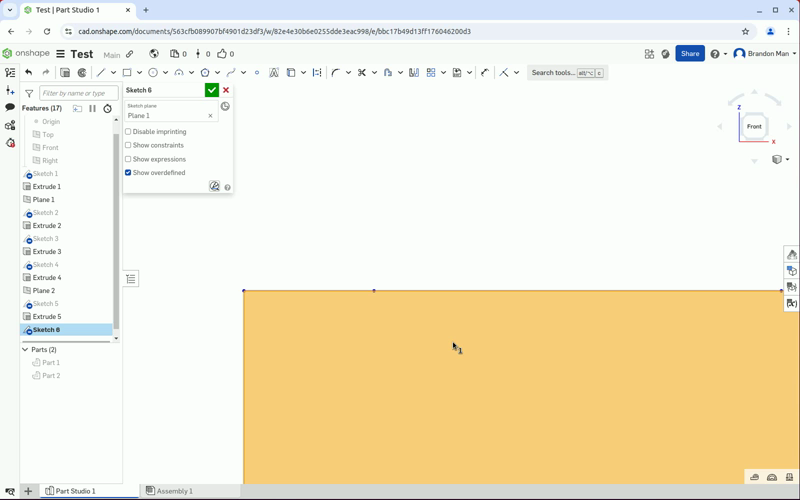
scroll(-6)
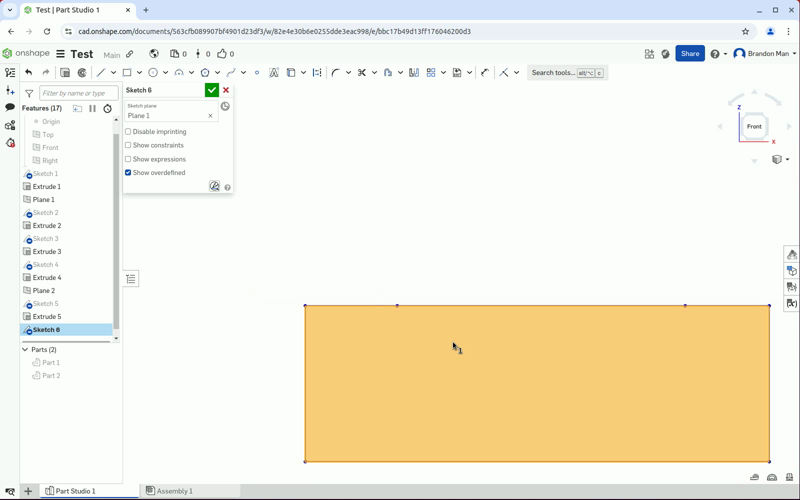
scroll(-6)
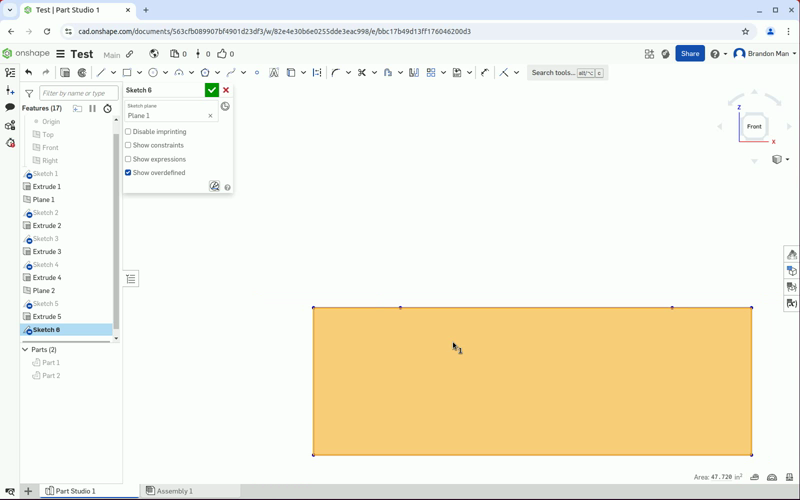
scroll(-6)
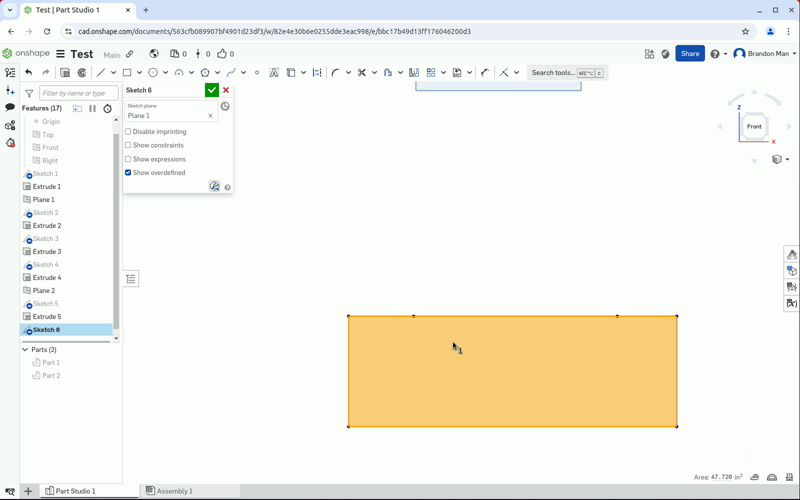
scroll(-6)
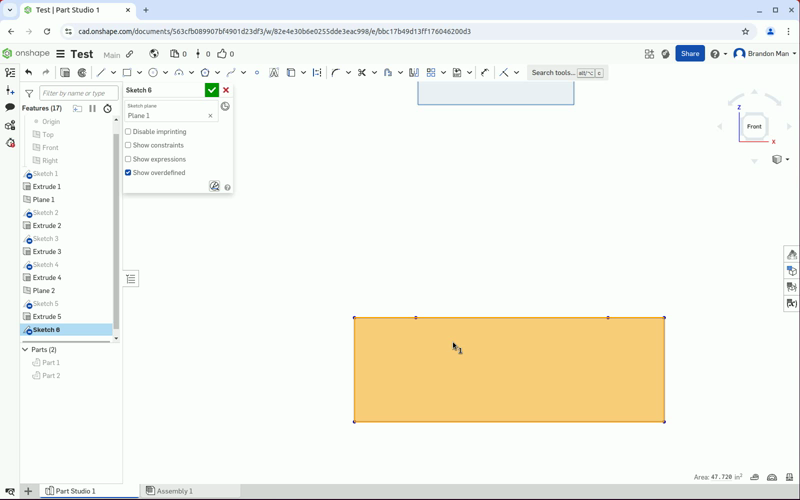
scroll(-6)
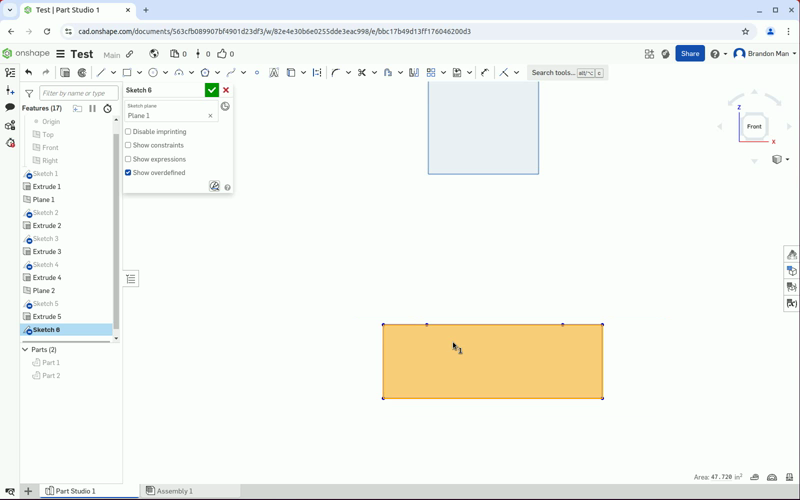
scroll(-6)
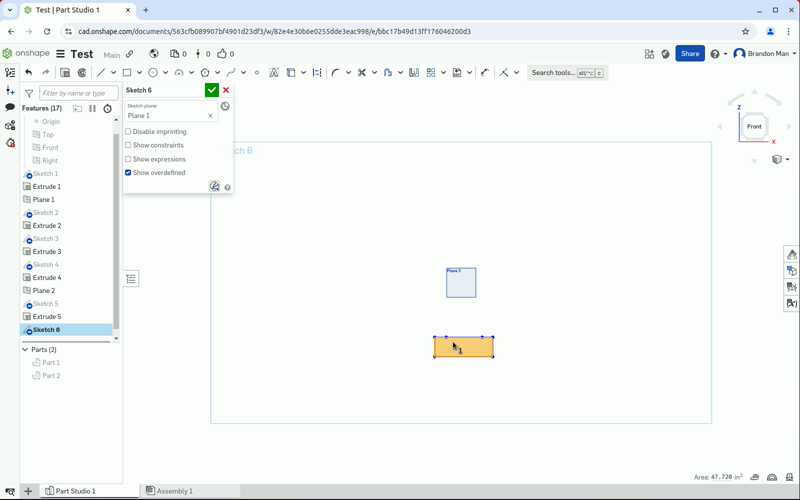
mouse_move(73, 352)
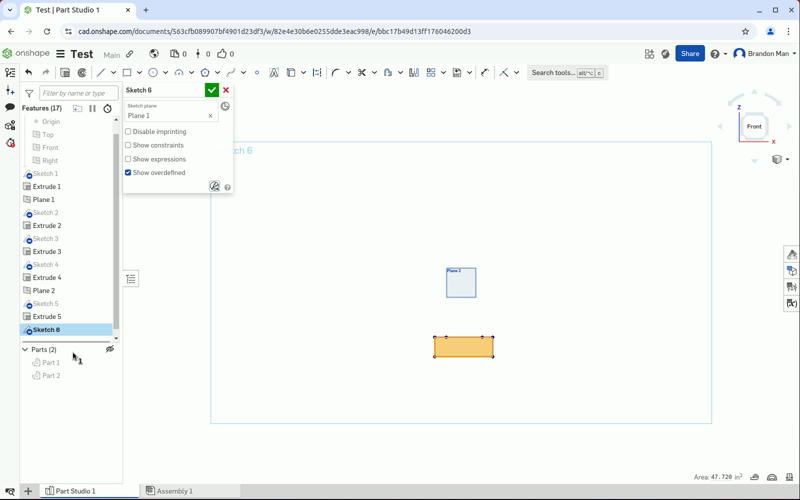
key(shift+y)
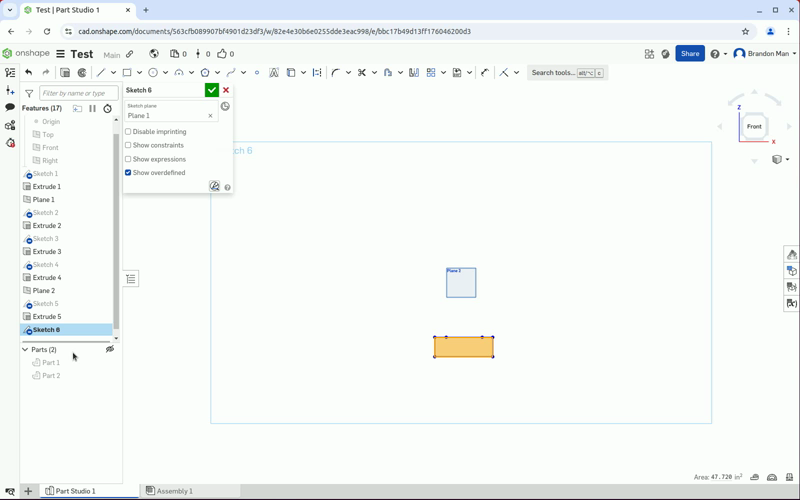
key(shift+e)
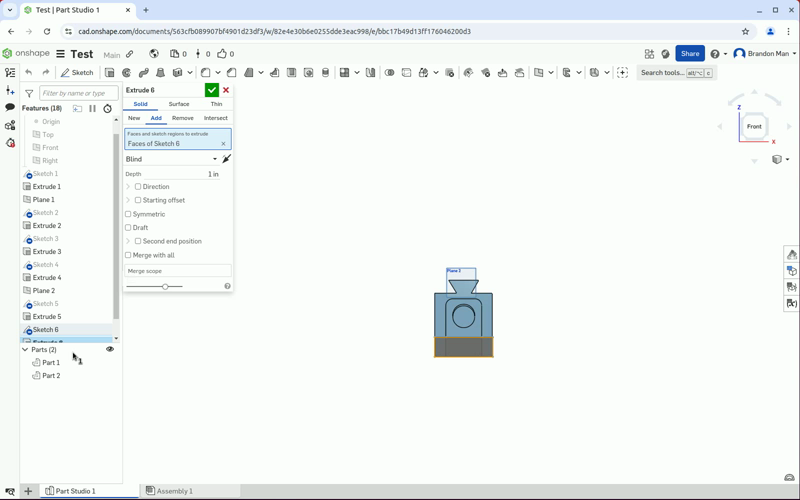
mouse_move(143, 106)
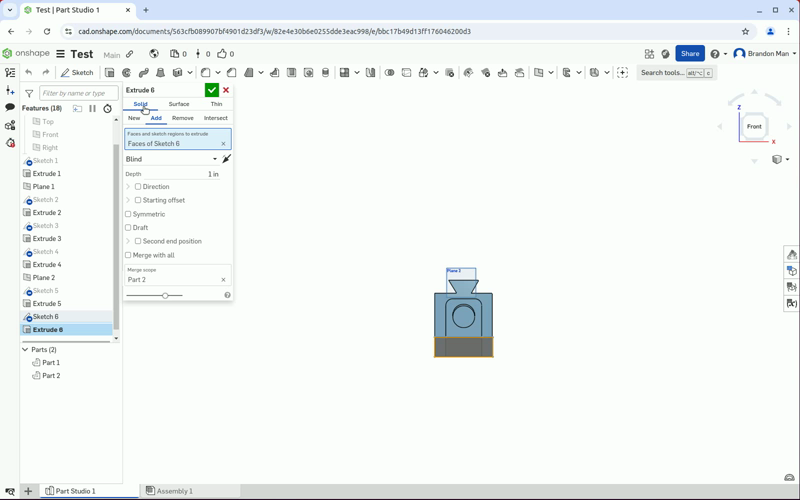
click(143, 106)
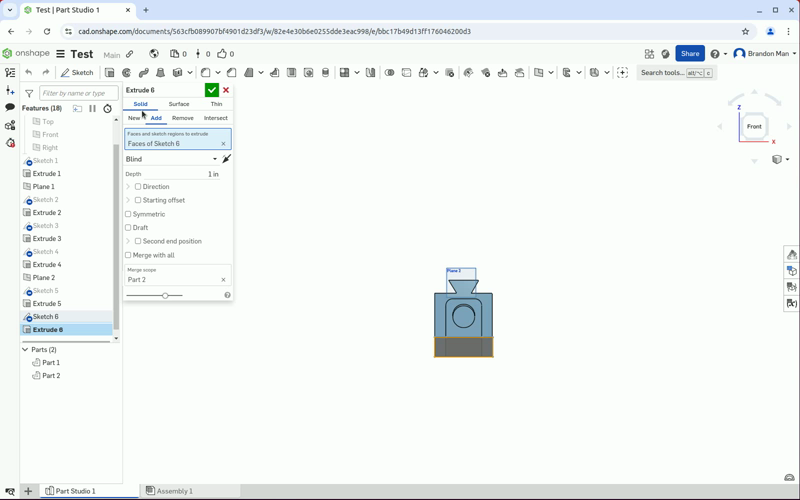
mouse_move(137, 120)
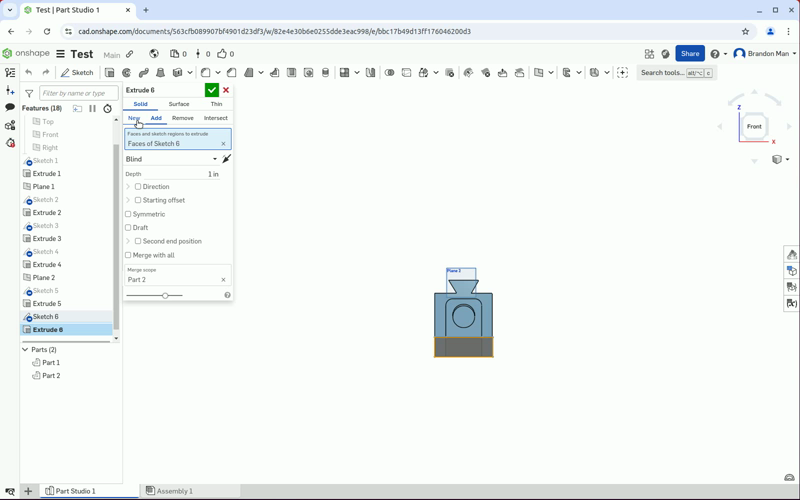
click(137, 120)
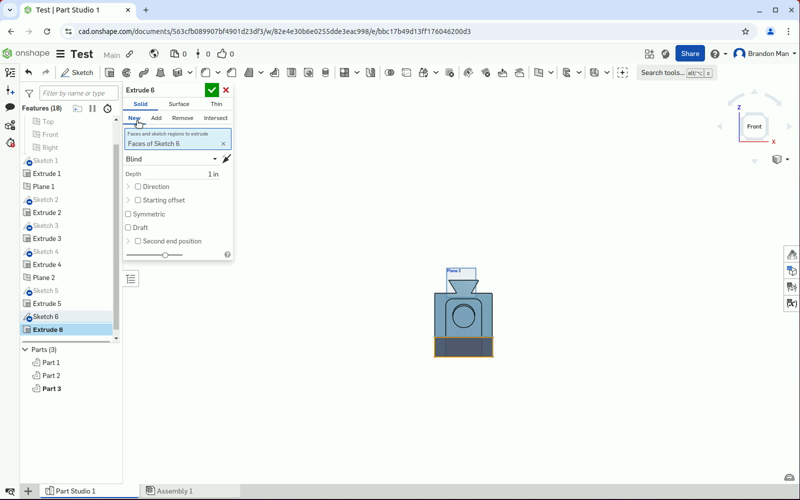
key(tab, 4)
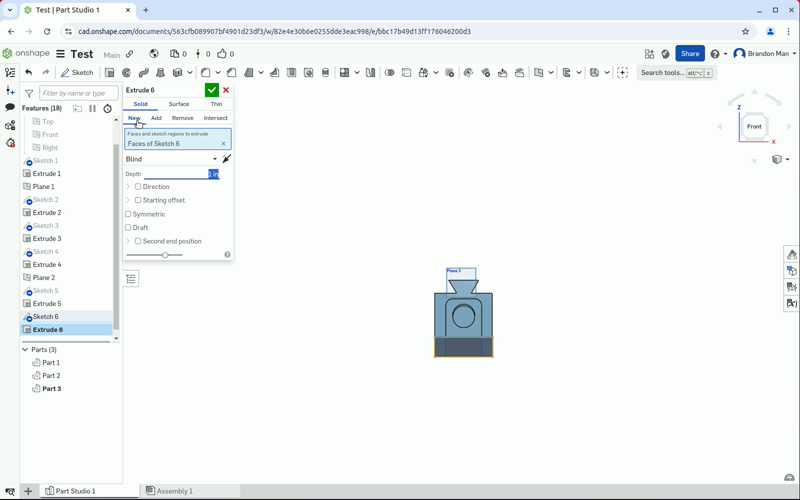
text(2.648)
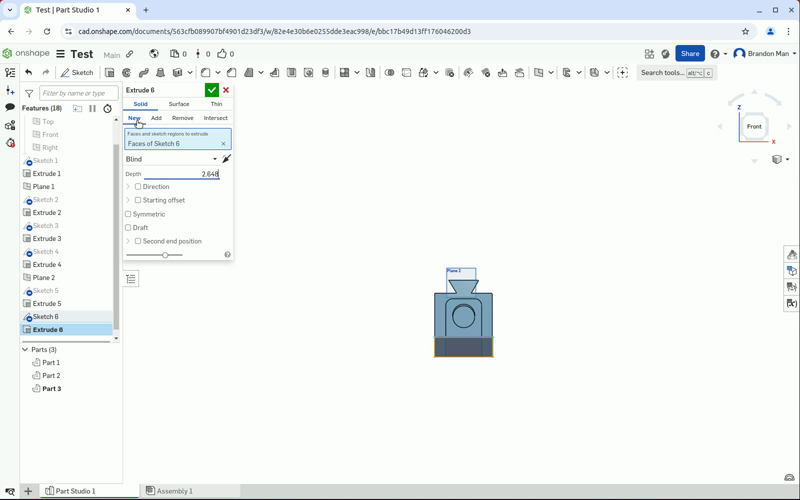
key(enter)
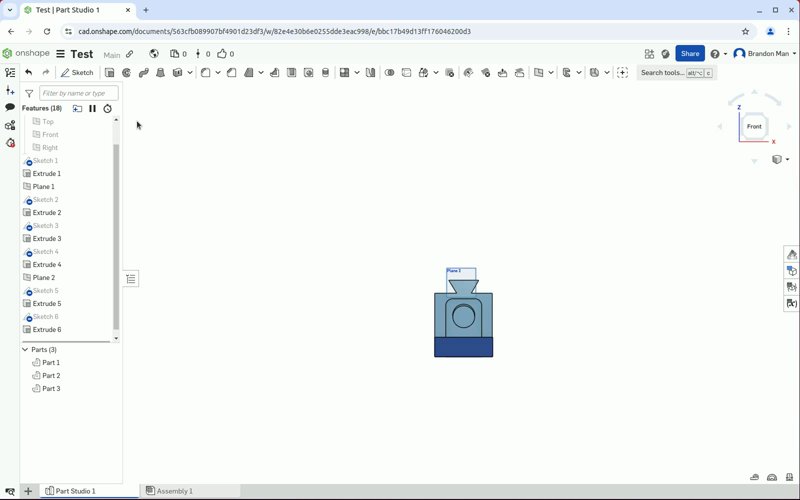
key(shift+h)
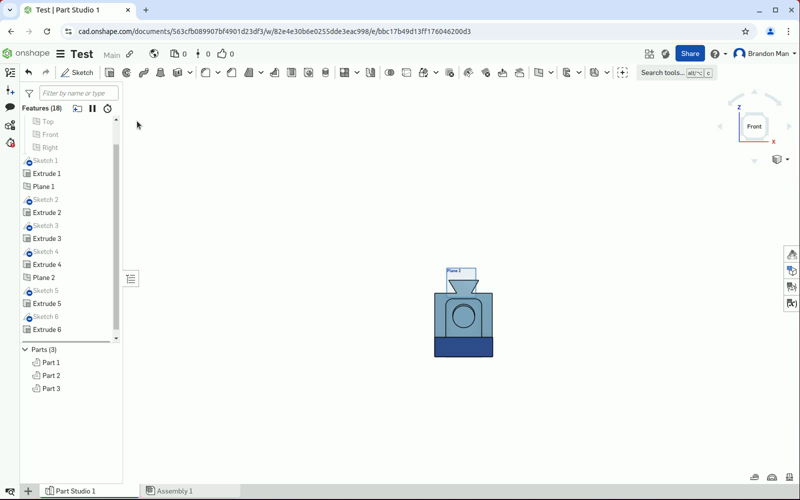
key(shift+h)
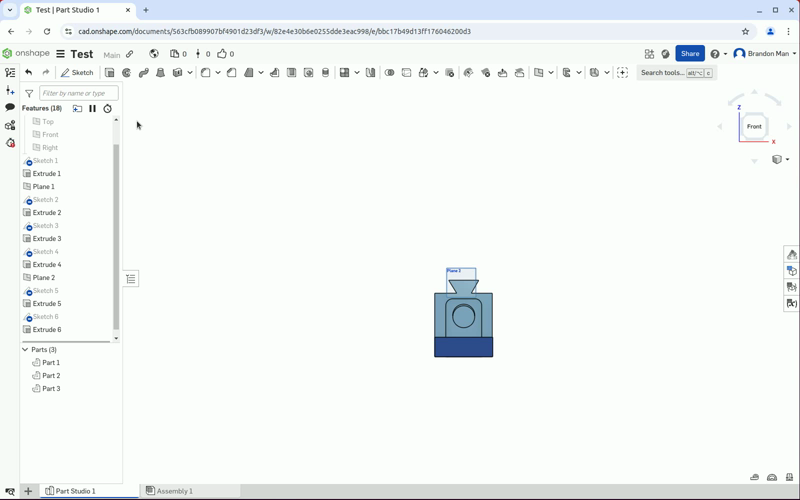
mouse_move(69, 163)
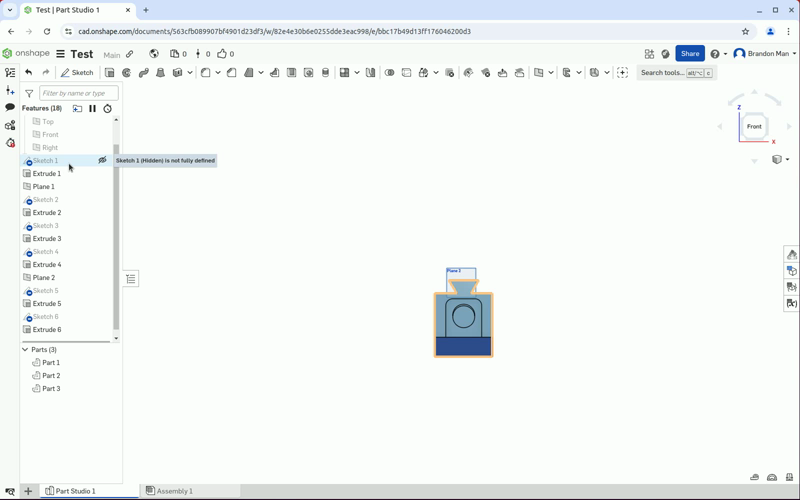
click(69, 163)
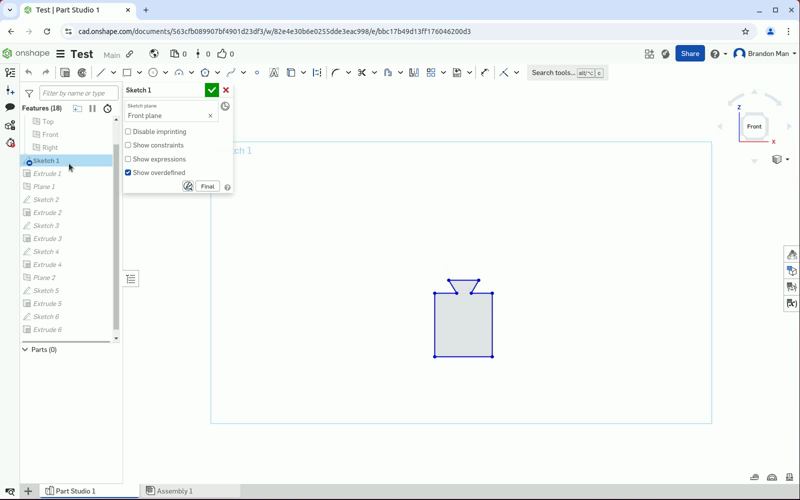
mouse_move(229, 92)
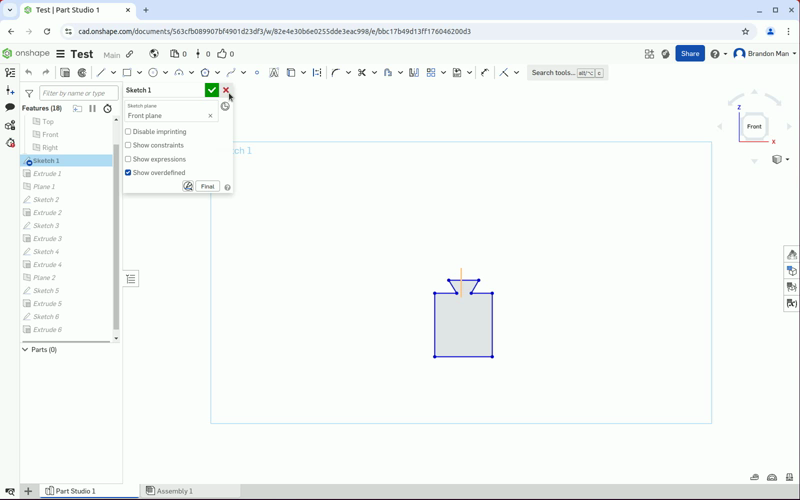
click(229, 92)
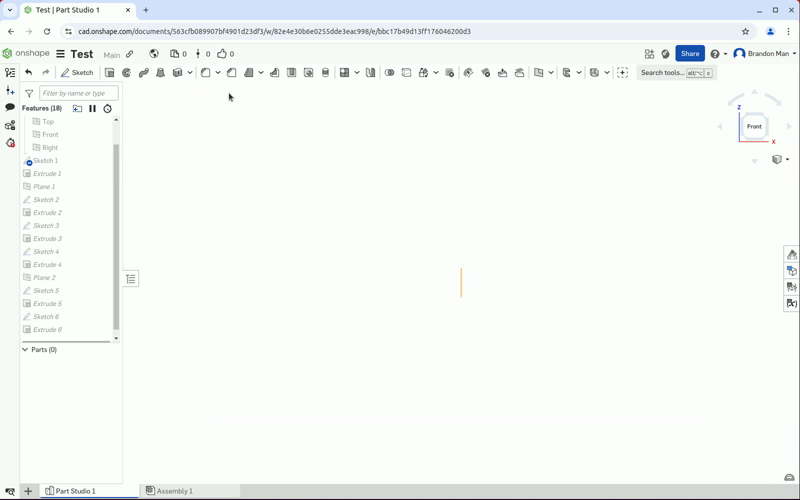
key(shift+s)
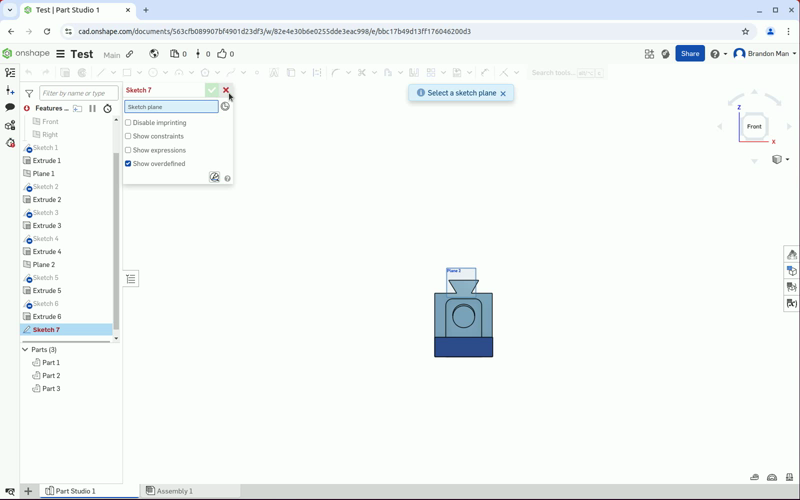
mouse_move(69, 176)
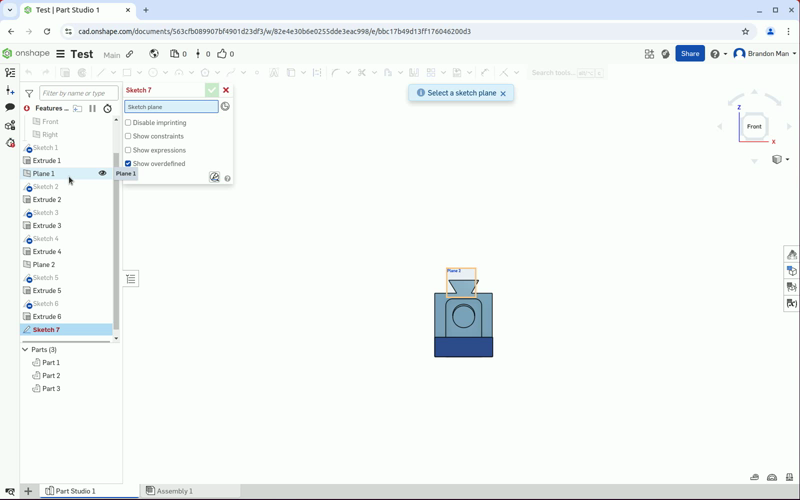
click(69, 176)
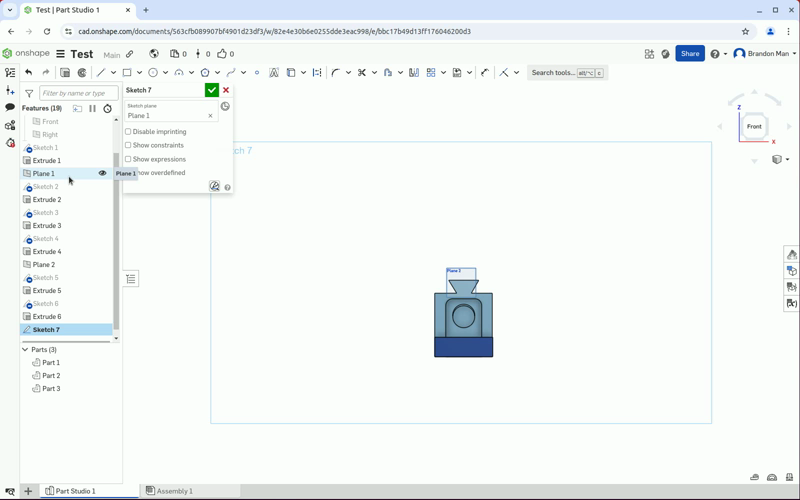
mouse_move(73, 352)
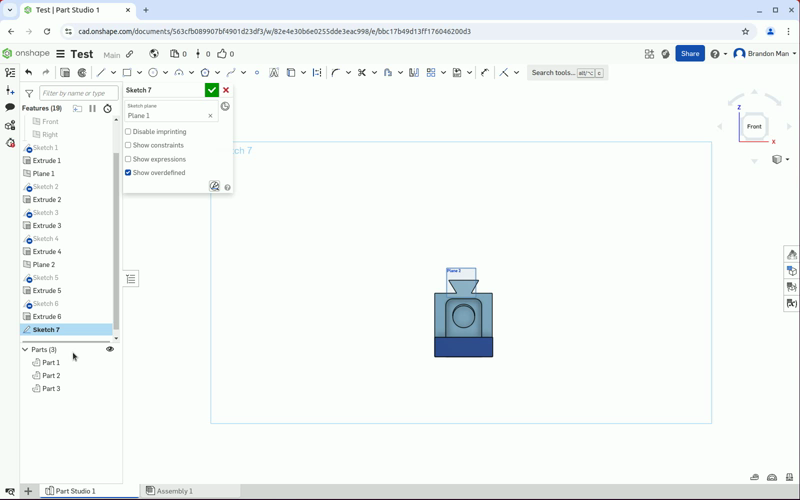
key(y)
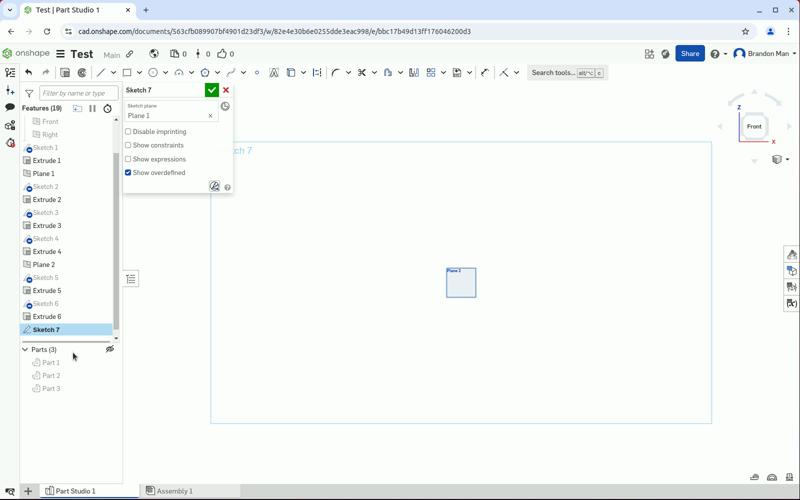
key(l)
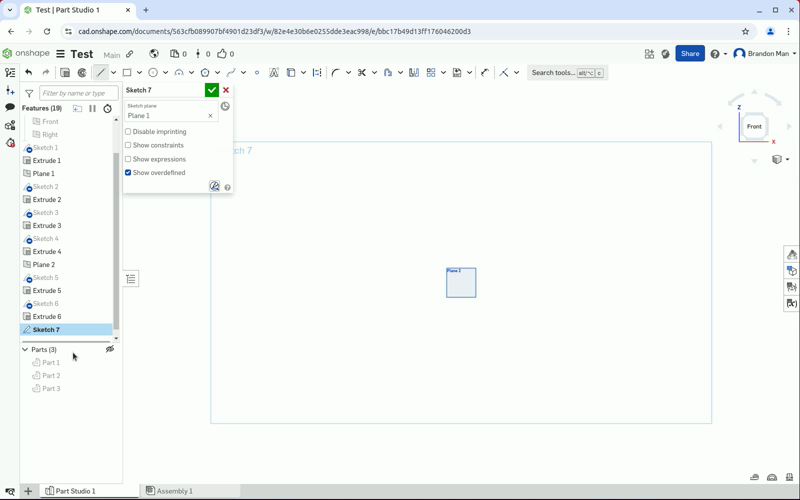
key_down(shift)
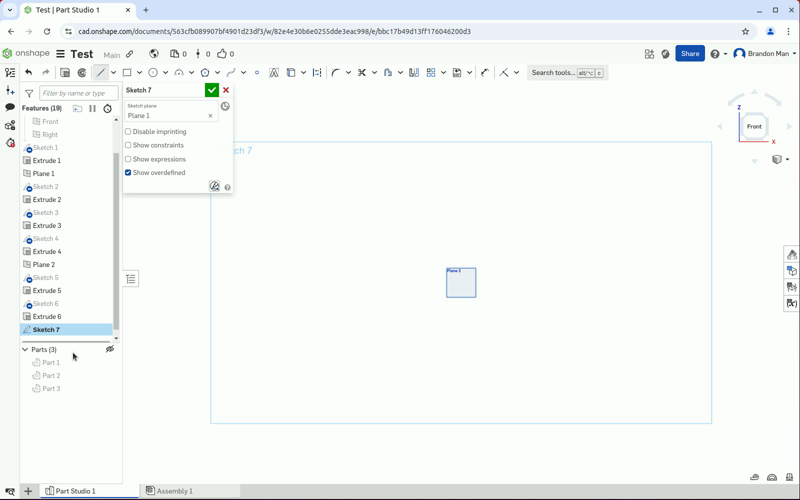
mouse_move(434, 395)
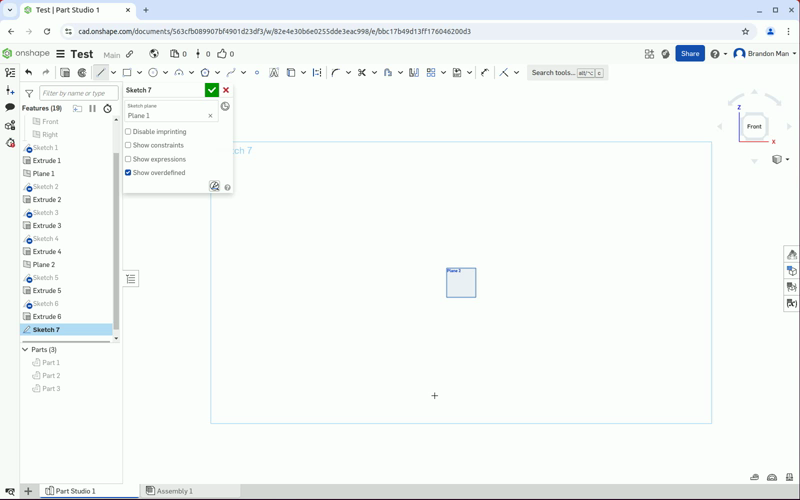
click(434, 395)
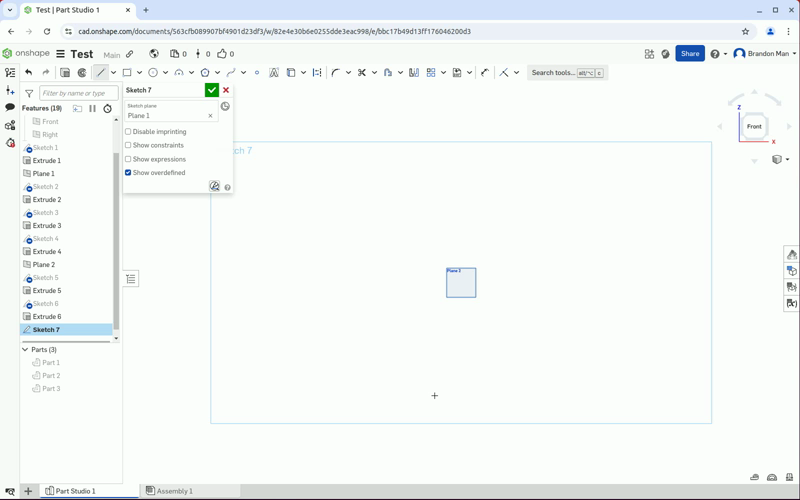
key_up(shift)
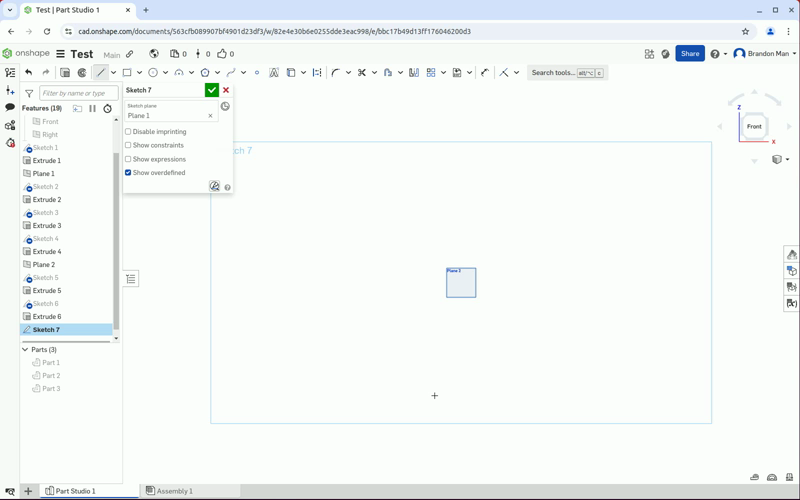
key_down(shift)
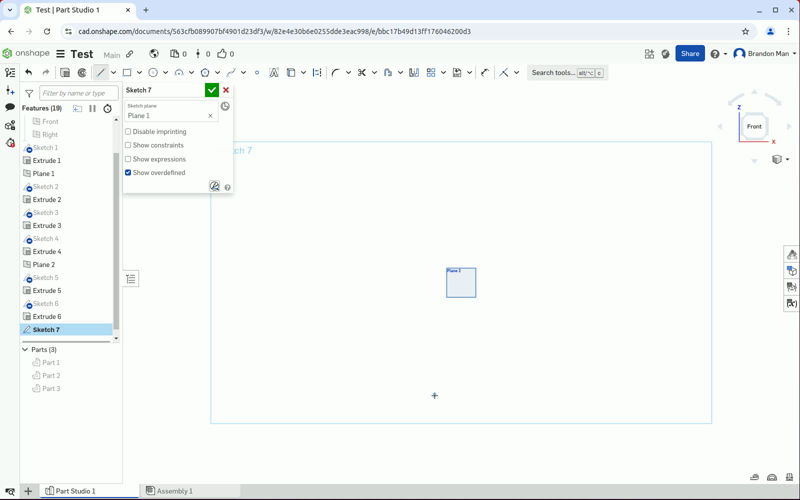
mouse_move(464, 395)
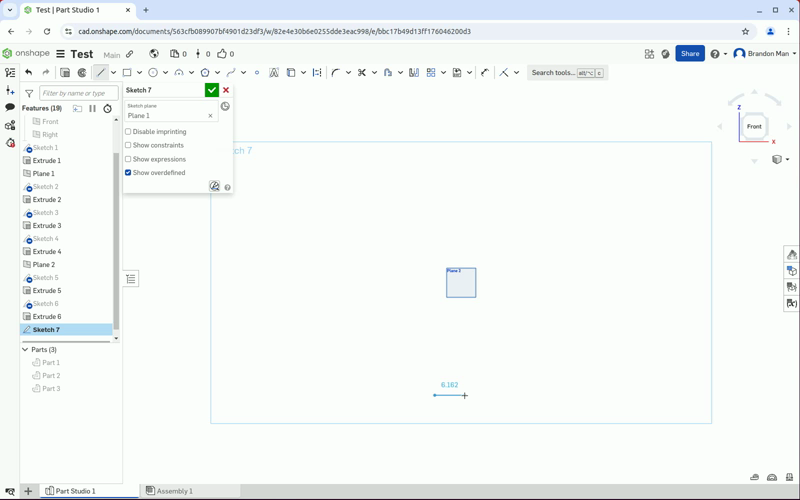
mouse_move(492, 395)
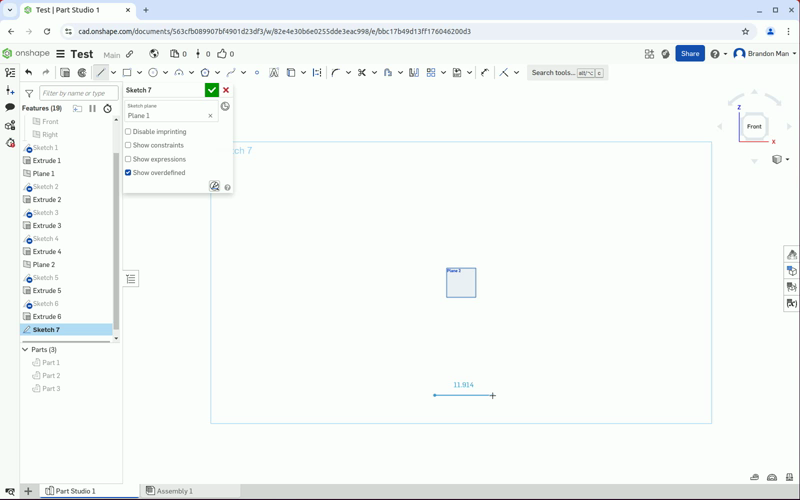
click(492, 395)
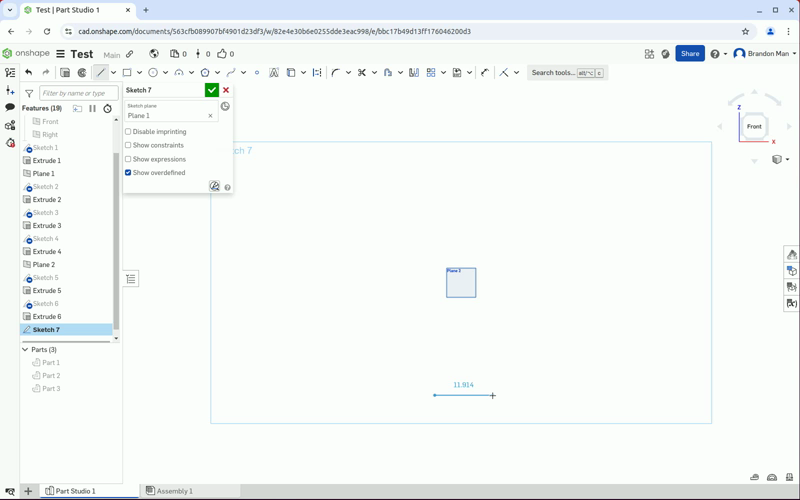
key_up(shift)
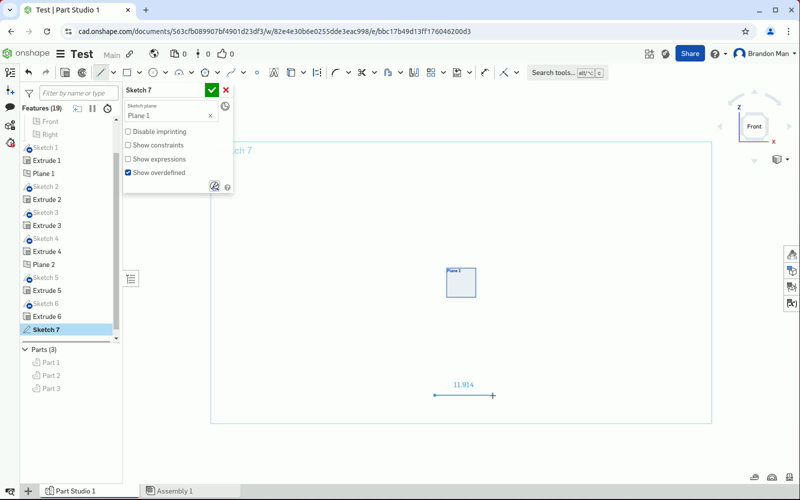
key_down(shift)
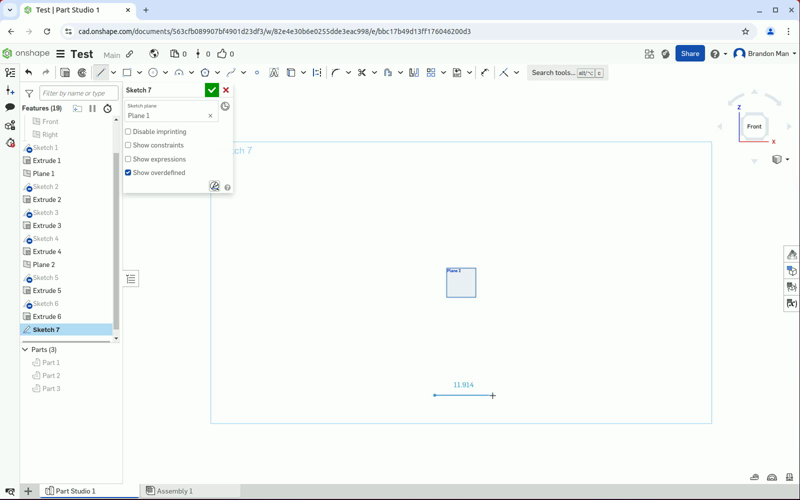
mouse_move(522, 395)
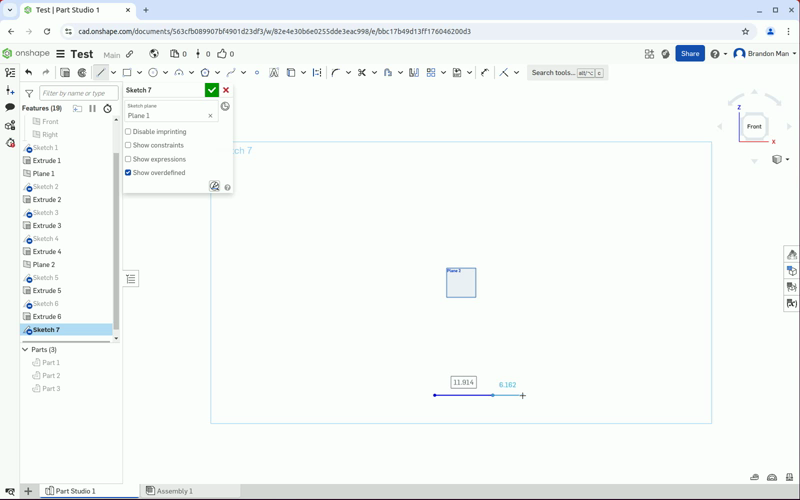
mouse_move(492, 357)
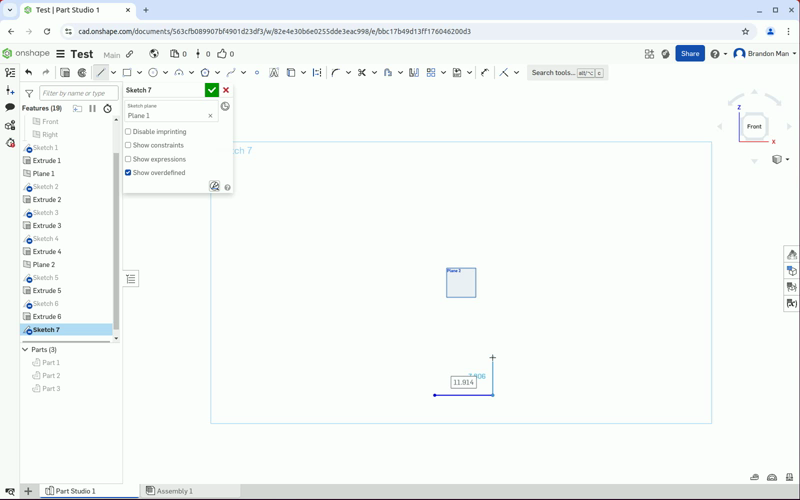
click(492, 357)
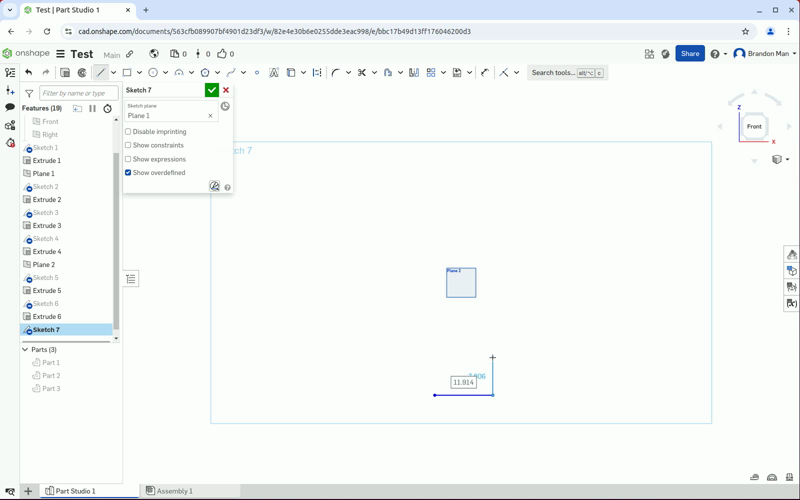
key_up(shift)
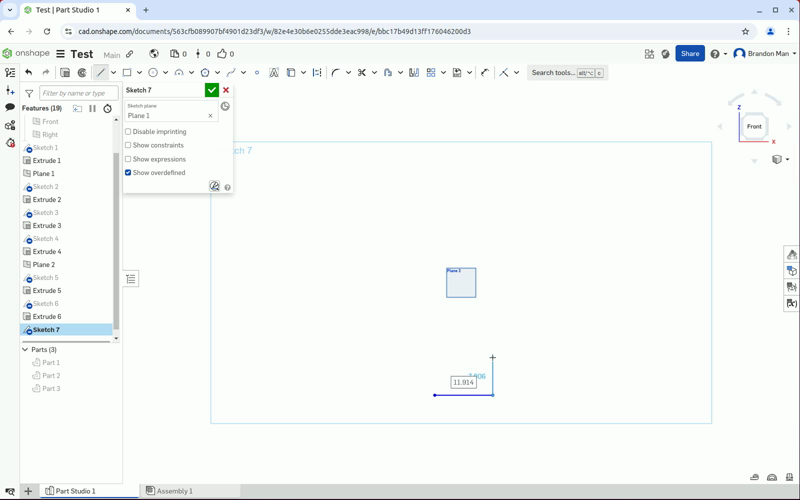
key_down(shift)
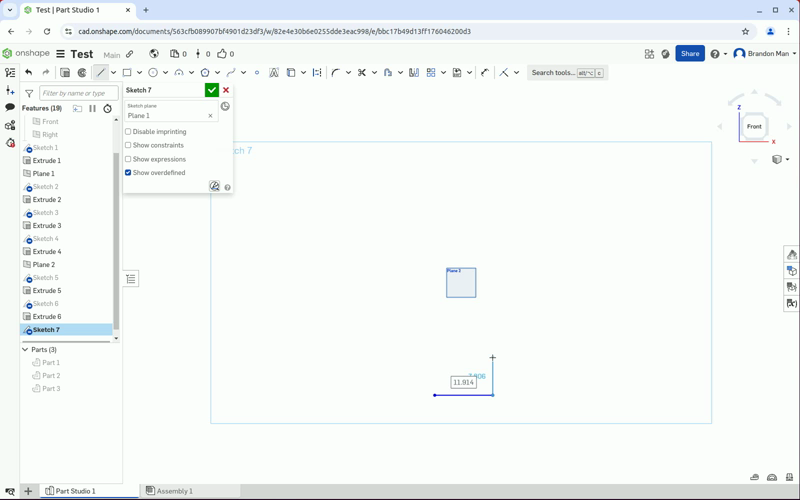
mouse_move(522, 357)
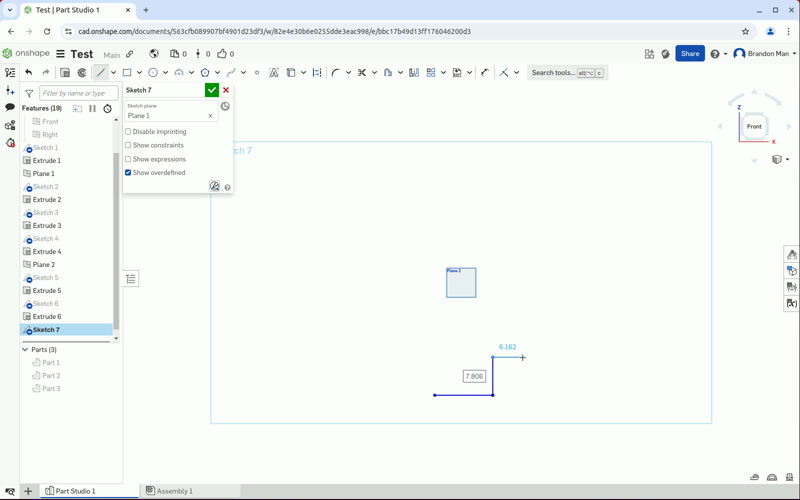
mouse_move(434, 357)
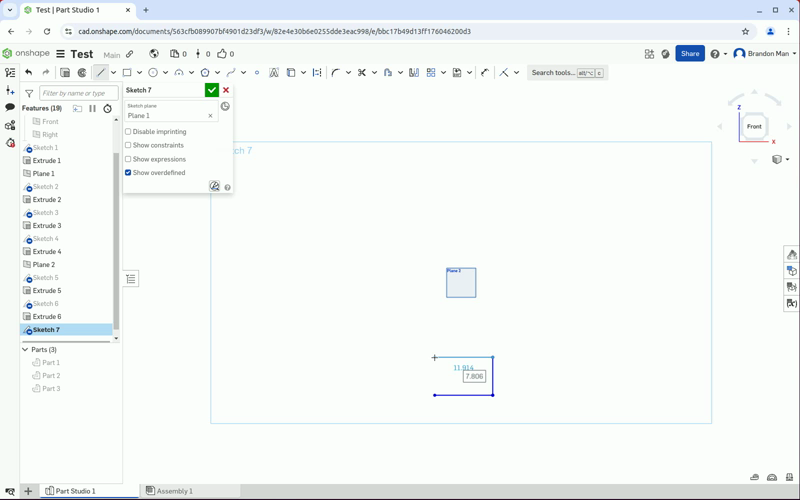
click(434, 357)
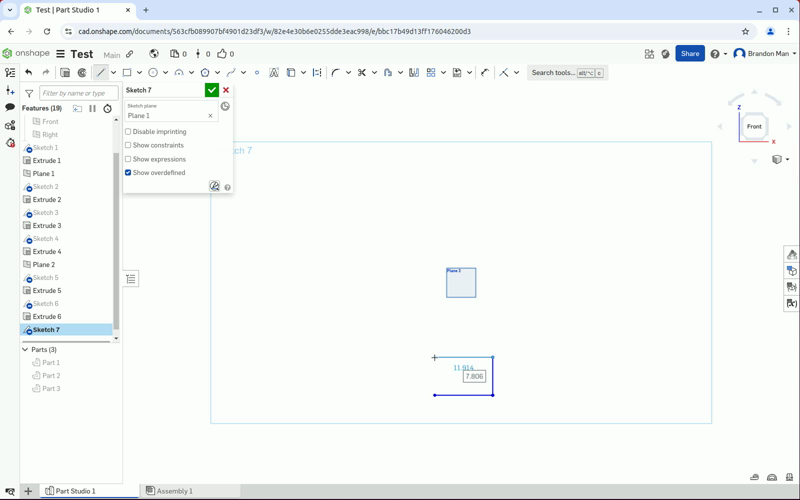
key_up(shift)
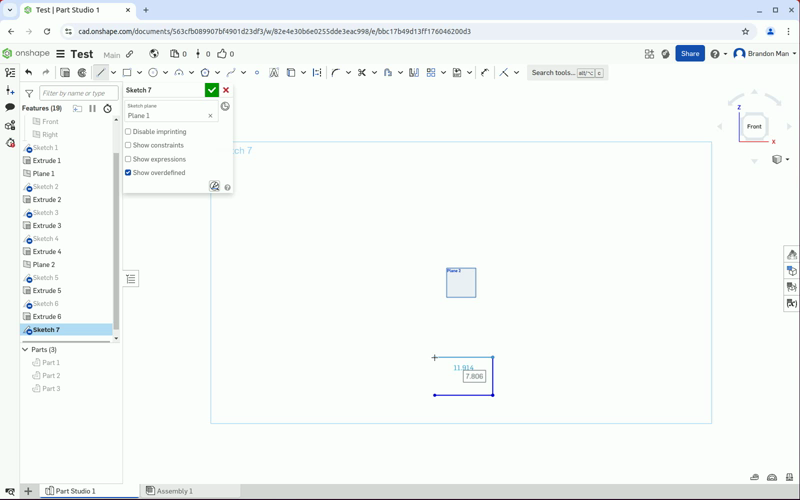
mouse_move(464, 357)
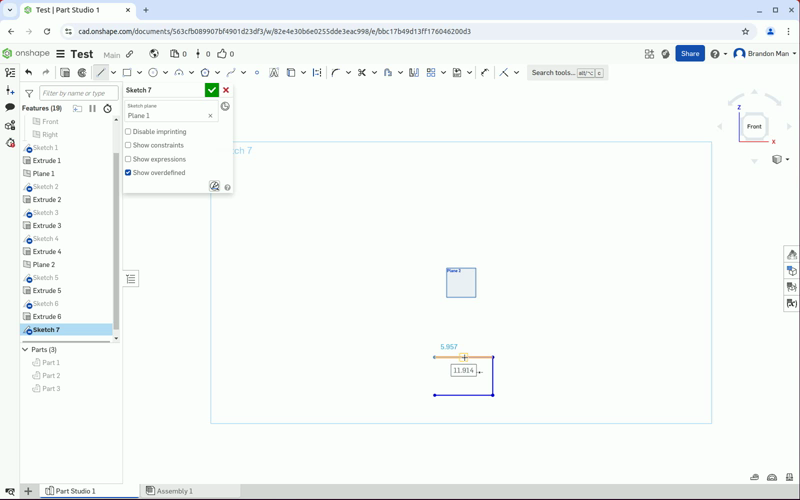
key_down(shift)
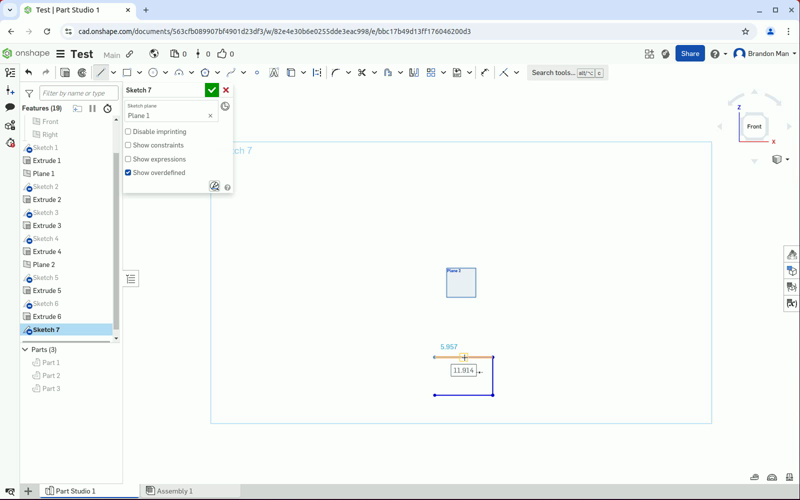
mouse_move(434, 395)
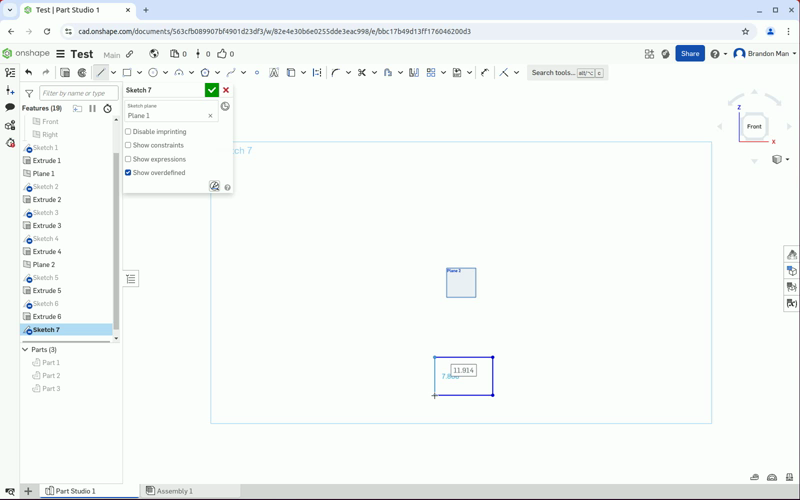
key_up(shift)
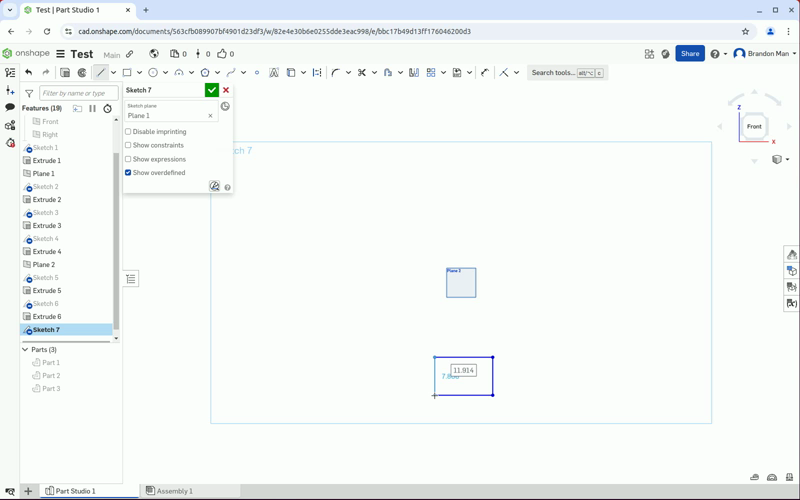
click(434, 395)
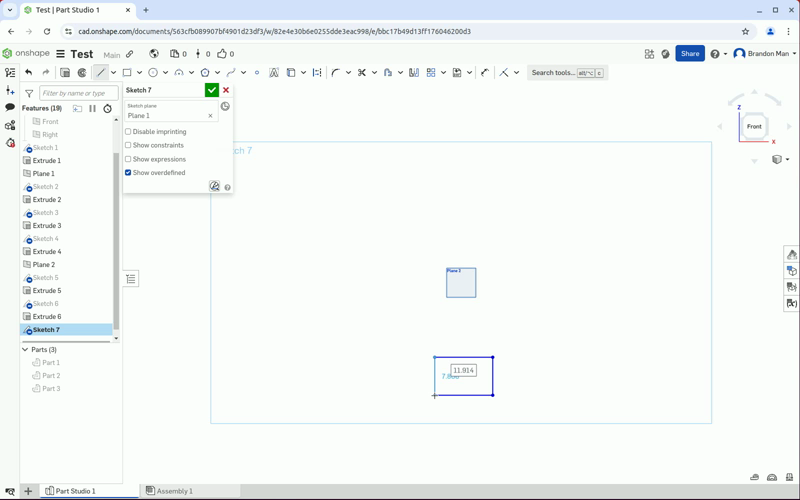
key(esc)
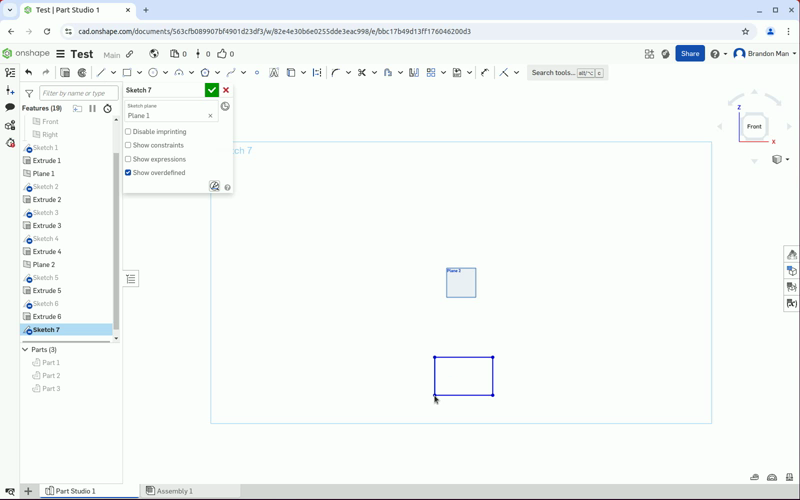
mouse_move(486, 376)
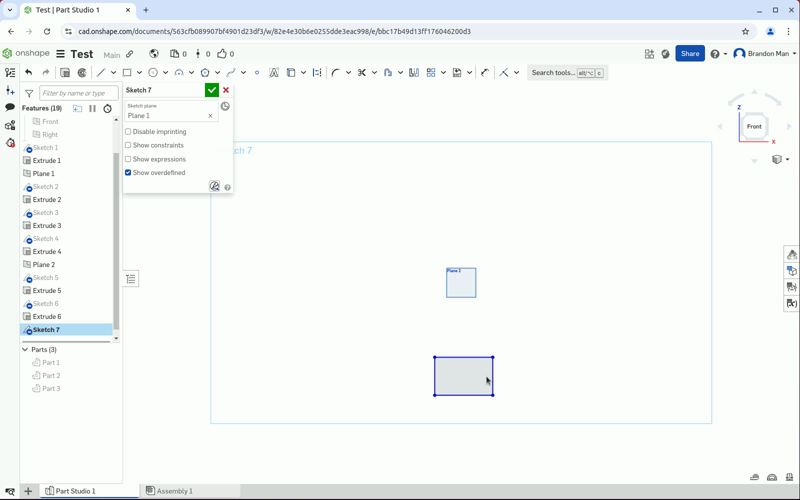
click(486, 376)
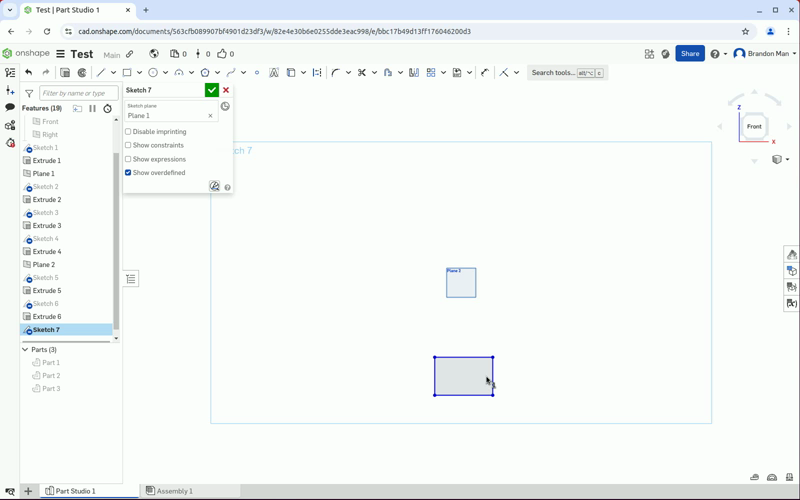
mouse_move(73, 352)
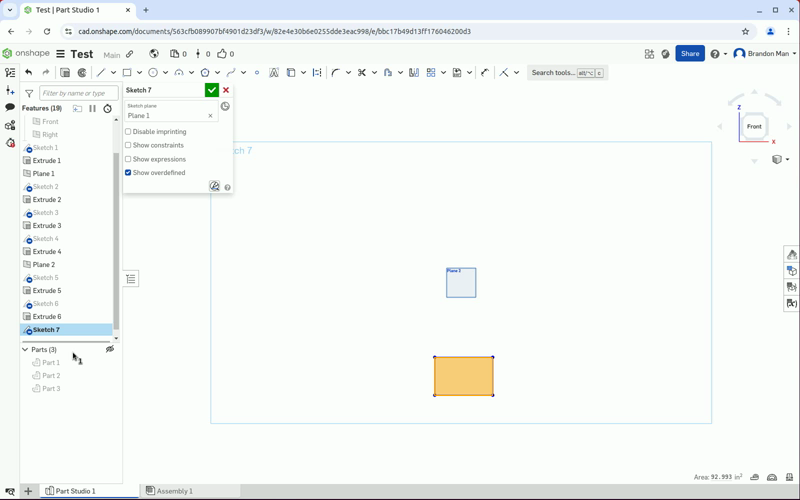
key(shift+y)
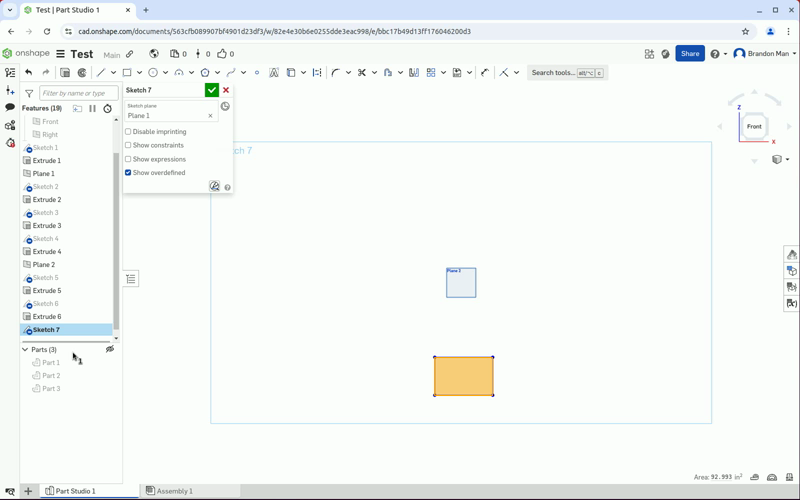
key(shift+e)
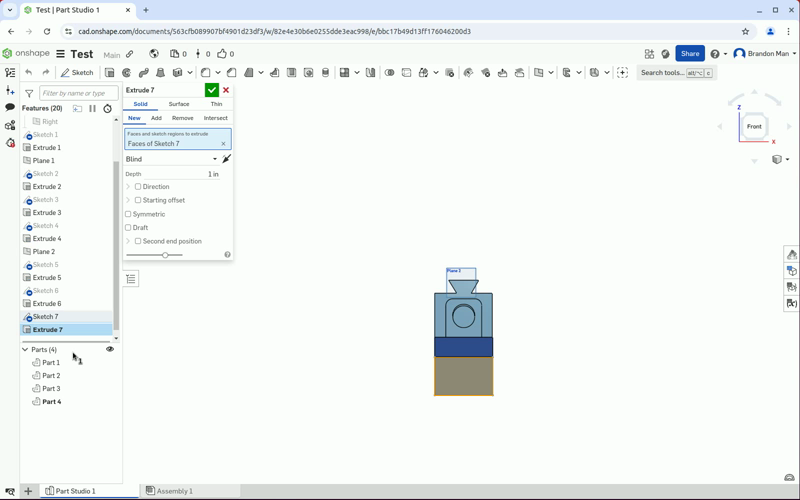
mouse_move(143, 106)
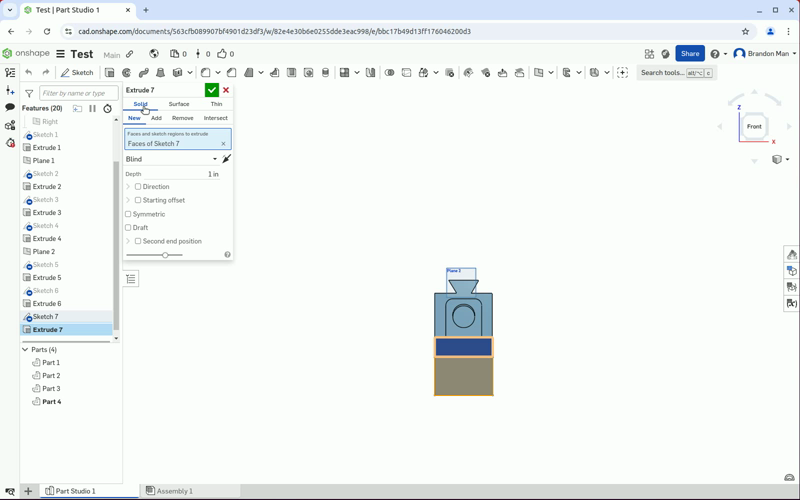
click(143, 106)
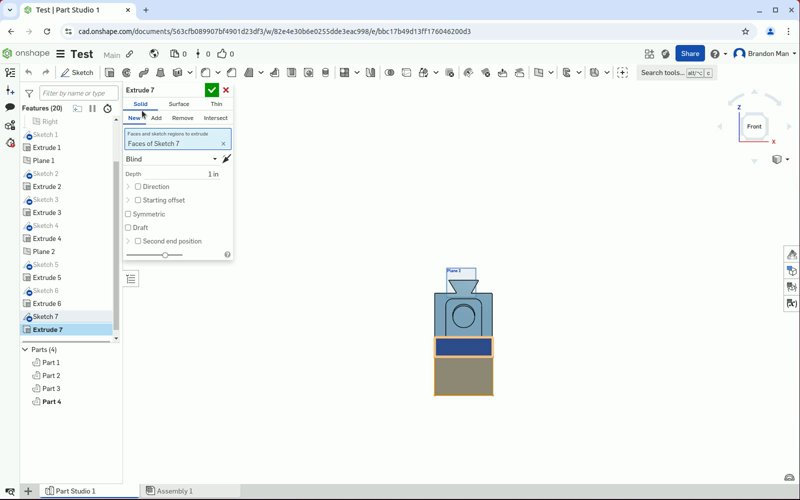
mouse_move(137, 120)
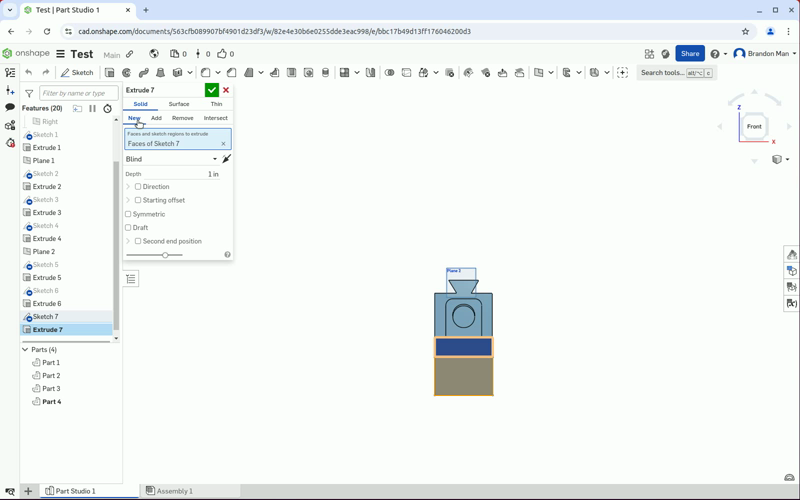
click(137, 120)
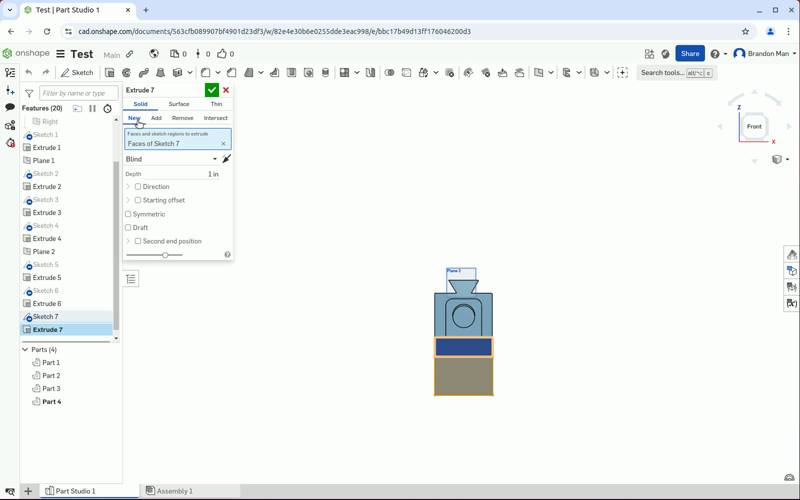
key(tab, 4)
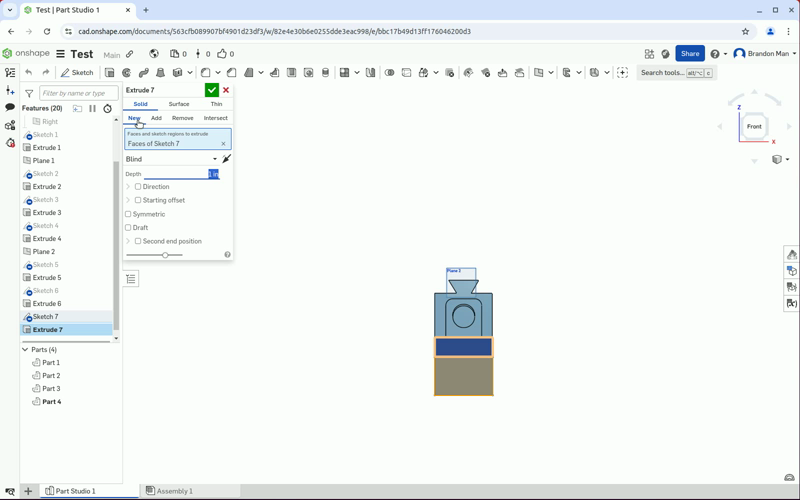
text(2.648)
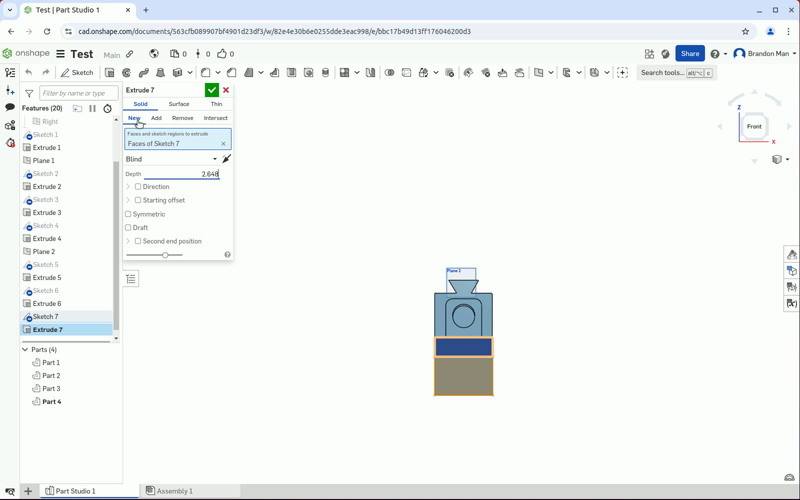
key(enter)
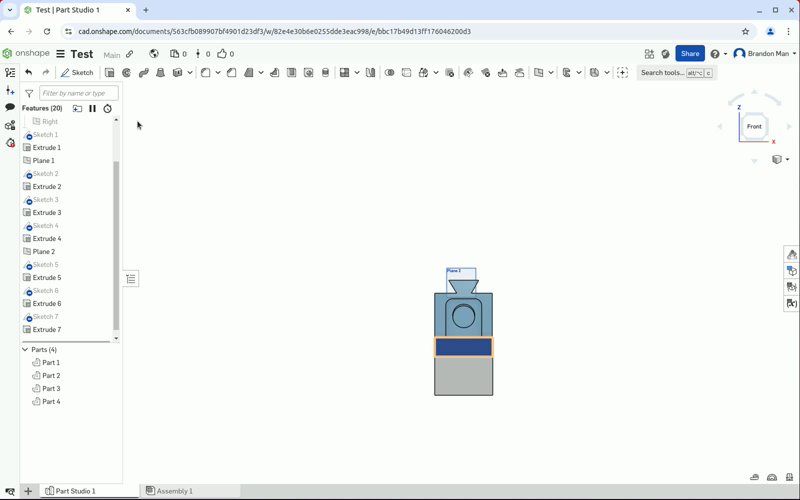
key(shift+h)
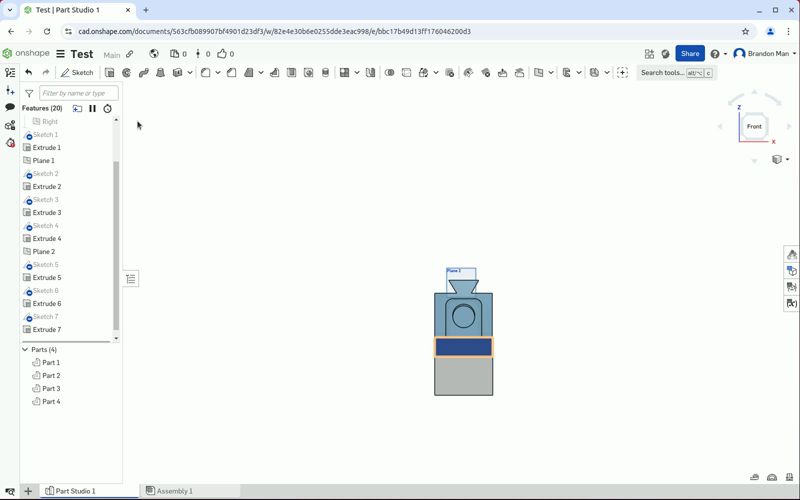
key(shift+h)
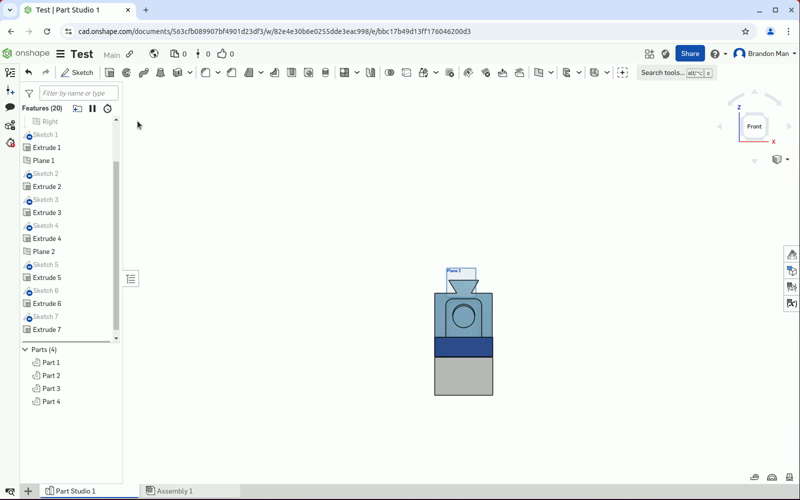
mouse_move(69, 137)
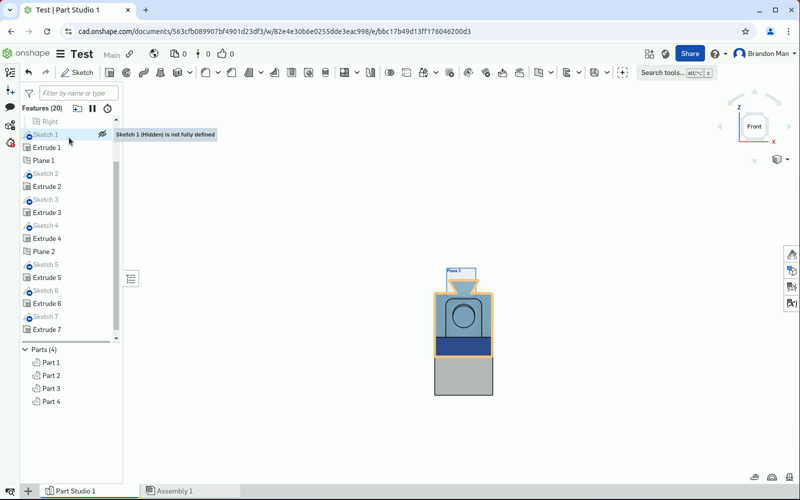
click(69, 137)
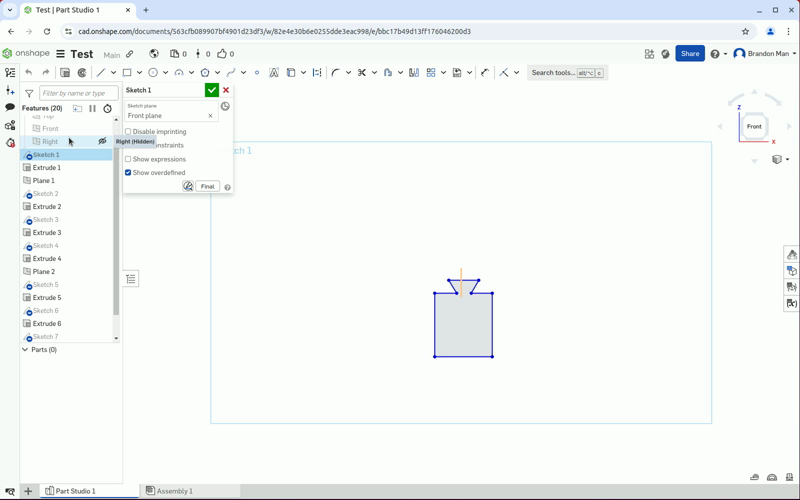
mouse_move(229, 92)
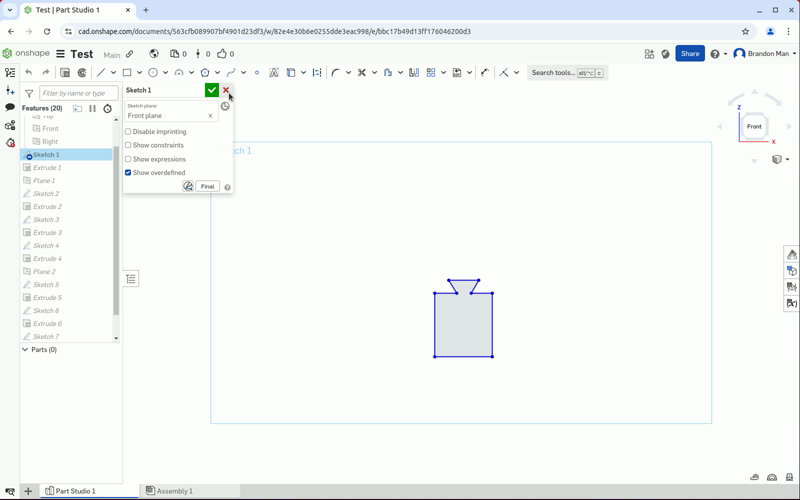
click(229, 92)
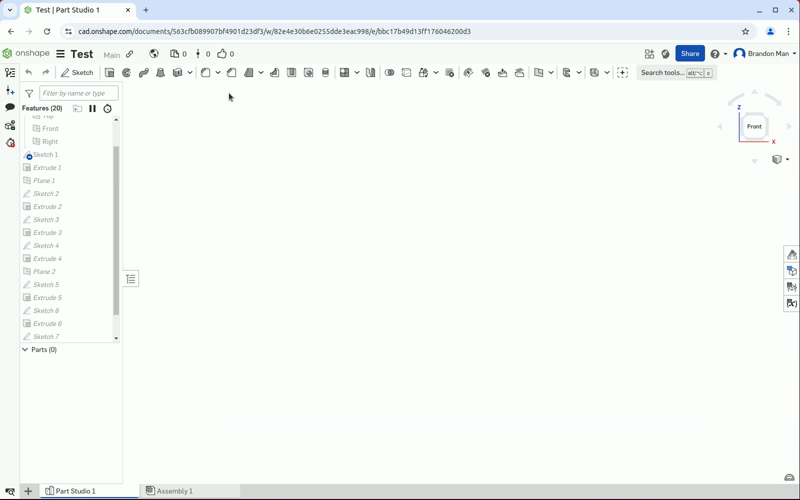
mouse_move(541, 75)
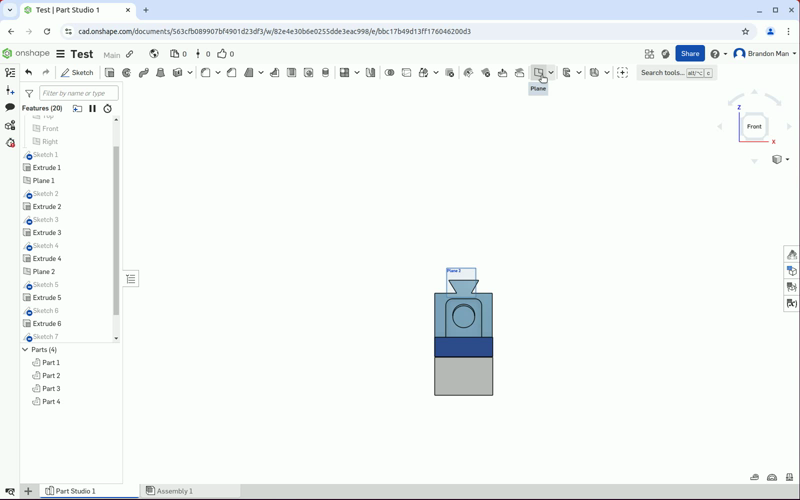
click(541, 75)
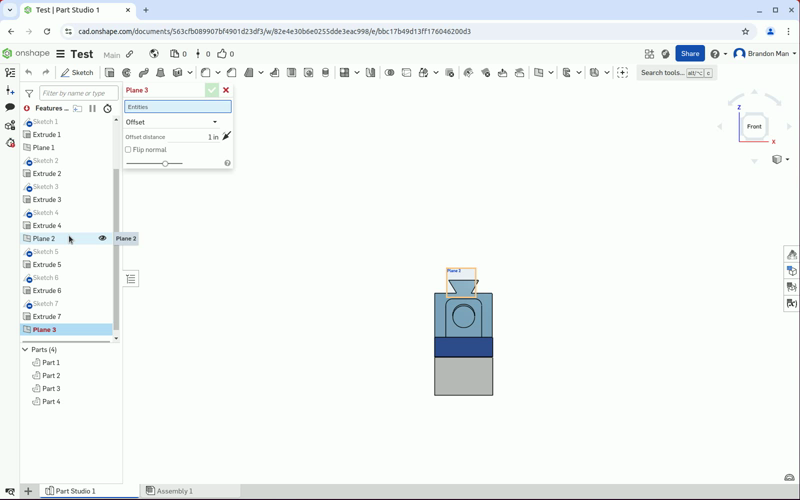
scroll(3)
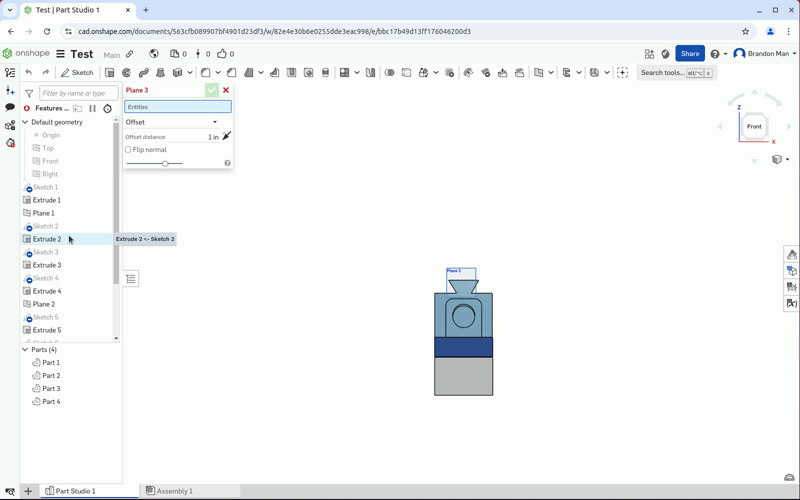
mouse_move(69, 163)
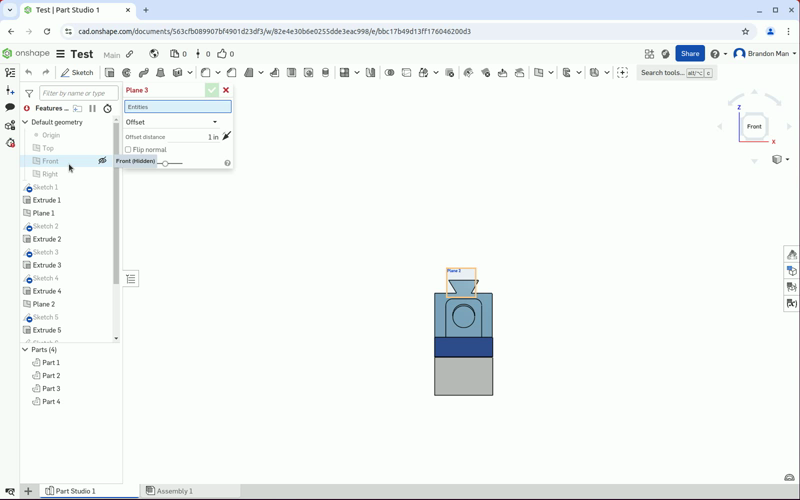
click(69, 163)
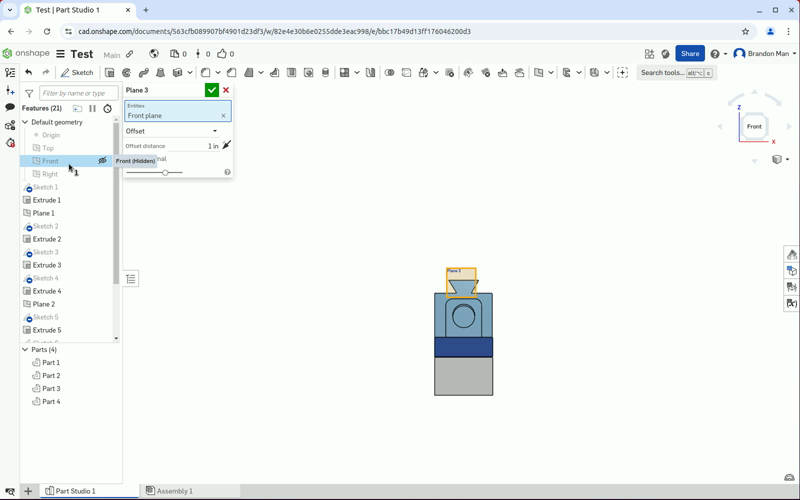
key(tab, 2)
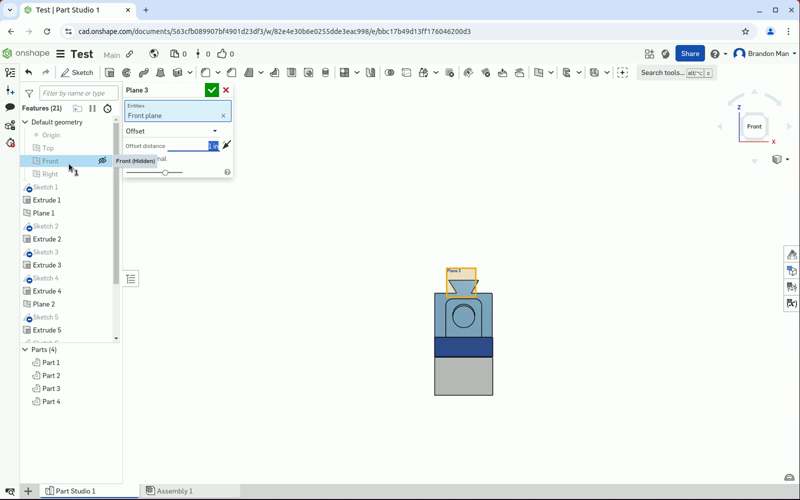
text(9.151)
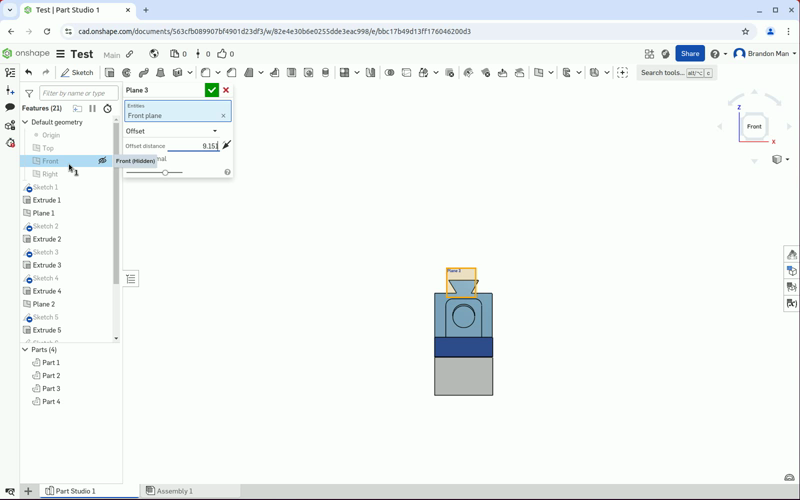
key(enter, 2)
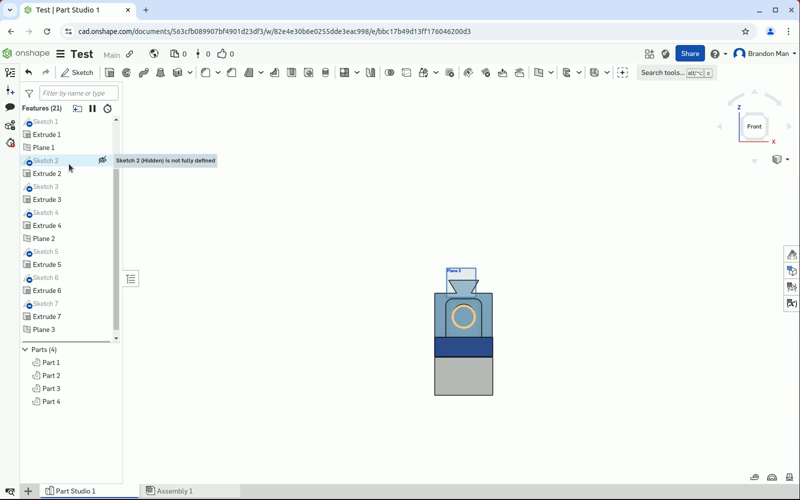
key(shift+s)
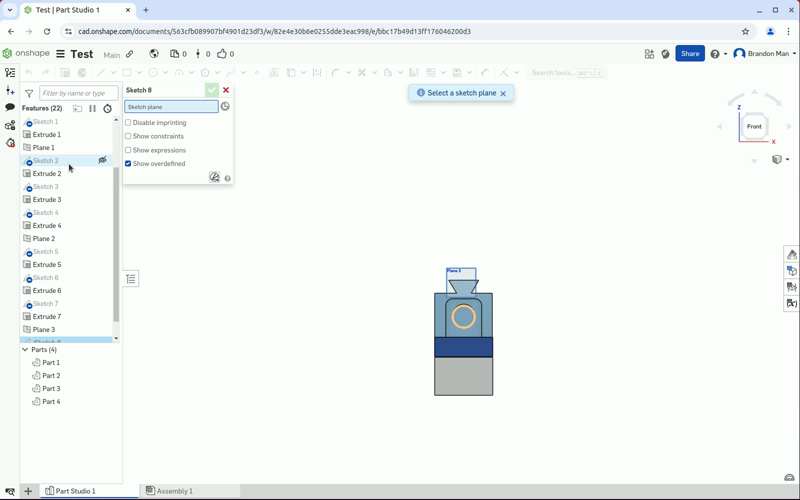
mouse_move(69, 319)
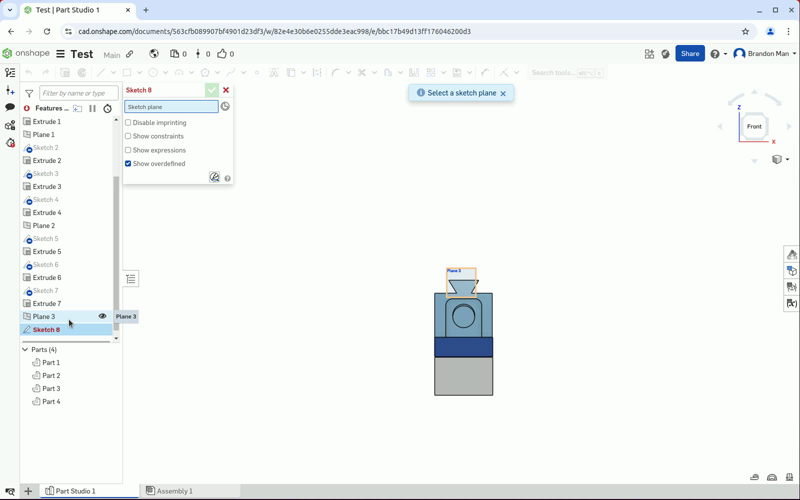
click(69, 319)
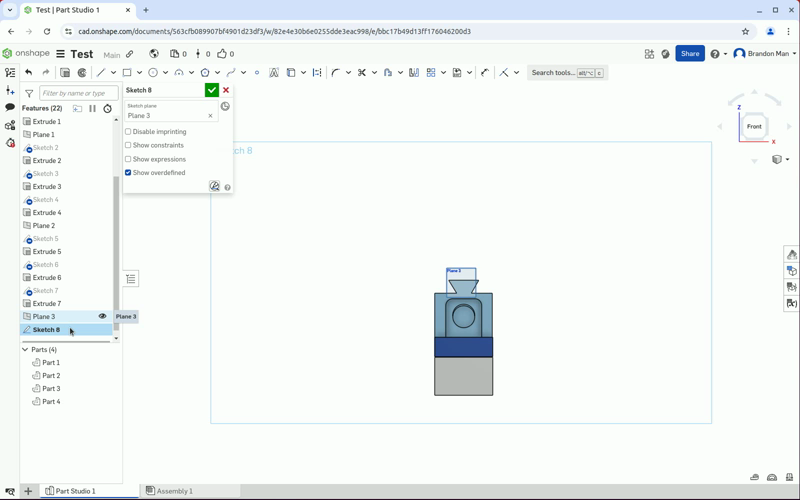
mouse_move(73, 352)
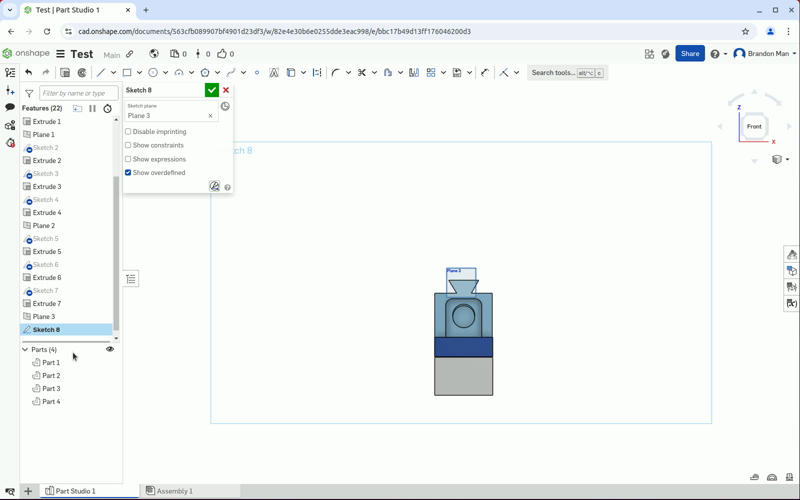
key(y)
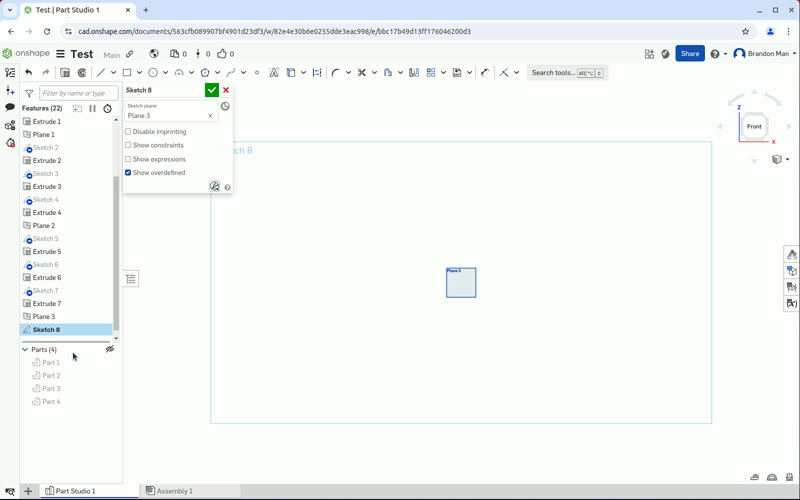
key(a)
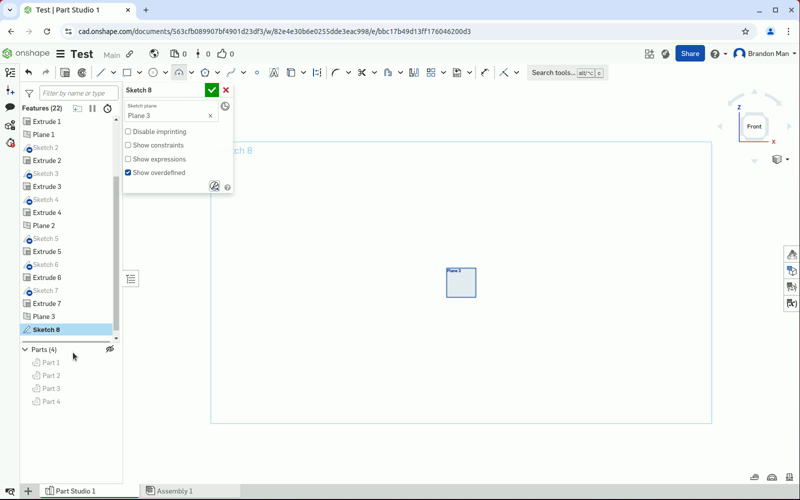
key_down(shift)
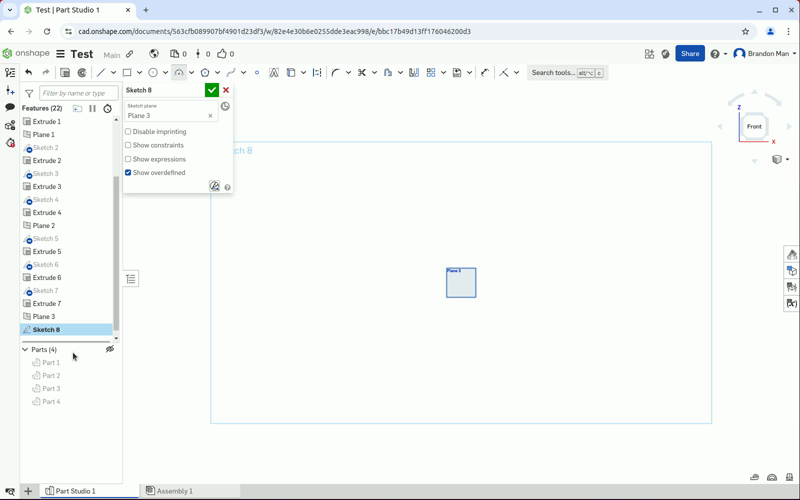
mouse_move(445, 380)
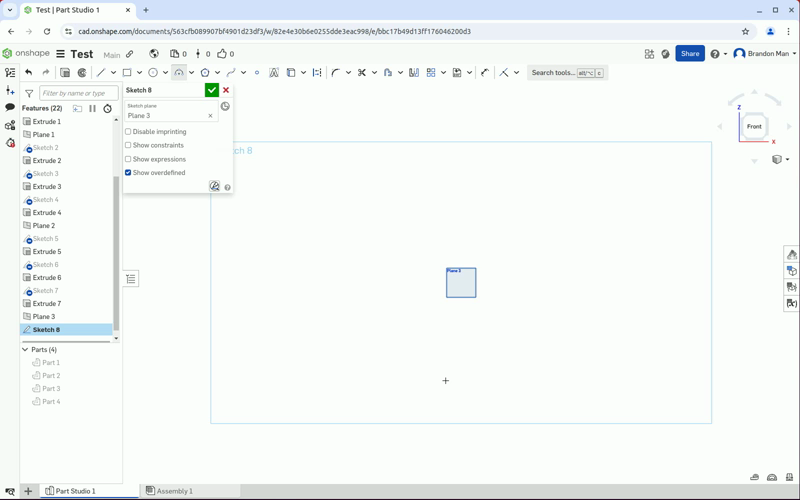
click(445, 380)
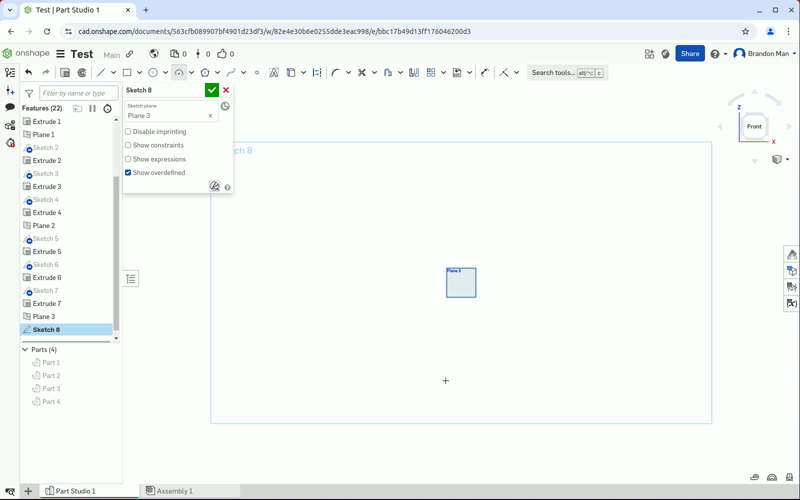
key_up(shift)
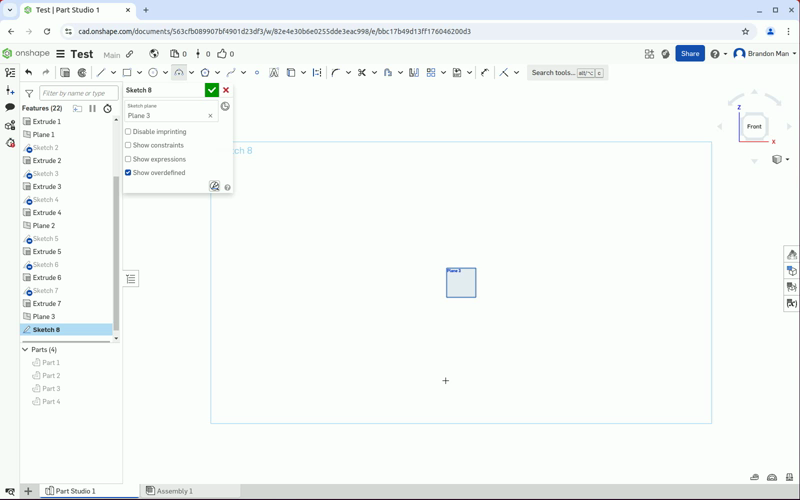
key_down(shift)
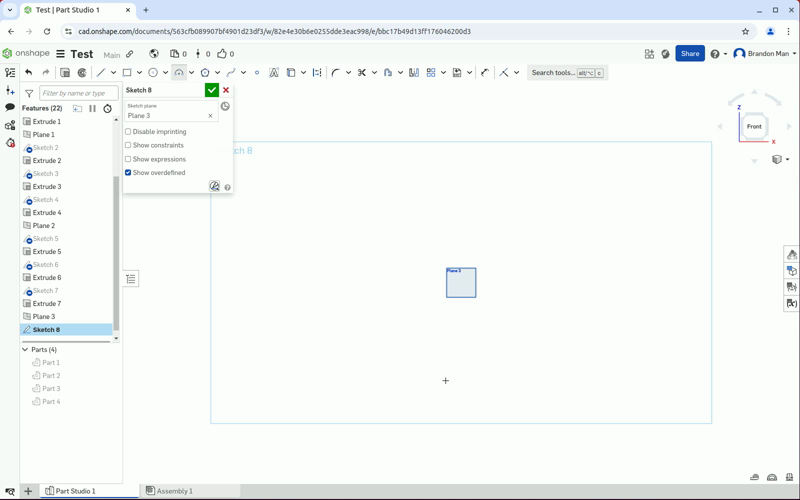
mouse_move(451, 386)
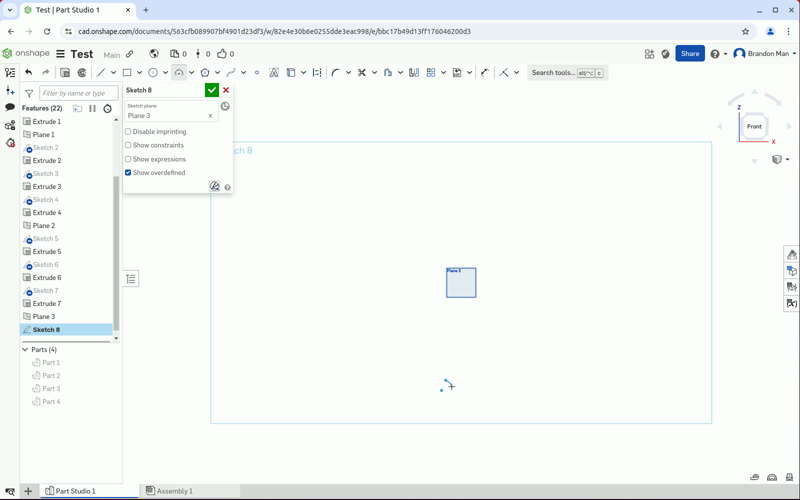
click(451, 386)
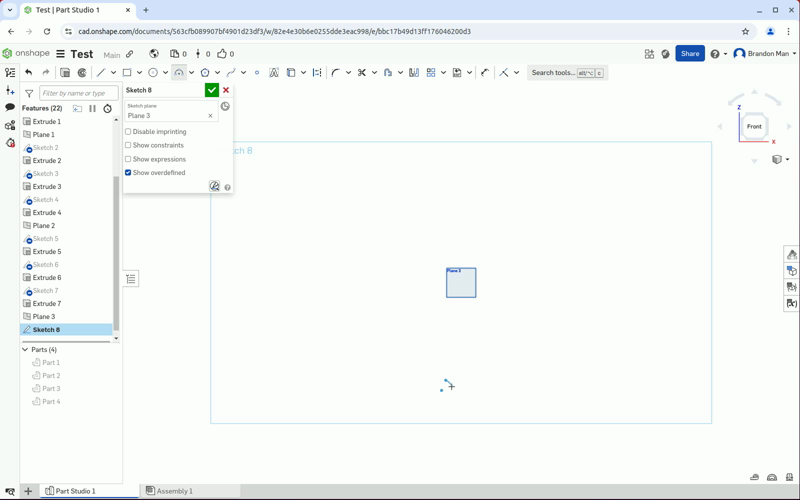
mouse_move(447, 384)
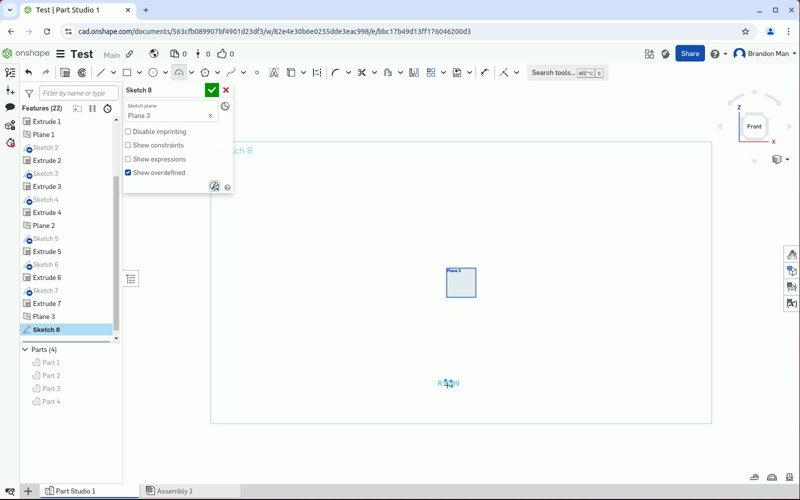
click(447, 384)
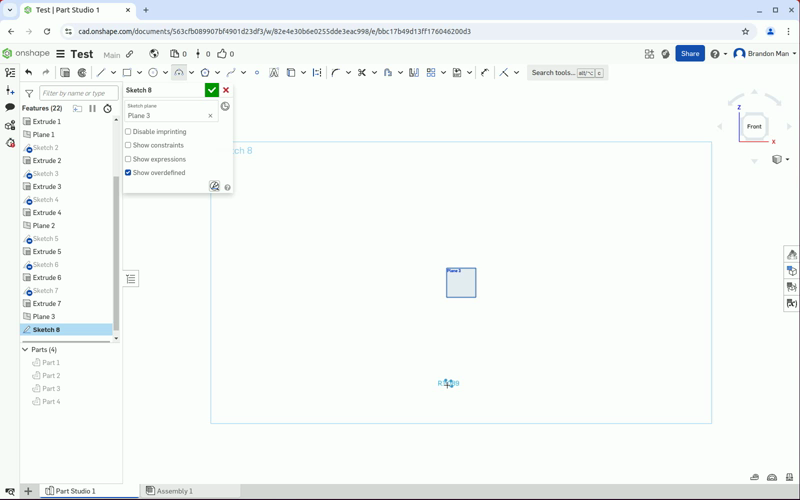
key_up(shift)
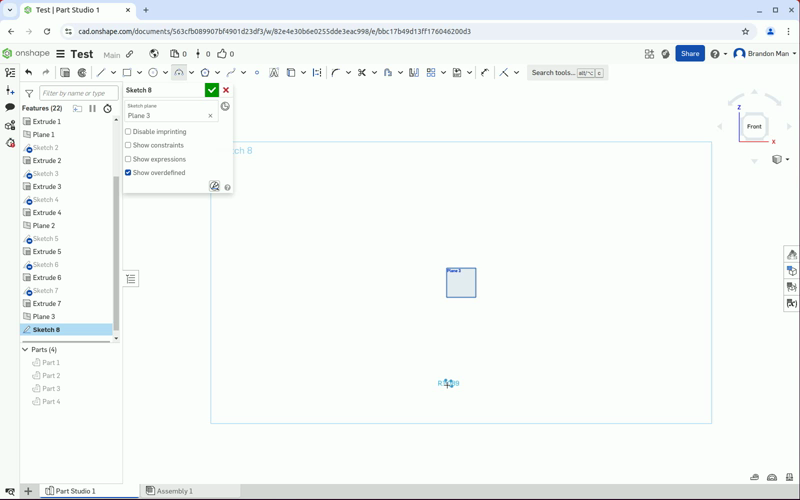
key(esc)
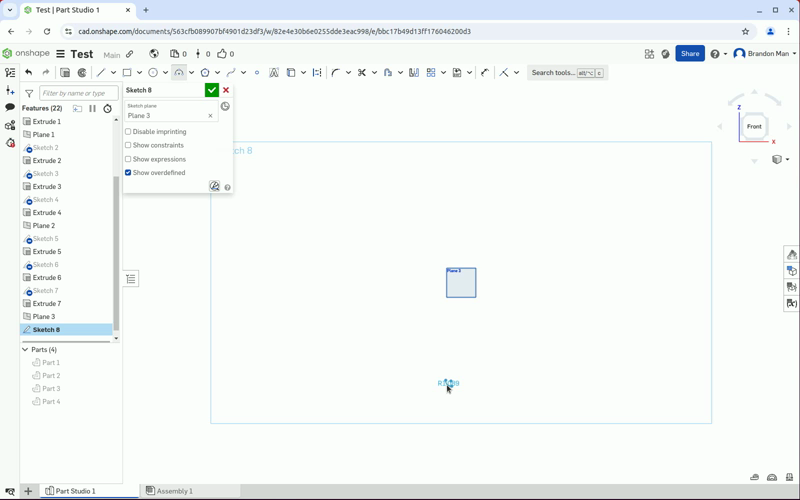
key(l)
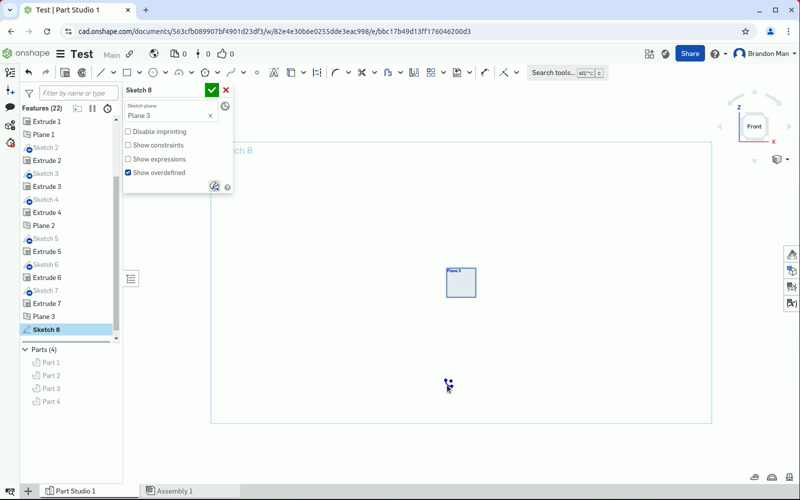
mouse_move(451, 386)
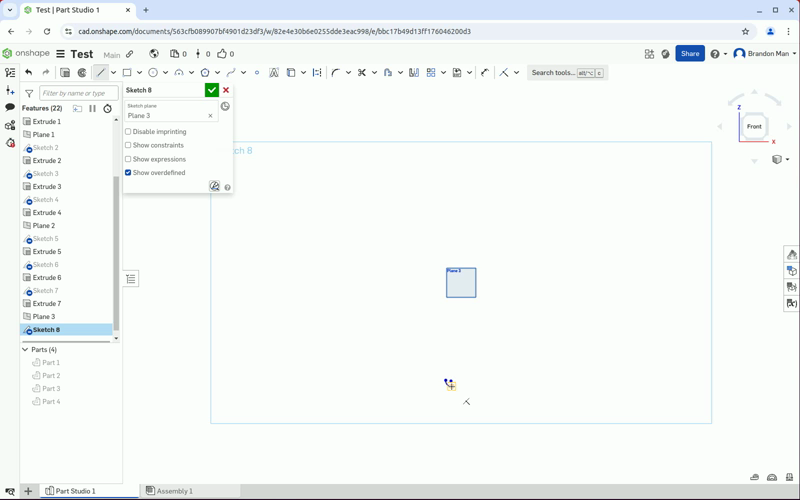
click(451, 386)
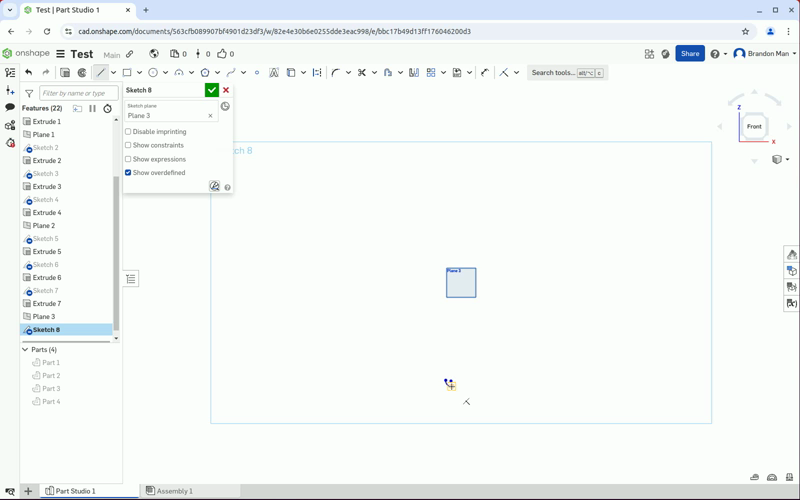
key_down(shift)
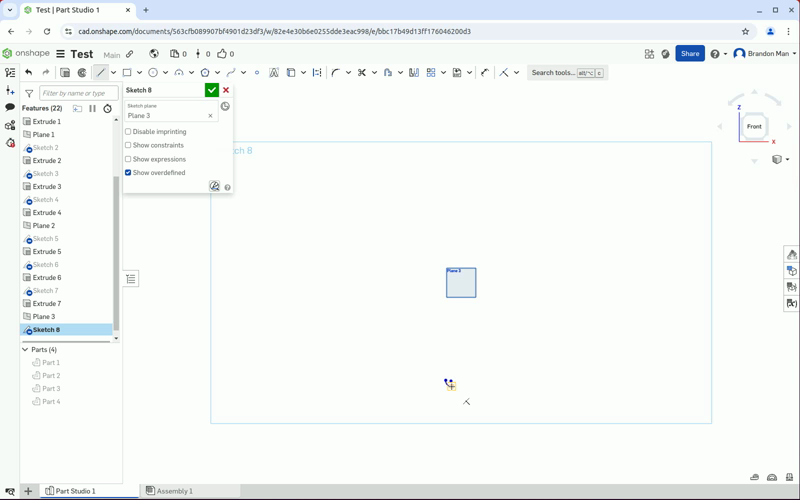
mouse_move(481, 386)
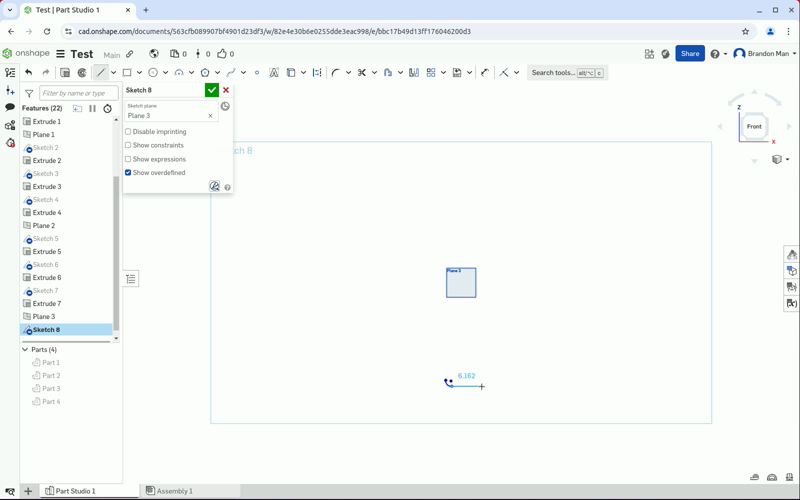
mouse_move(475, 386)
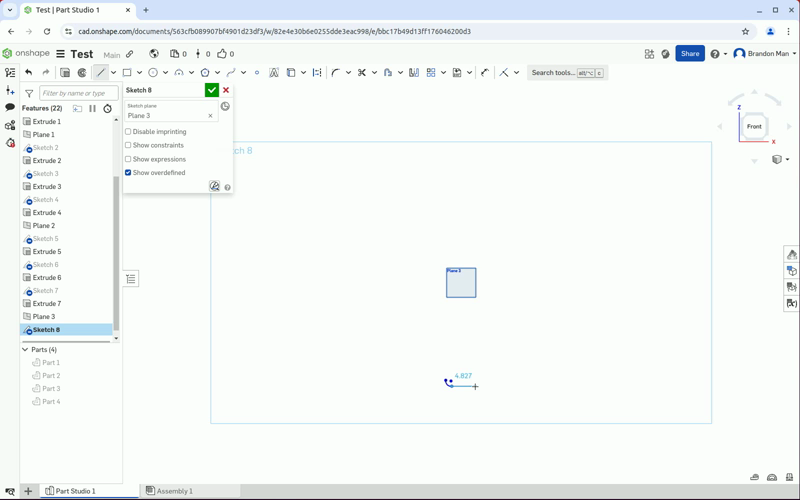
click(475, 386)
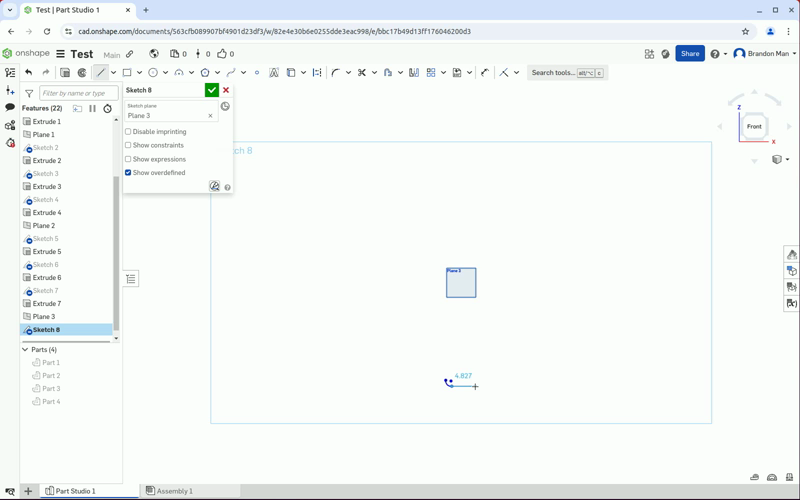
key_up(shift)
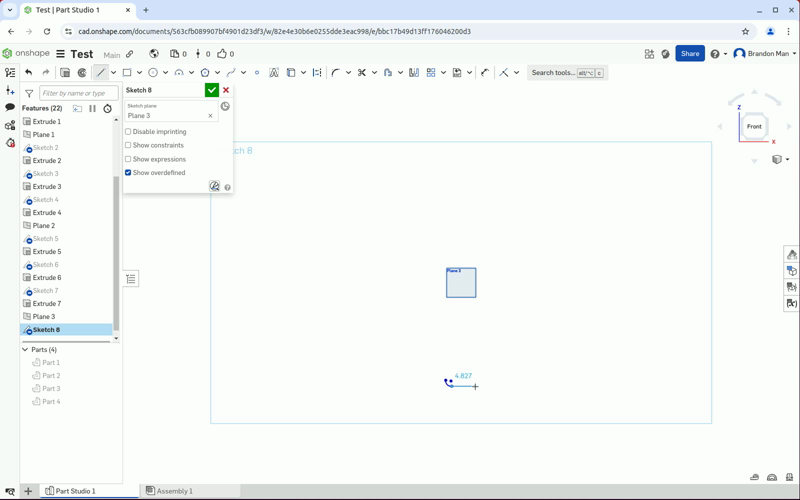
key(esc)
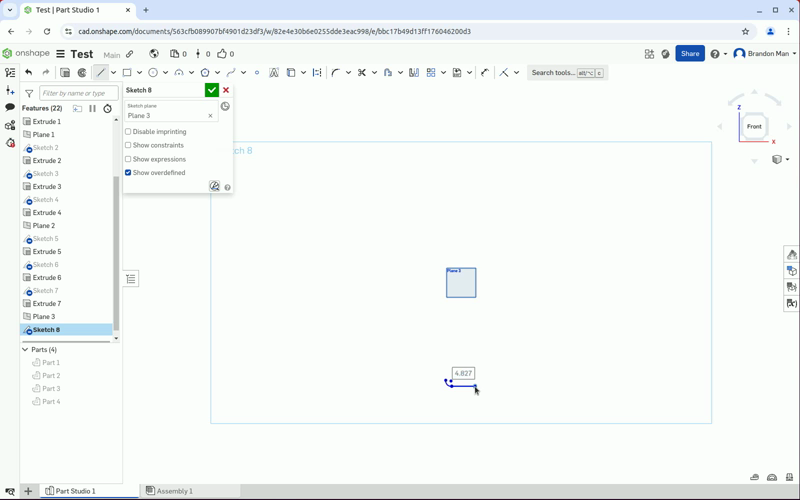
key(a)
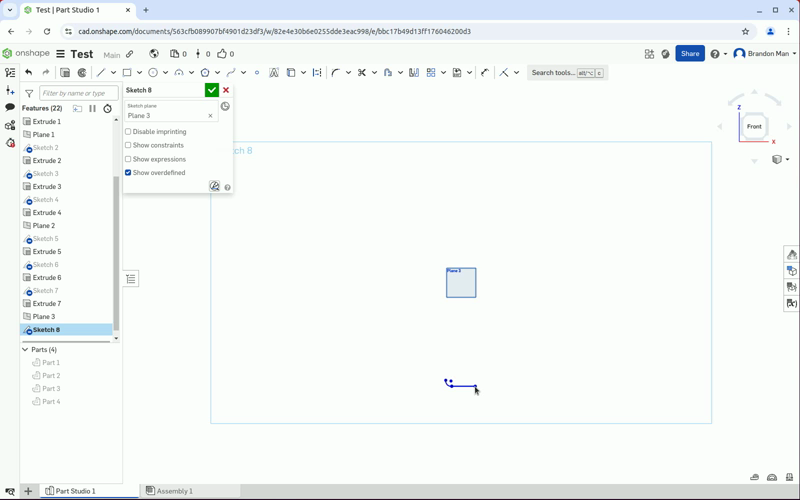
mouse_move(475, 386)
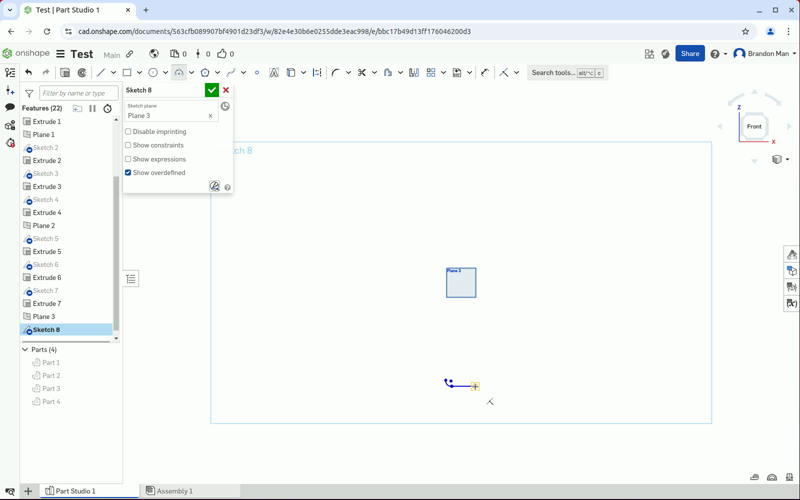
click(475, 386)
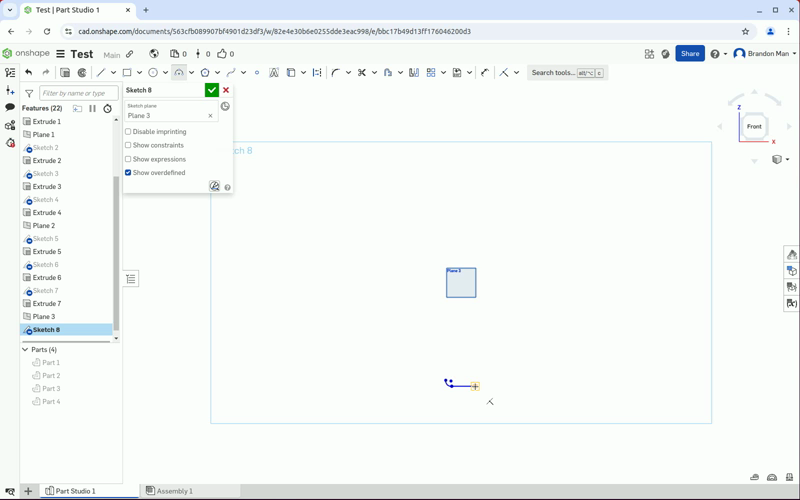
key_down(shift)
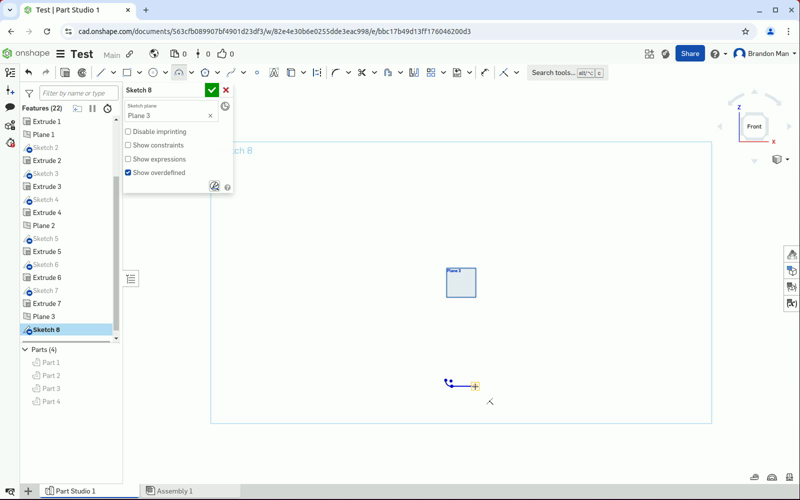
mouse_move(482, 380)
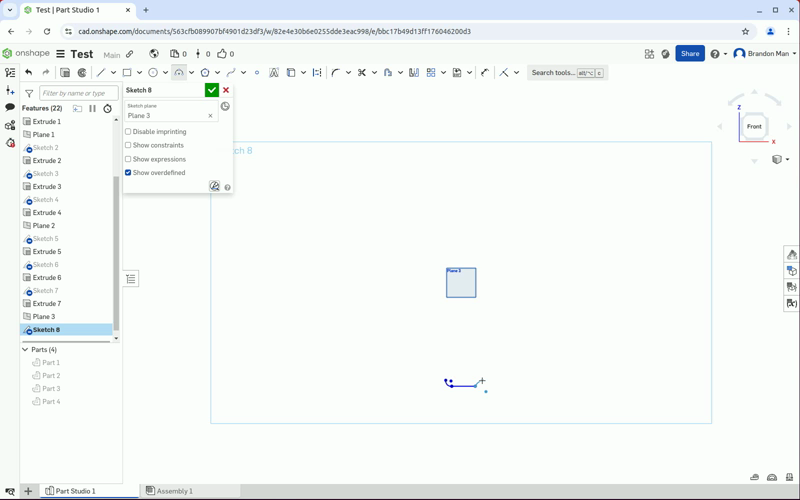
click(482, 380)
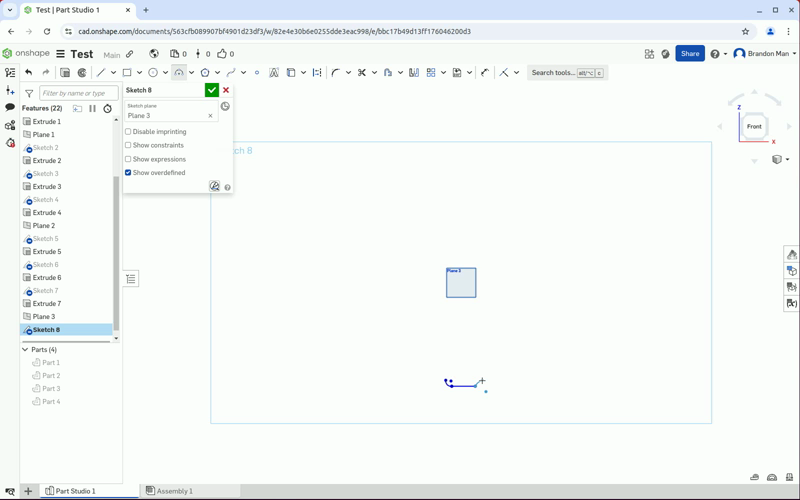
mouse_move(480, 384)
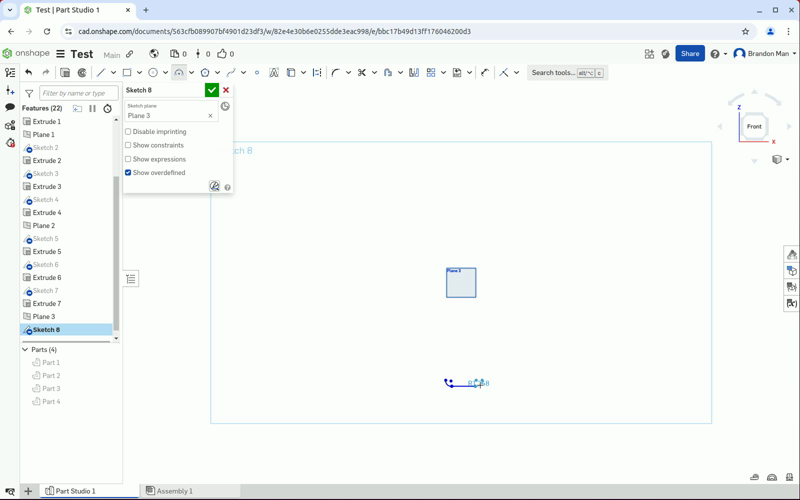
click(480, 384)
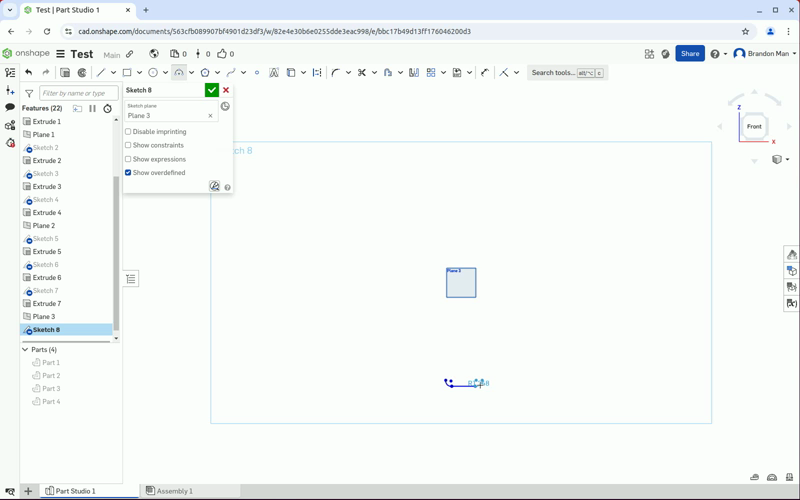
key_up(shift)
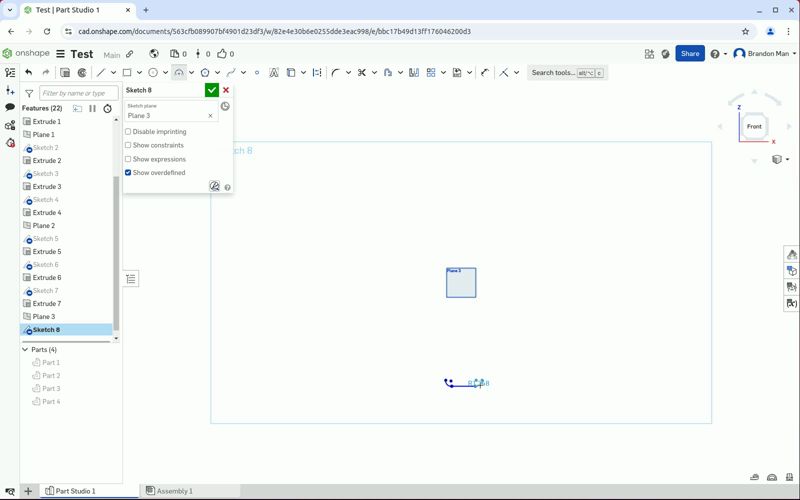
key(esc)
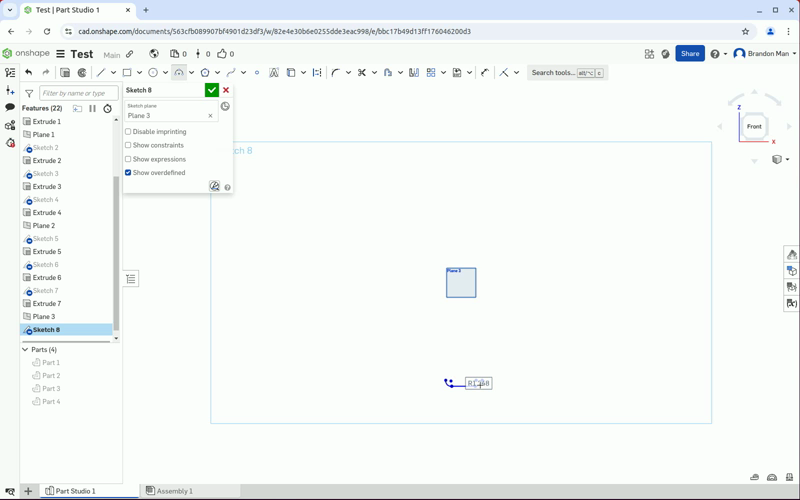
key(l)
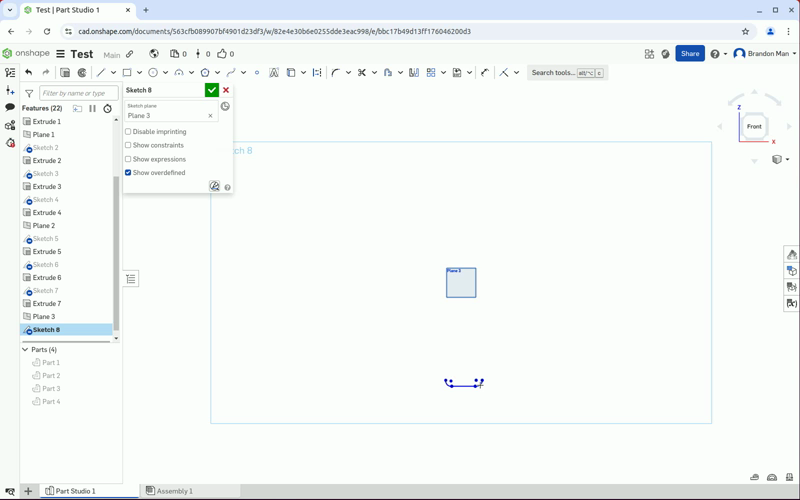
mouse_move(482, 380)
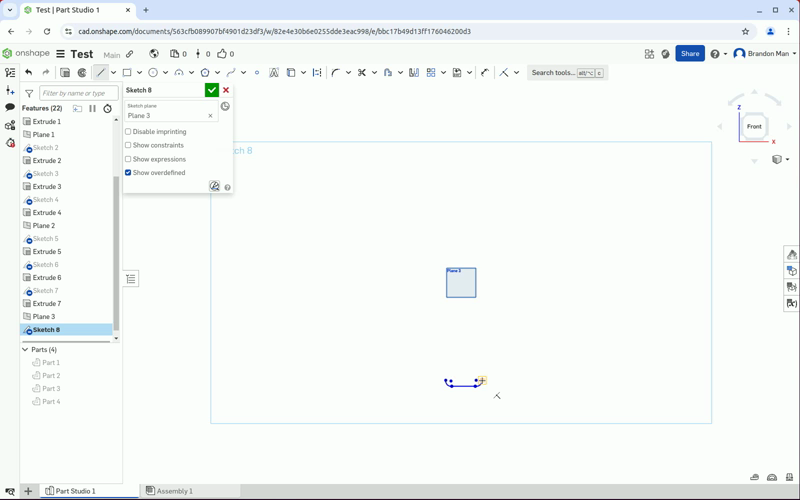
click(482, 380)
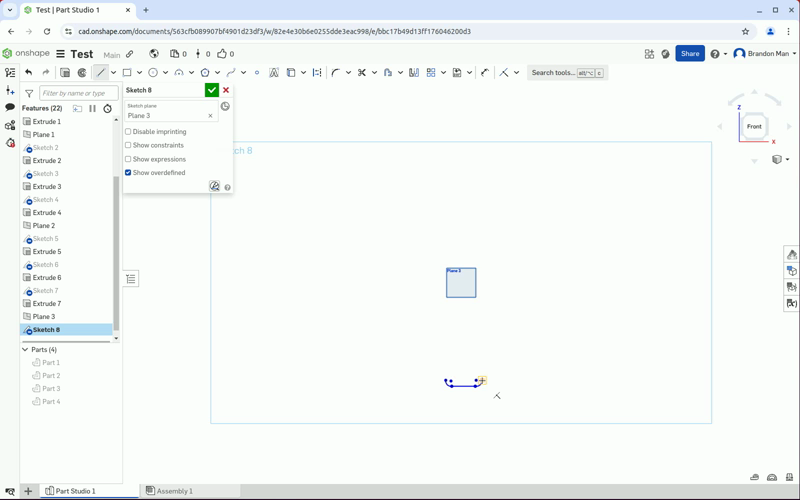
key_down(shift)
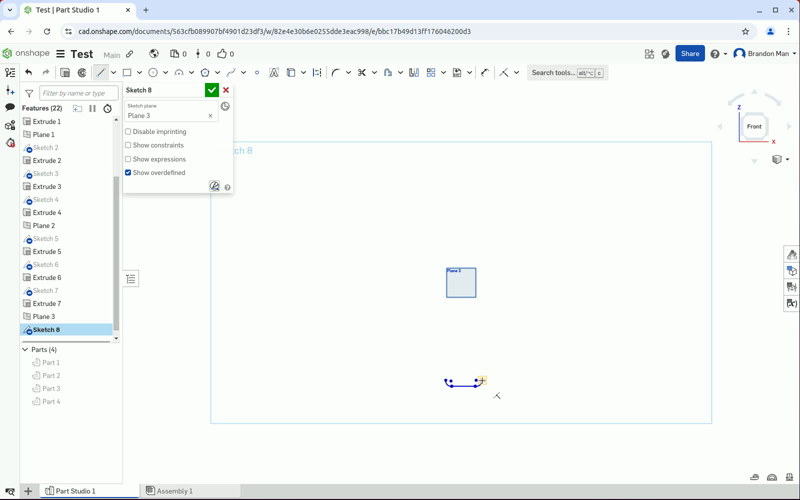
mouse_move(512, 380)
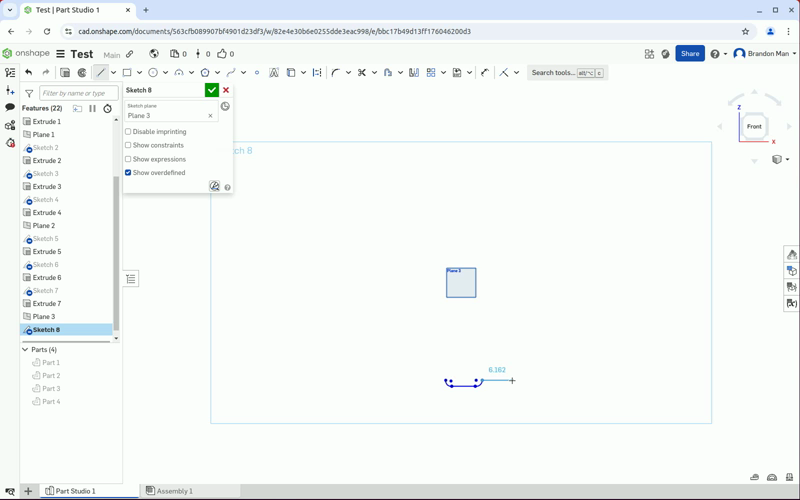
mouse_move(482, 337)
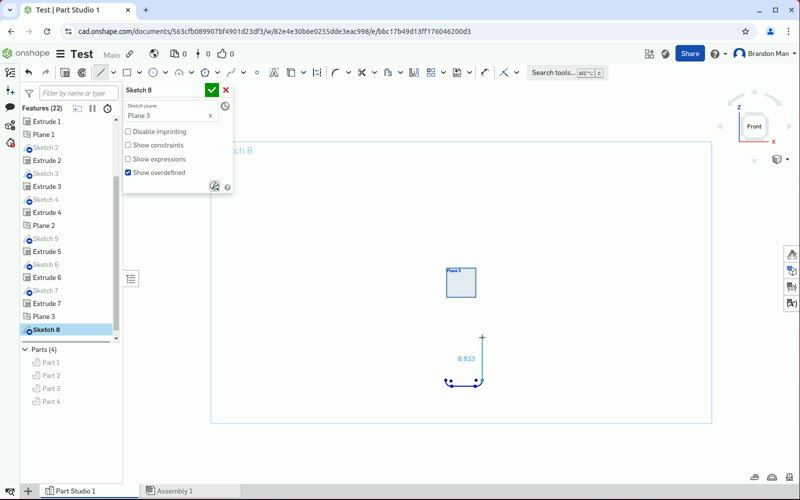
click(482, 337)
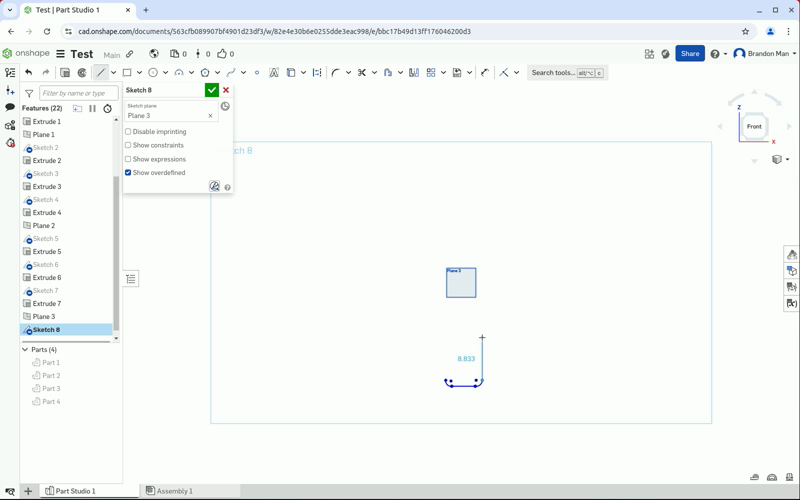
key_up(shift)
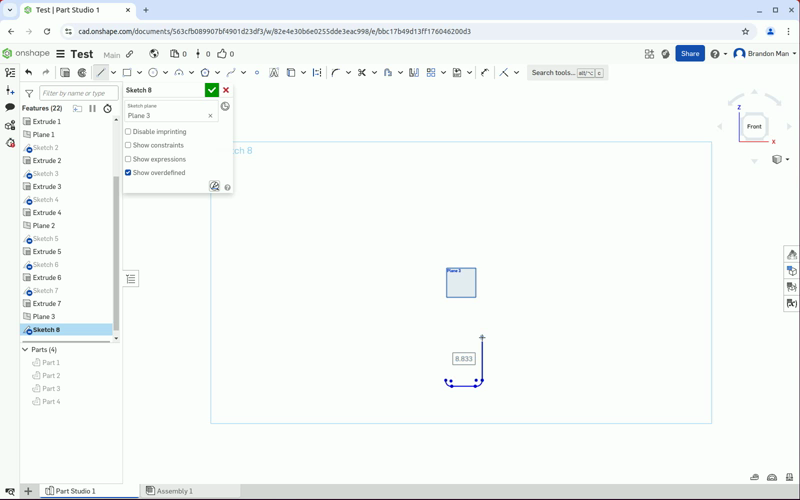
key_down(shift)
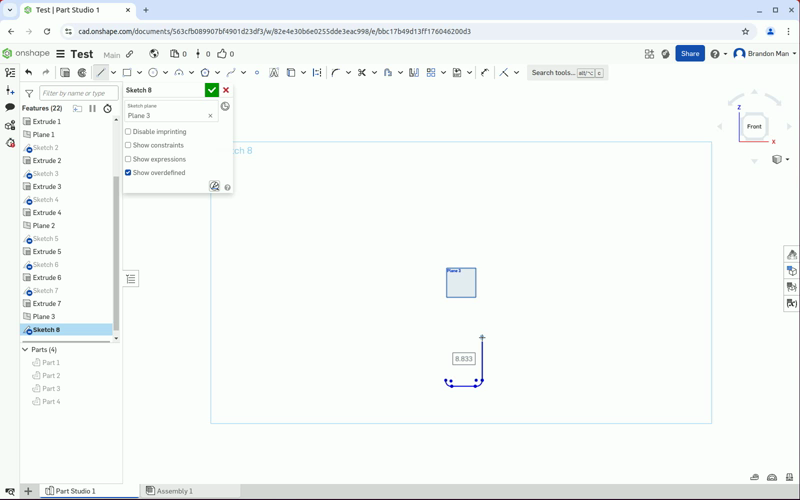
mouse_move(512, 337)
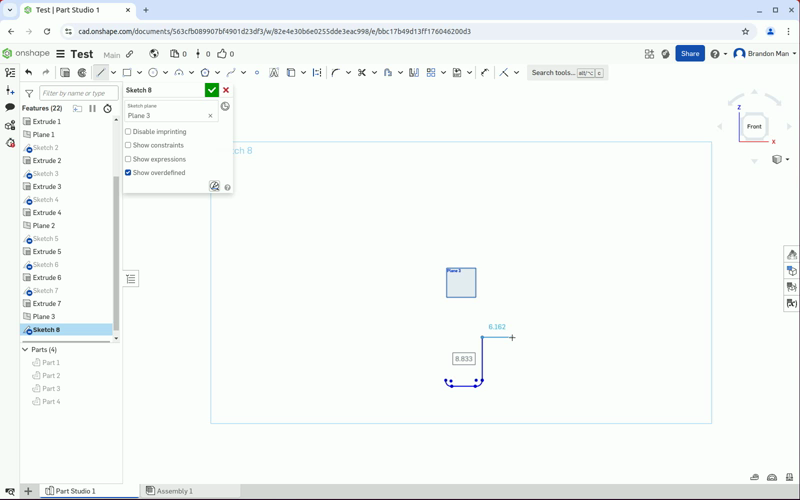
mouse_move(445, 337)
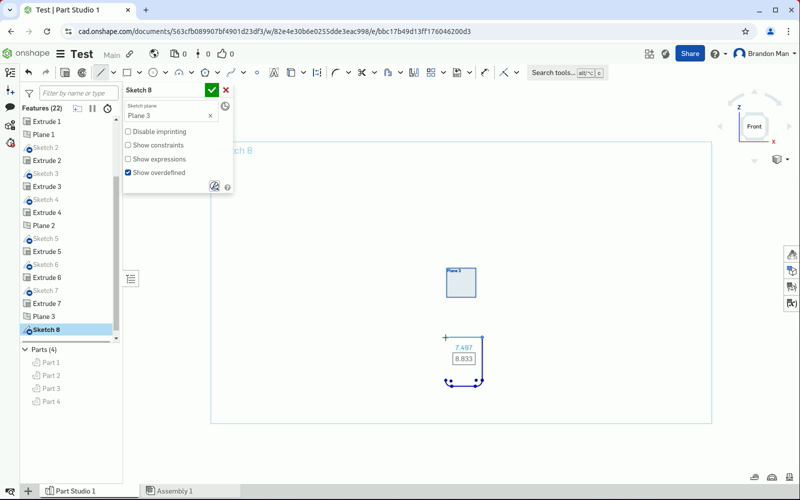
click(445, 337)
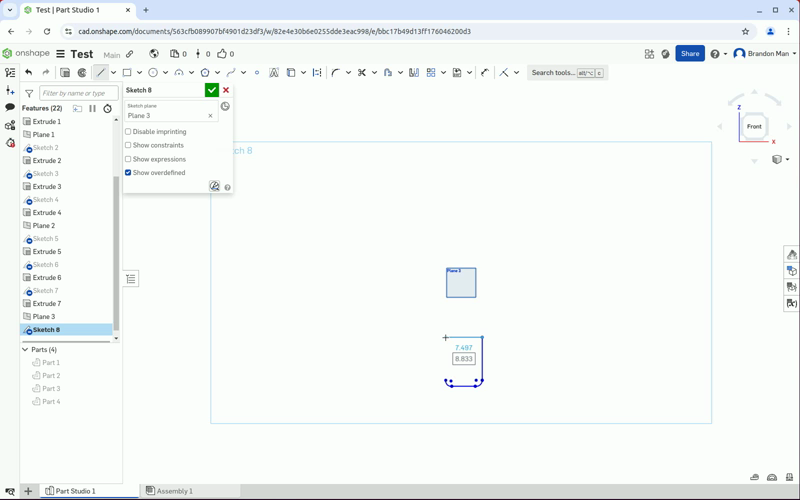
key_up(shift)
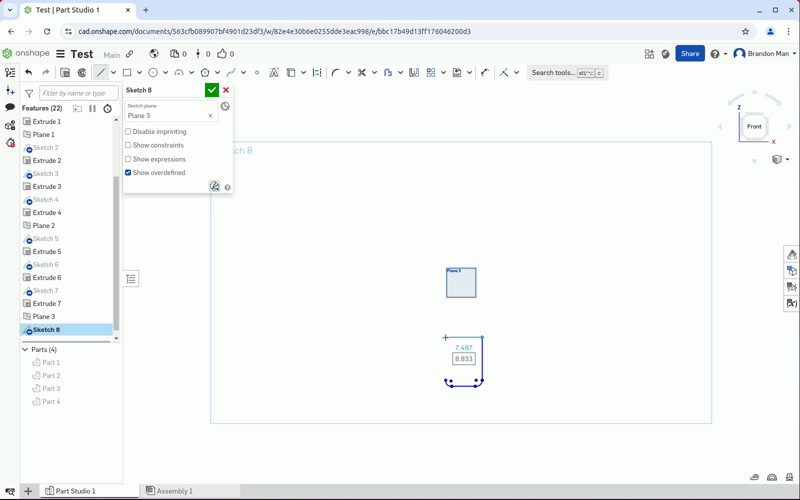
mouse_move(475, 337)
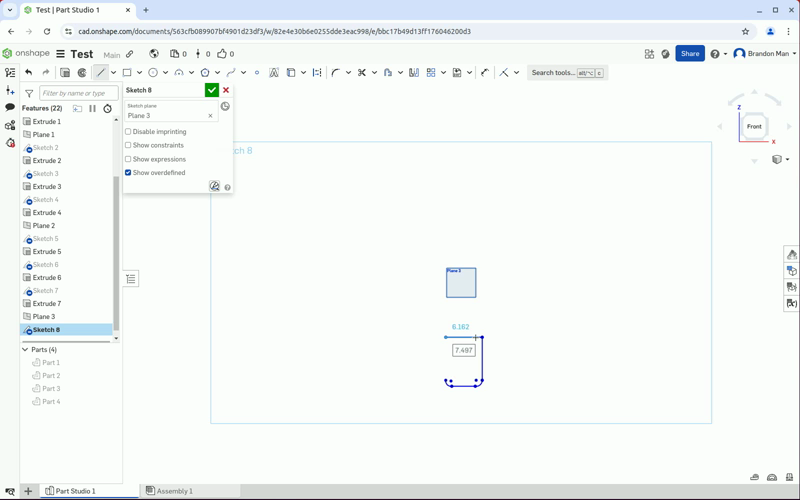
key_down(shift)
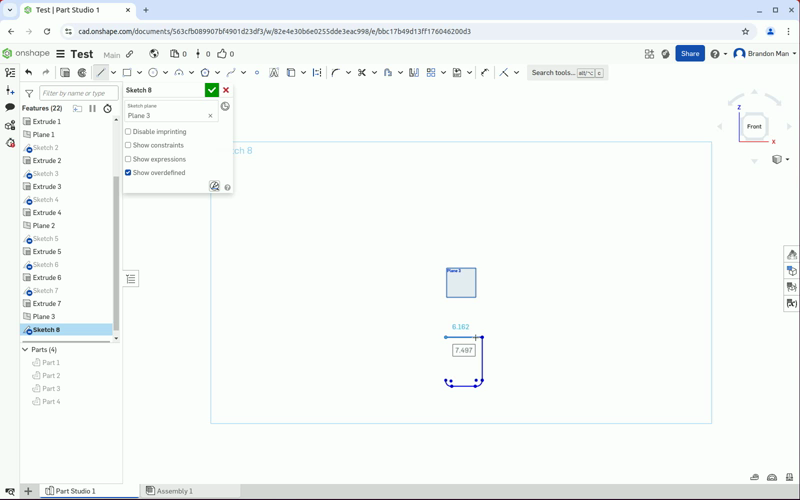
mouse_move(445, 380)
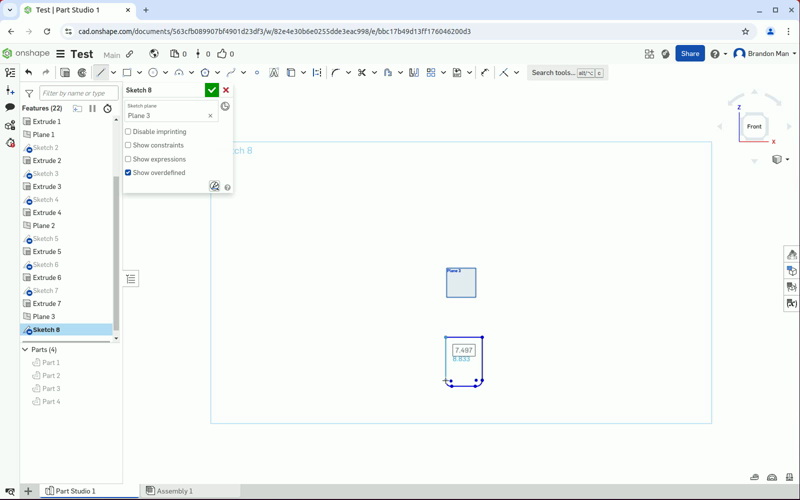
key_up(shift)
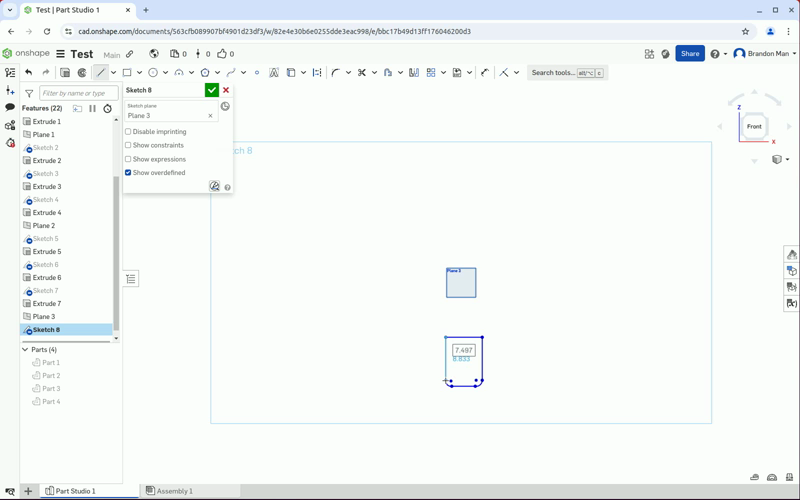
click(445, 380)
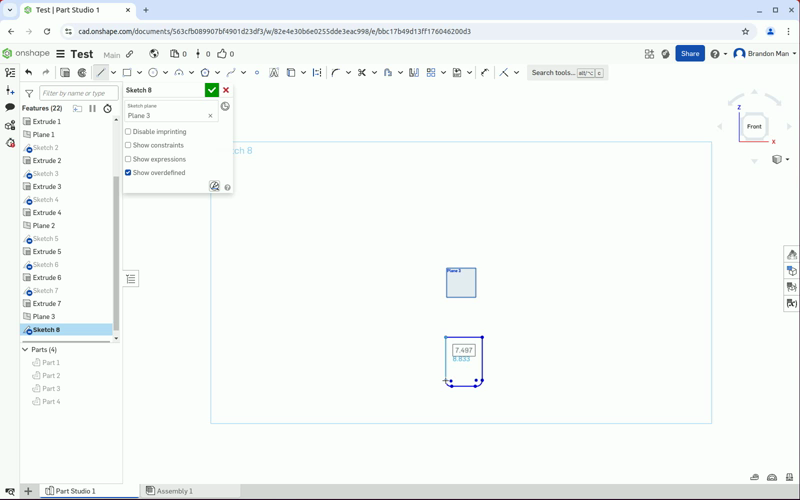
key(esc)
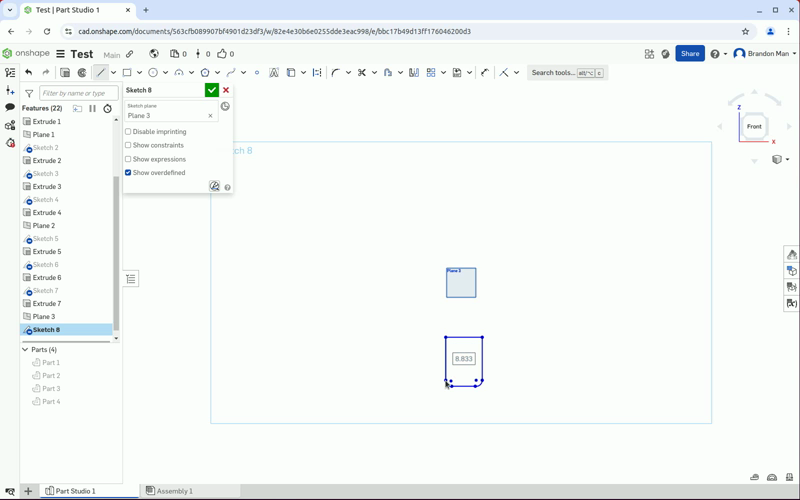
mouse_move(453, 374)
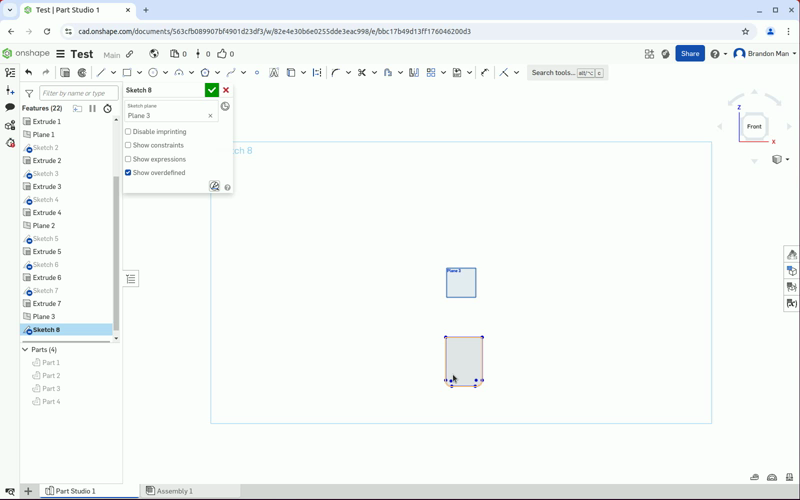
scroll(6)
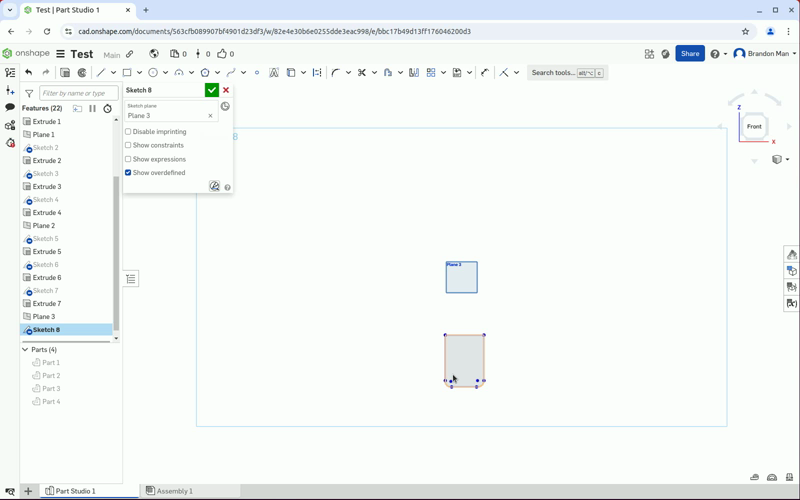
scroll(6)
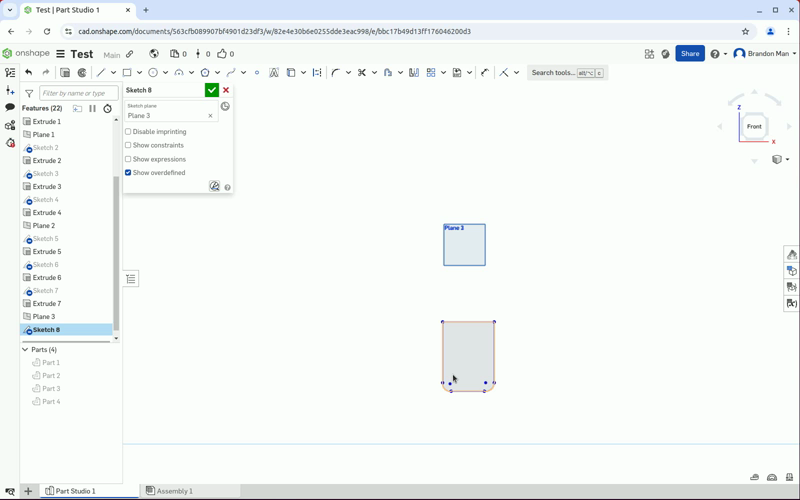
scroll(6)
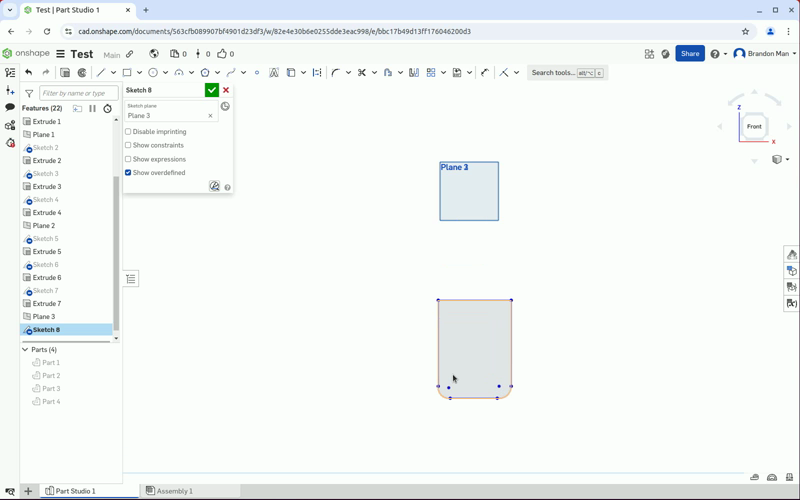
scroll(6)
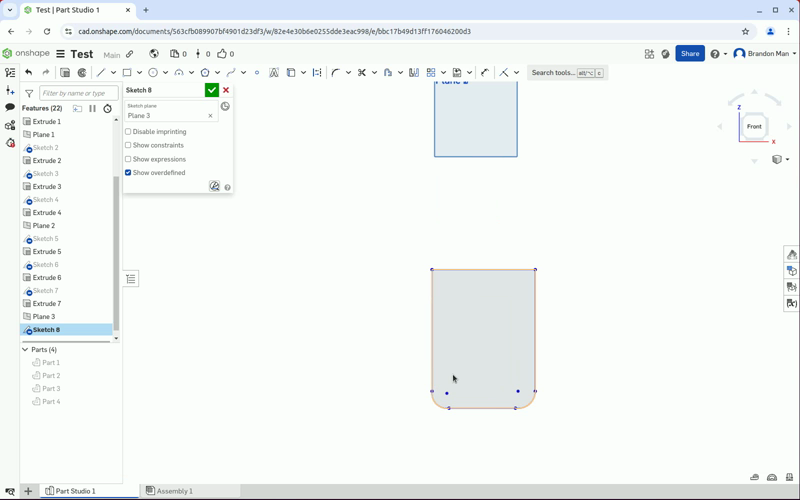
scroll(6)
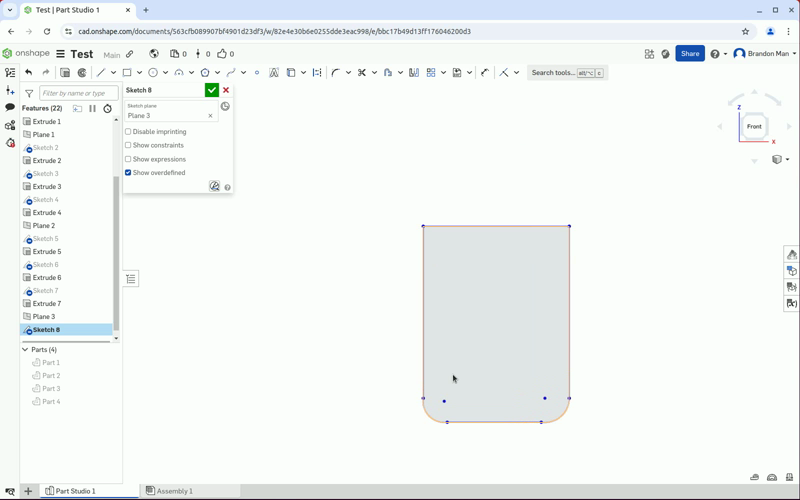
scroll(6)
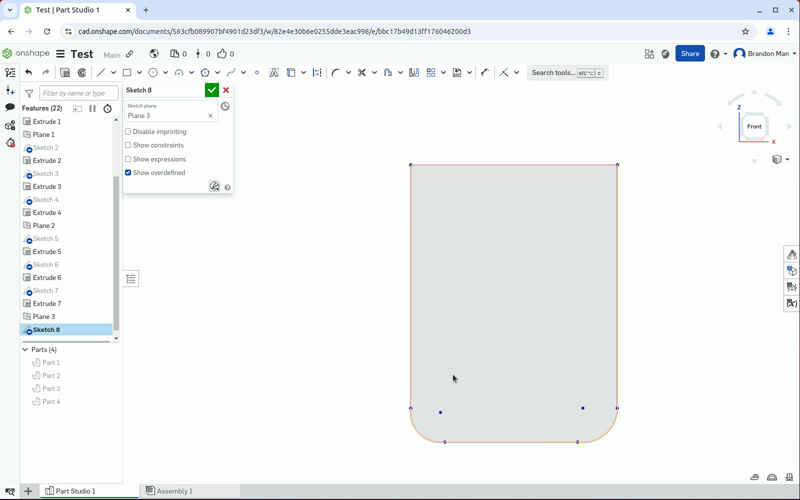
scroll(6)
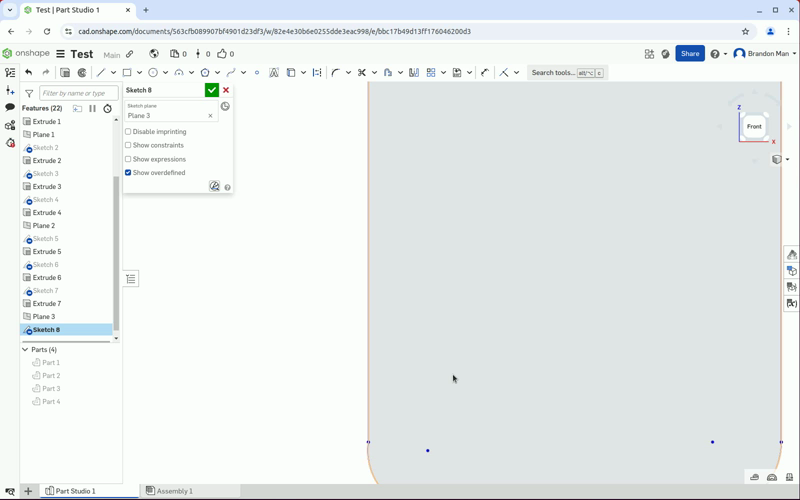
click(453, 374)
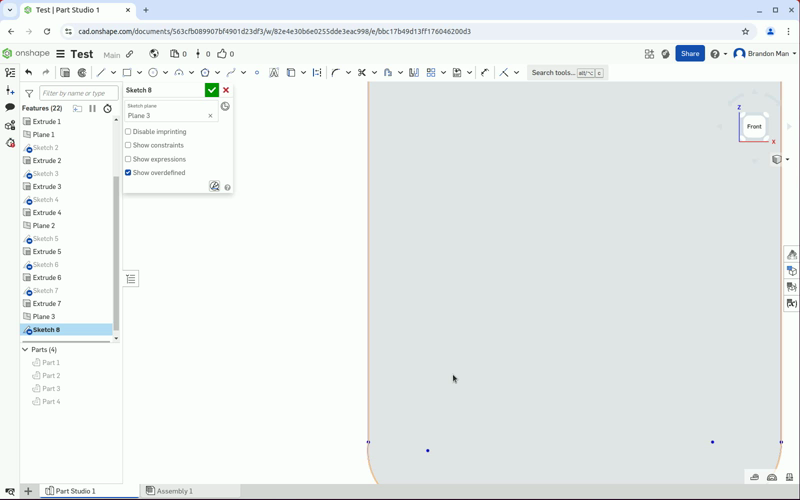
scroll(-6)
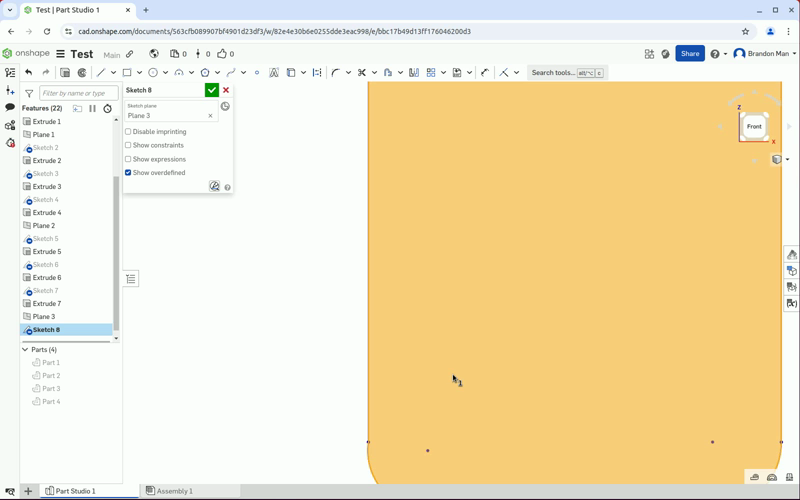
scroll(-6)
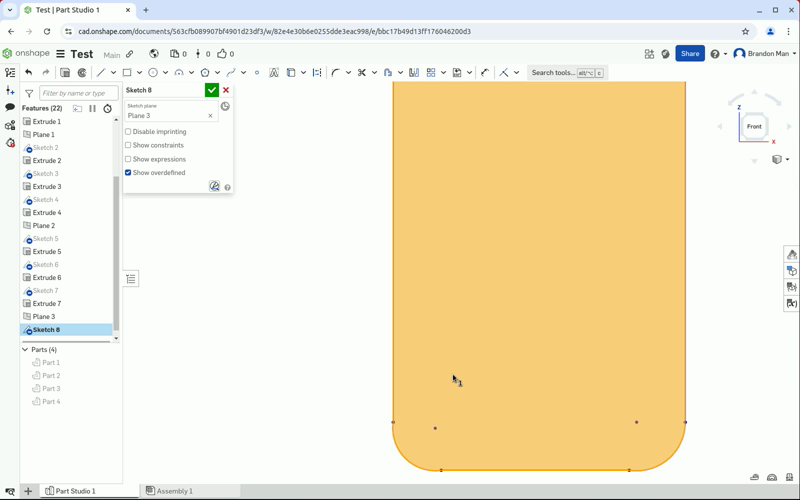
scroll(-6)
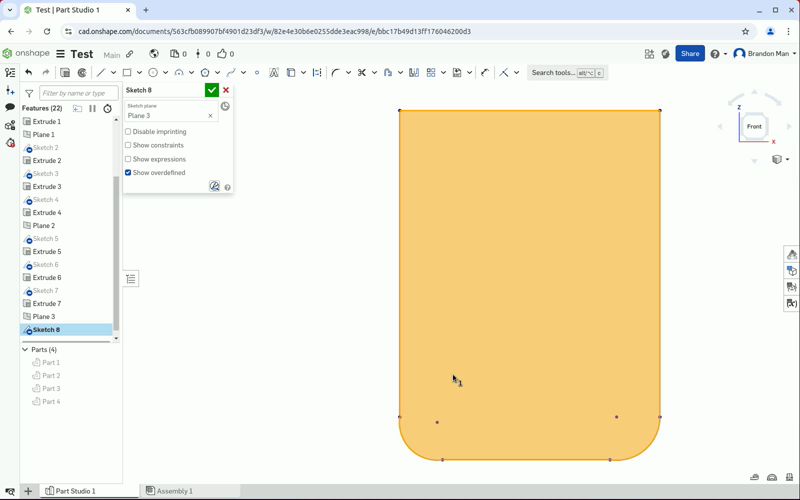
scroll(-6)
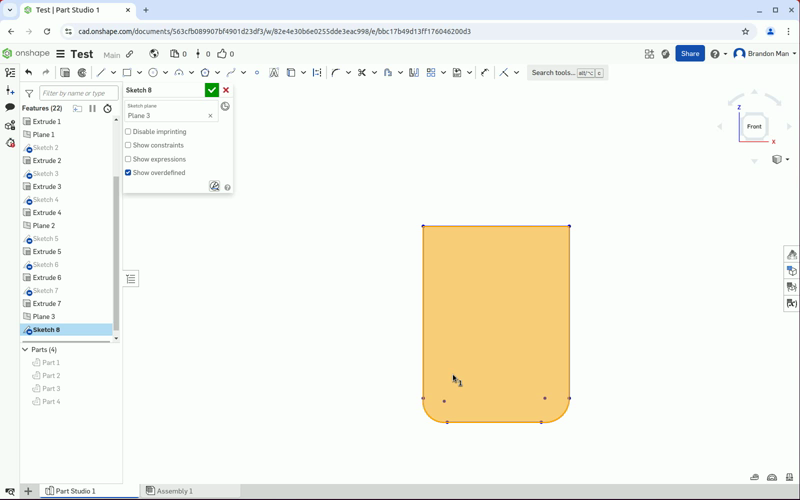
scroll(-6)
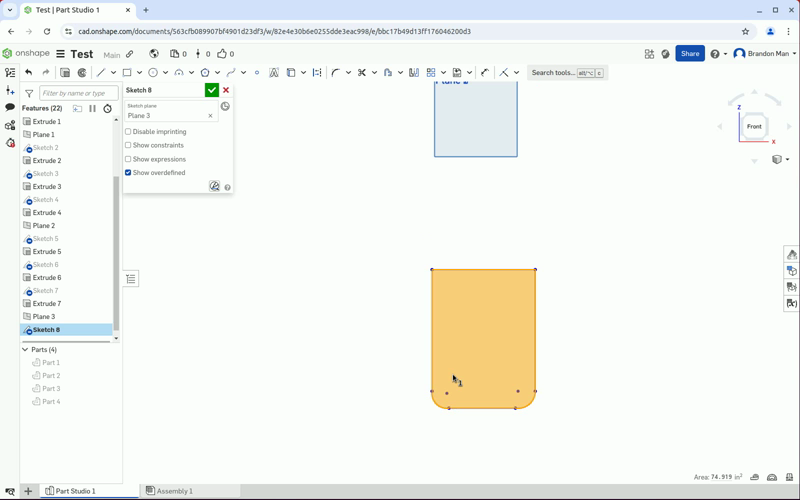
scroll(-6)
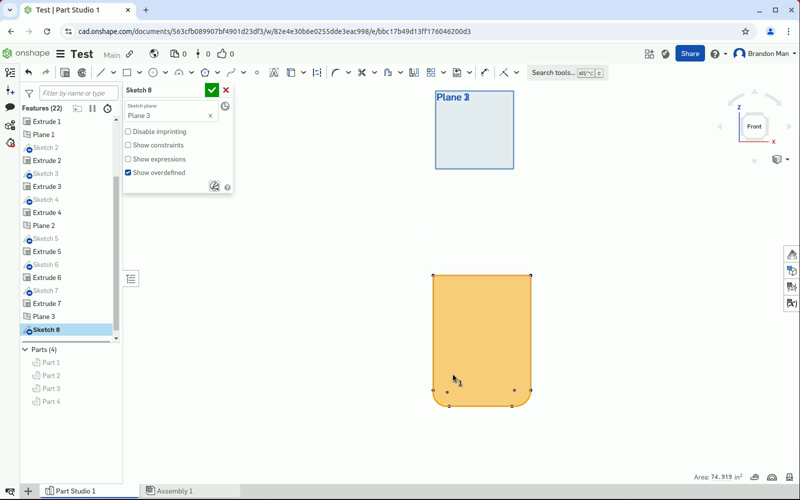
scroll(-6)
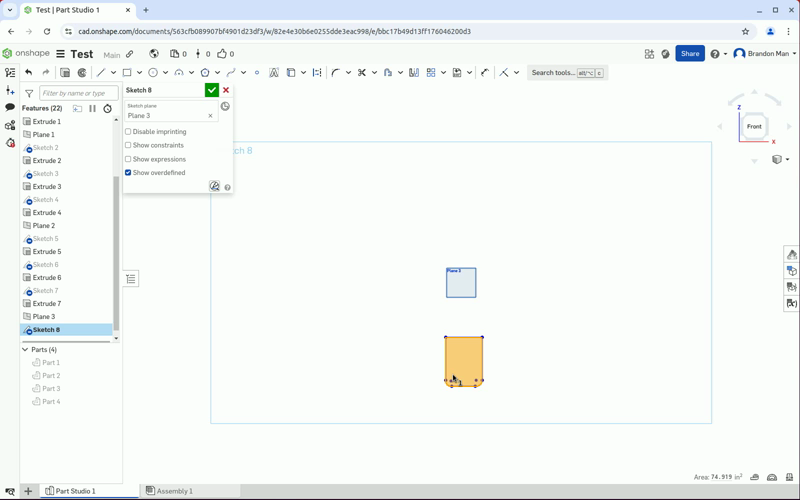
mouse_move(73, 352)
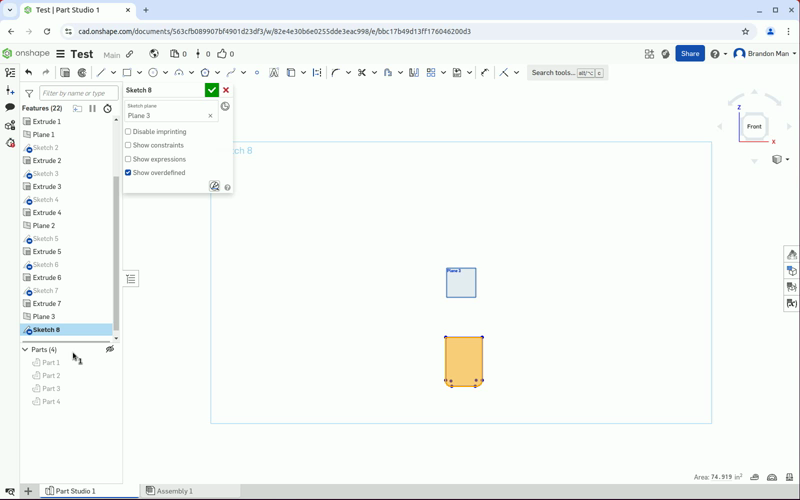
key(shift+y)
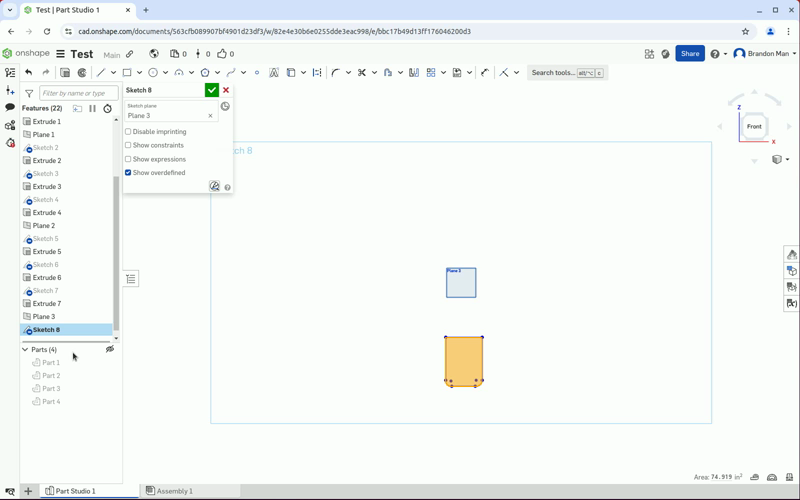
key(shift+e)
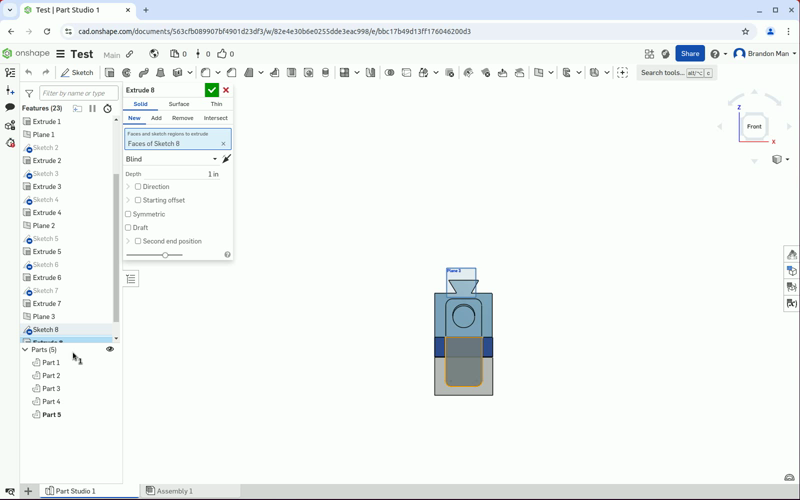
mouse_move(143, 106)
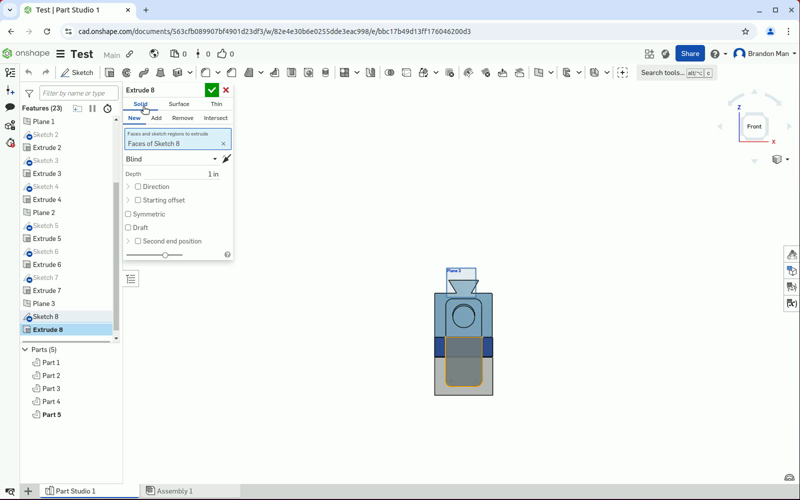
click(143, 106)
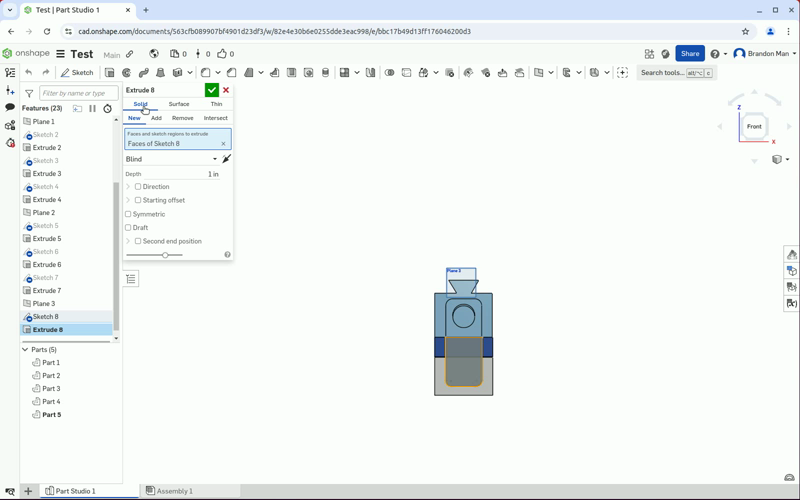
mouse_move(186, 120)
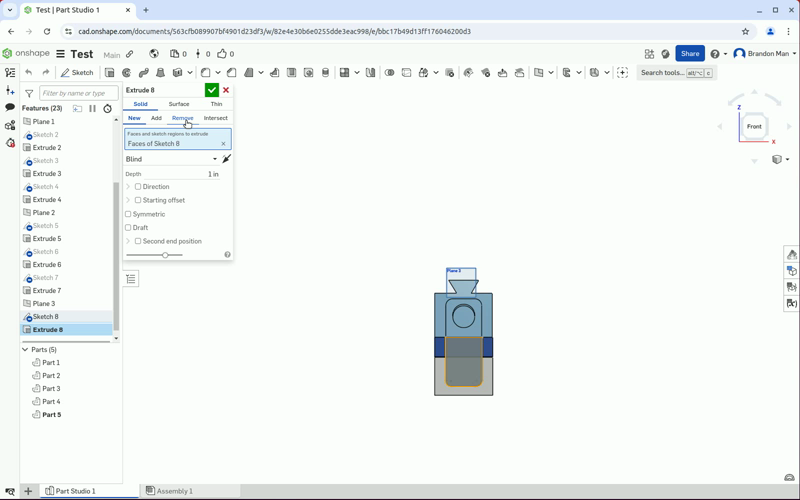
click(186, 120)
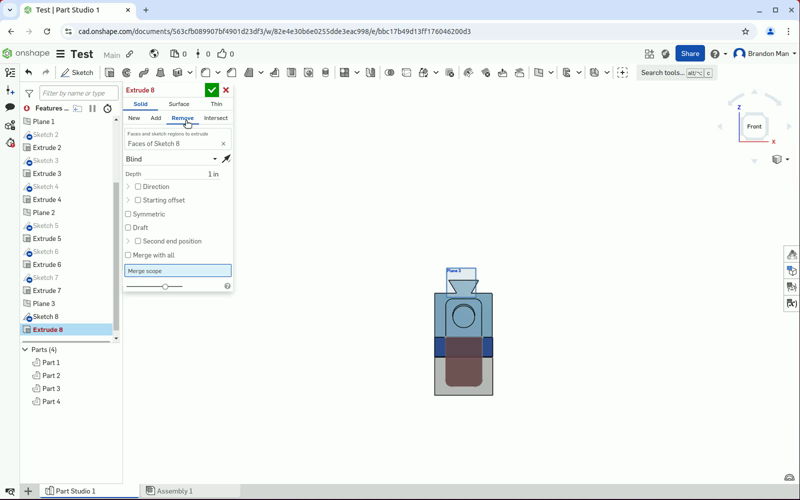
key(tab, 4)
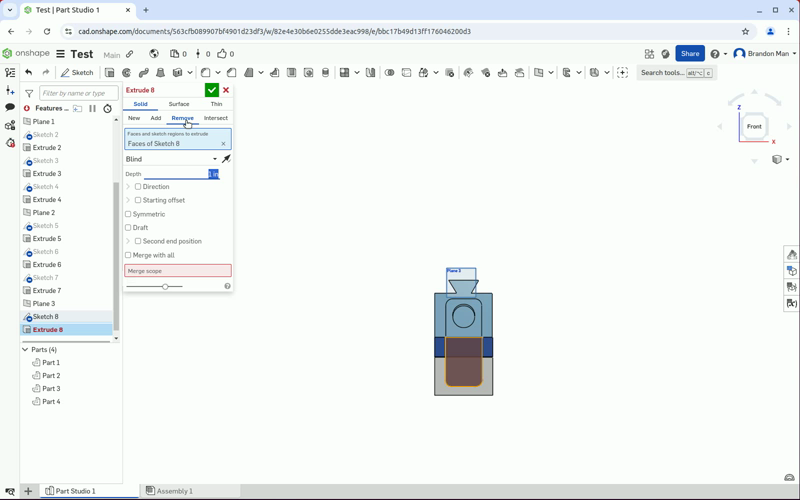
text(1.204)
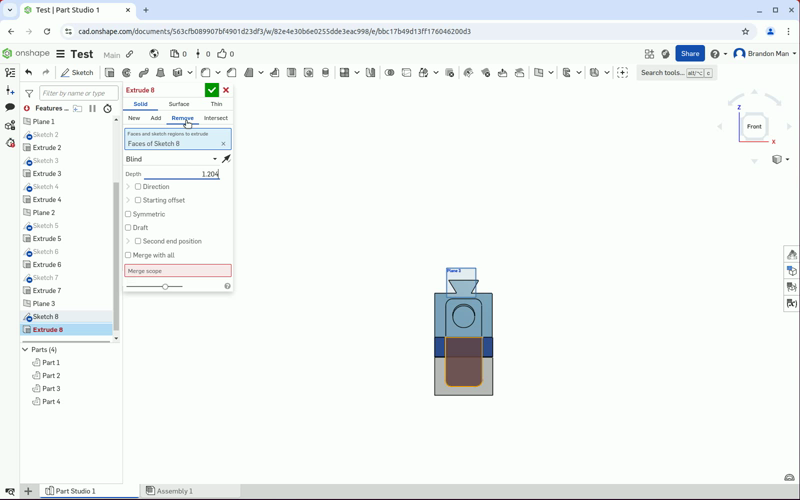
key(tab, 6)
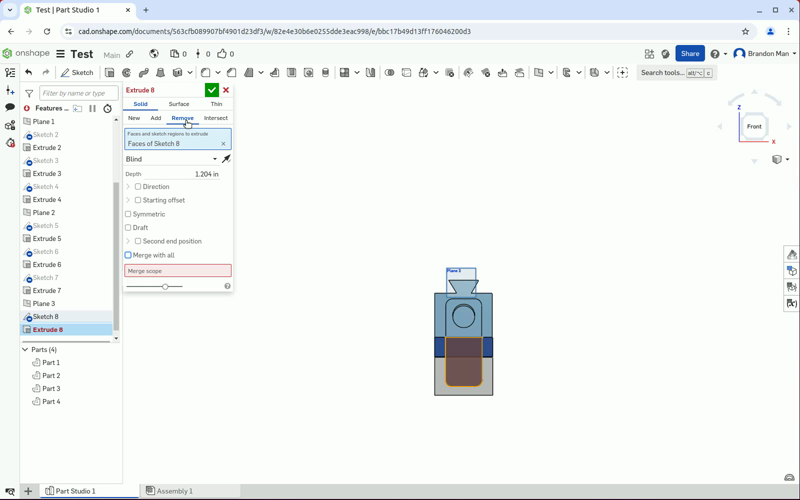
key(space)
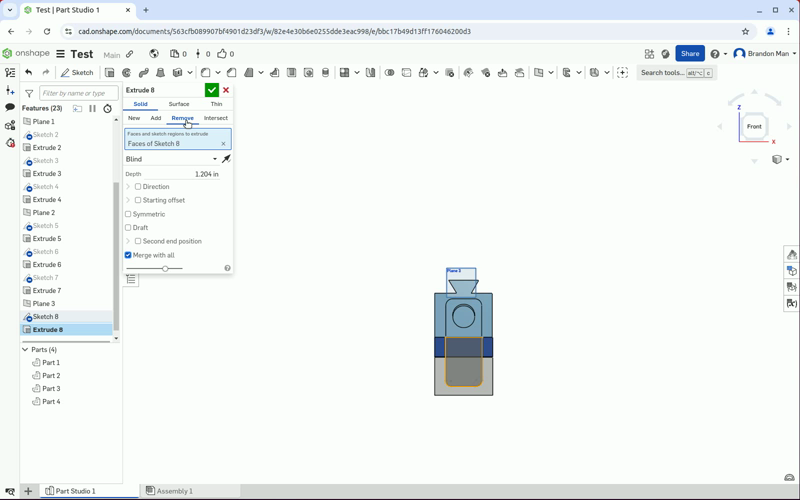
key(enter)
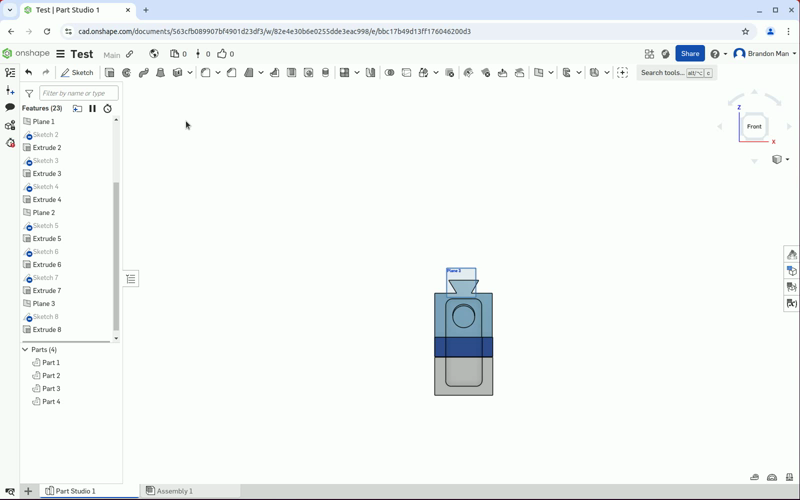
key(shift+h)
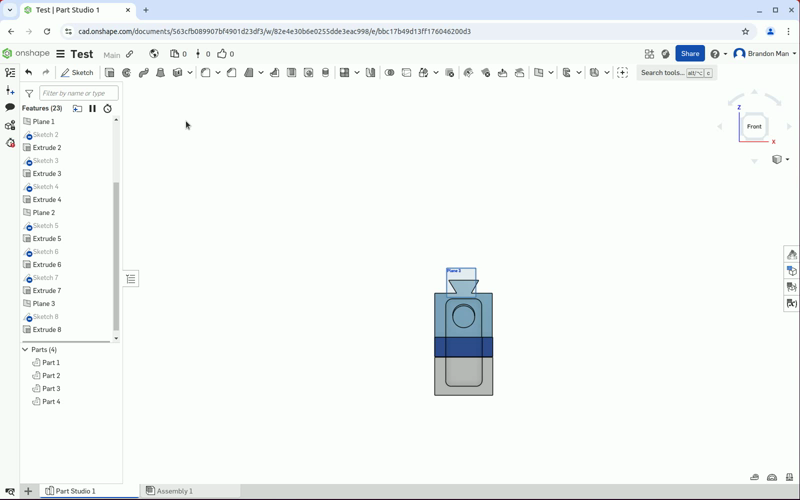
key(shift+h)
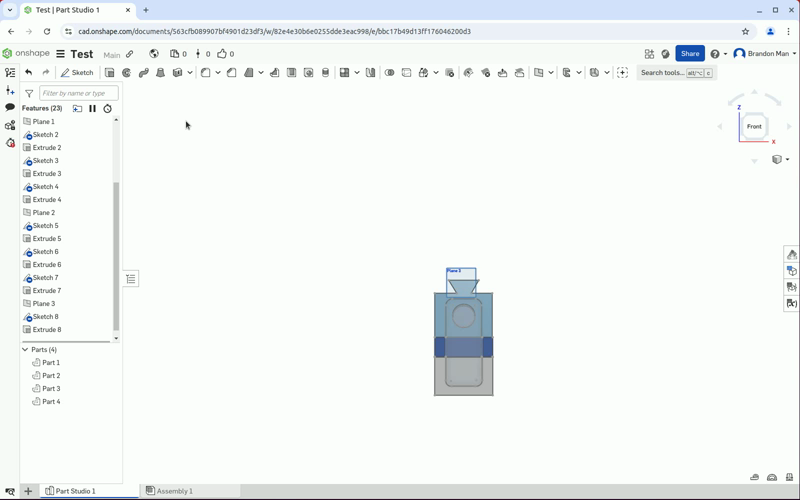
key(shift+7)
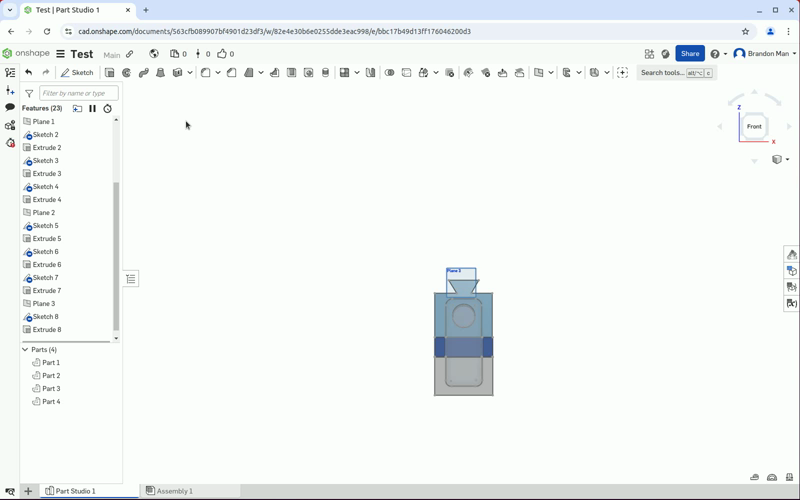
key(left, 2)
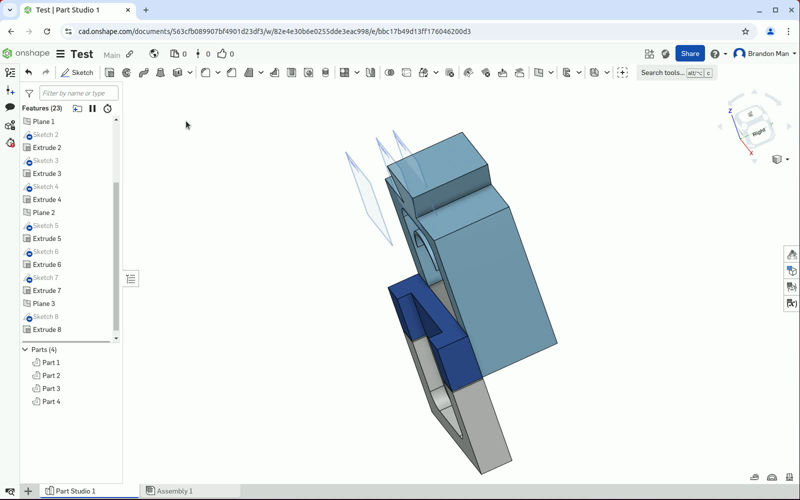
key(down, 2)
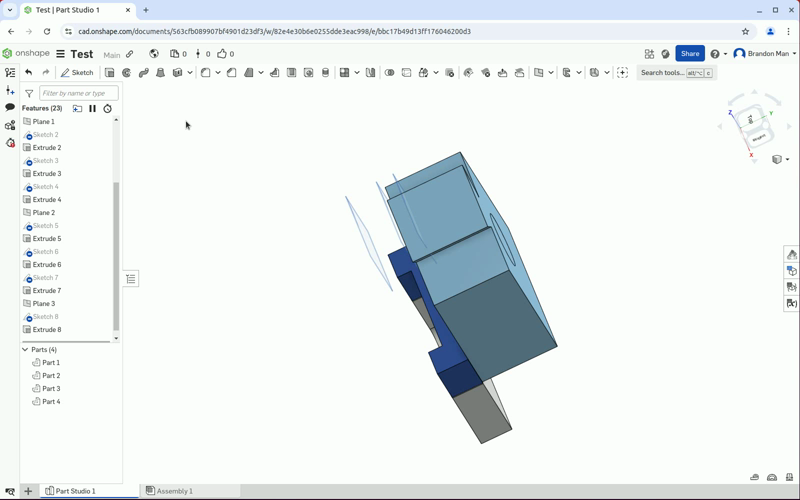
key(up, 2)
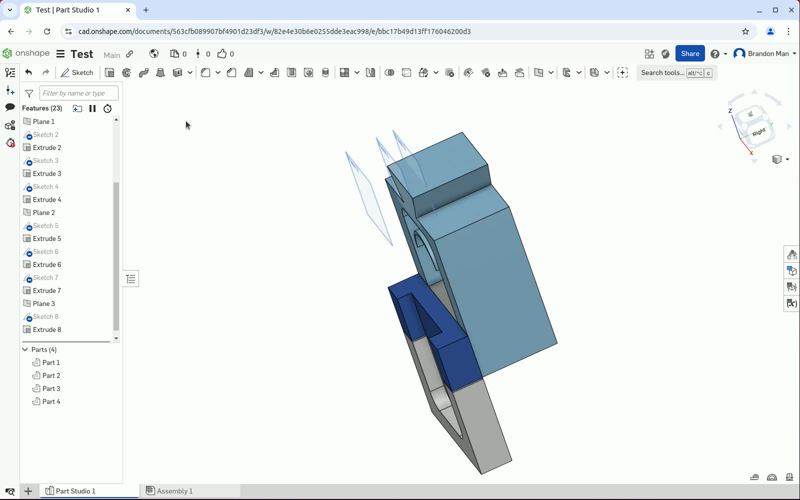
key(right, 2)
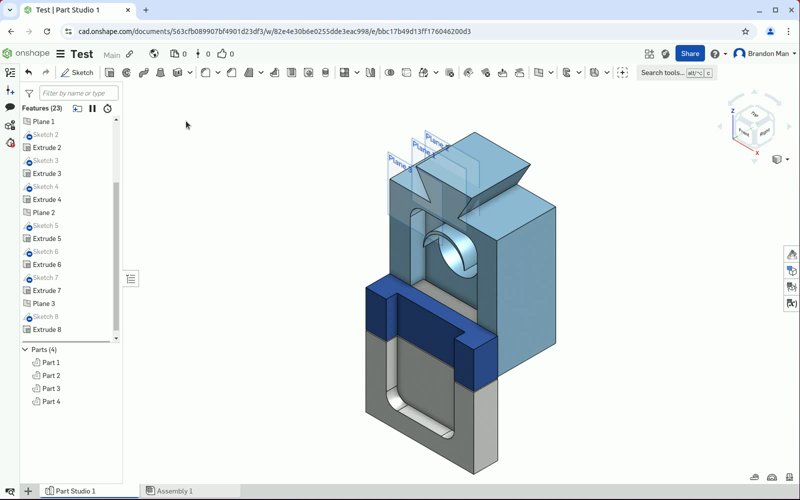
mouse_move(69, 98)
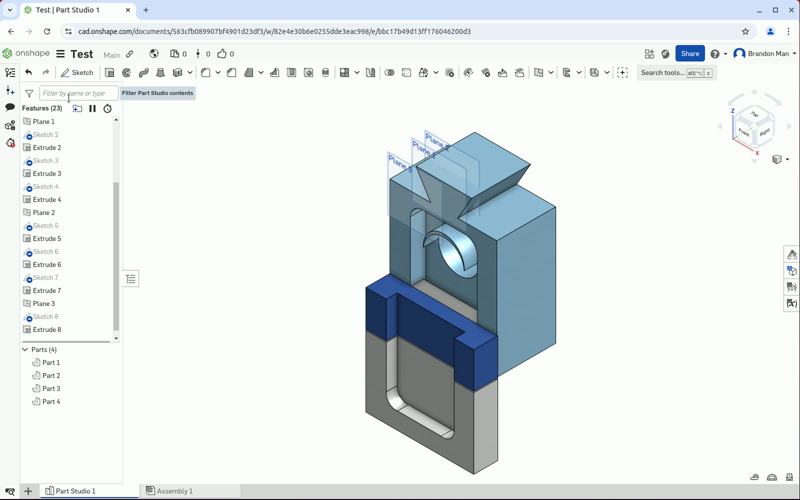
click(69, 98)